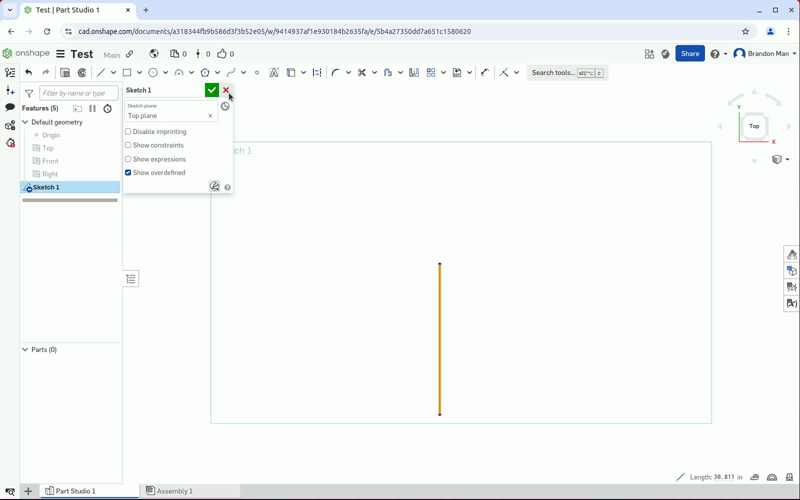
key(shift+h)
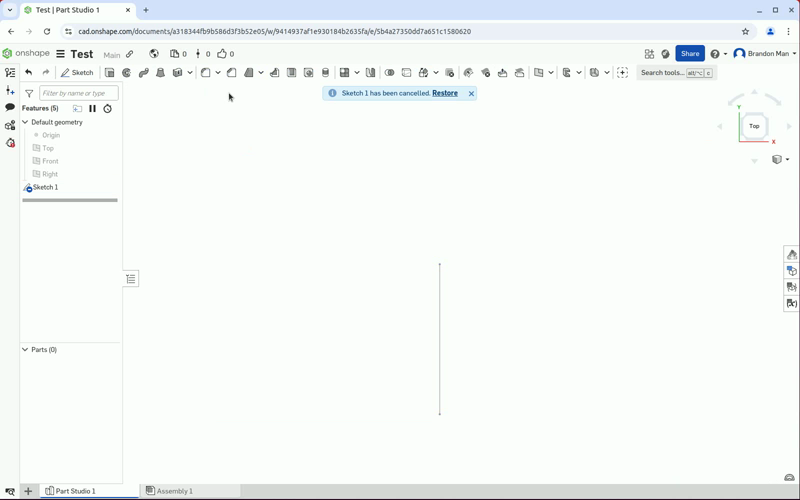
key(shift+s)
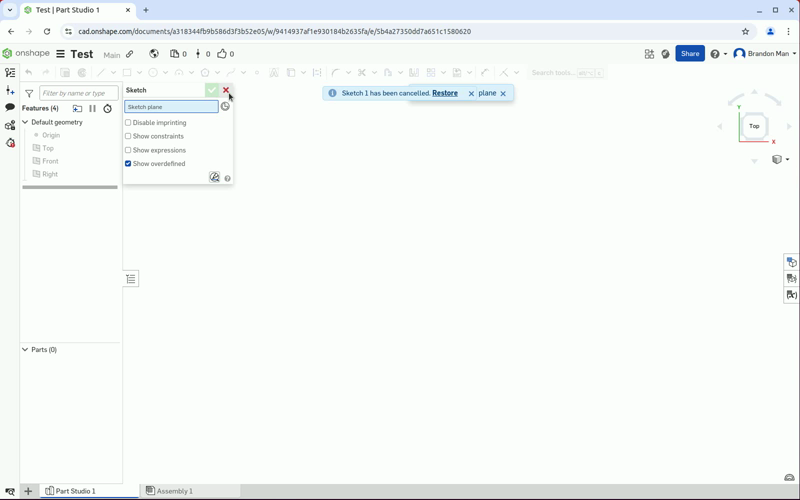
mouse_move(73, 150)
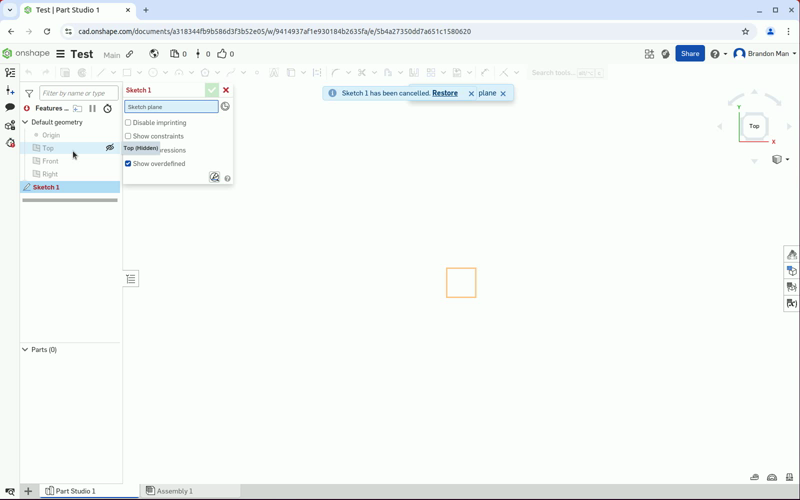
click(73, 150)
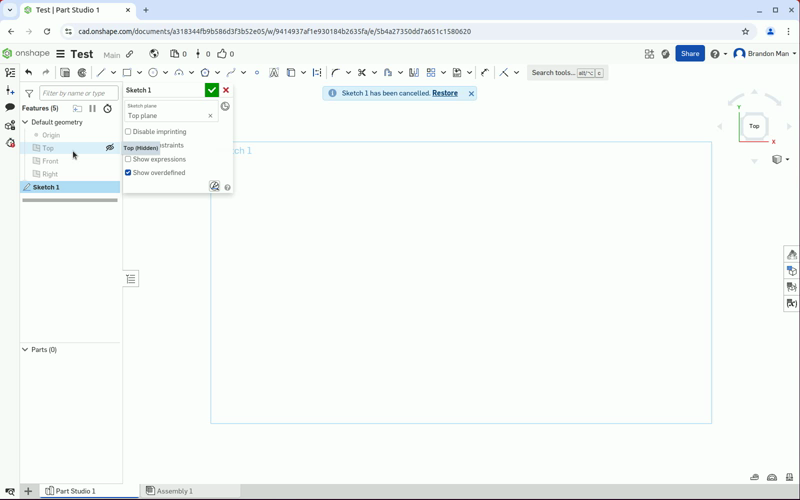
mouse_move(73, 352)
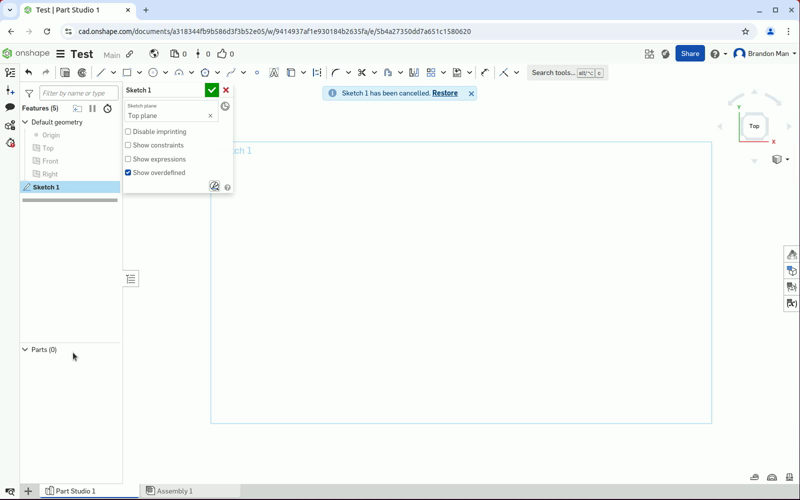
key(y)
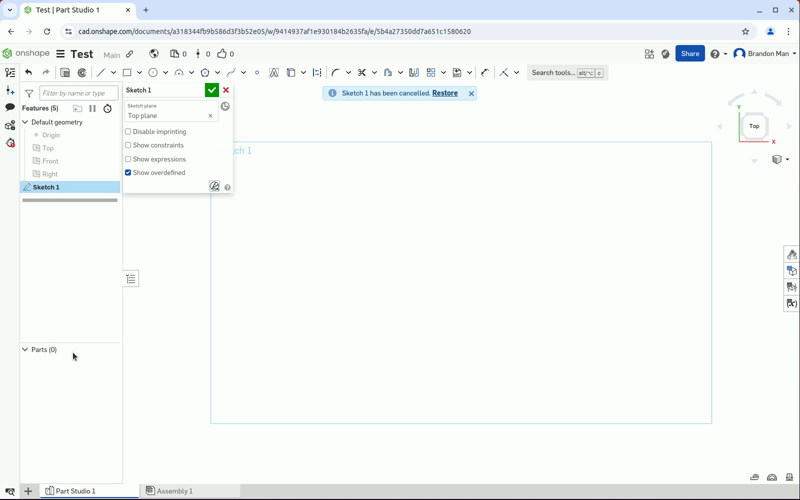
key(c)
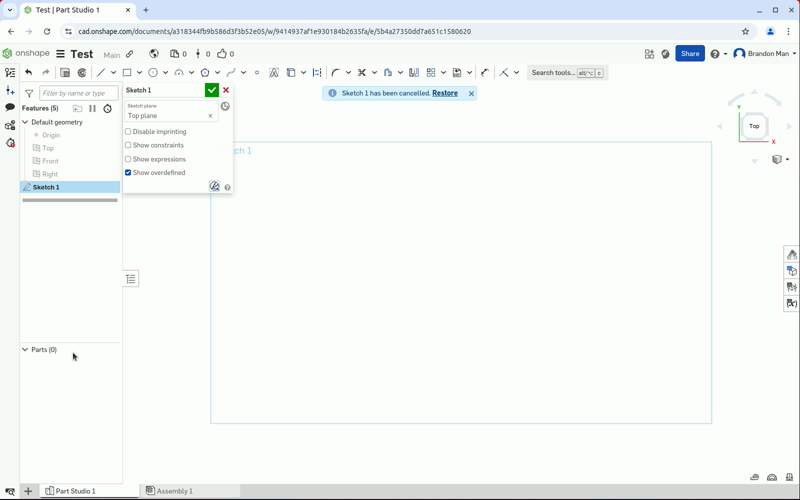
key_down(shift)
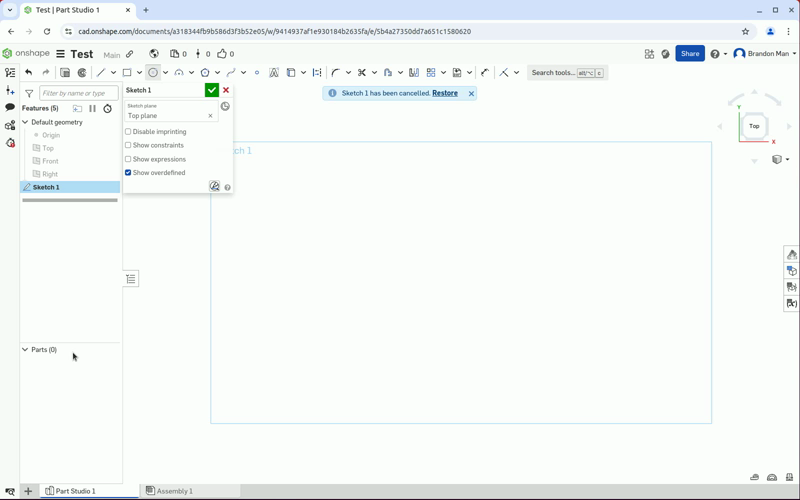
mouse_move(476, 267)
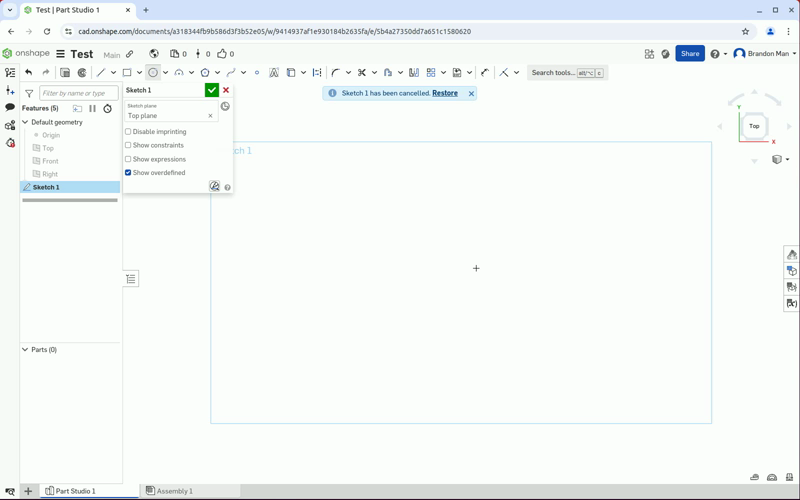
click(476, 267)
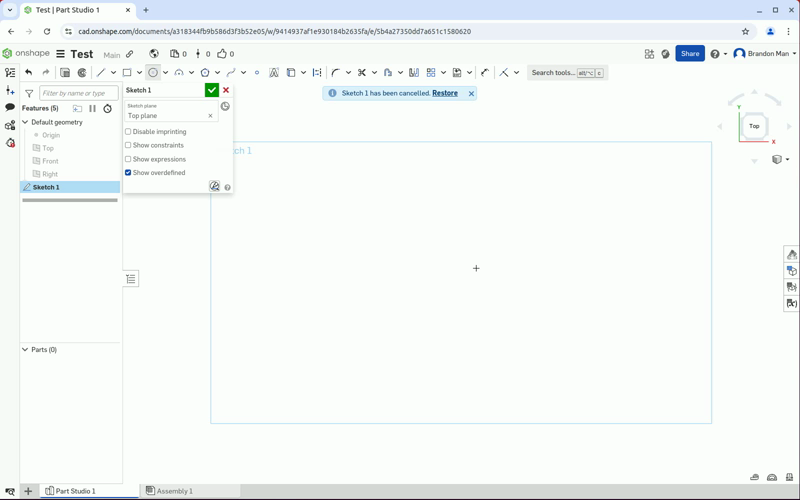
key_up(shift)
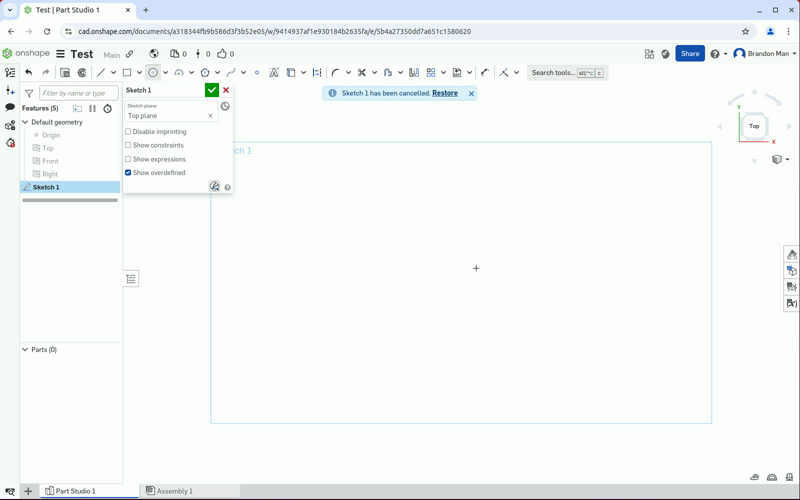
mouse_move(480, 267)
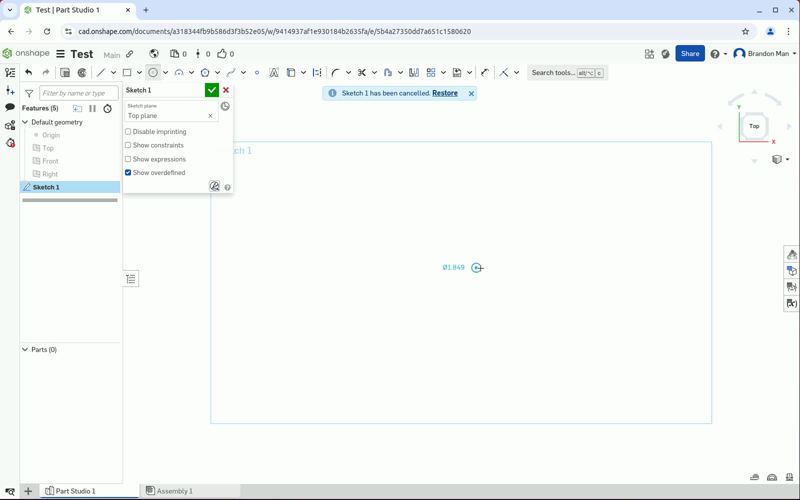
click(480, 267)
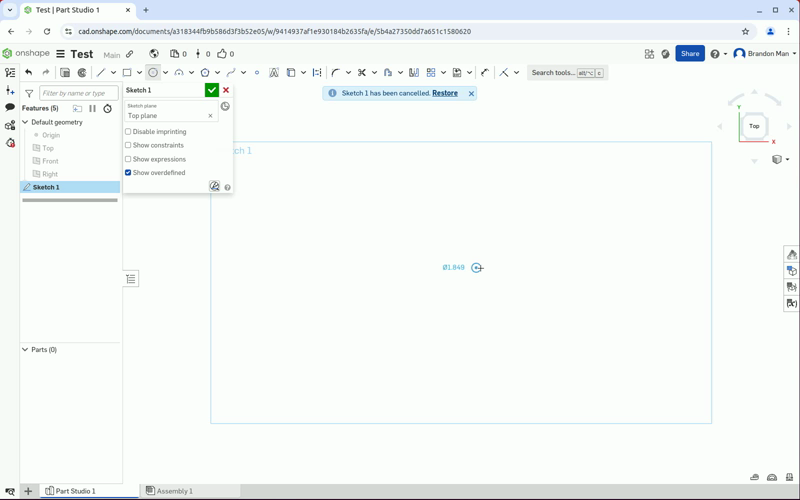
key(esc)
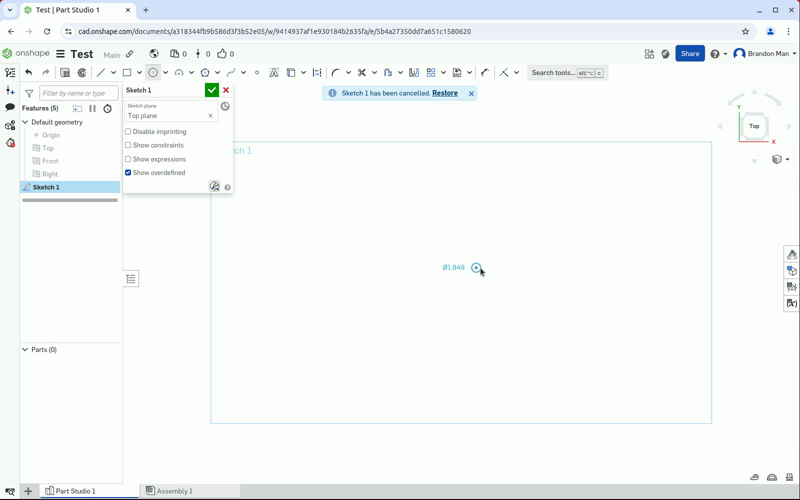
mouse_move(478, 266)
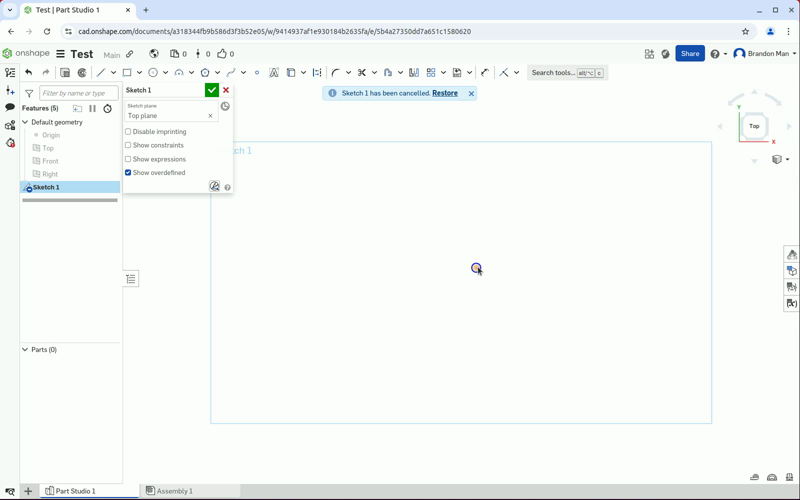
scroll(6)
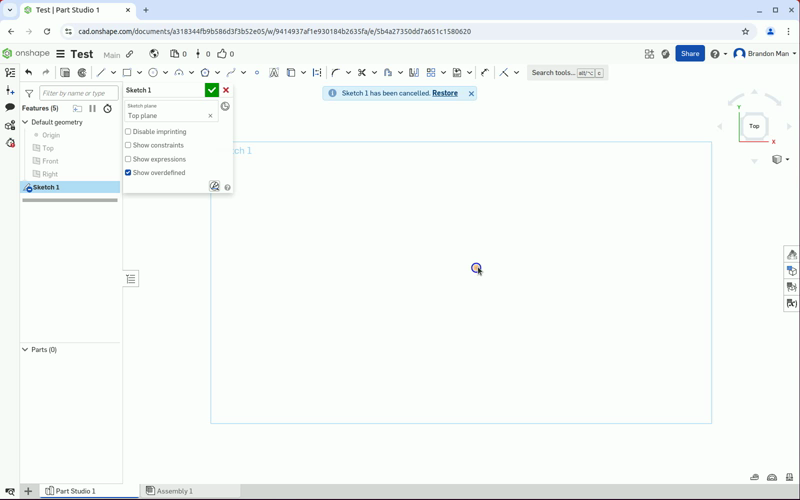
scroll(6)
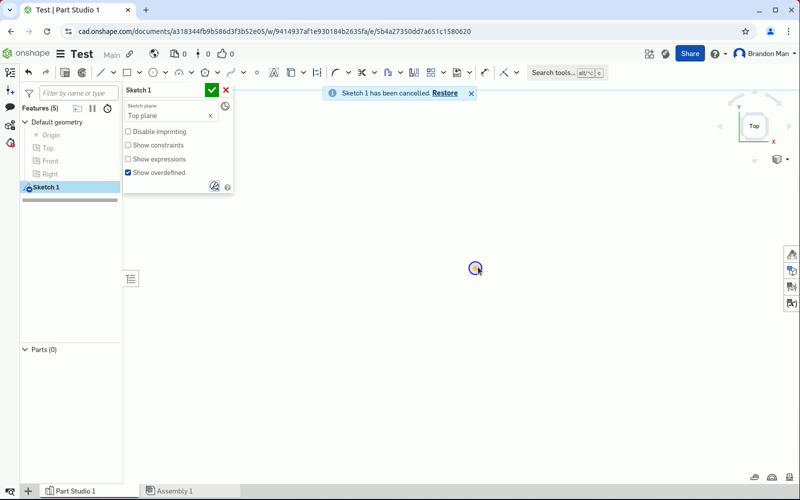
scroll(6)
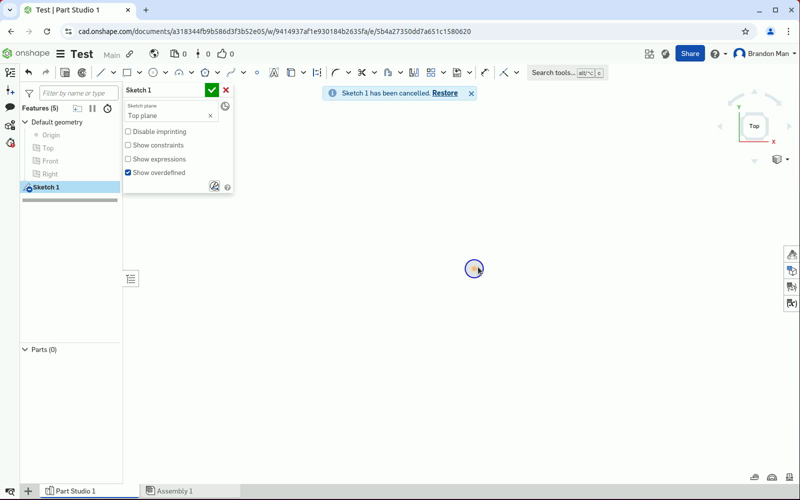
scroll(6)
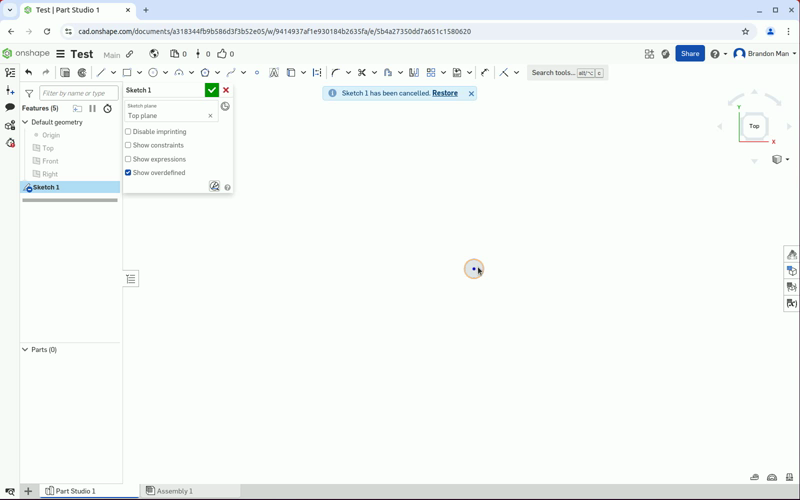
scroll(6)
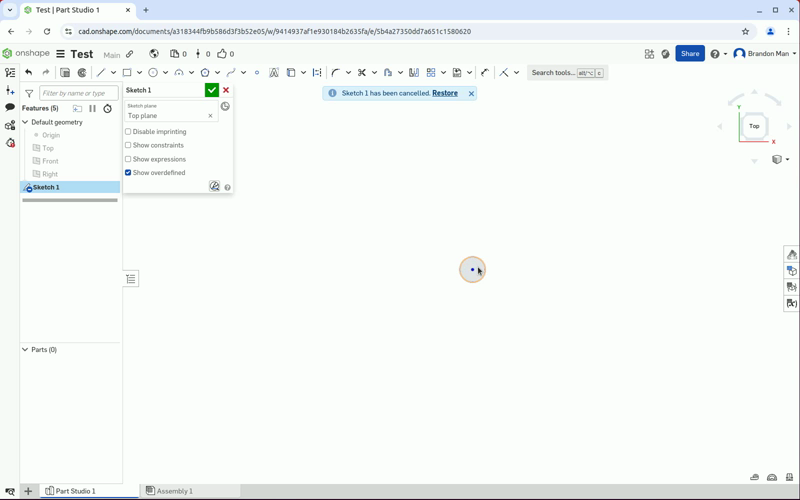
scroll(6)
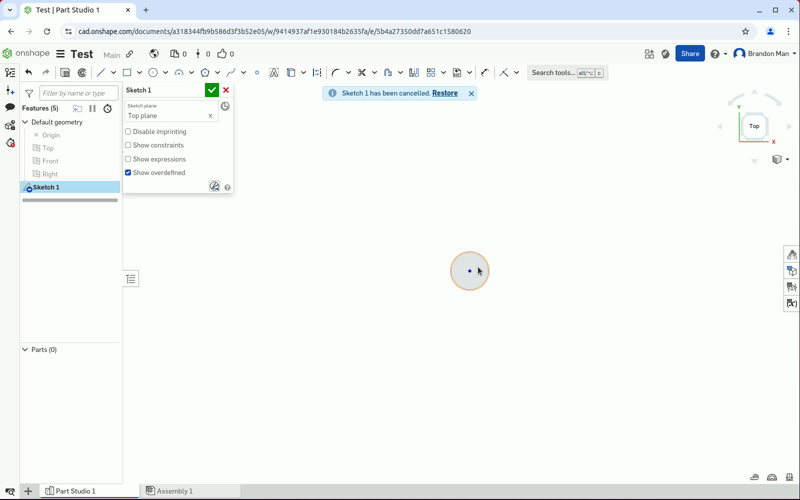
scroll(6)
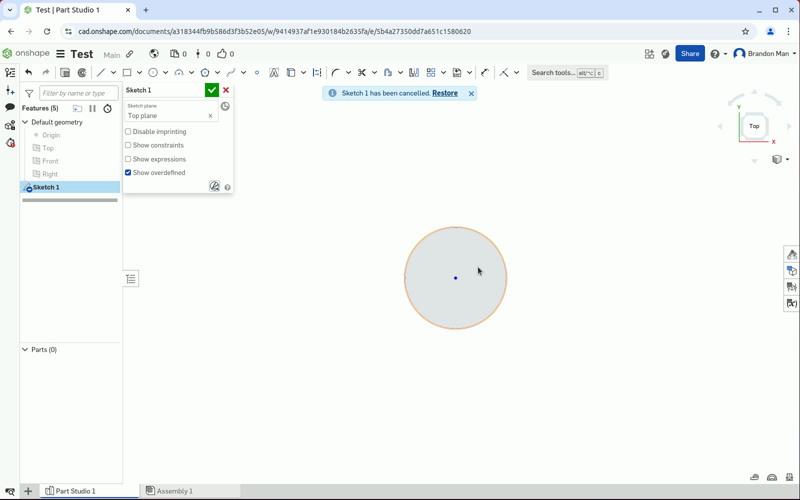
click(478, 266)
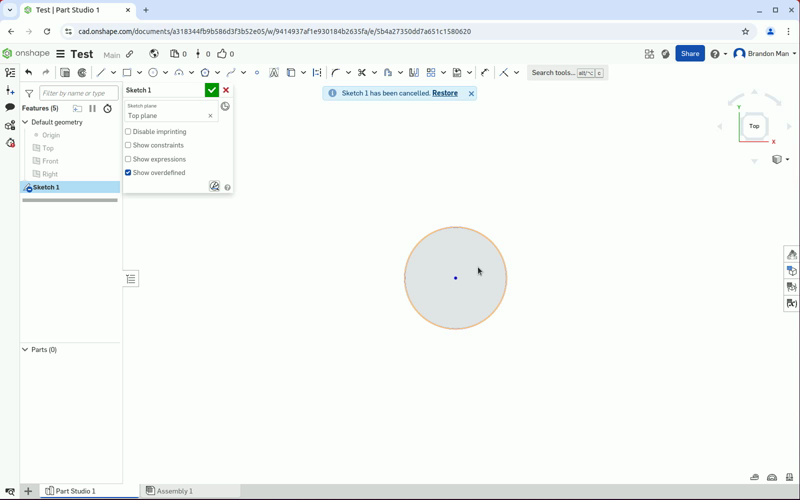
scroll(-6)
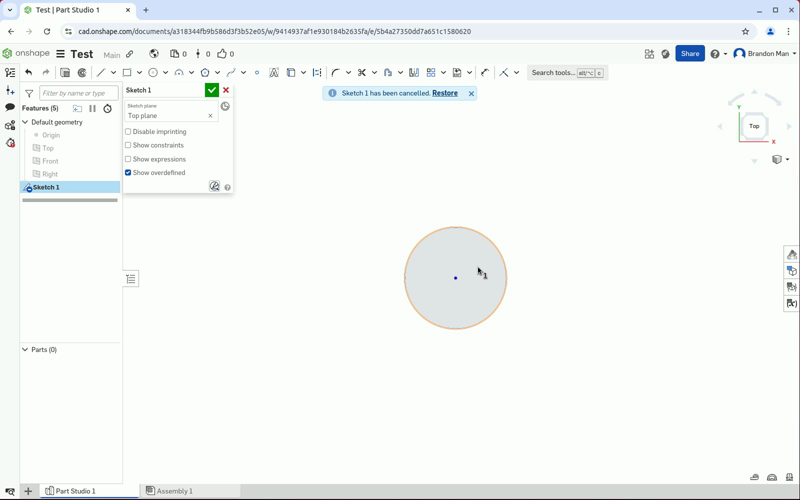
scroll(-6)
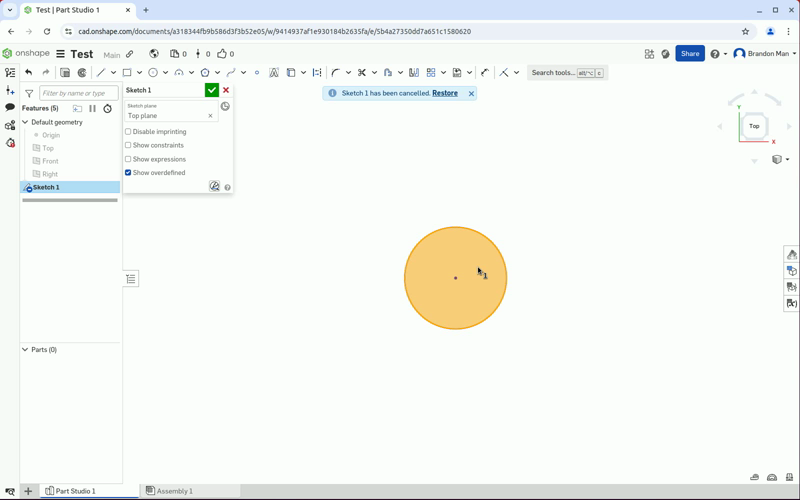
scroll(-6)
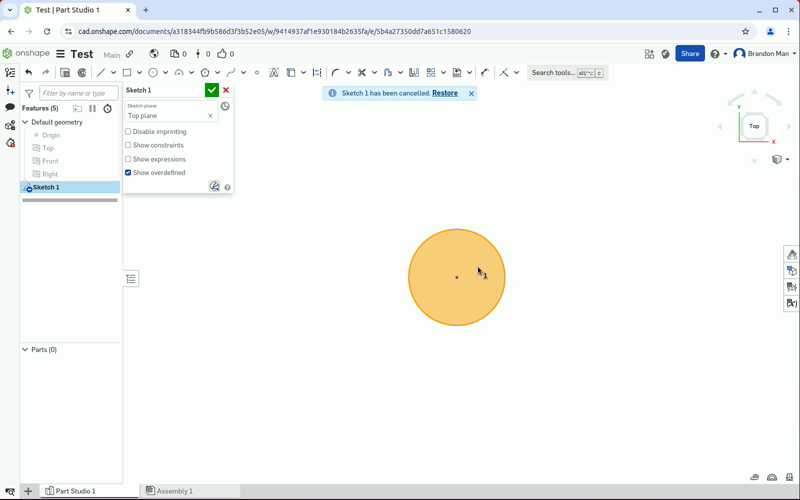
scroll(-6)
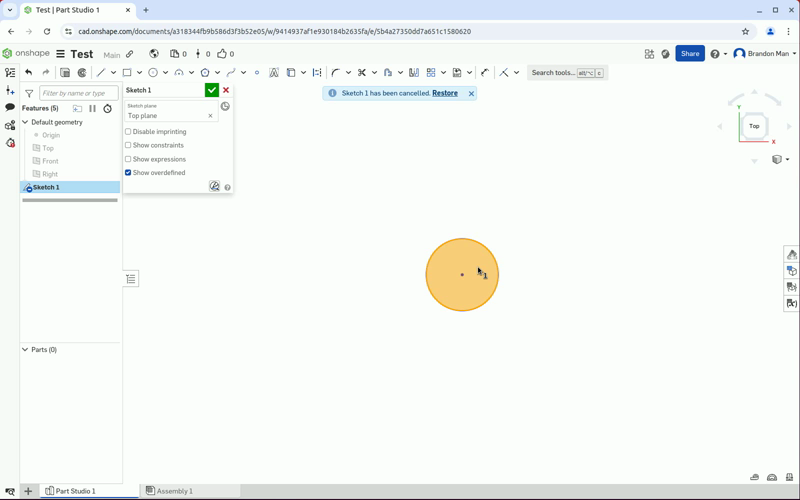
scroll(-6)
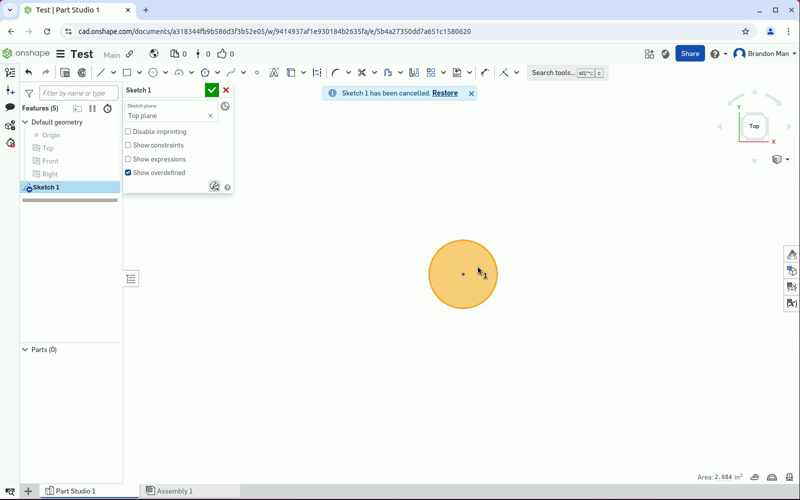
scroll(-6)
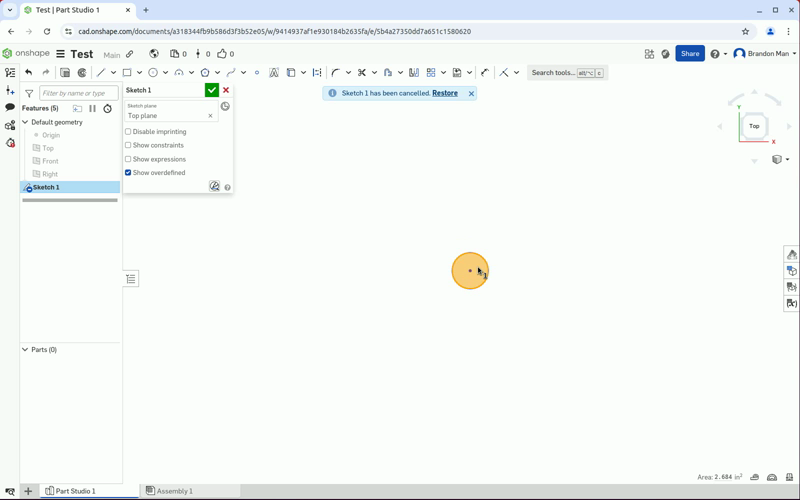
scroll(-6)
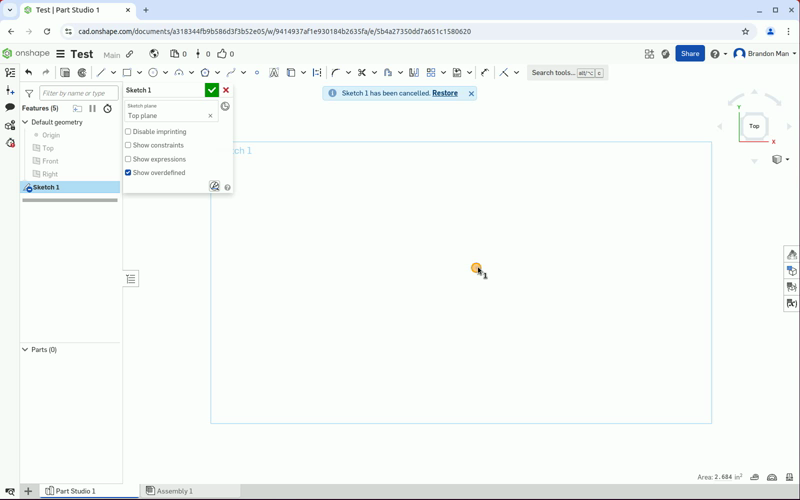
mouse_move(73, 352)
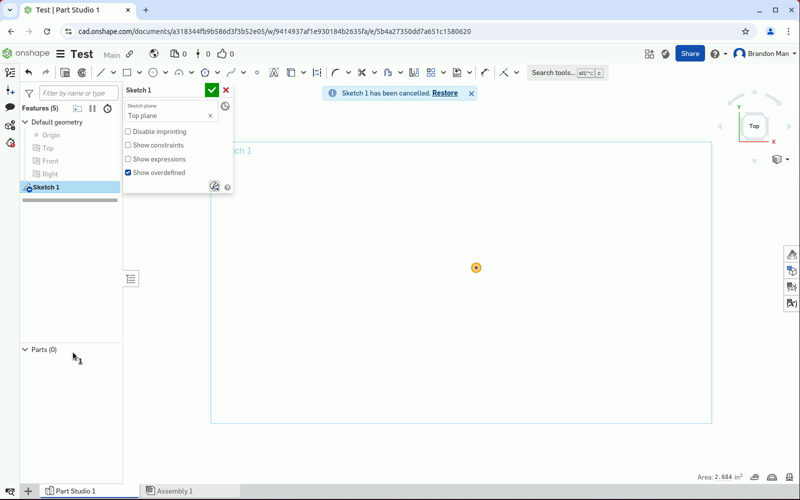
key(shift+y)
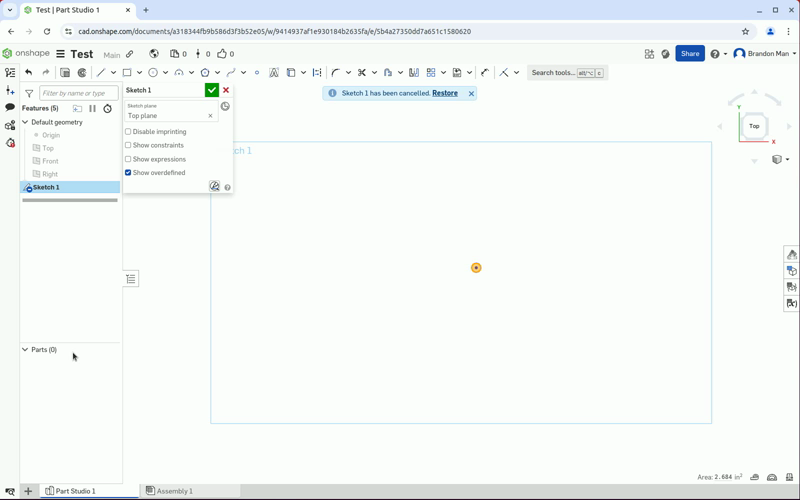
key(shift+e)
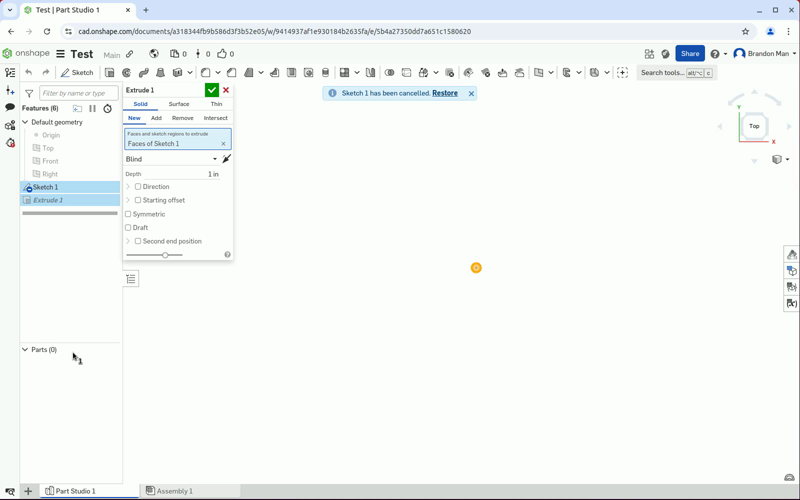
mouse_move(143, 106)
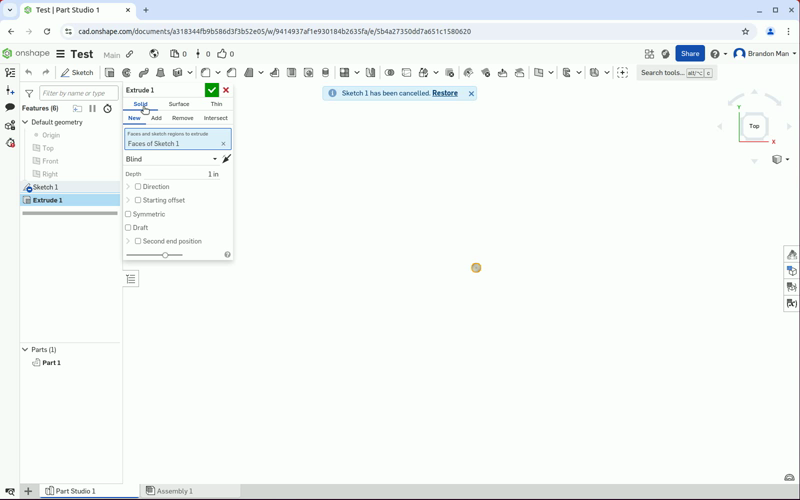
click(143, 106)
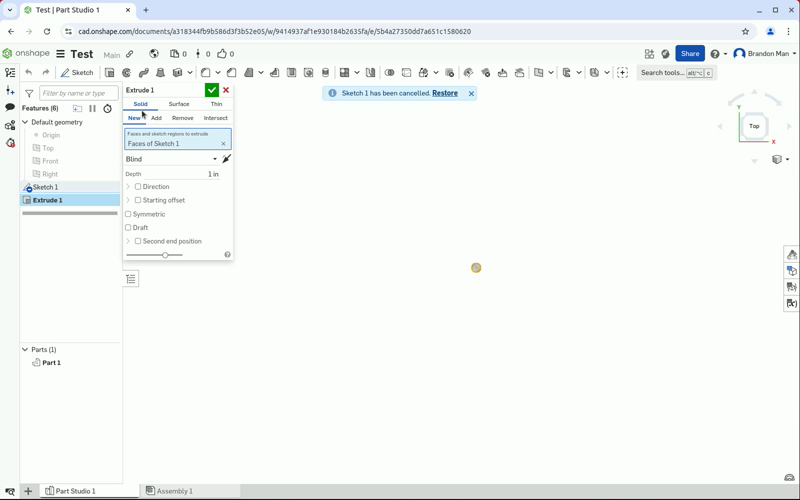
mouse_move(137, 120)
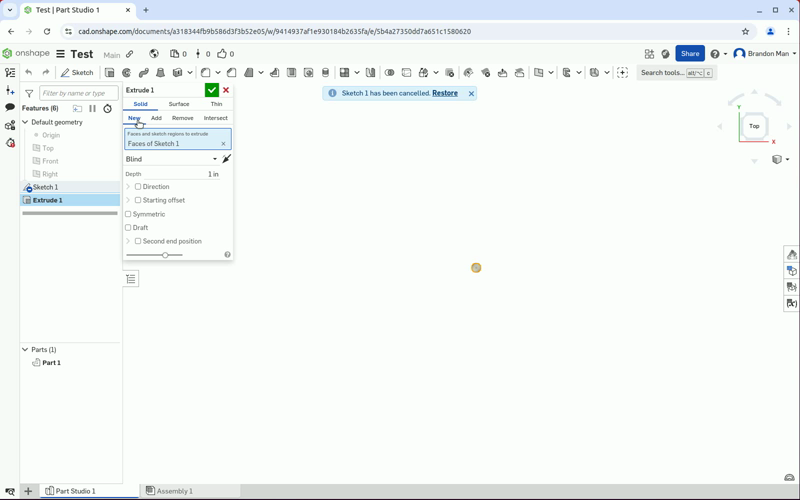
click(137, 120)
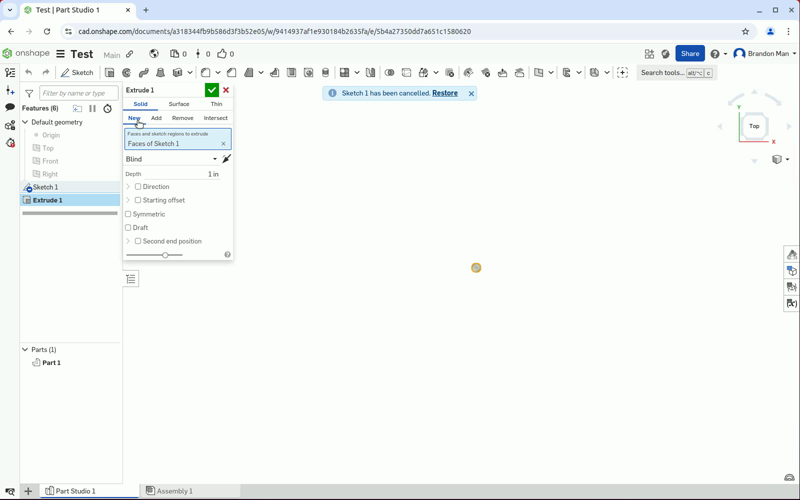
key(tab, 4)
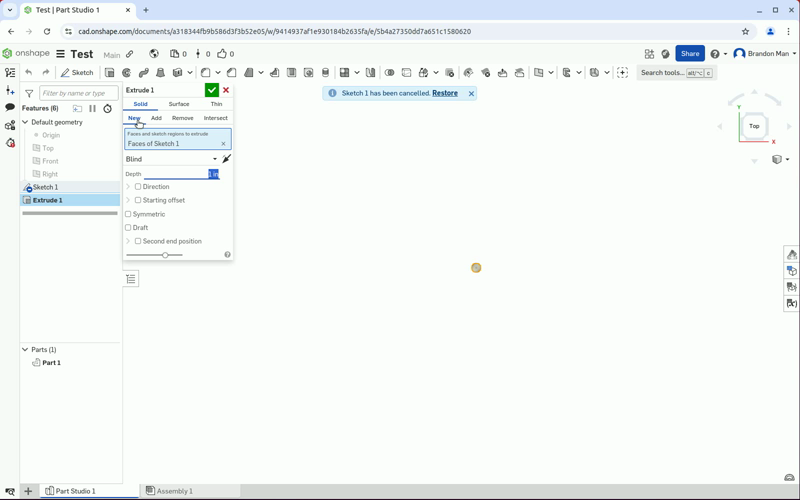
text(1.444)
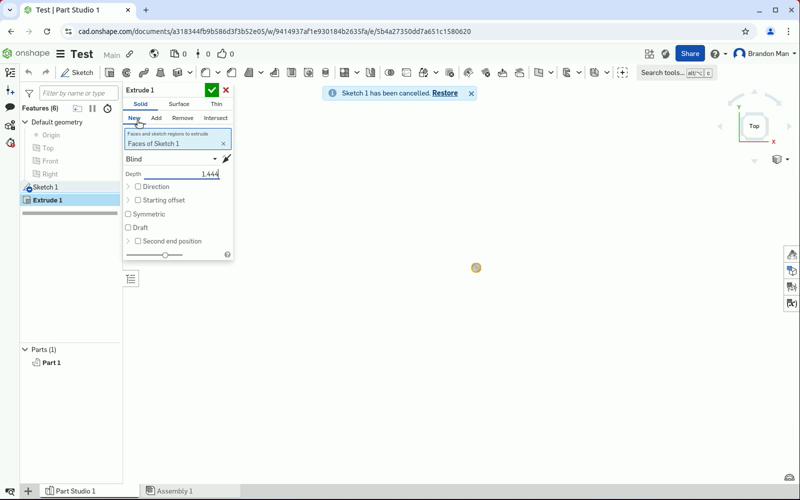
key(enter)
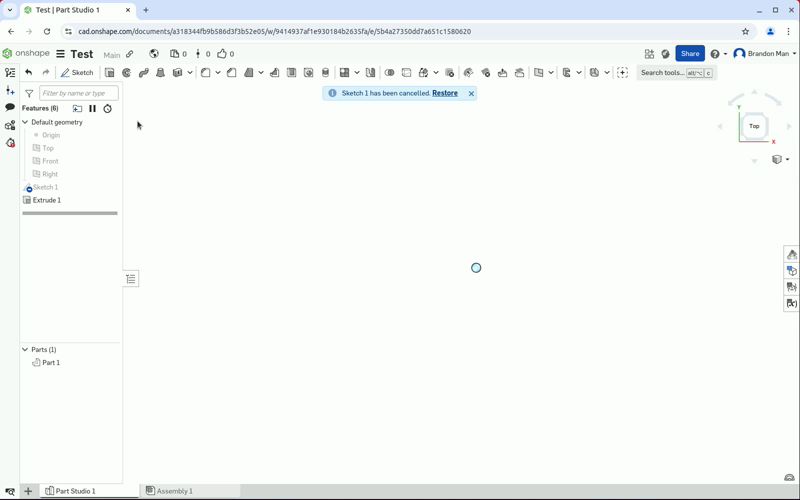
key(shift+h)
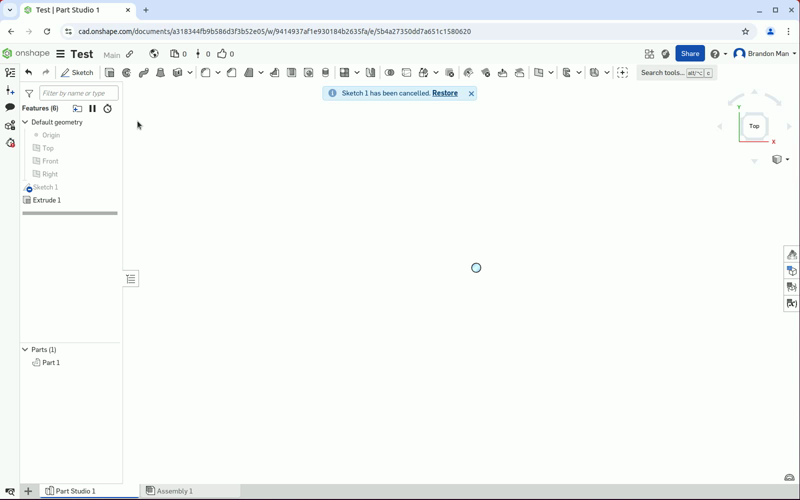
key(shift+h)
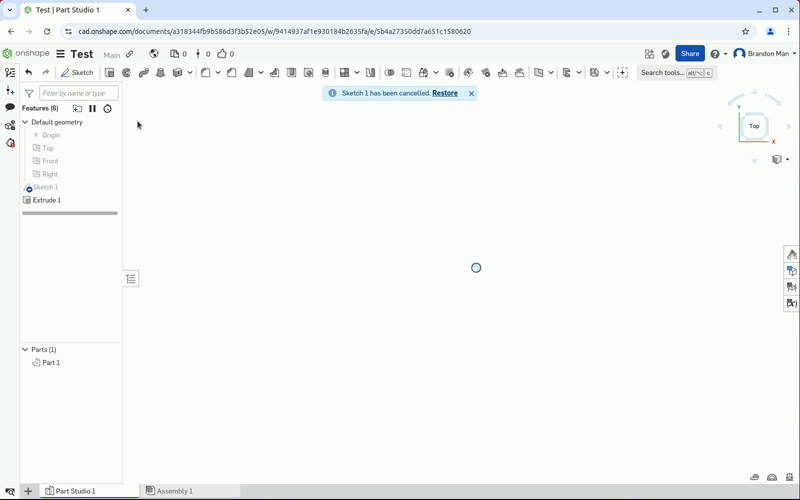
mouse_move(73, 189)
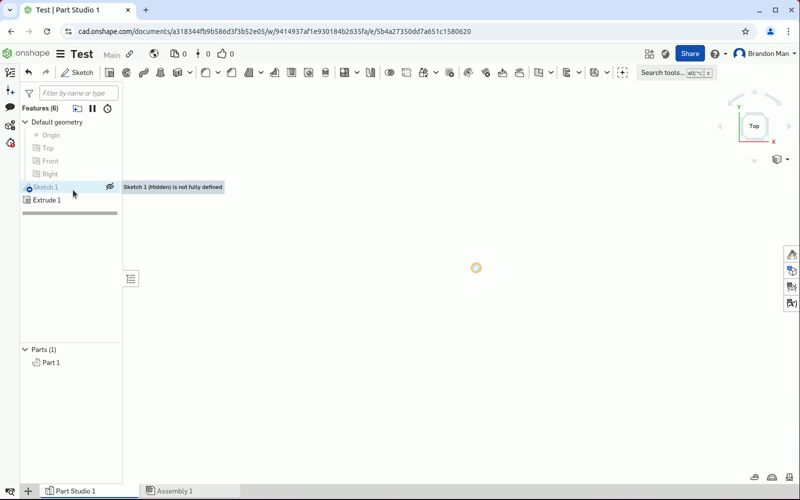
click(73, 189)
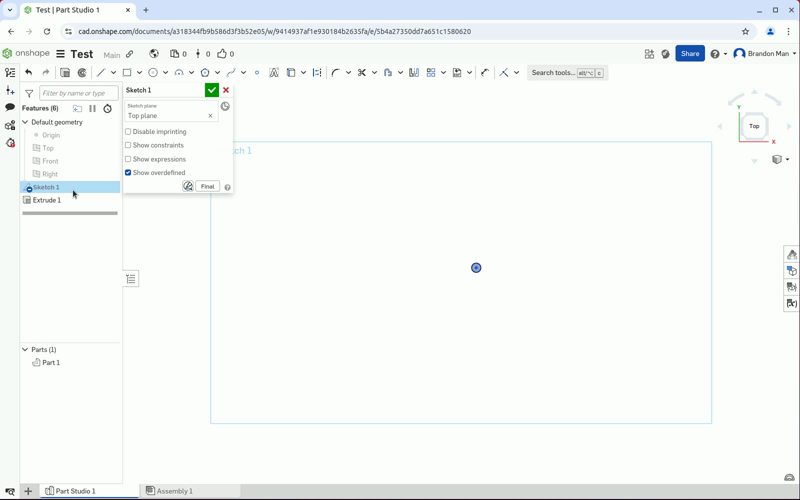
mouse_move(229, 92)
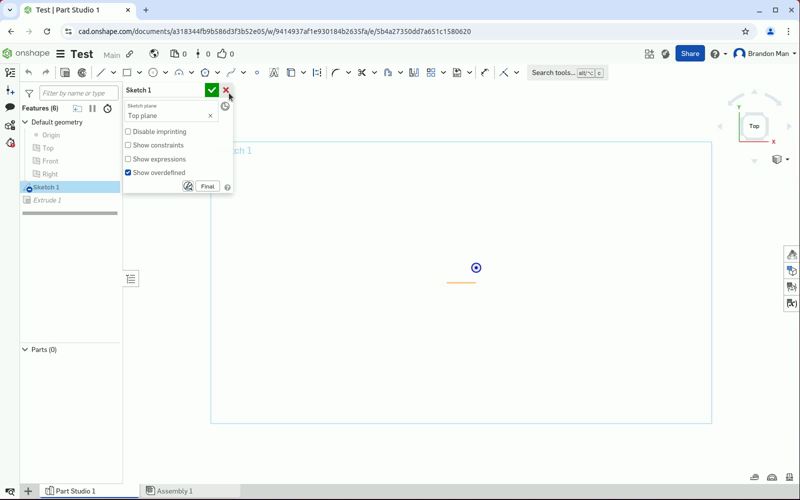
click(229, 92)
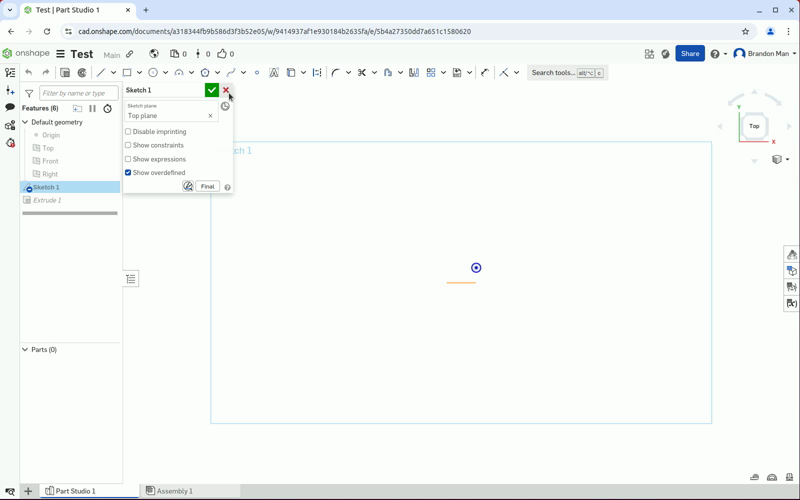
key(shift+s)
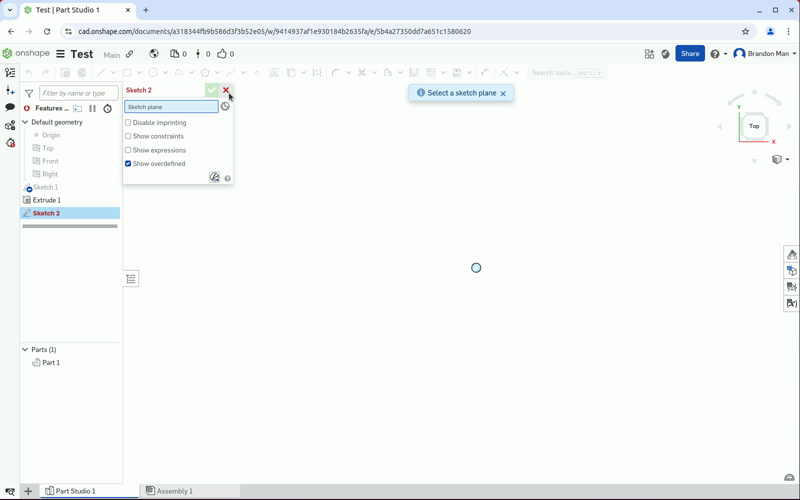
mouse_move(73, 150)
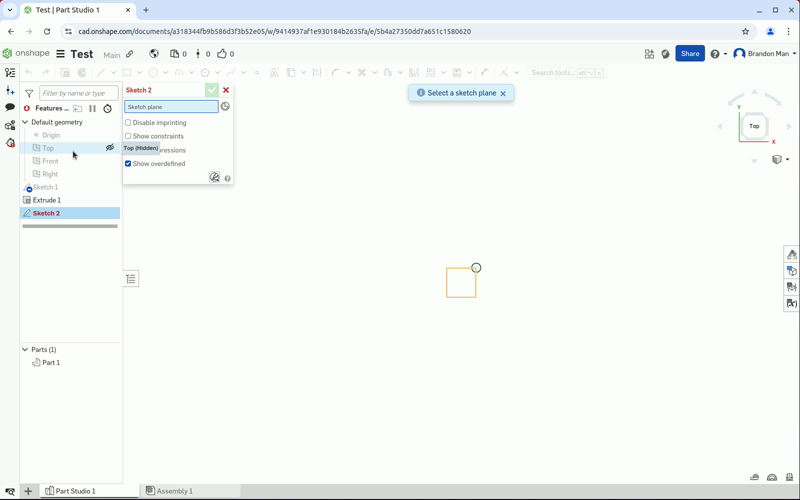
click(73, 150)
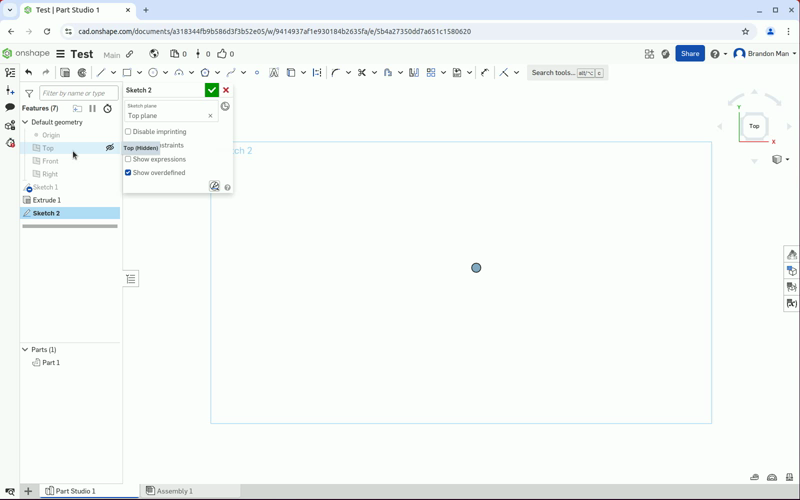
mouse_move(73, 352)
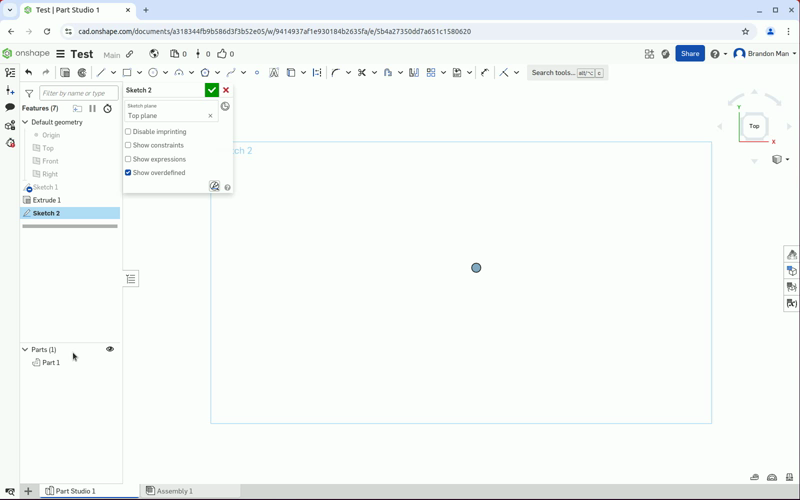
key(y)
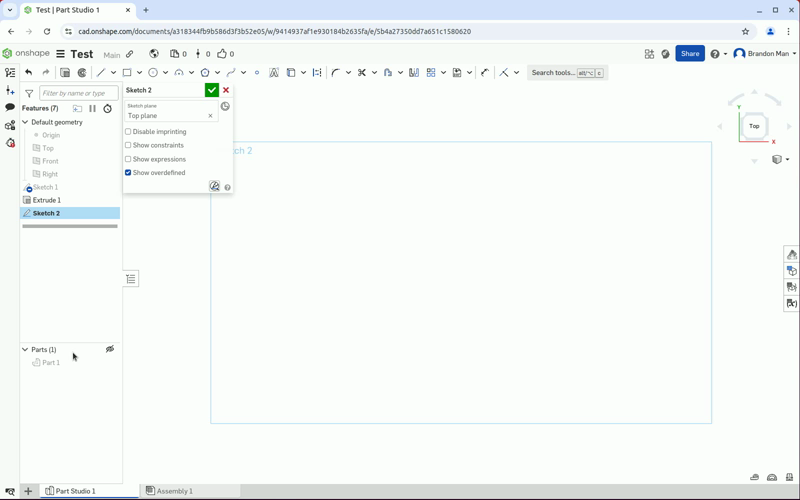
key(c)
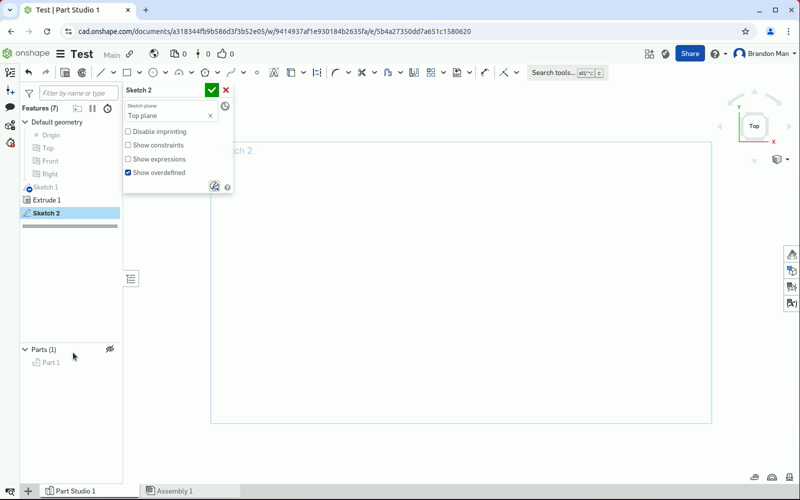
key_down(shift)
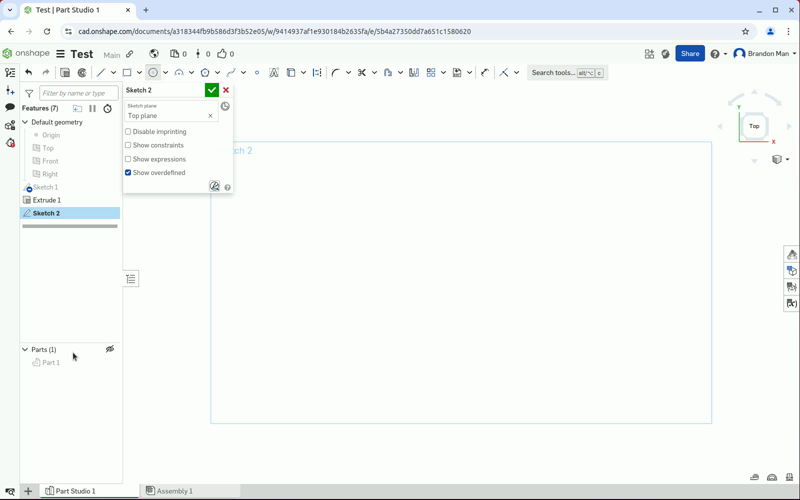
mouse_move(494, 267)
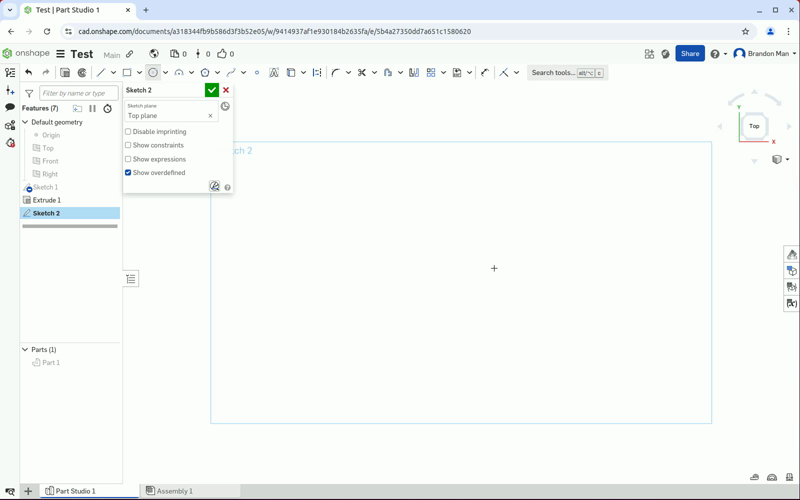
click(494, 267)
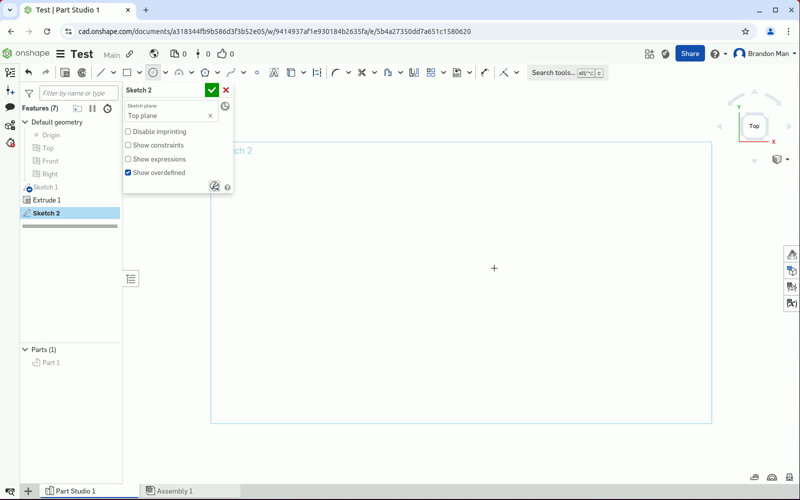
key_up(shift)
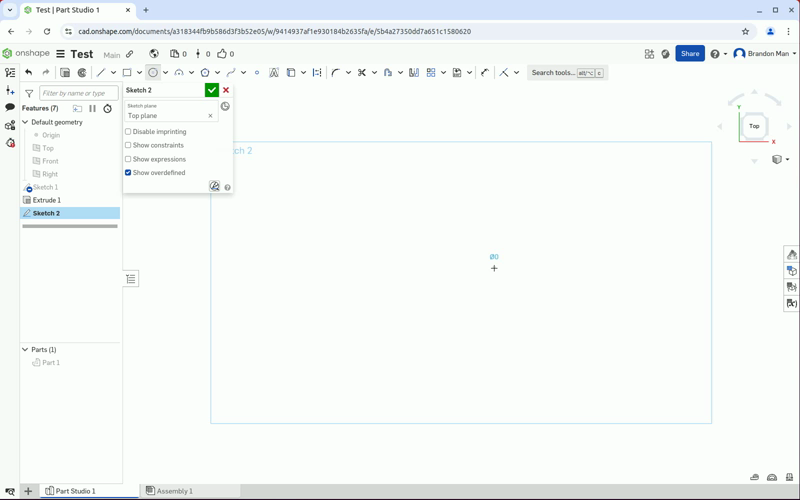
mouse_move(498, 267)
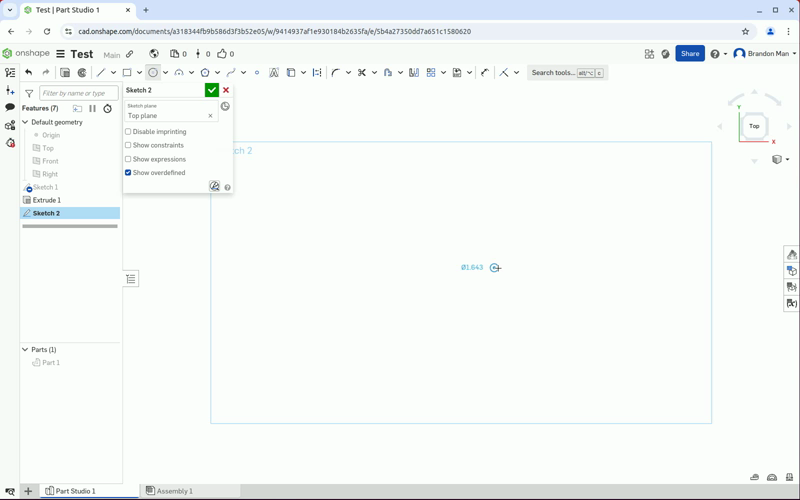
click(498, 267)
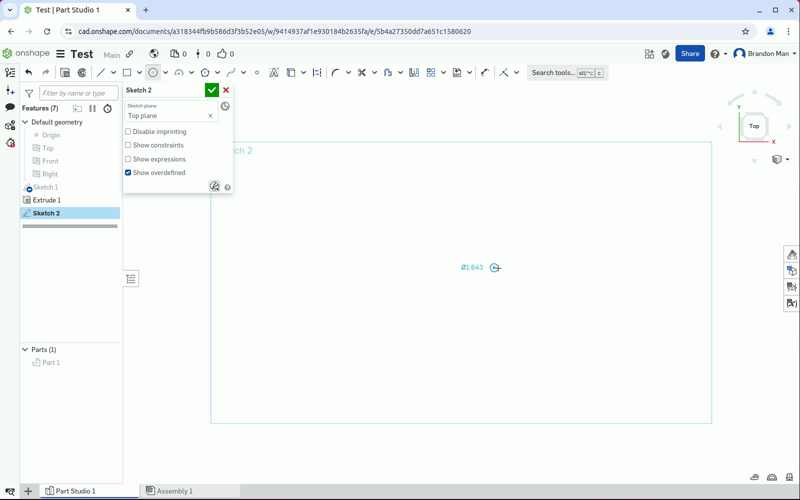
key(esc)
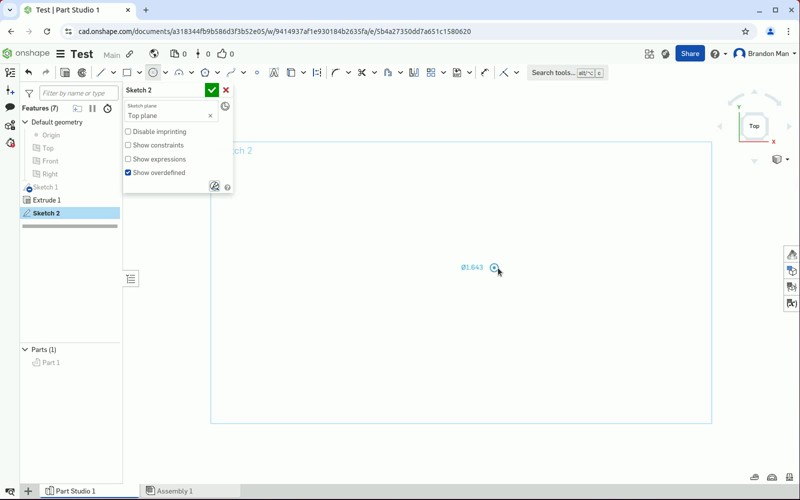
mouse_move(492, 267)
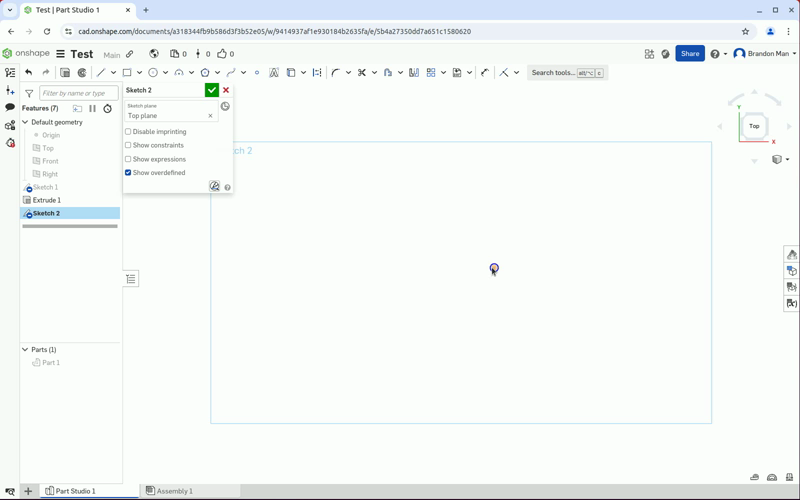
scroll(6)
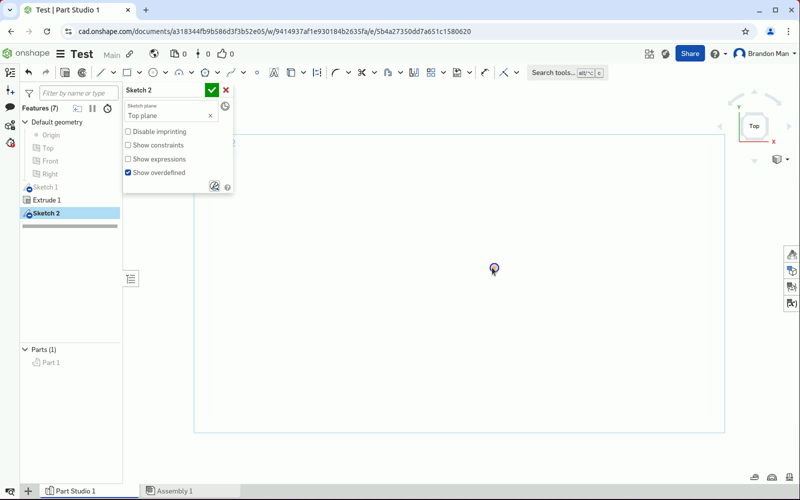
scroll(6)
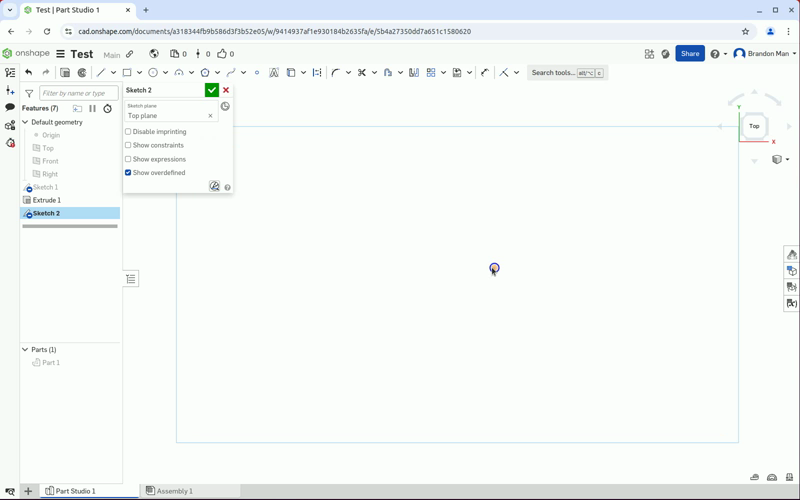
scroll(6)
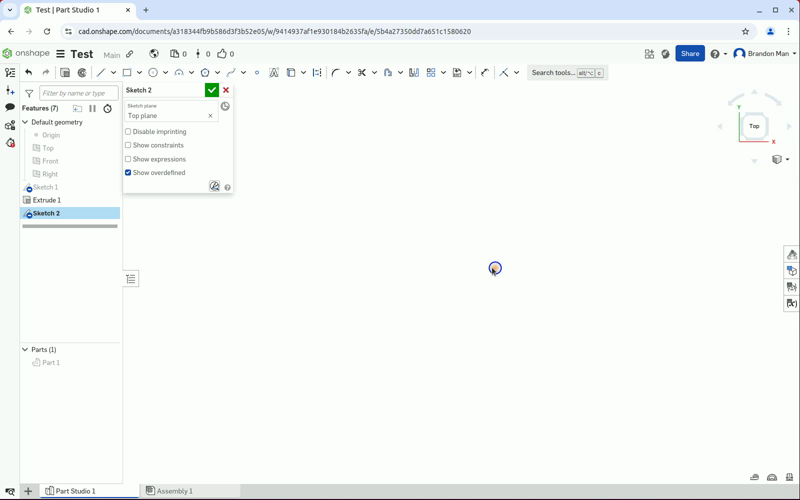
scroll(6)
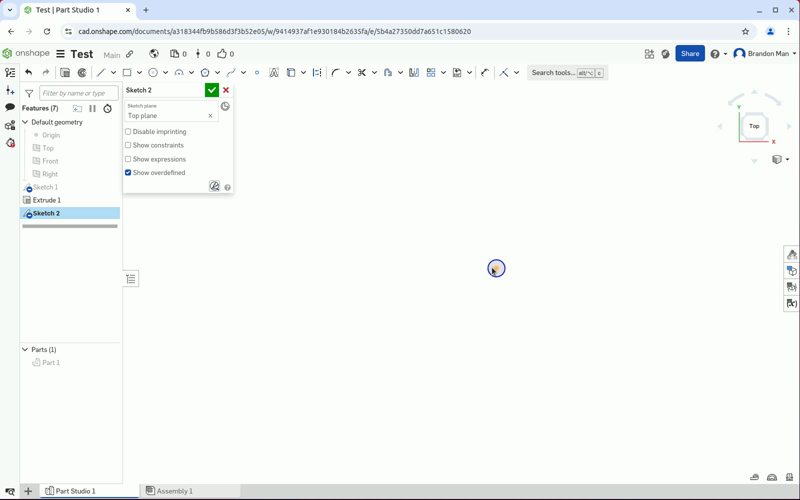
scroll(6)
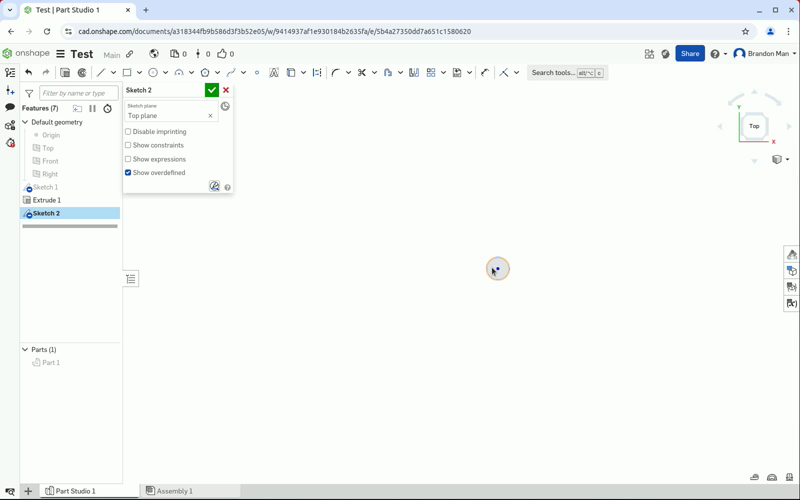
scroll(6)
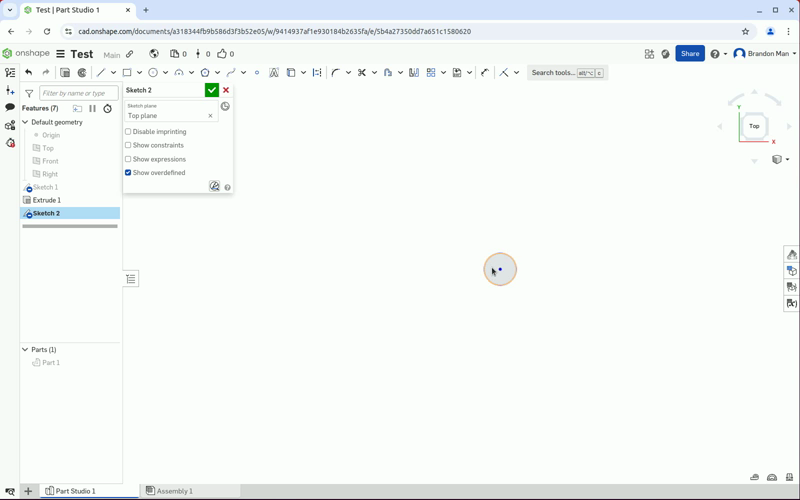
scroll(6)
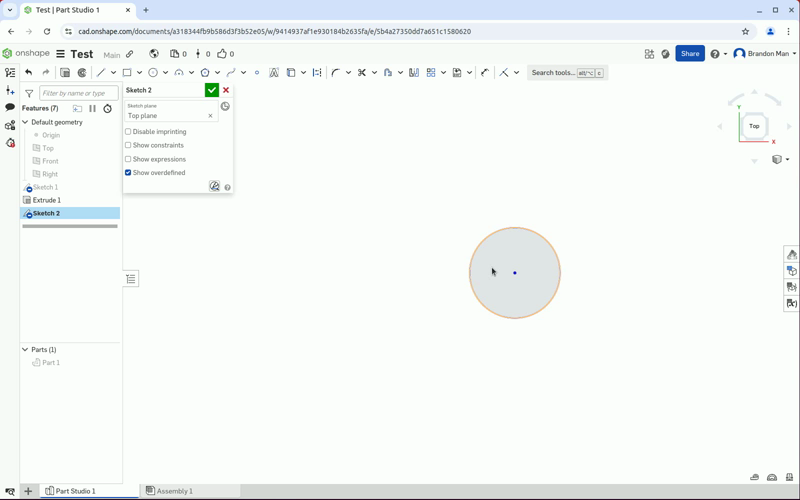
click(492, 267)
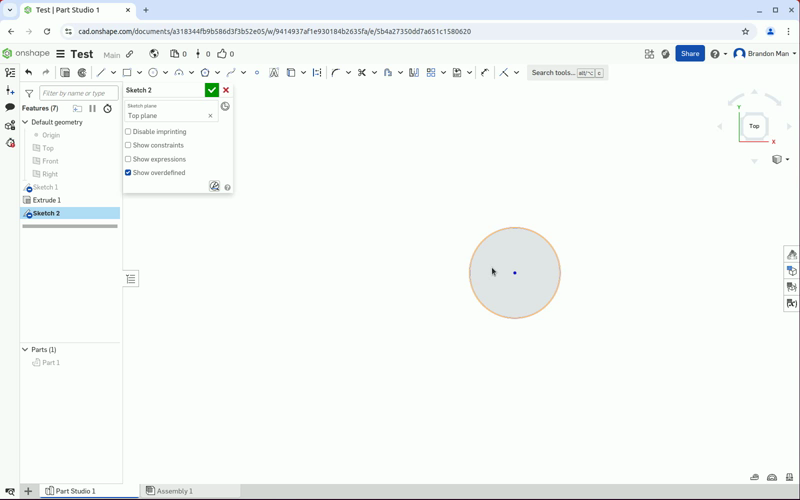
scroll(-6)
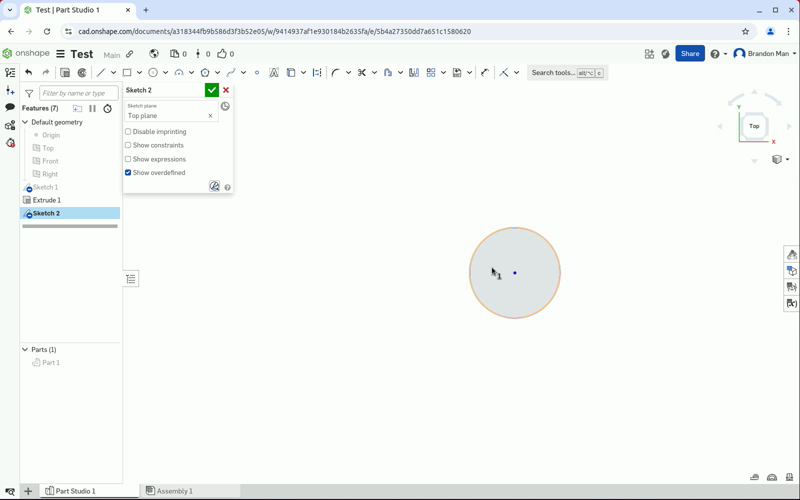
scroll(-6)
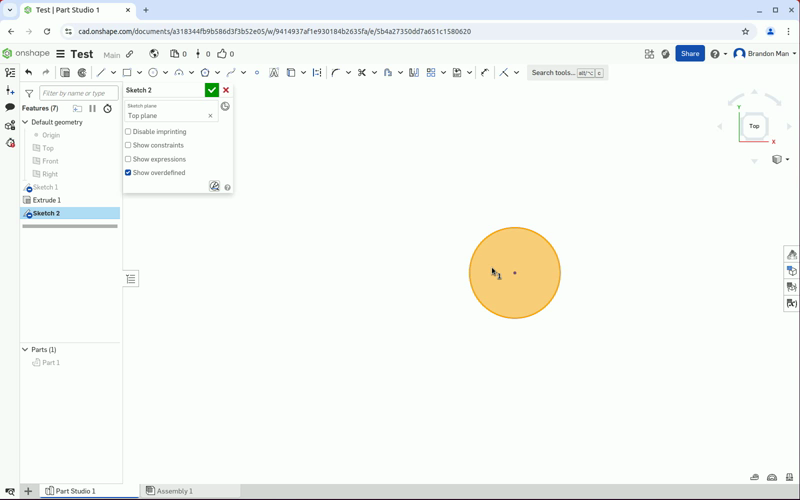
scroll(-6)
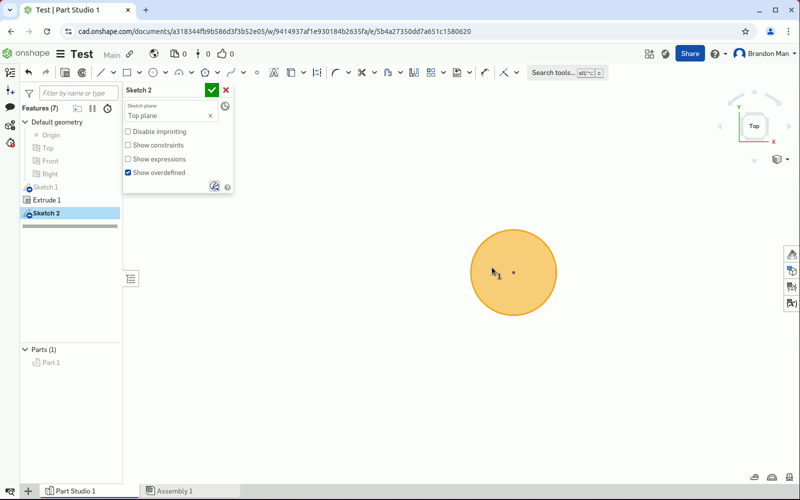
scroll(-6)
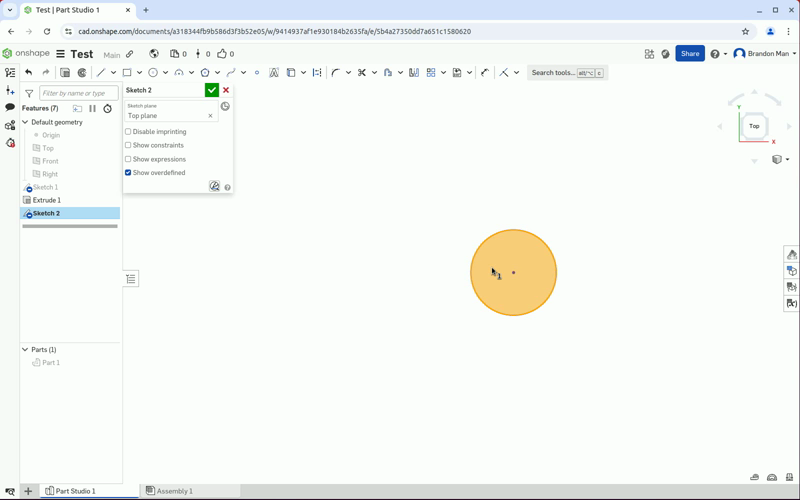
scroll(-6)
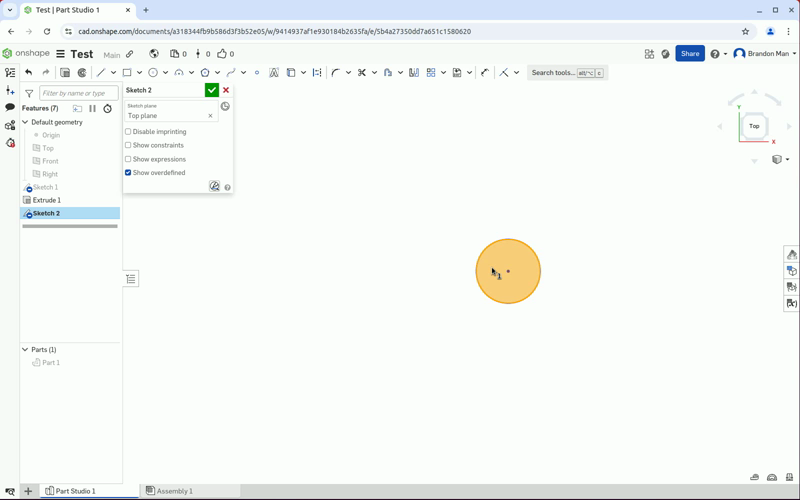
scroll(-6)
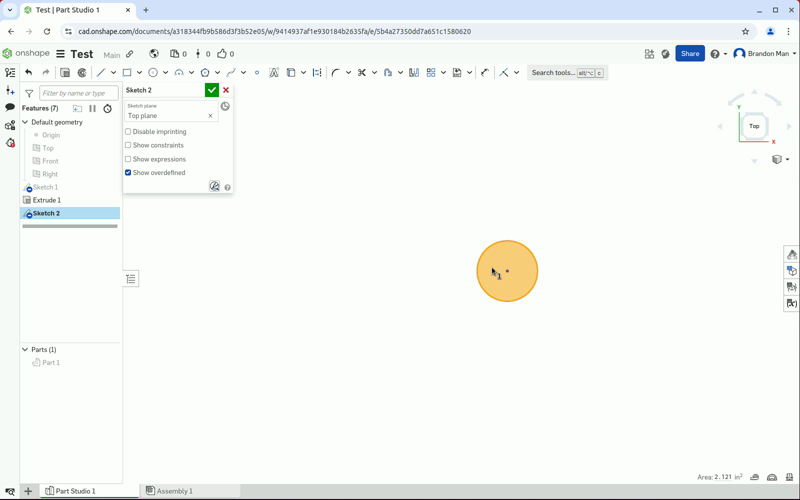
scroll(-6)
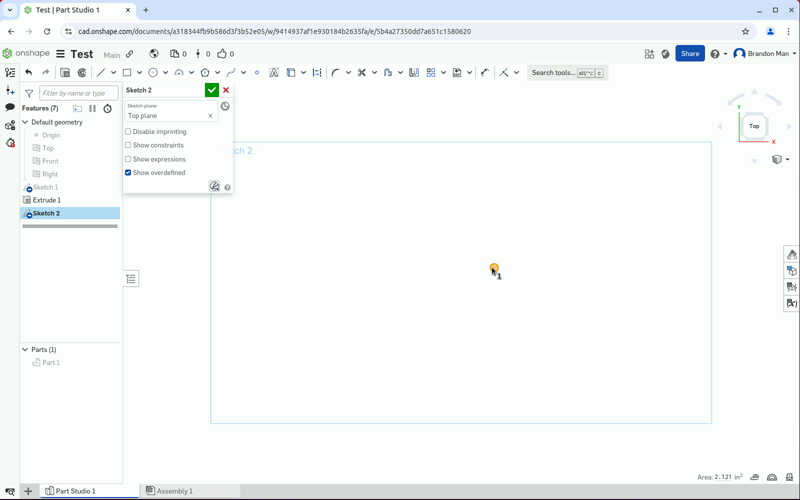
mouse_move(73, 352)
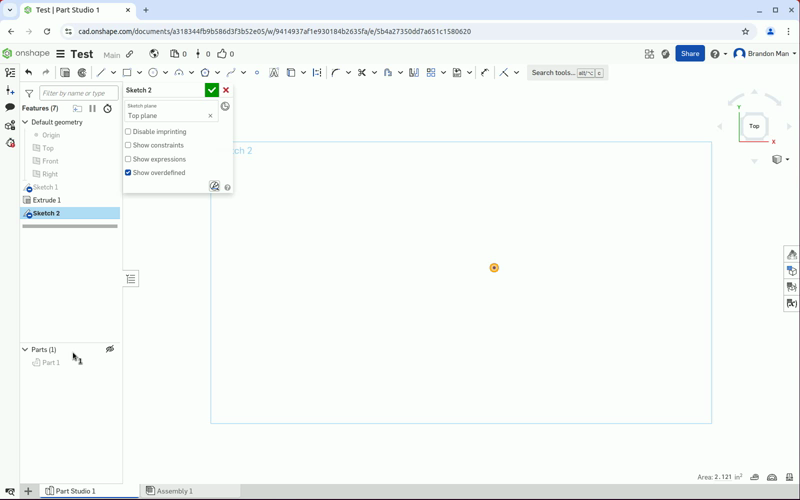
key(shift+y)
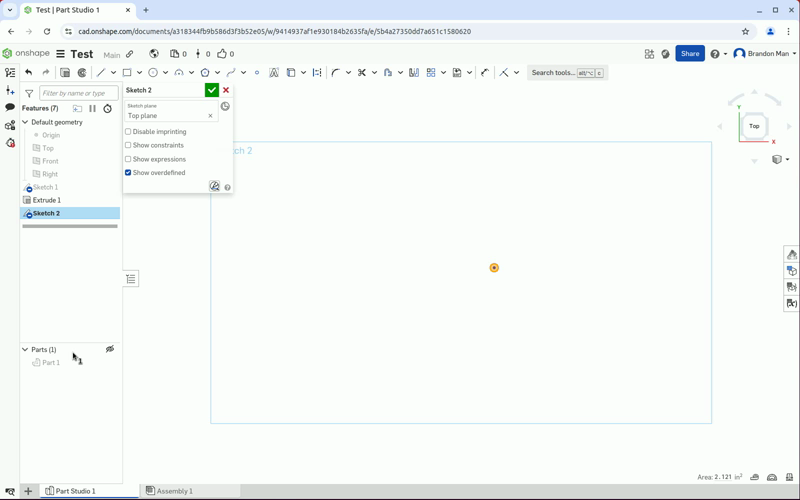
key(shift+e)
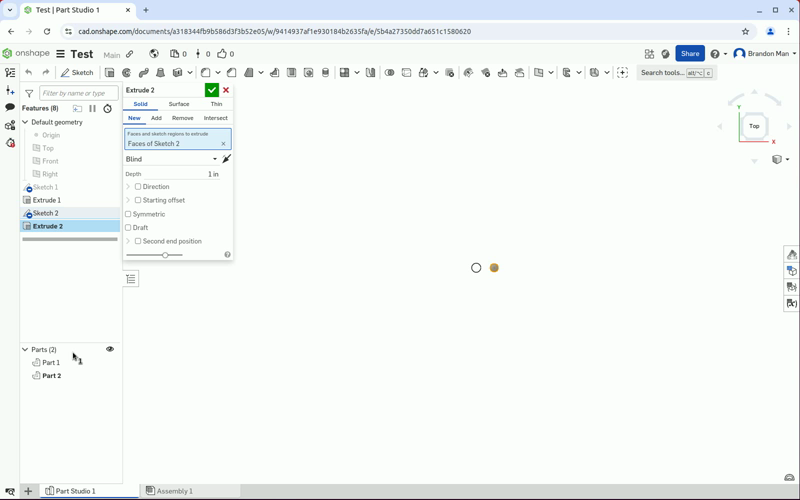
mouse_move(143, 106)
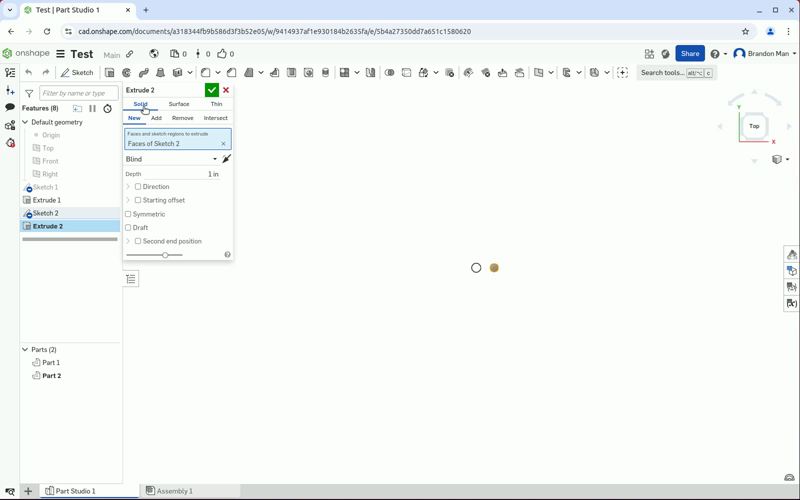
click(143, 106)
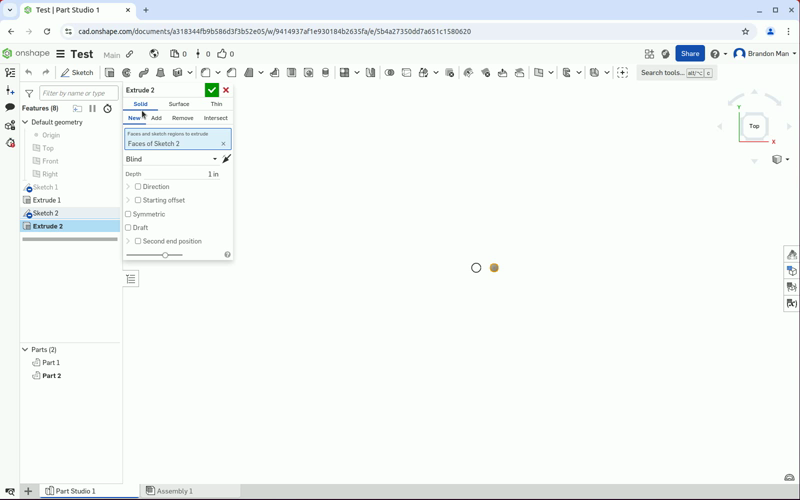
mouse_move(137, 120)
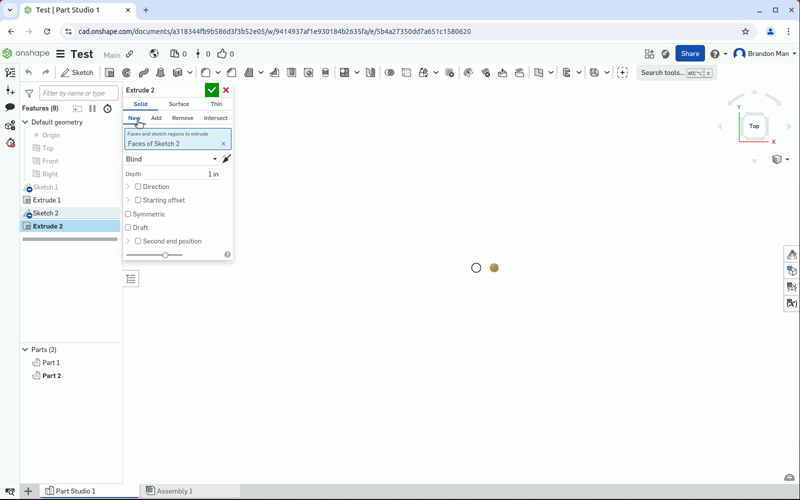
click(137, 120)
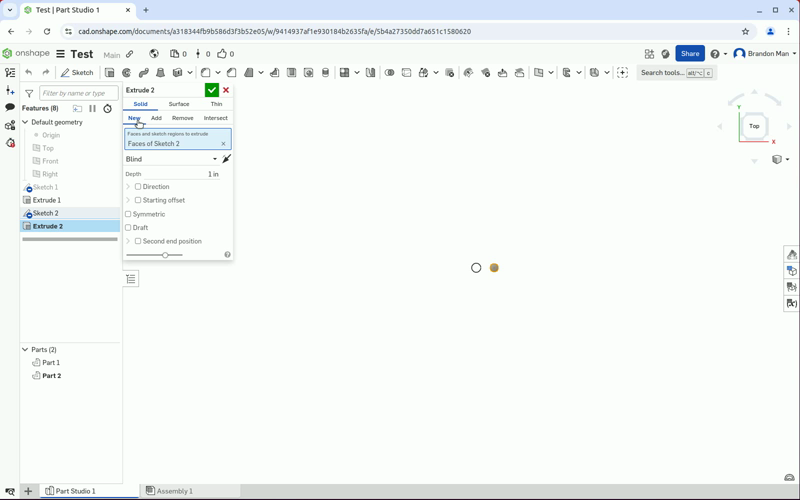
key(tab, 4)
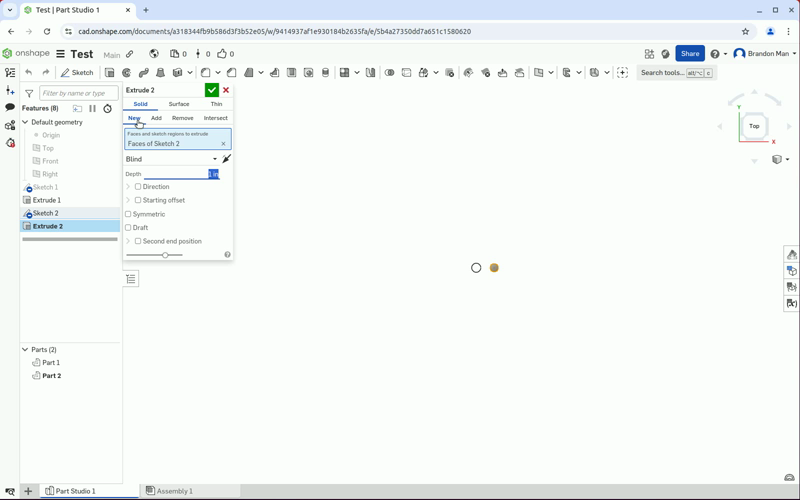
text(1.444)
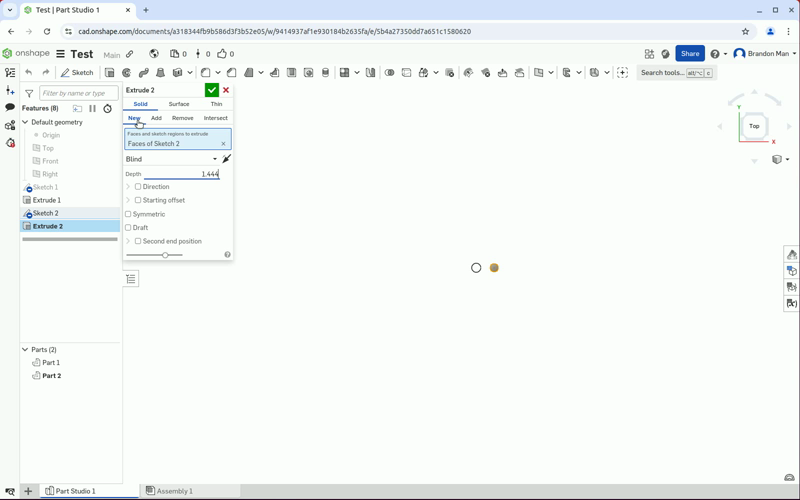
key(enter)
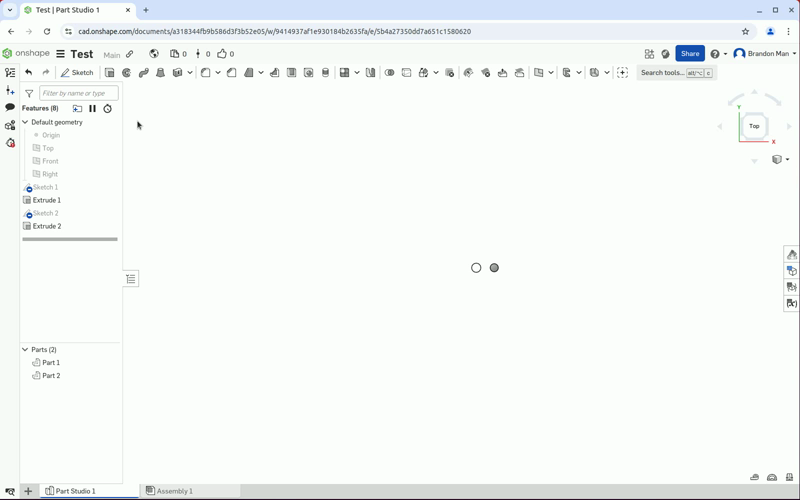
key(shift+h)
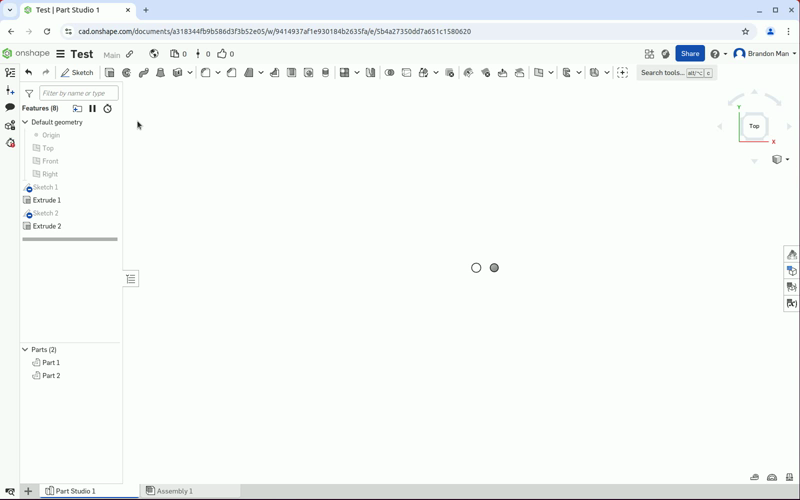
key(shift+h)
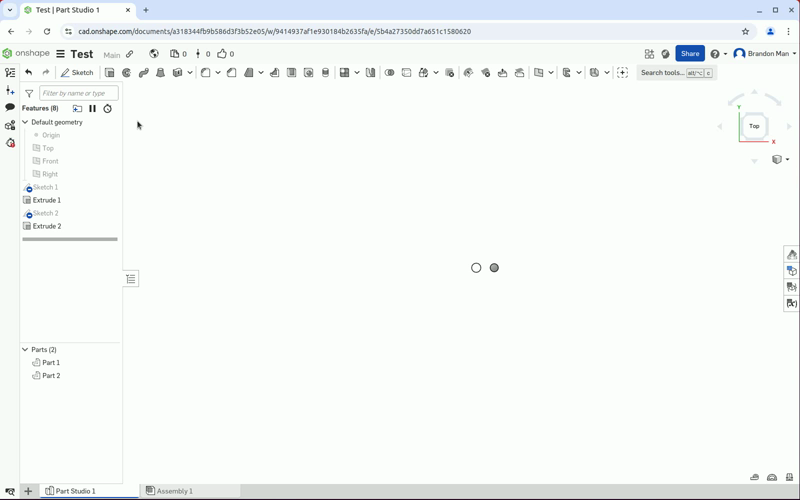
mouse_move(73, 189)
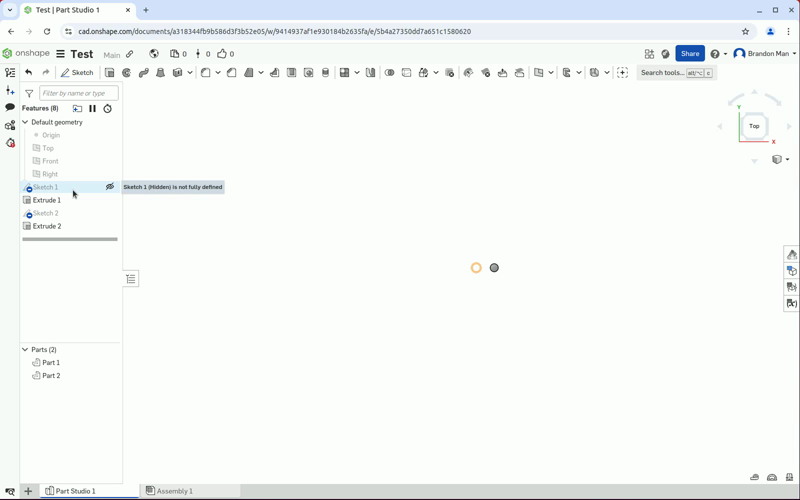
click(73, 189)
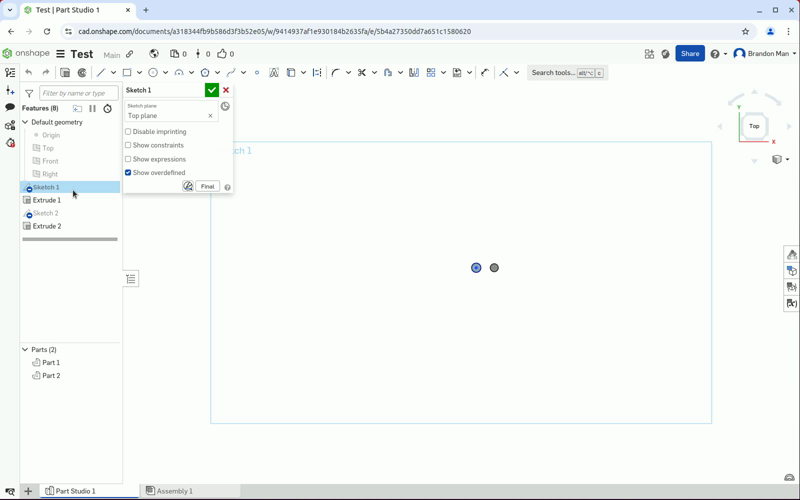
mouse_move(229, 92)
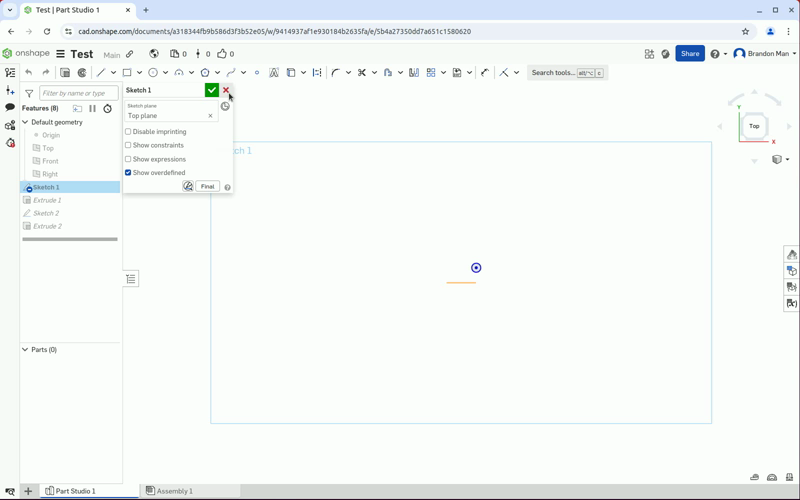
click(229, 92)
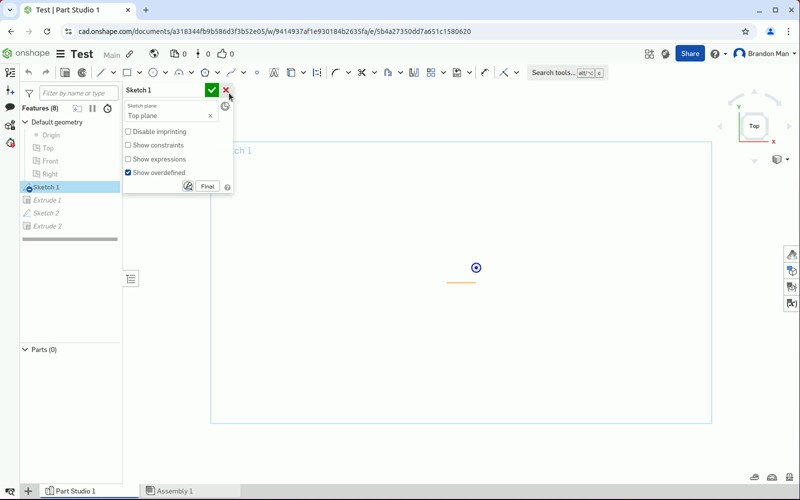
key(shift+s)
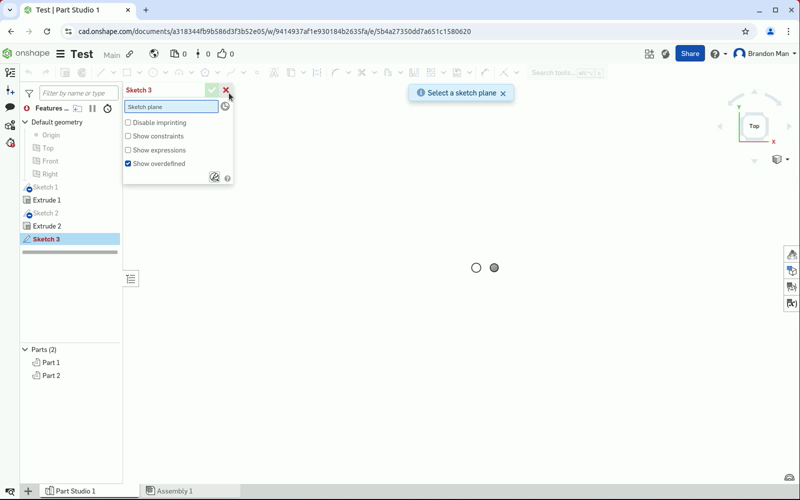
mouse_move(73, 150)
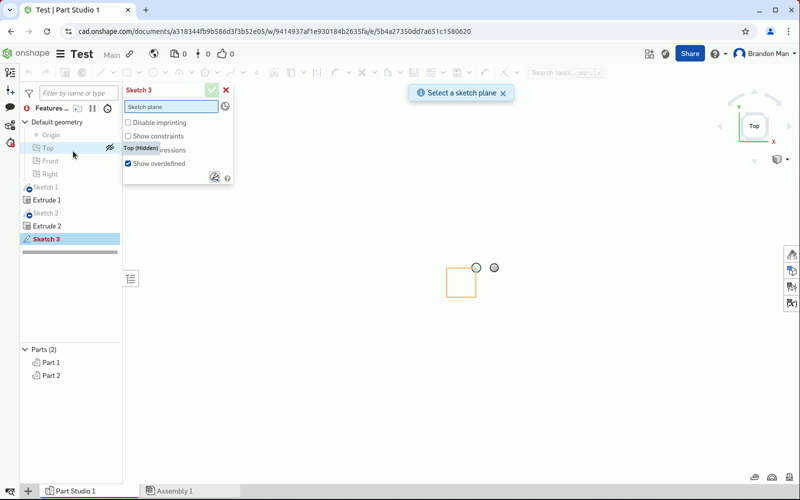
click(73, 150)
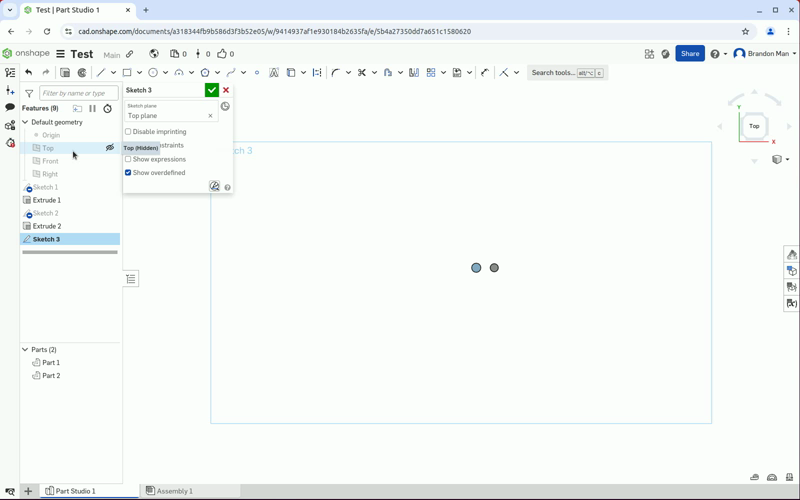
mouse_move(73, 352)
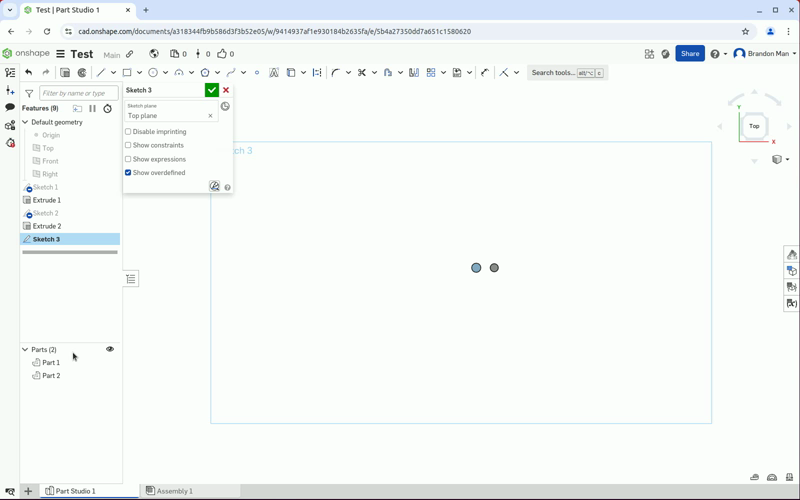
key(y)
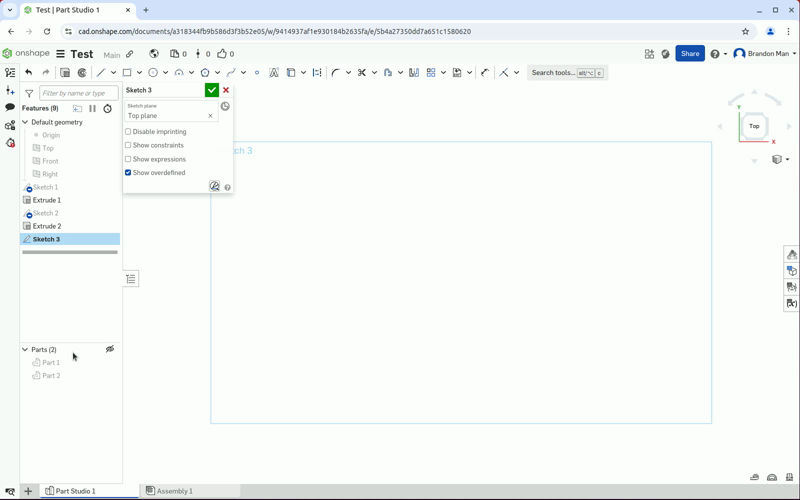
key(c)
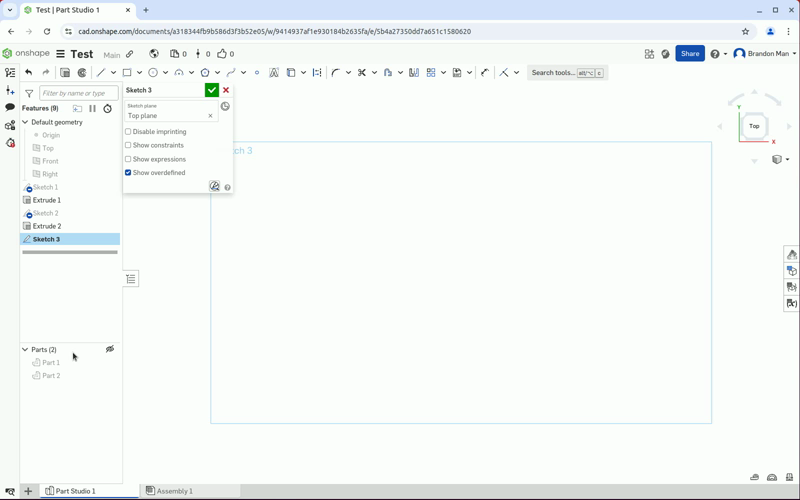
key_down(shift)
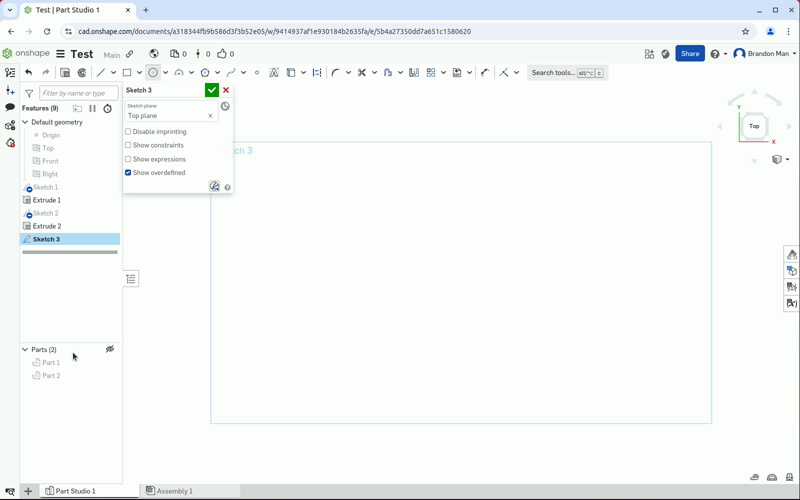
mouse_move(513, 267)
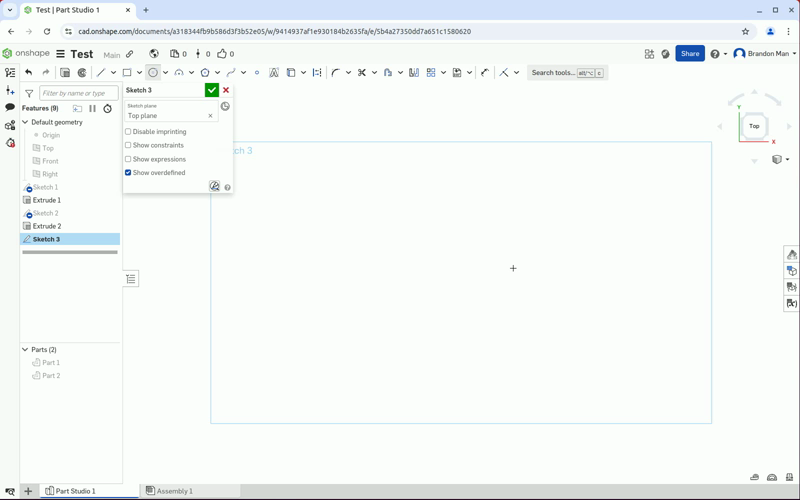
click(513, 267)
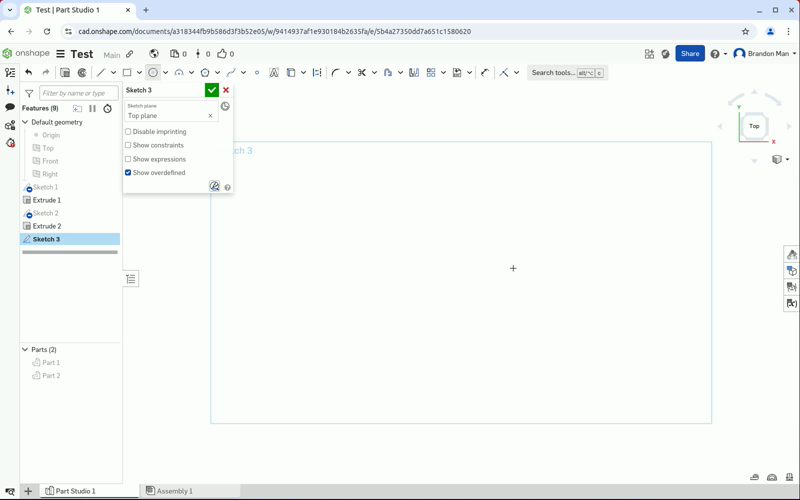
key_up(shift)
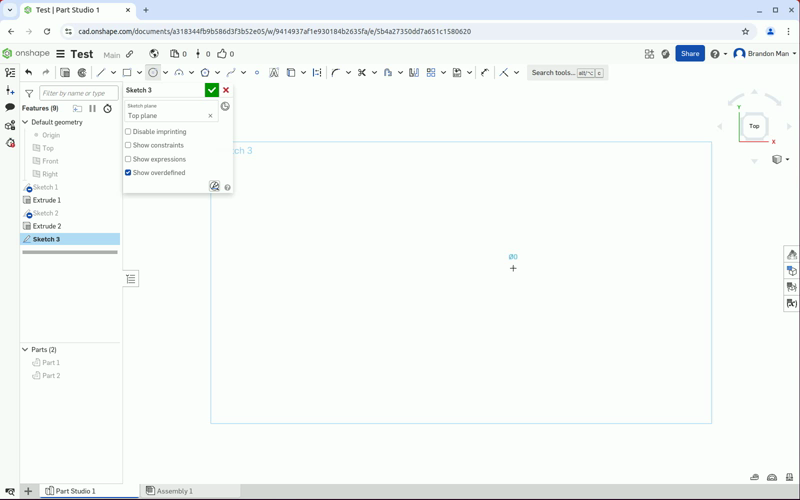
mouse_move(517, 267)
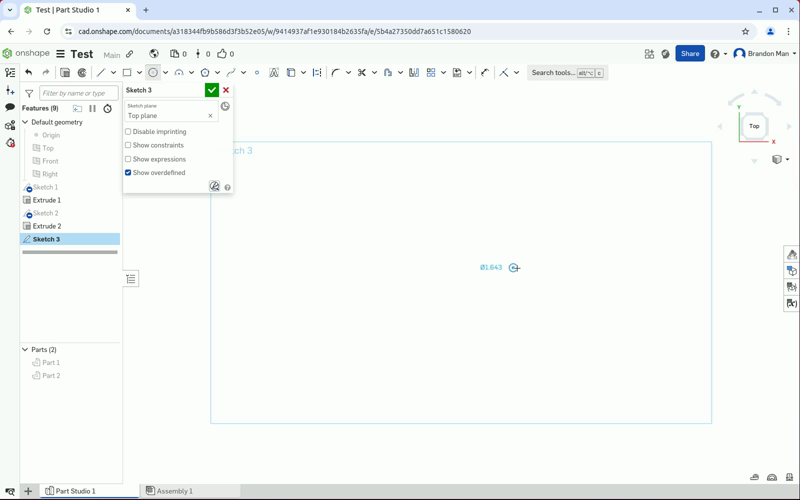
click(517, 267)
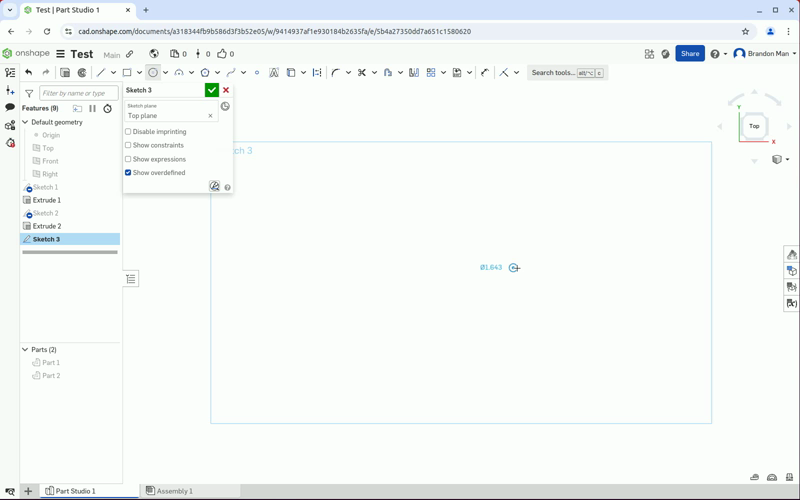
key(esc)
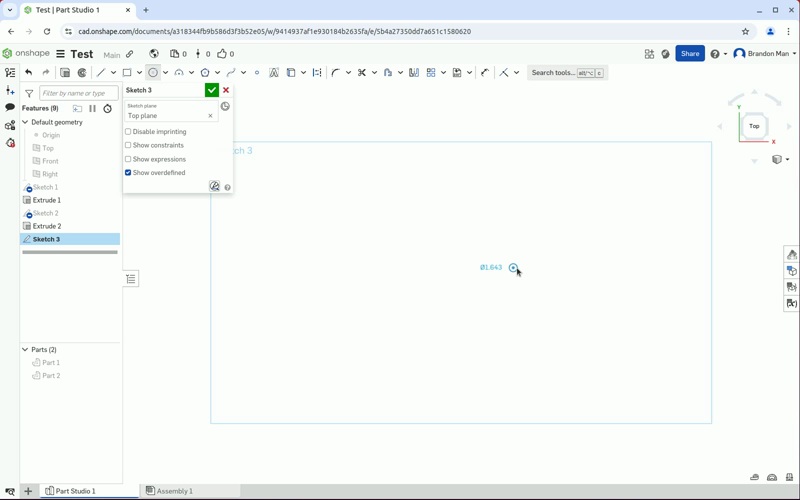
mouse_move(512, 267)
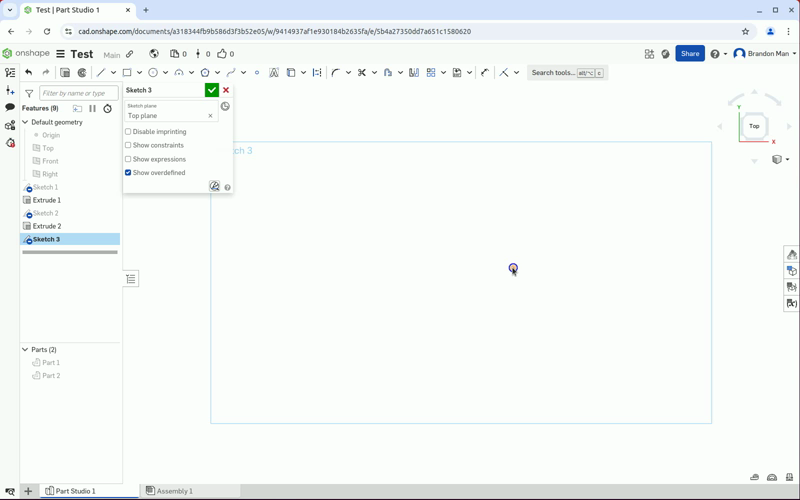
scroll(6)
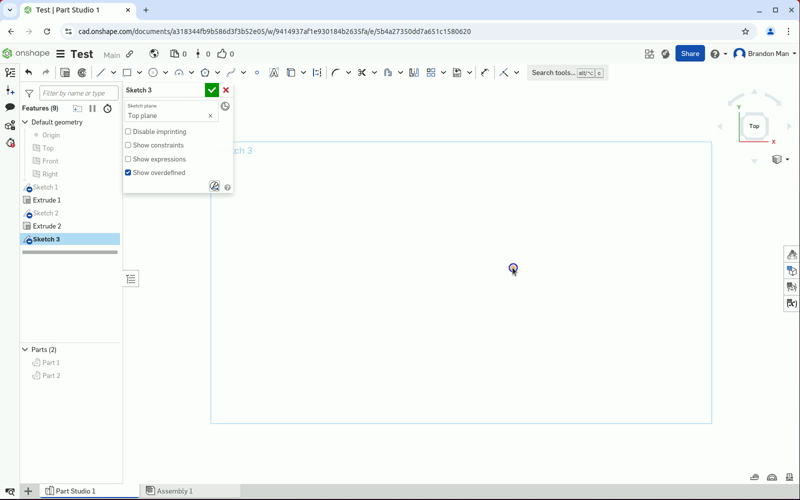
scroll(6)
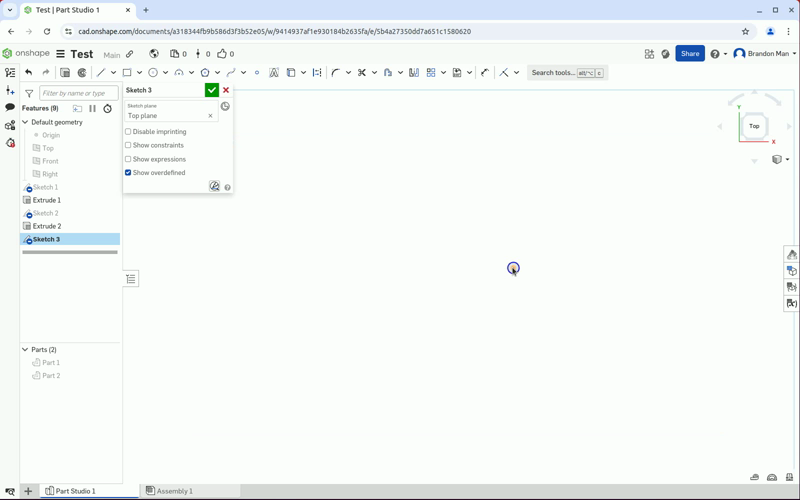
scroll(6)
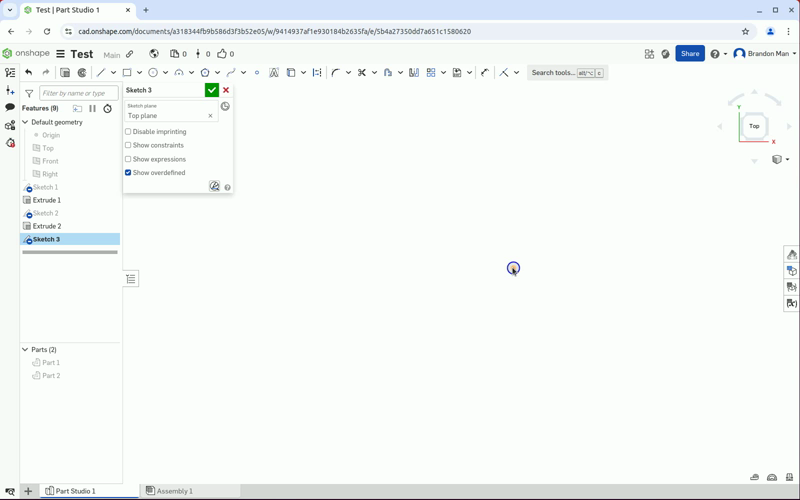
scroll(6)
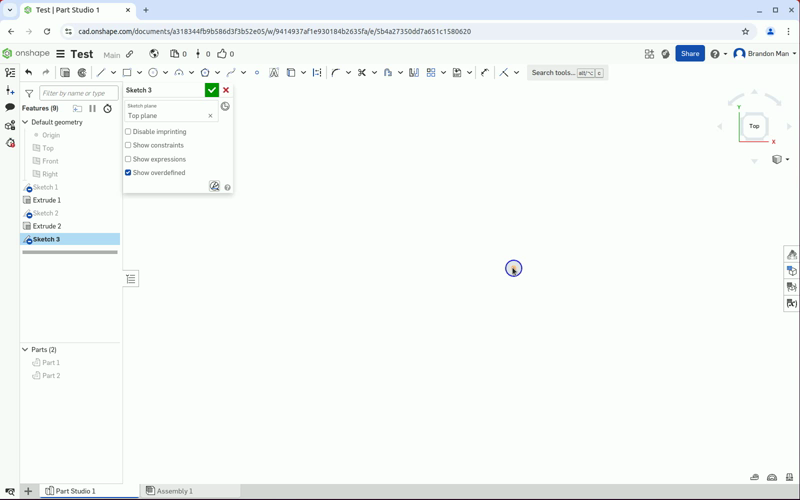
scroll(6)
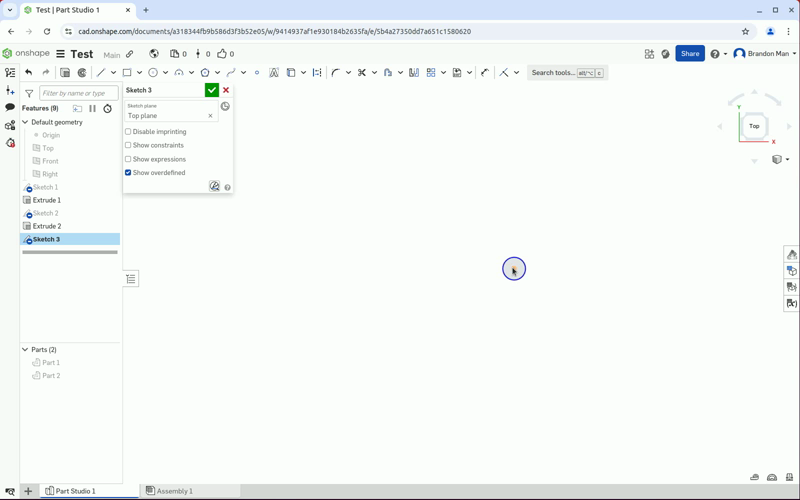
scroll(6)
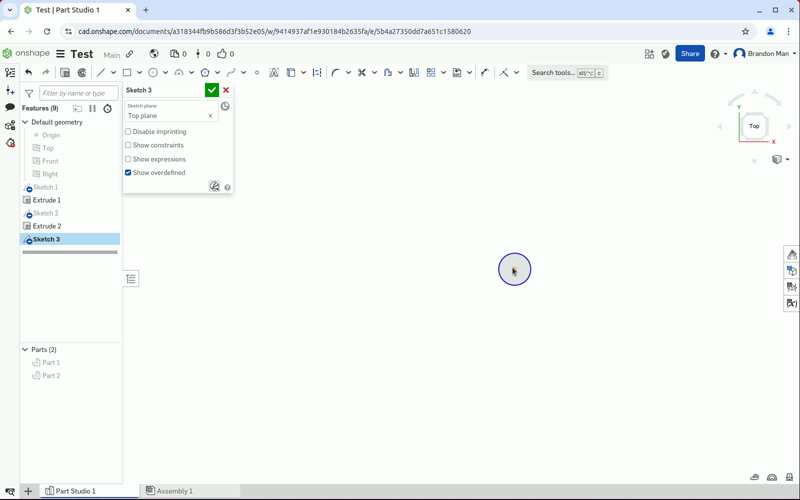
scroll(6)
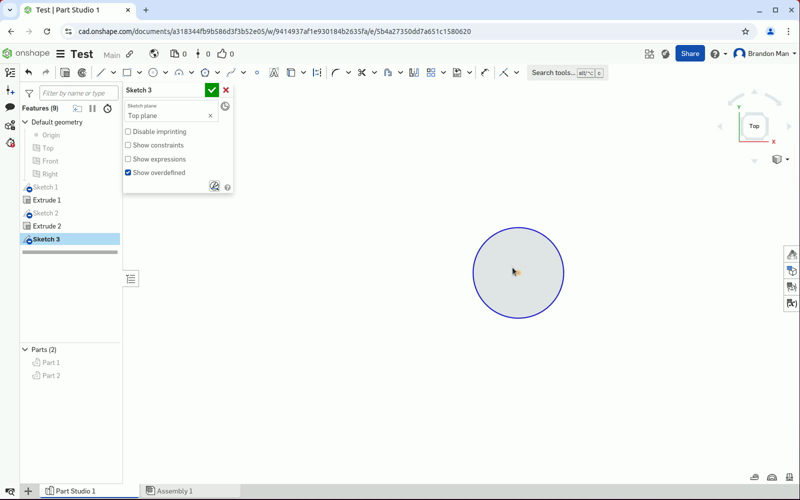
click(512, 267)
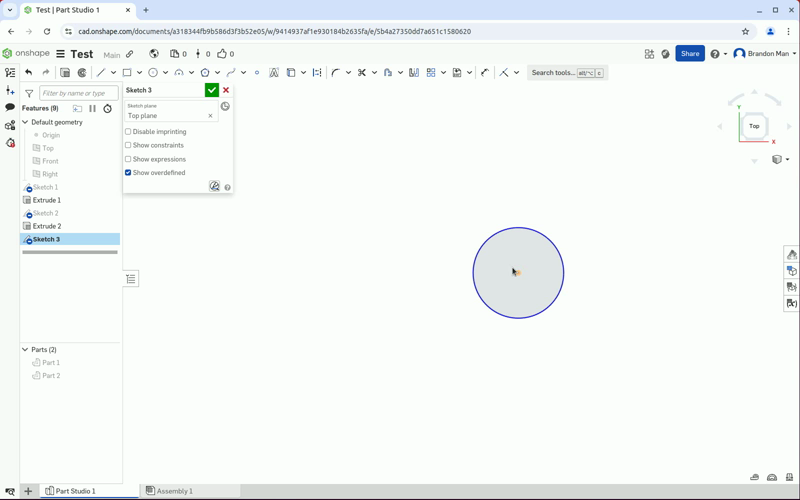
scroll(-6)
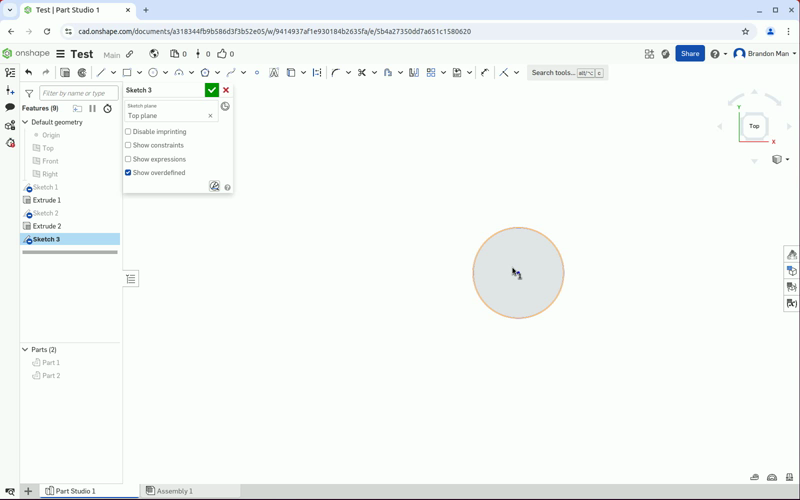
scroll(-6)
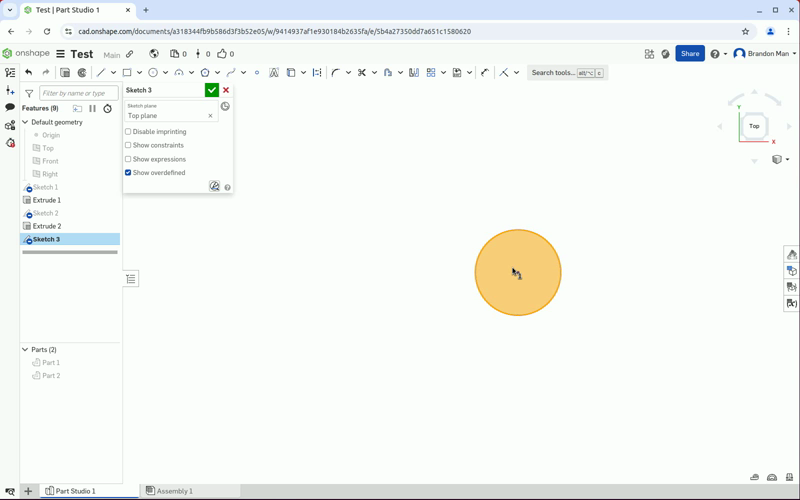
scroll(-6)
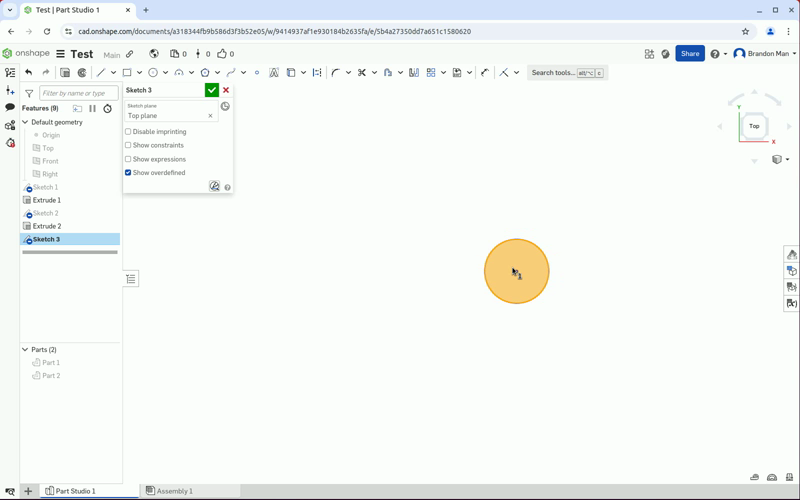
scroll(-6)
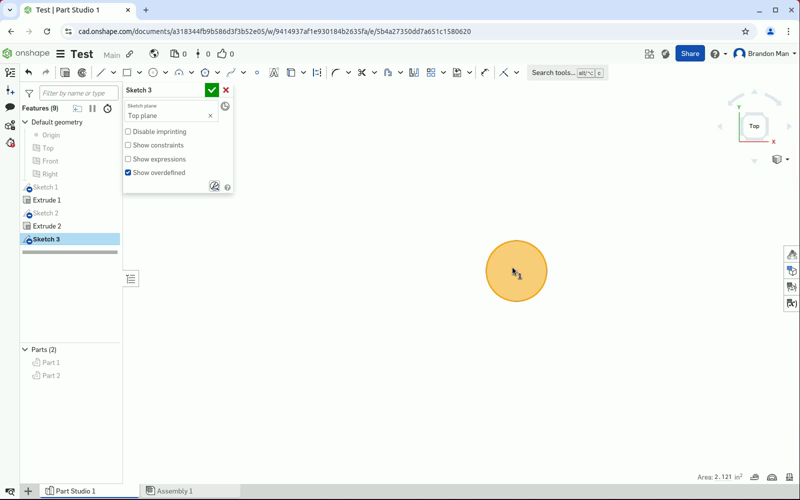
scroll(-6)
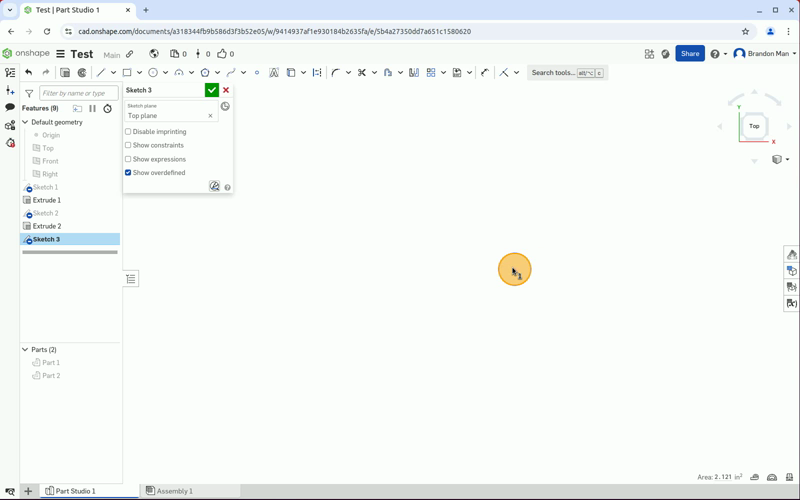
scroll(-6)
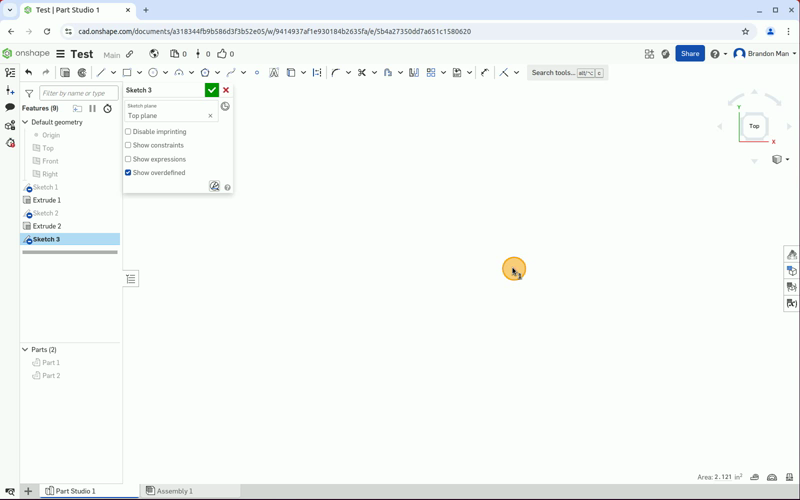
scroll(-6)
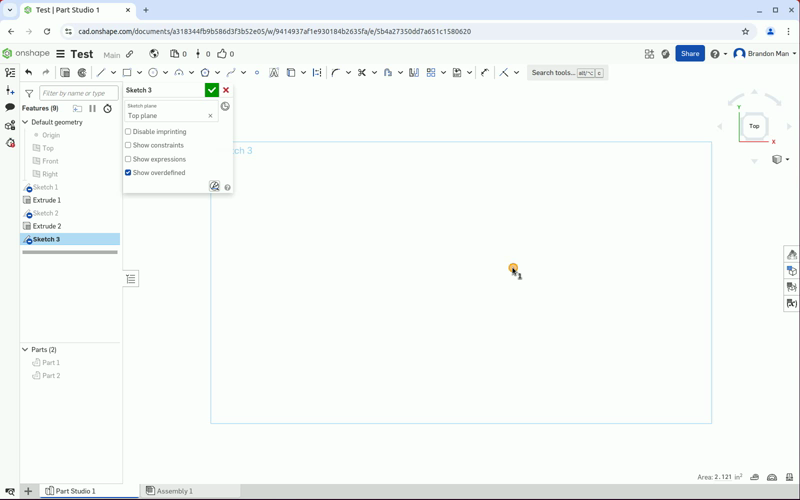
mouse_move(73, 352)
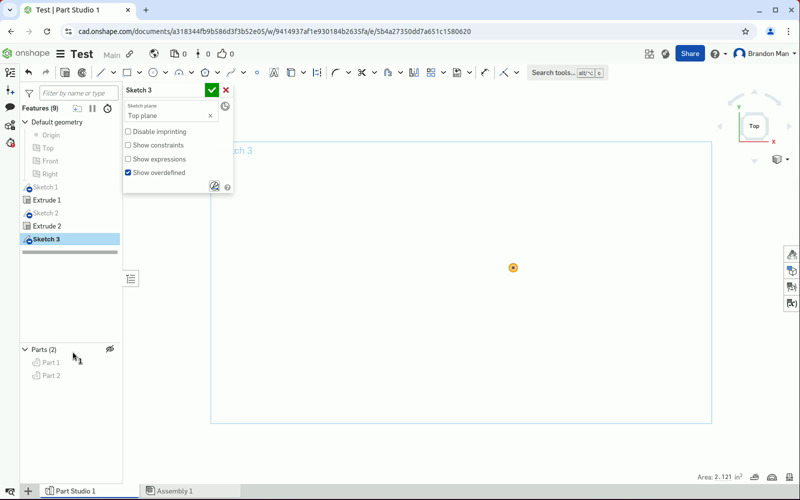
key(shift+y)
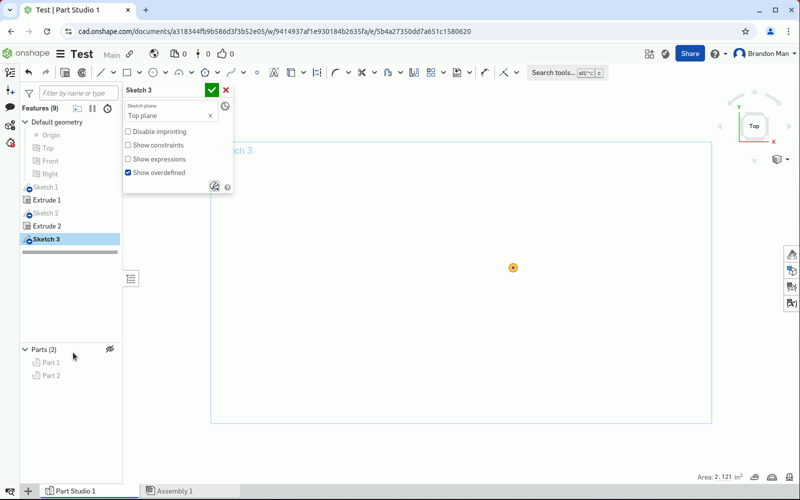
key(shift+e)
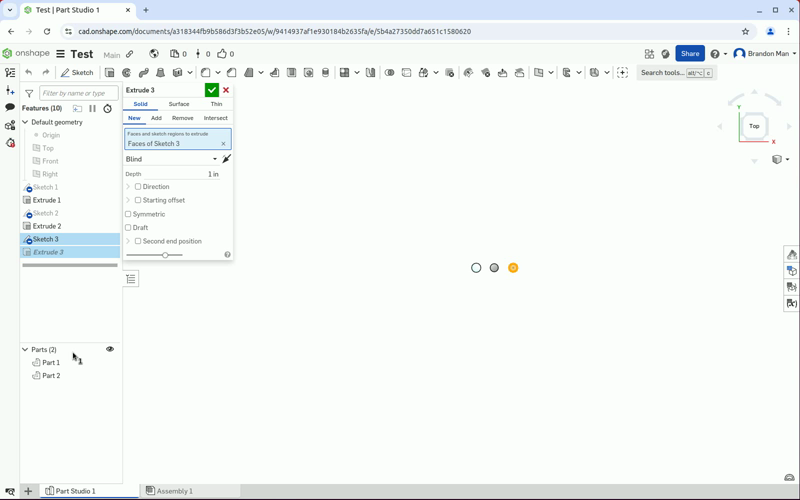
mouse_move(143, 106)
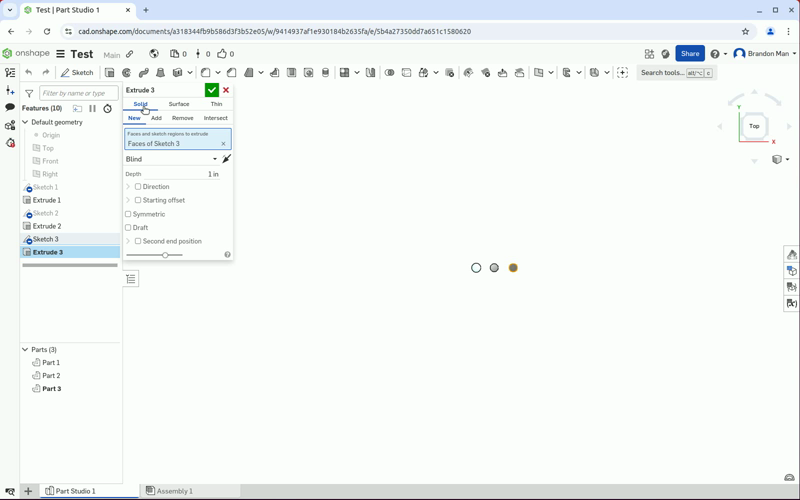
click(143, 106)
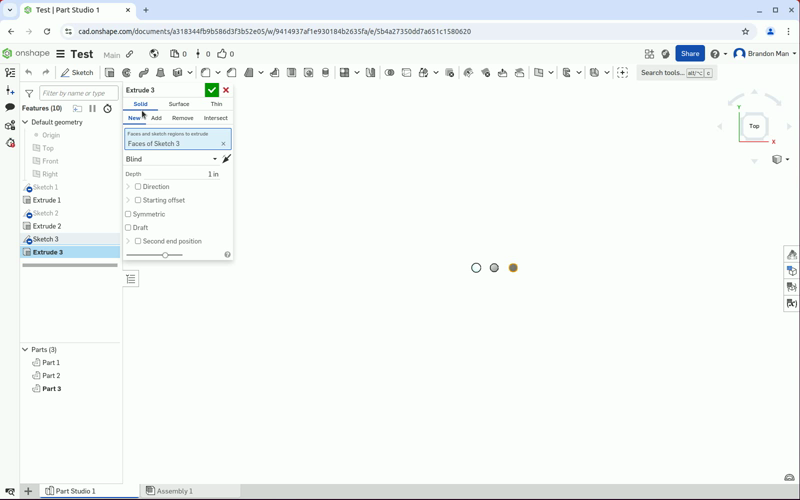
mouse_move(137, 120)
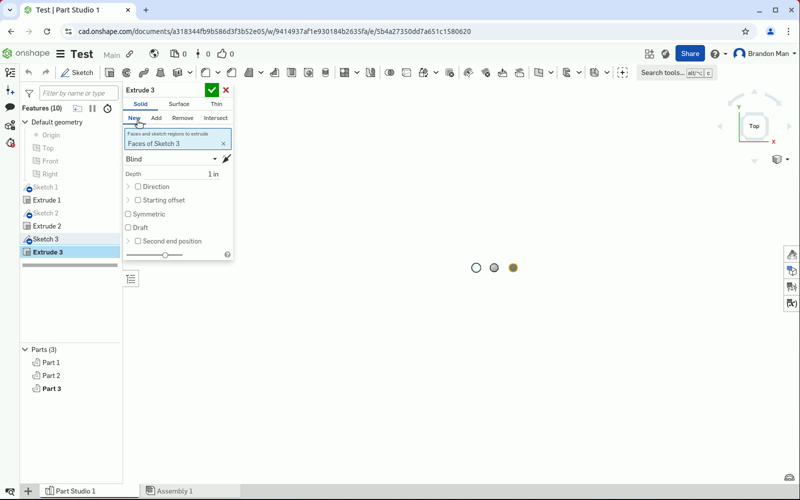
click(137, 120)
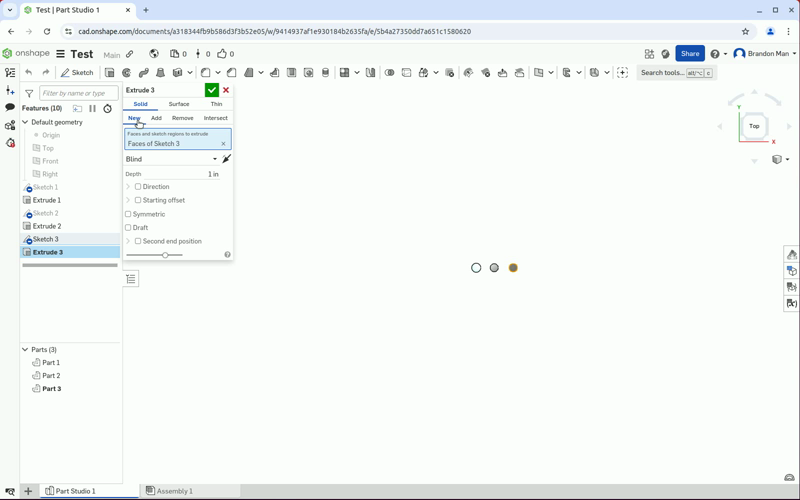
key(tab, 4)
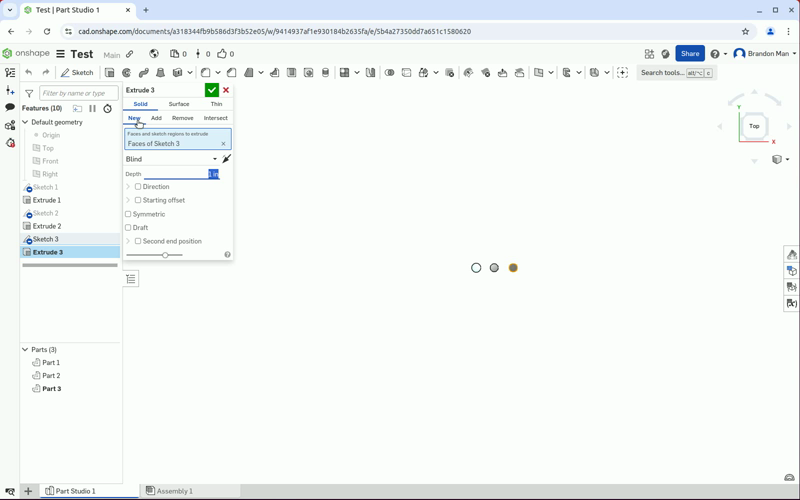
text(1.444)
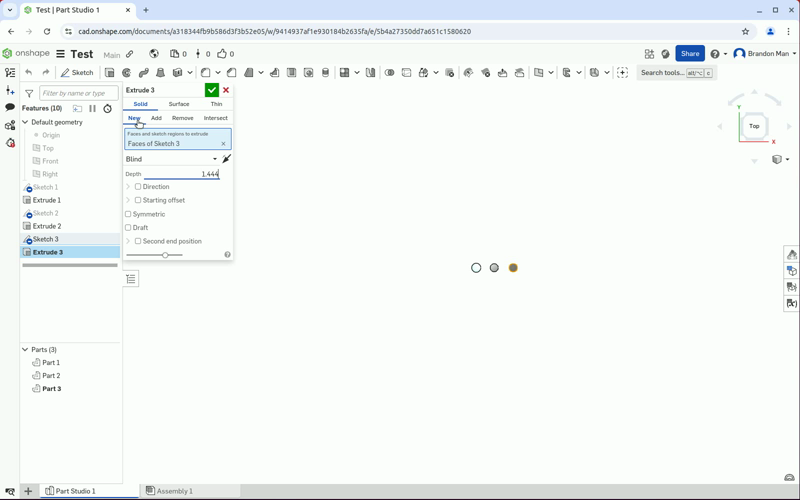
key(enter)
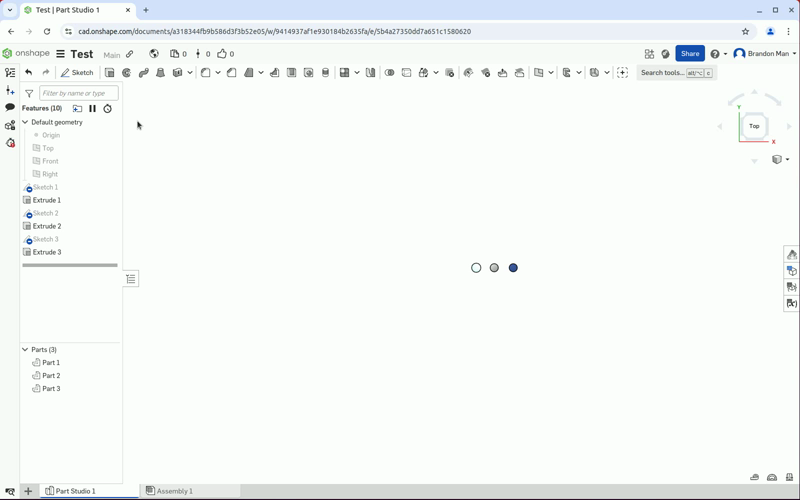
key(shift+h)
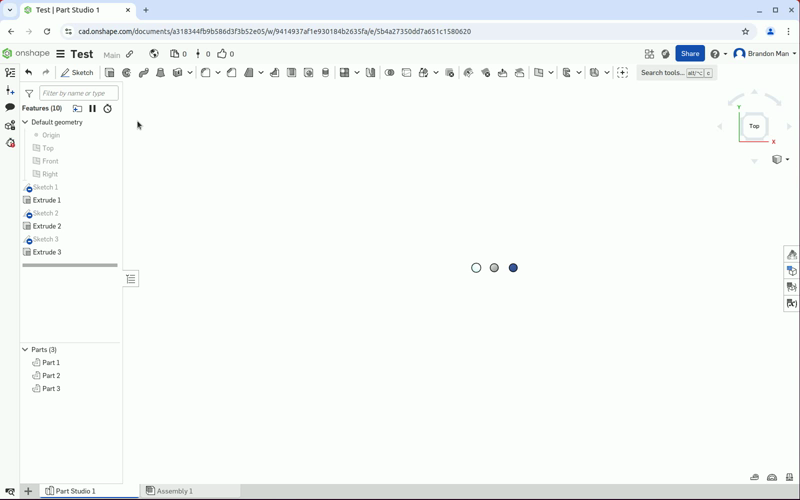
key(shift+h)
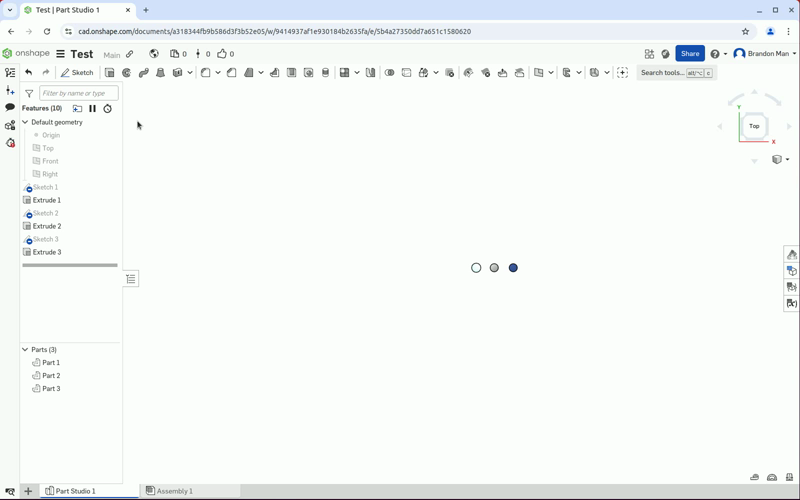
mouse_move(73, 189)
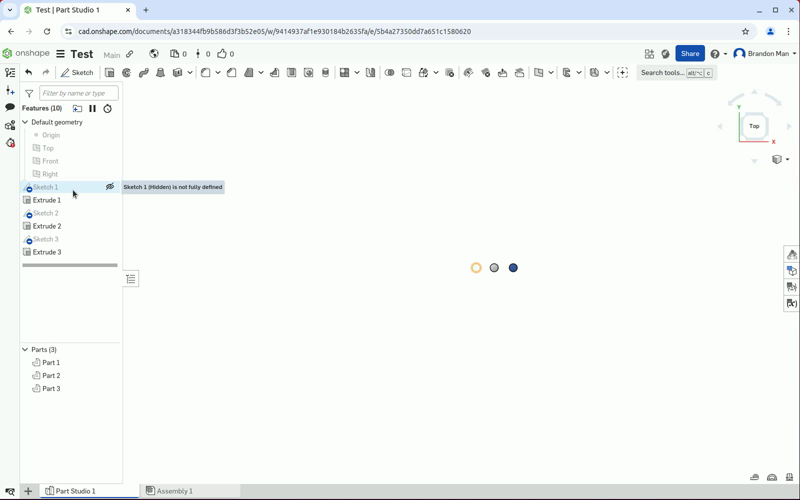
click(73, 189)
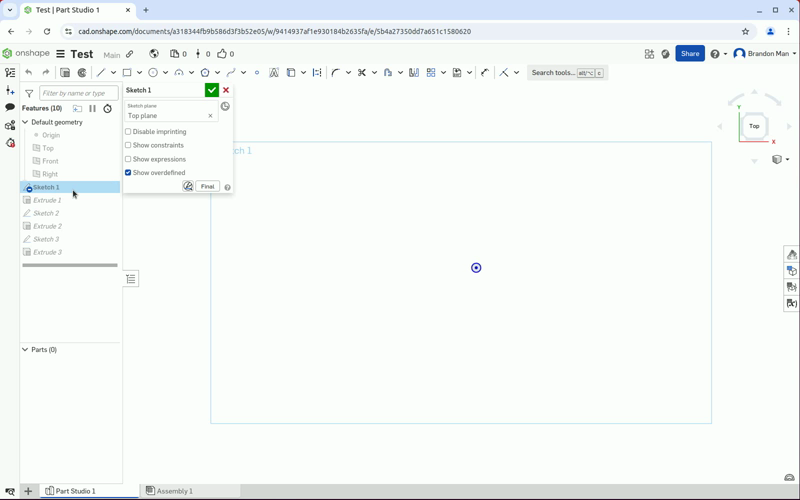
mouse_move(229, 92)
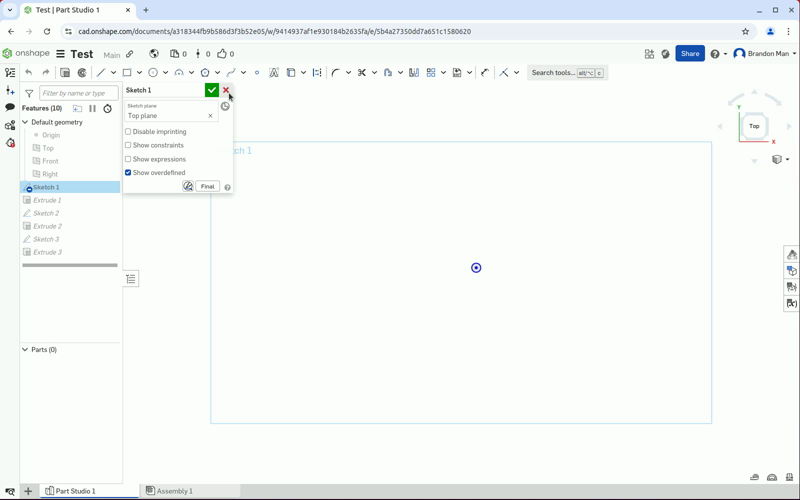
click(229, 92)
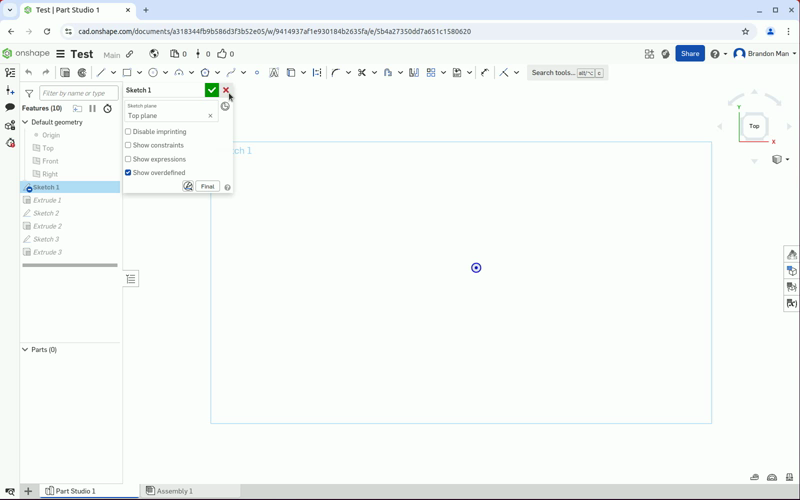
key(shift+s)
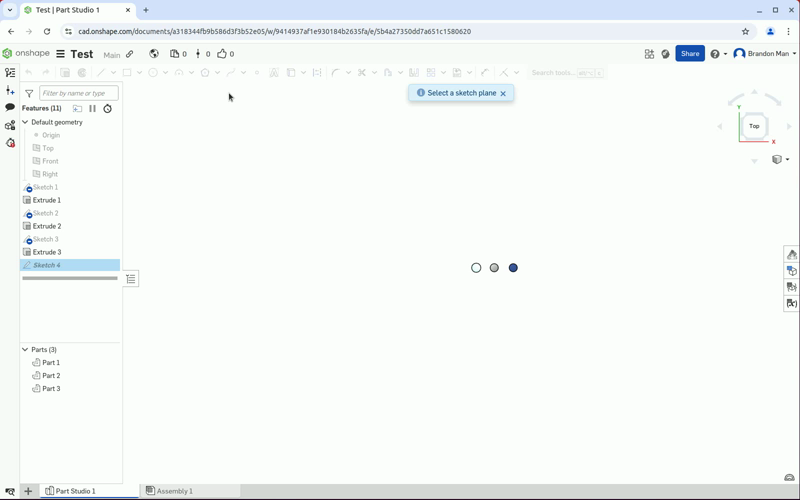
mouse_move(73, 150)
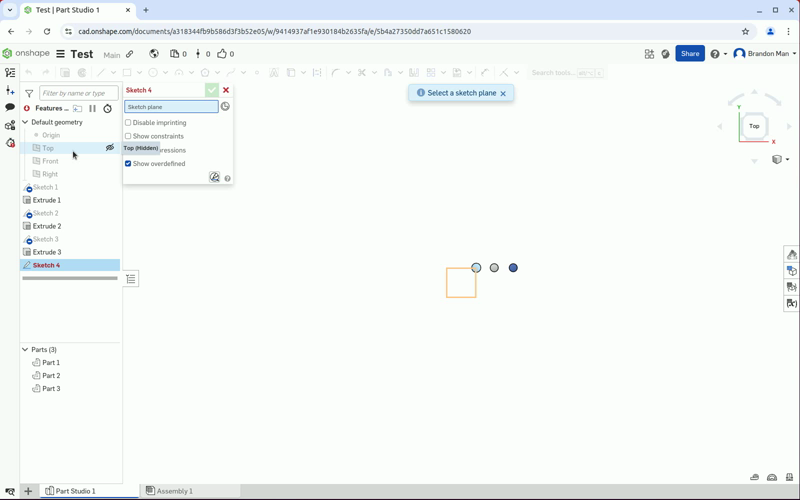
click(73, 150)
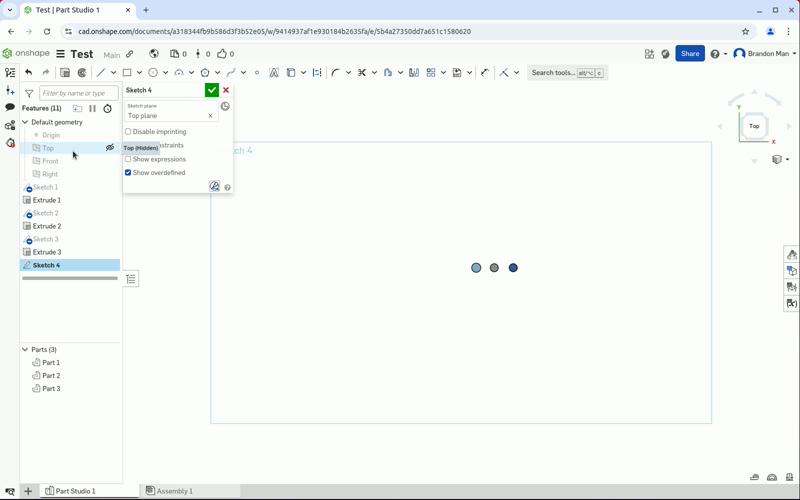
mouse_move(73, 352)
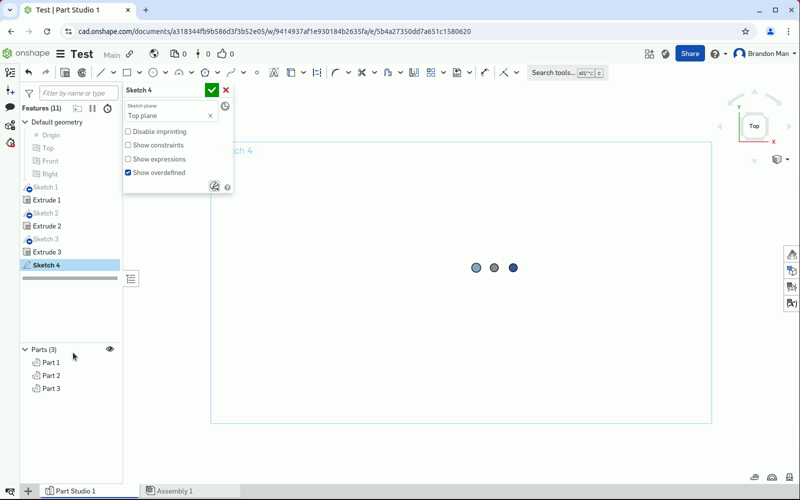
key(y)
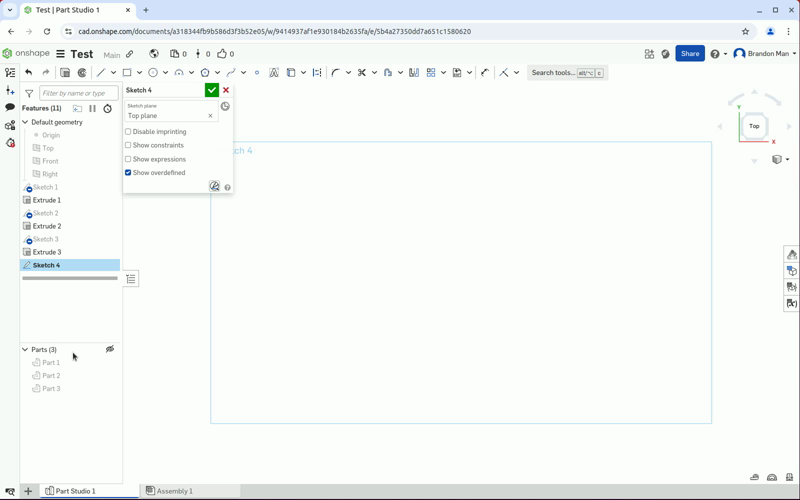
key(c)
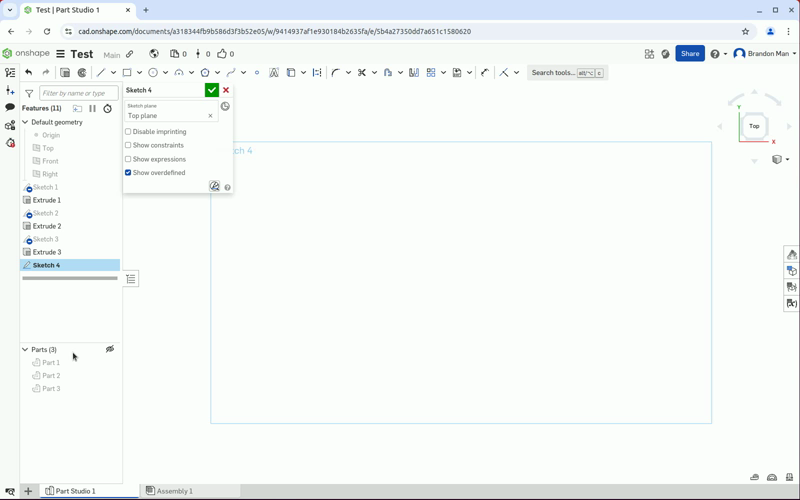
key_down(shift)
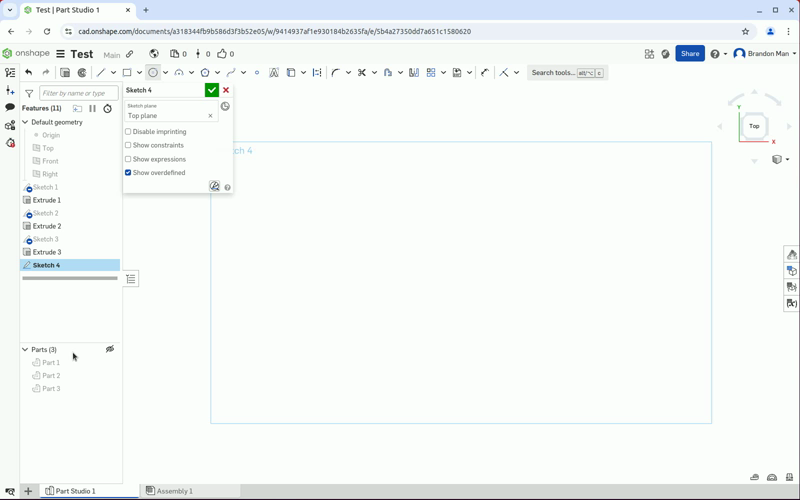
mouse_move(530, 267)
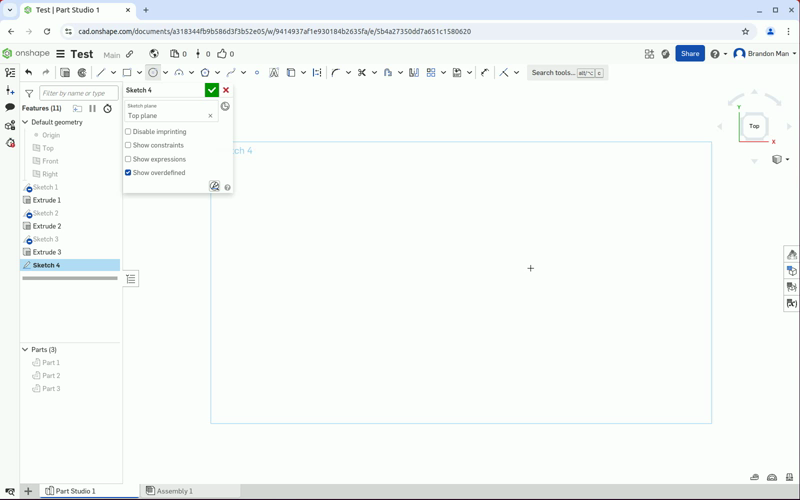
click(530, 267)
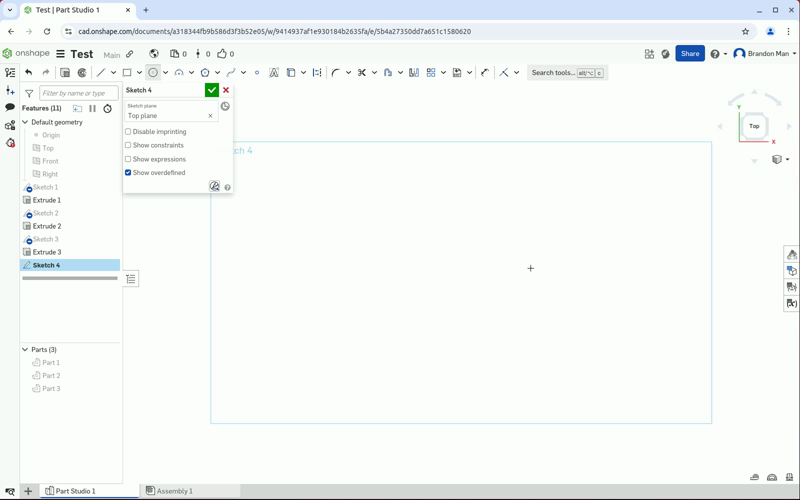
key_up(shift)
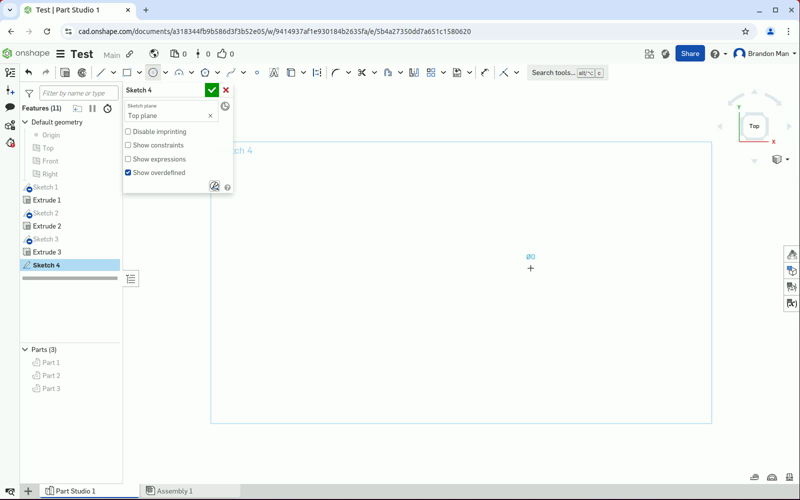
mouse_move(534, 267)
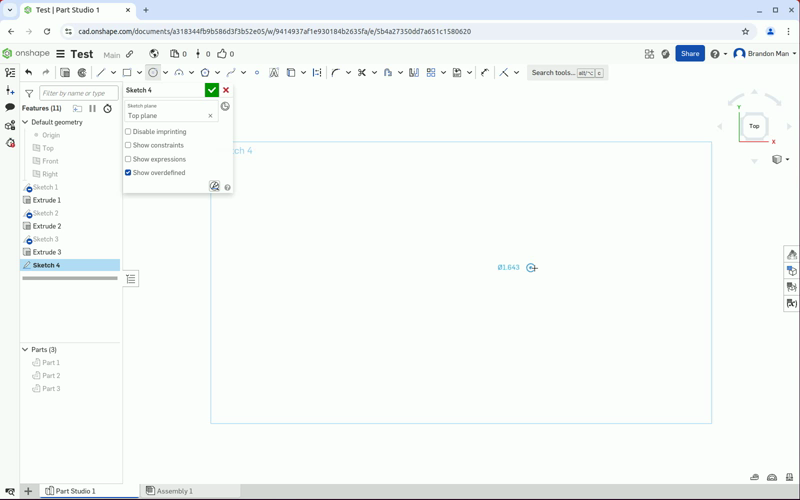
click(534, 267)
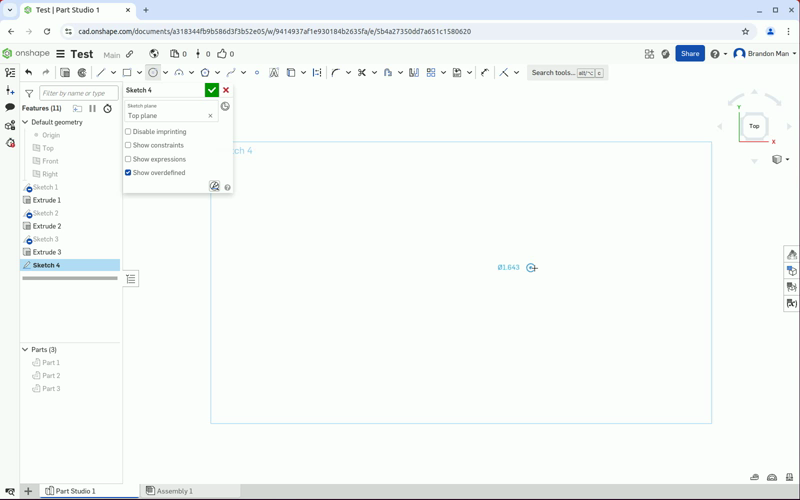
key(esc)
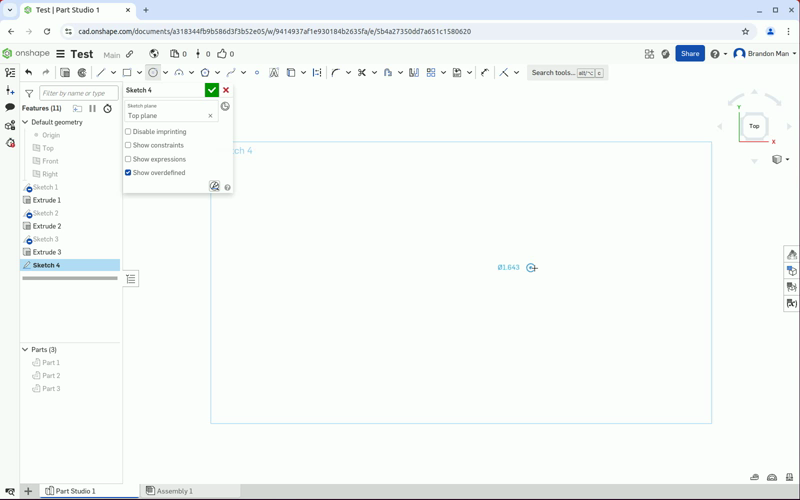
mouse_move(532, 265)
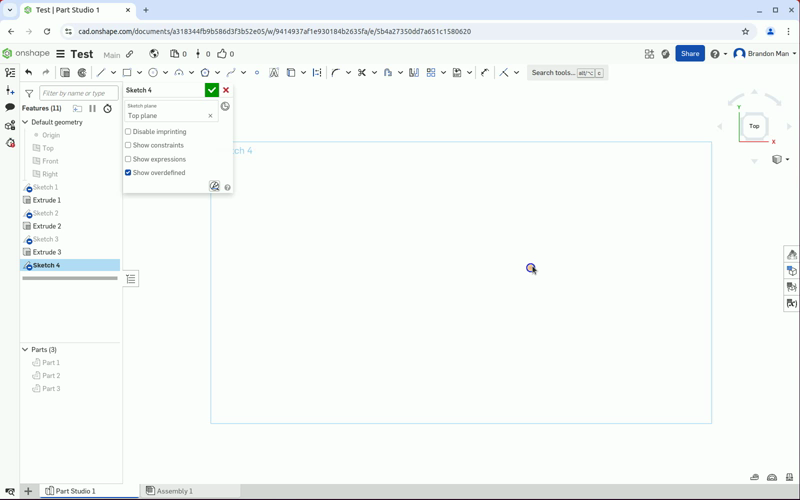
scroll(6)
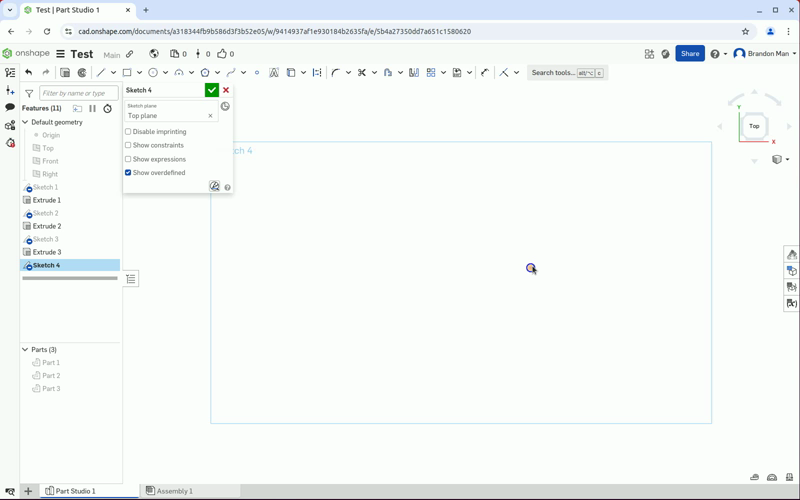
scroll(6)
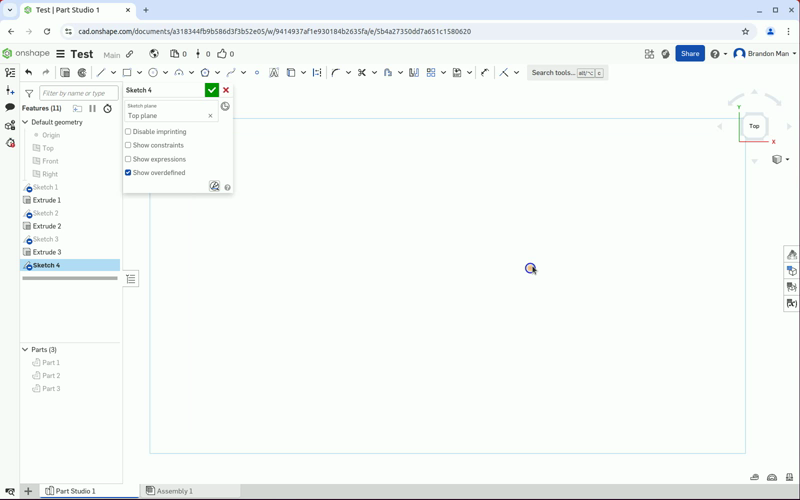
scroll(6)
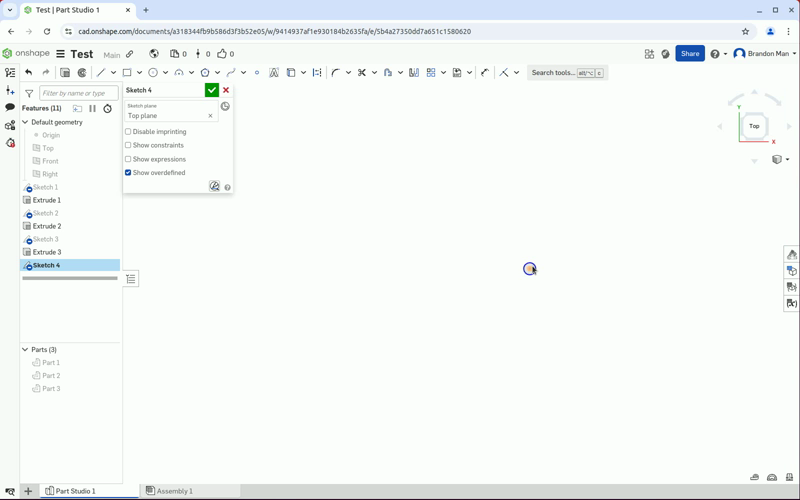
scroll(6)
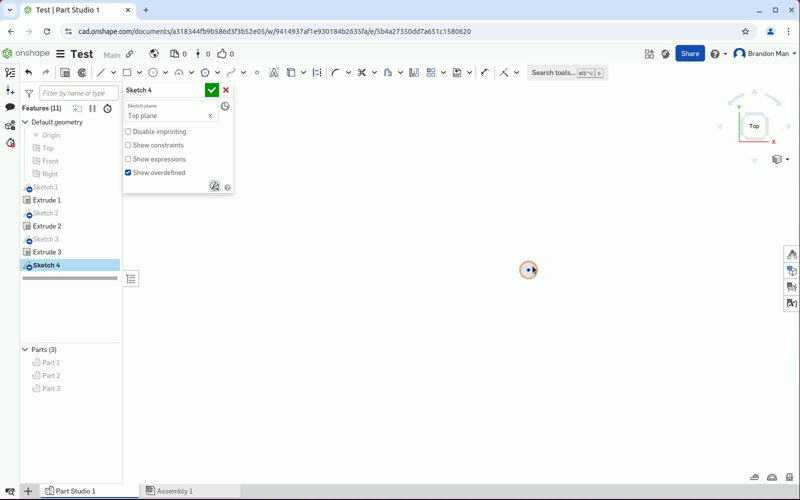
scroll(6)
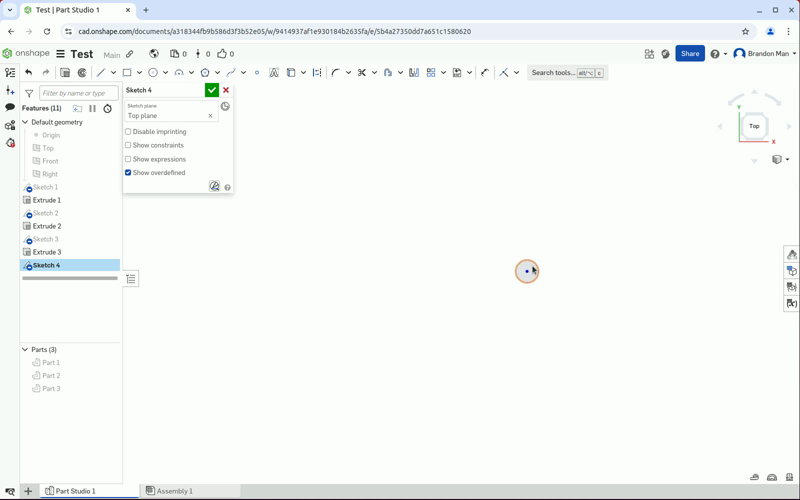
scroll(6)
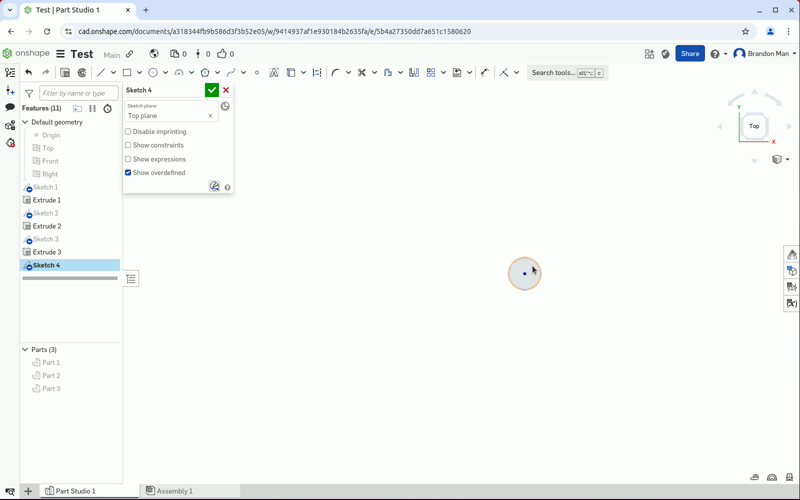
scroll(6)
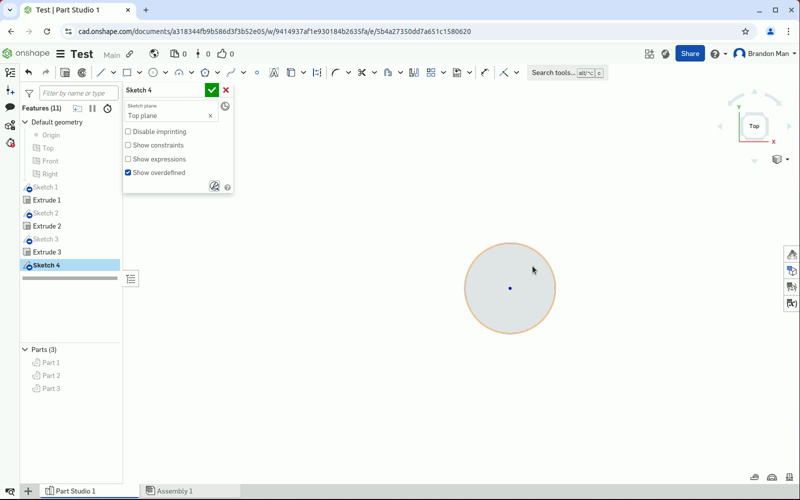
click(532, 265)
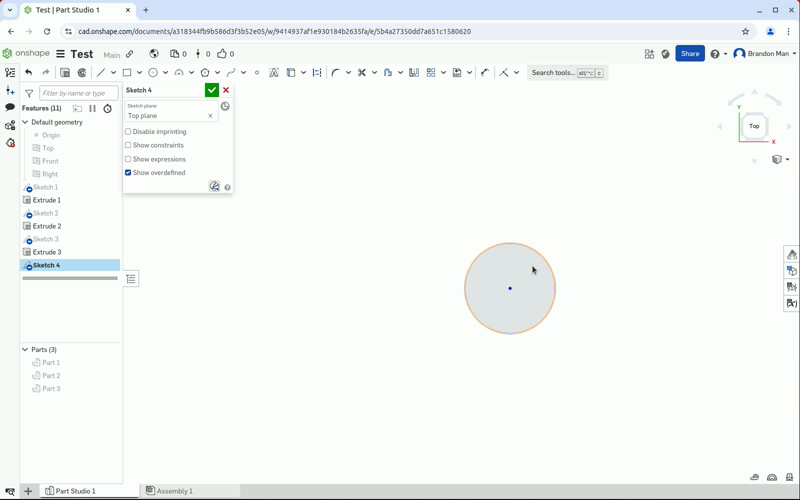
scroll(-6)
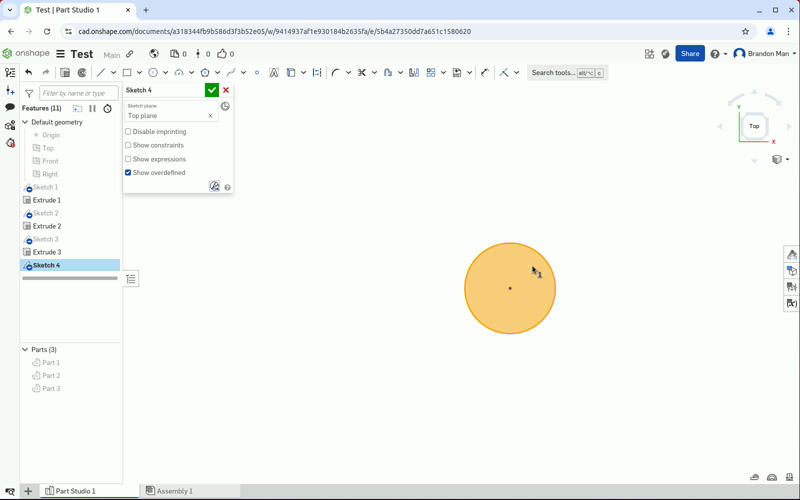
scroll(-6)
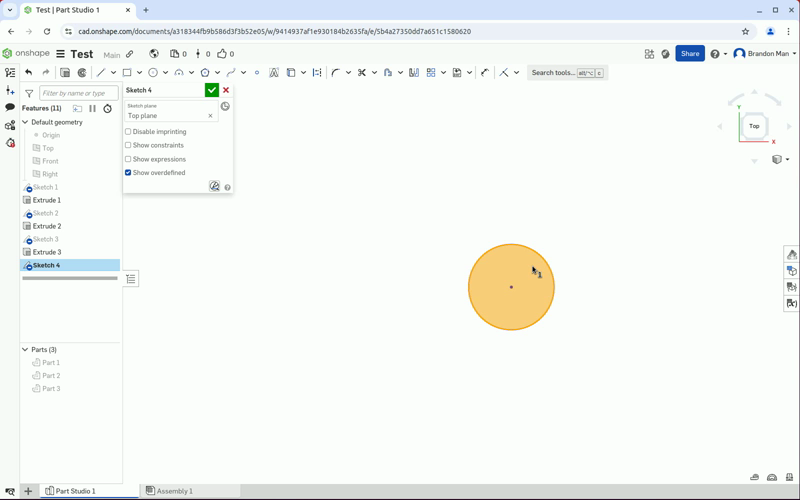
scroll(-6)
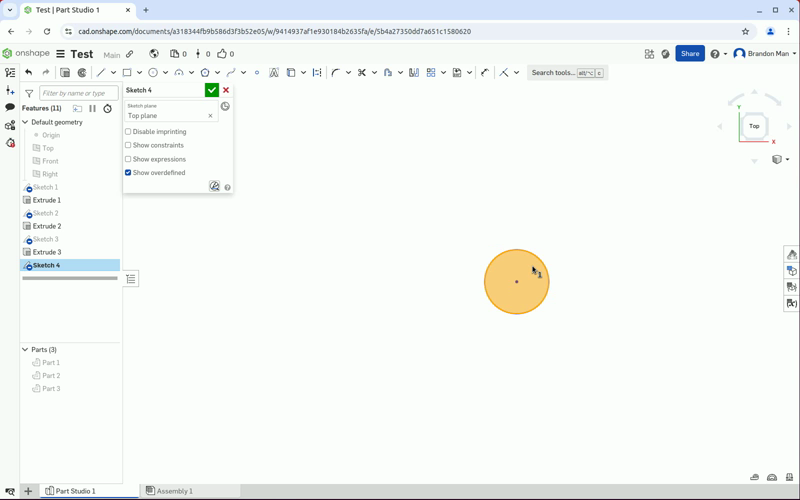
scroll(-6)
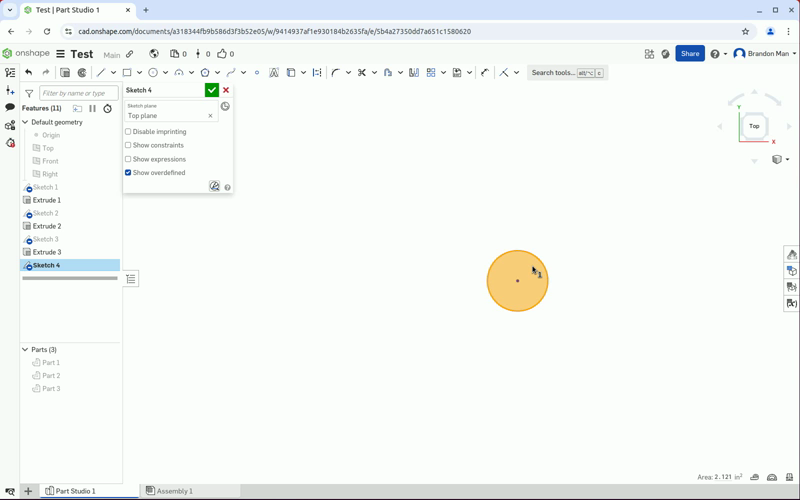
scroll(-6)
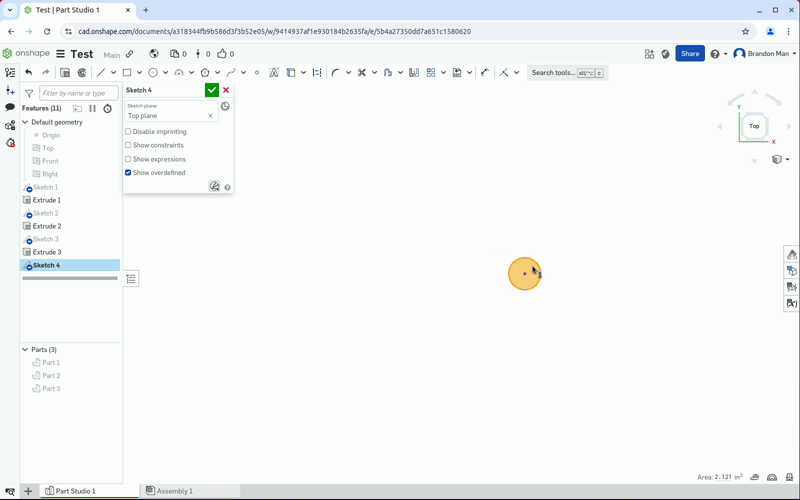
scroll(-6)
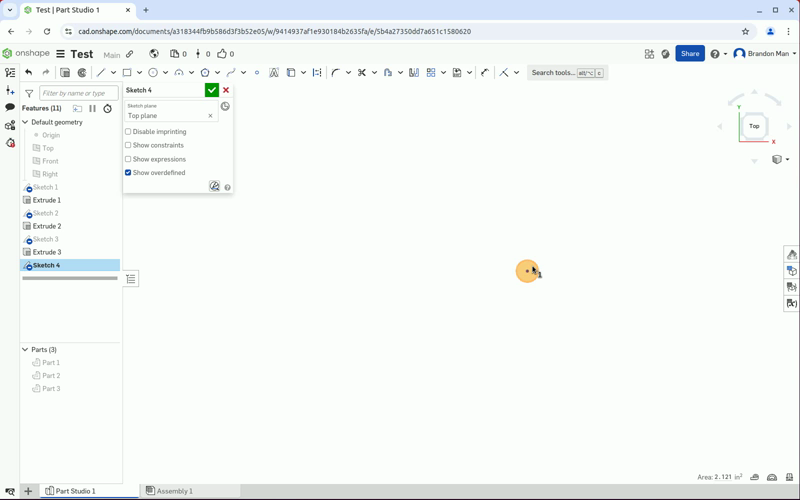
scroll(-6)
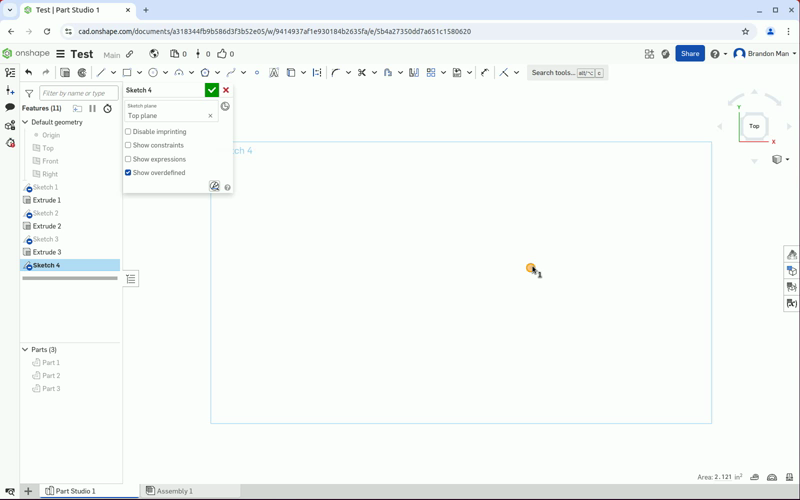
mouse_move(73, 352)
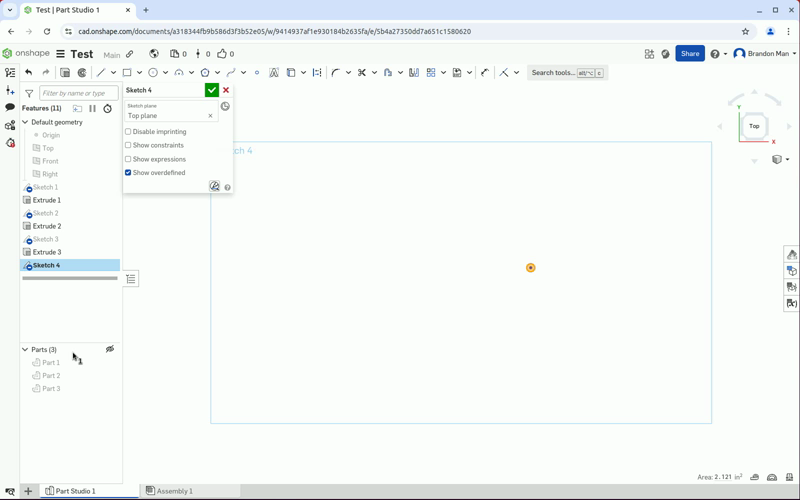
key(shift+y)
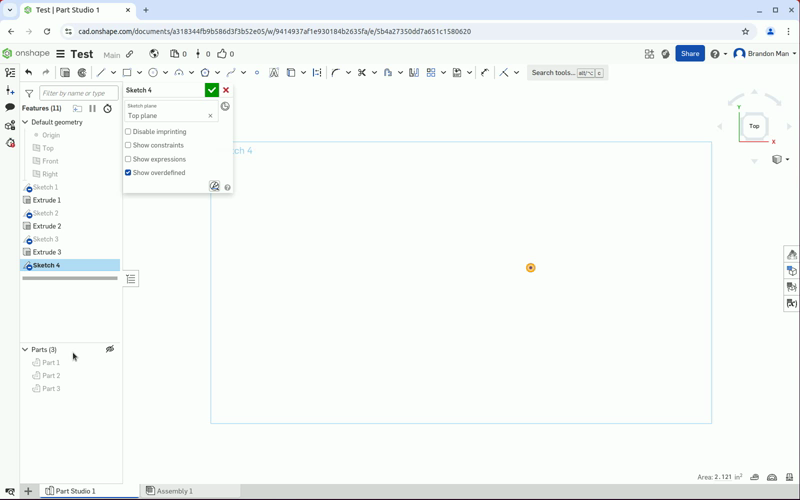
key(shift+e)
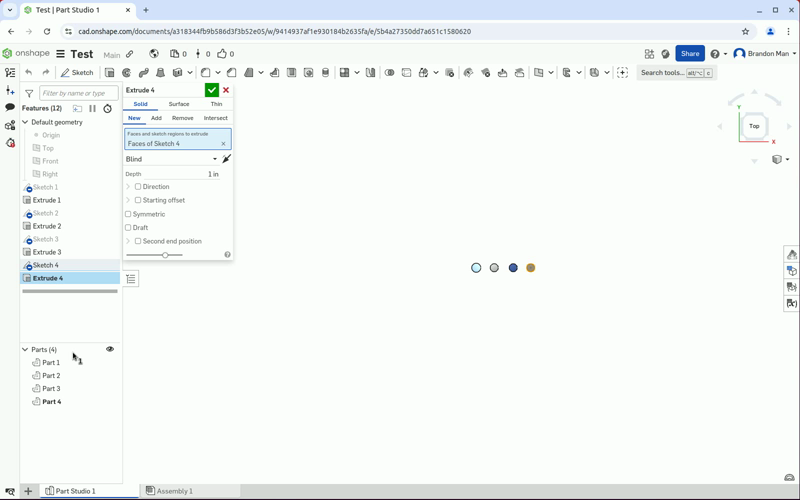
mouse_move(143, 106)
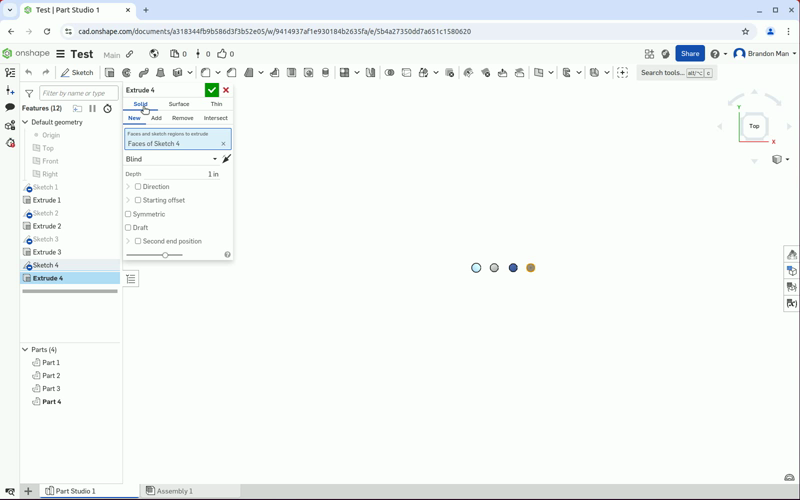
click(143, 106)
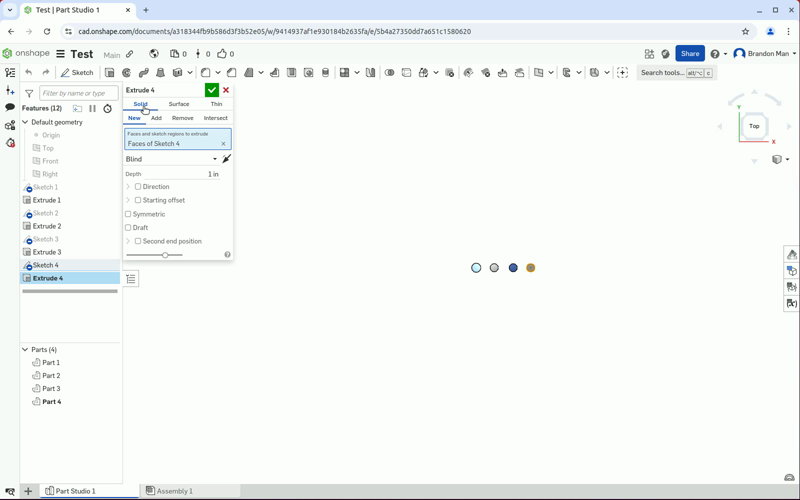
mouse_move(137, 120)
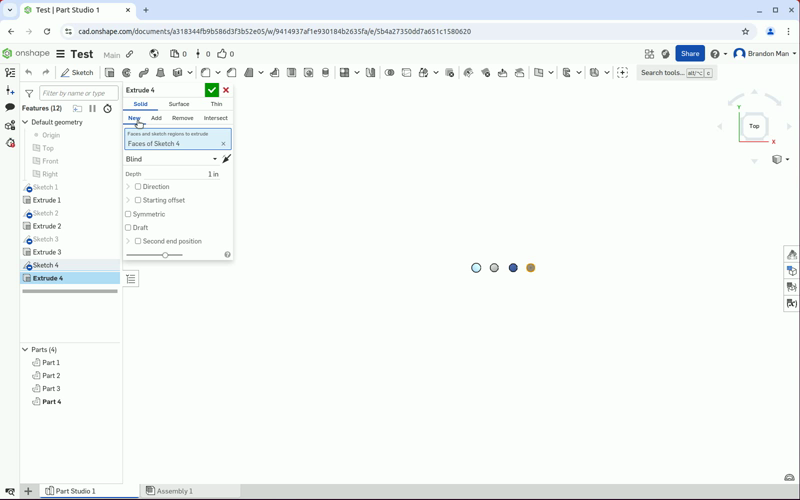
click(137, 120)
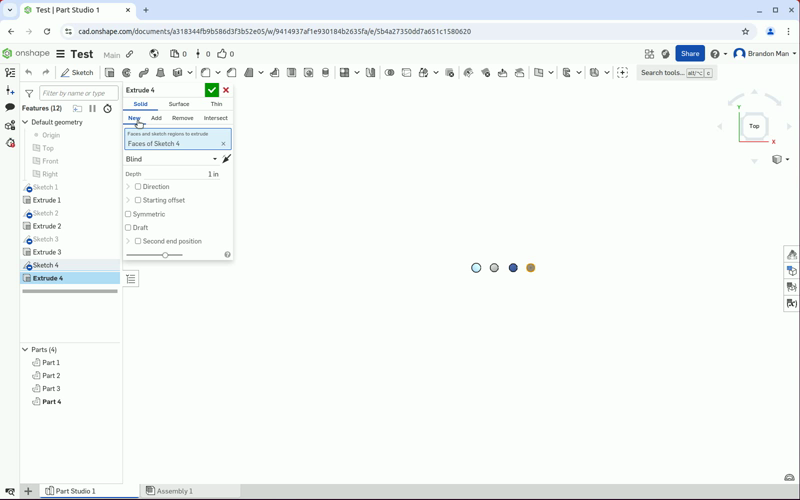
key(tab, 4)
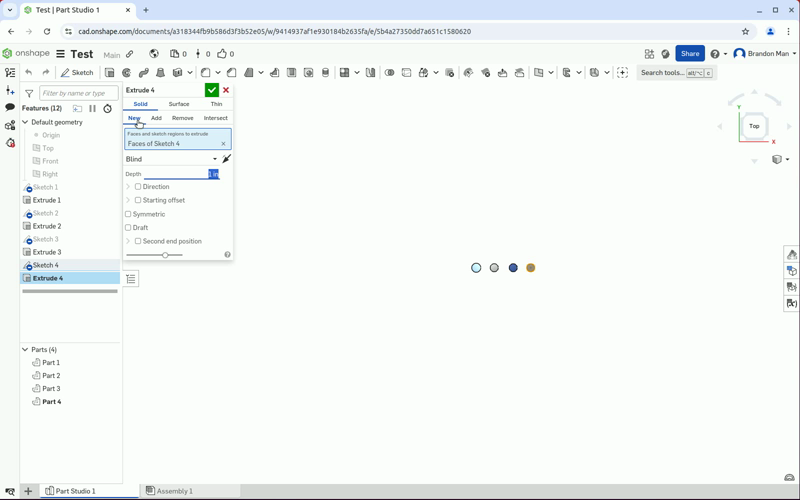
text(1.444)
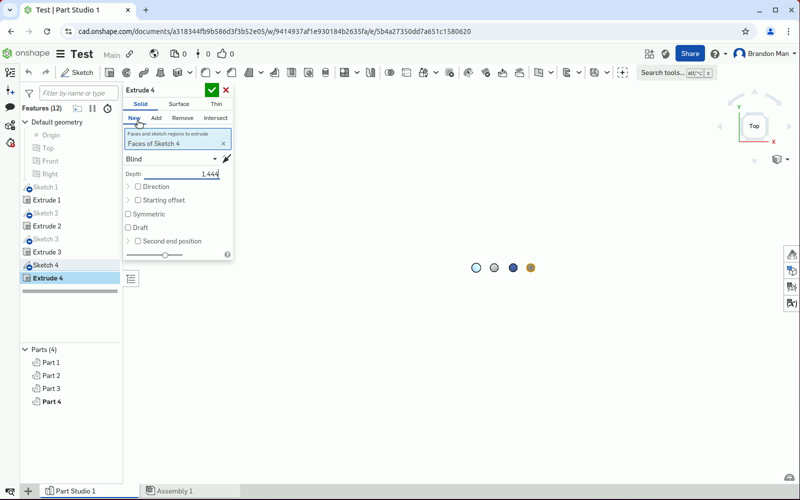
key(enter)
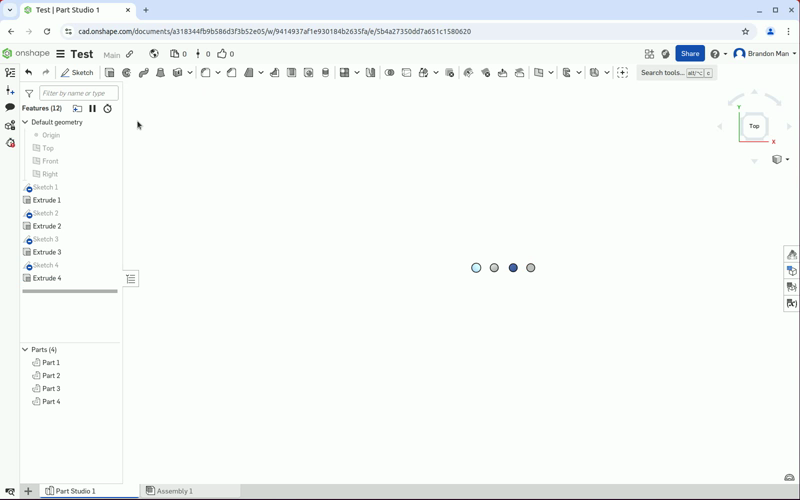
key(shift+h)
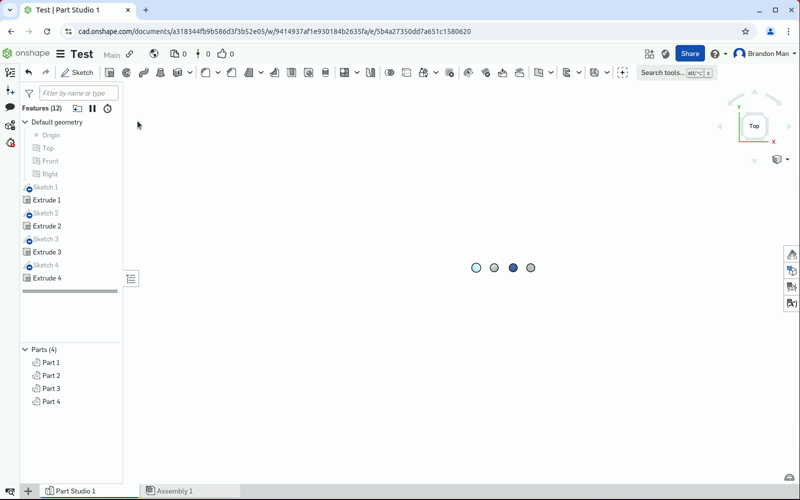
key(shift+h)
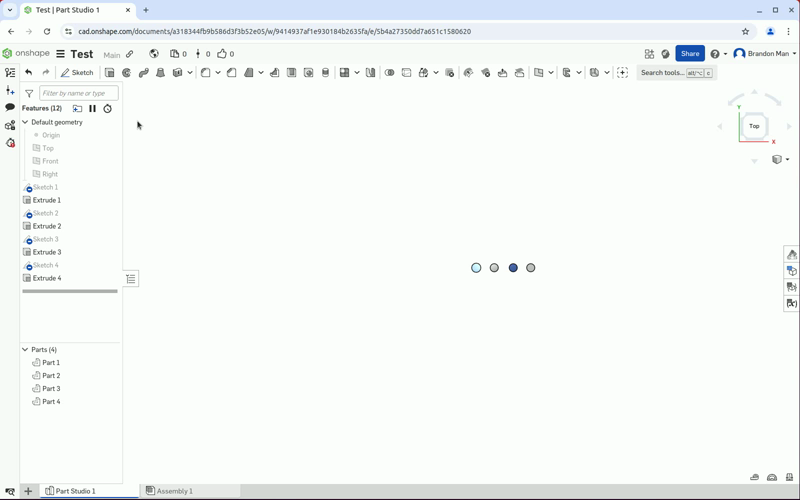
mouse_move(73, 189)
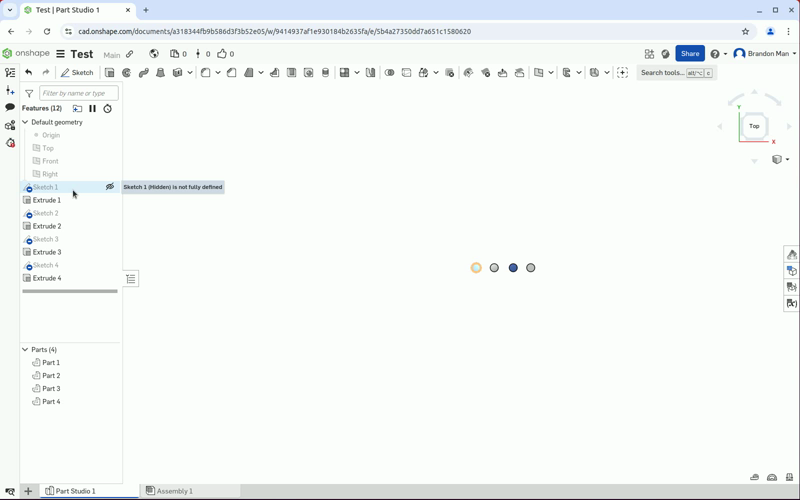
click(73, 189)
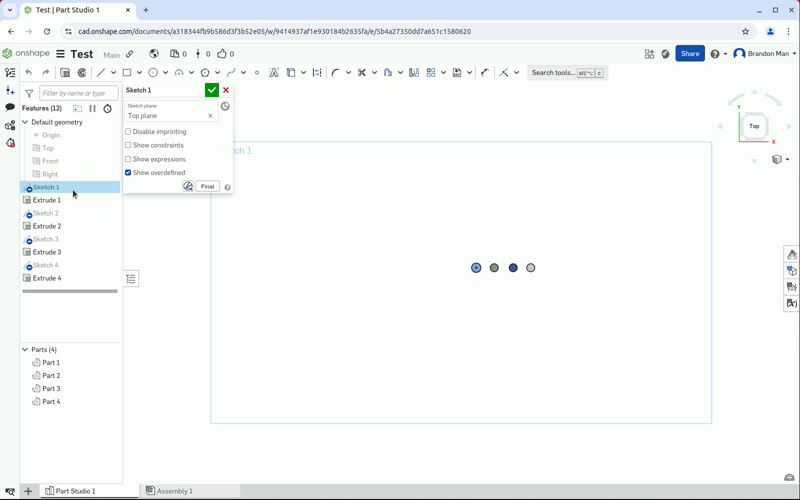
mouse_move(229, 92)
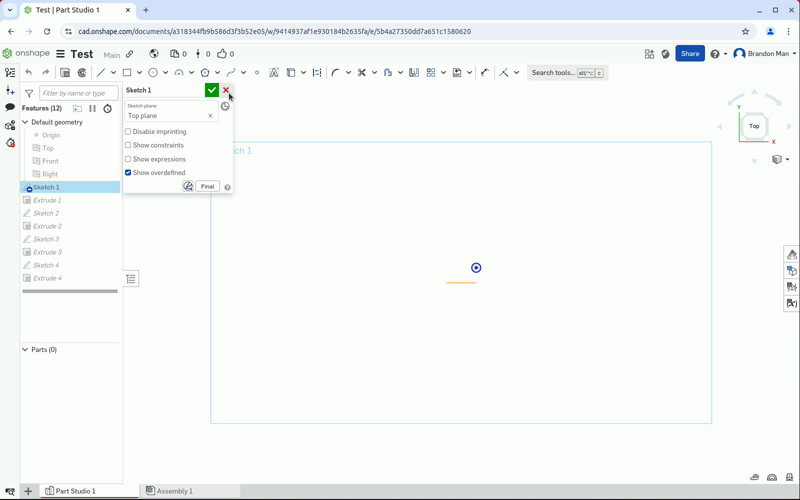
click(229, 92)
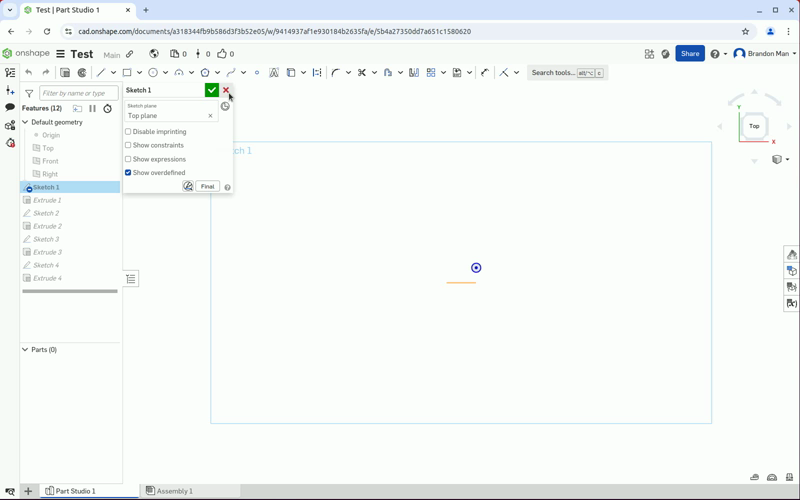
key(shift+s)
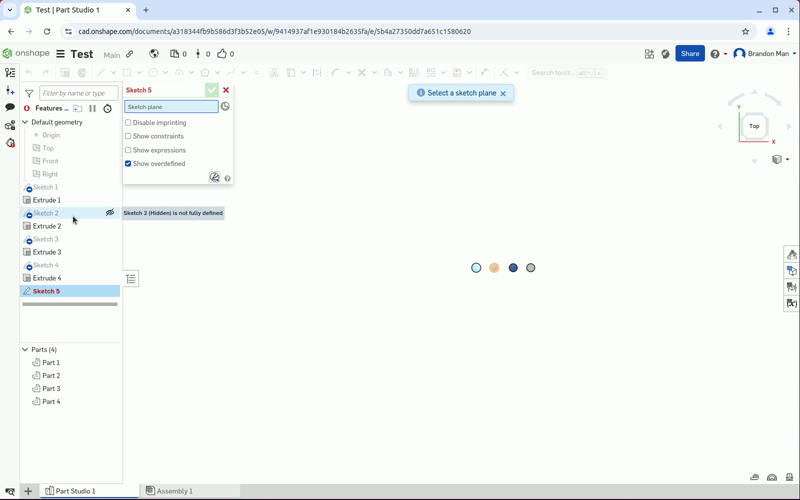
scroll(3)
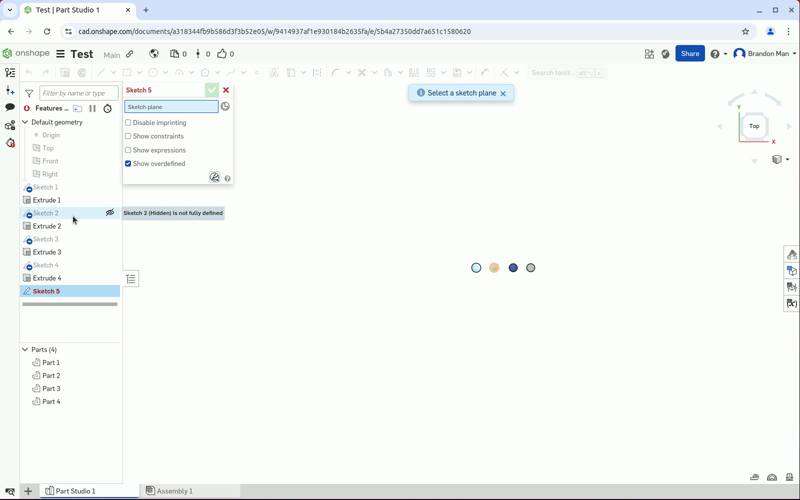
mouse_move(73, 150)
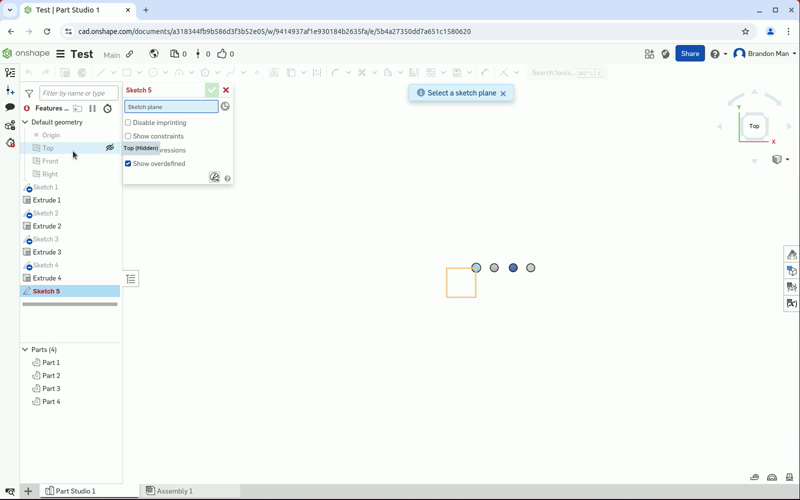
click(73, 150)
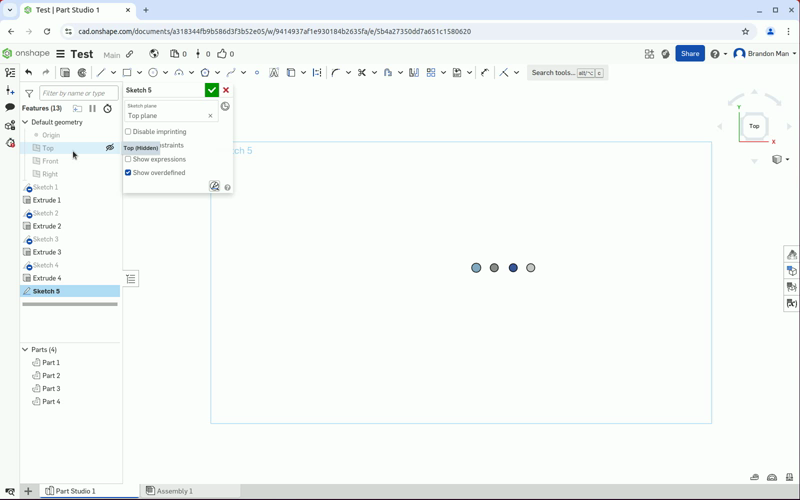
mouse_move(73, 352)
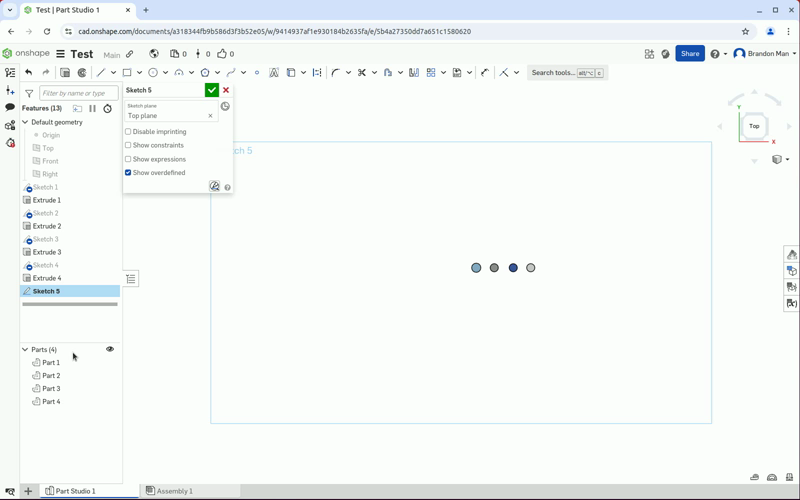
key(y)
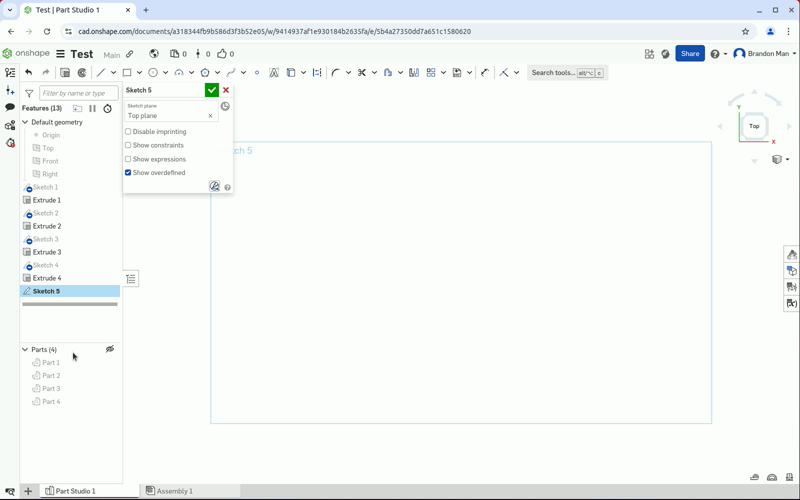
key(c)
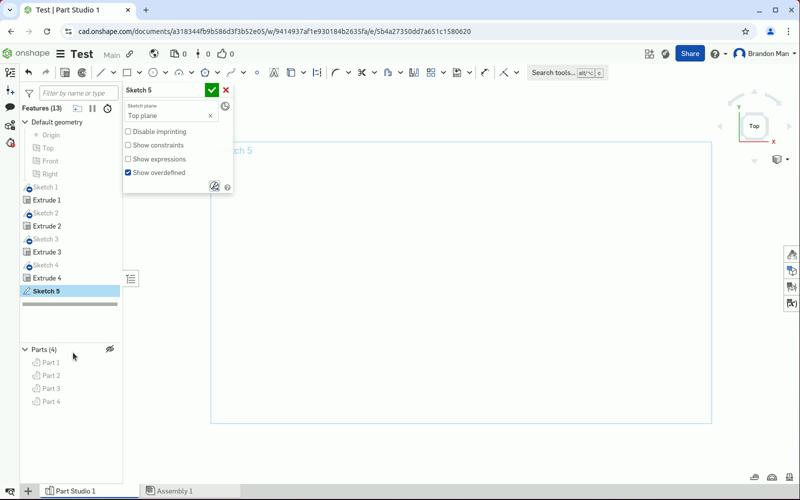
key_down(shift)
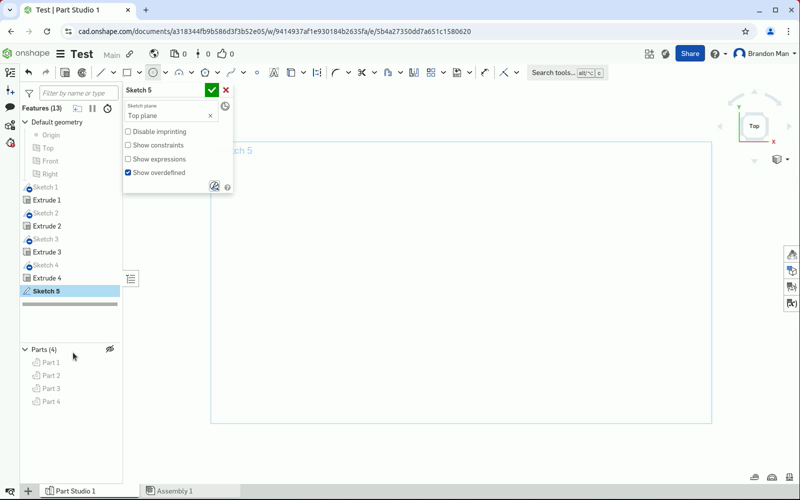
mouse_move(549, 267)
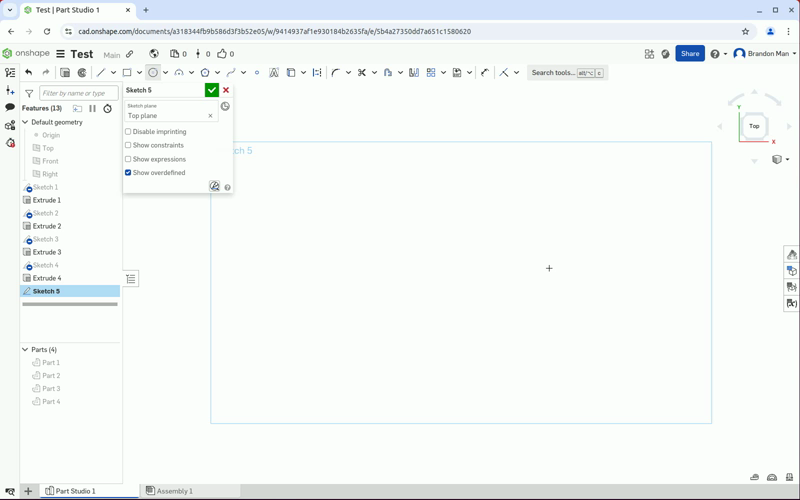
click(549, 267)
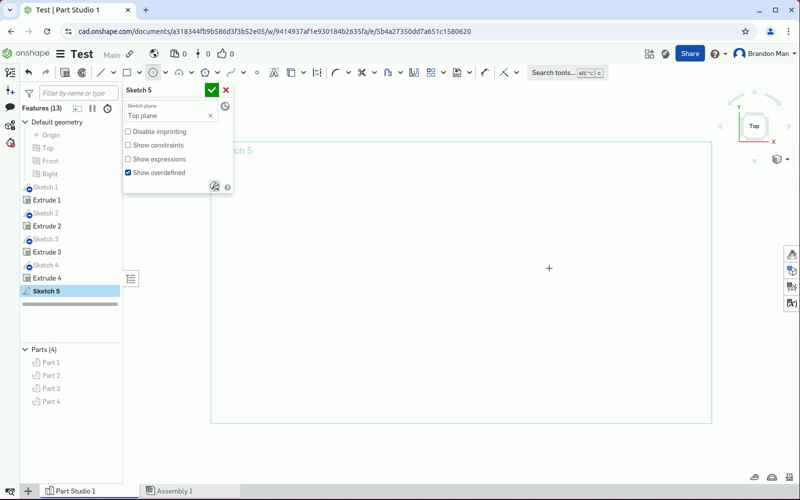
key_up(shift)
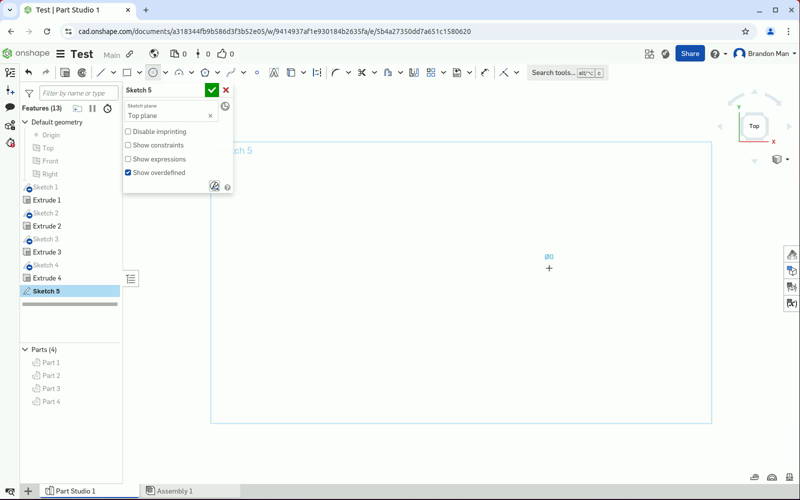
mouse_move(553, 267)
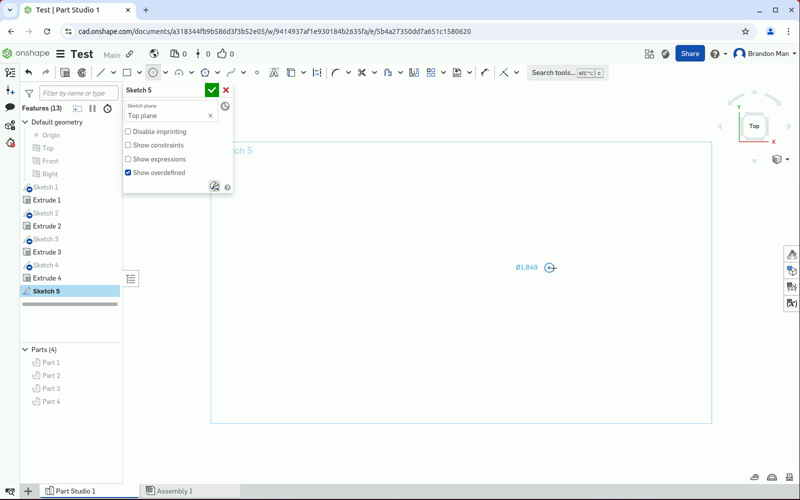
click(553, 267)
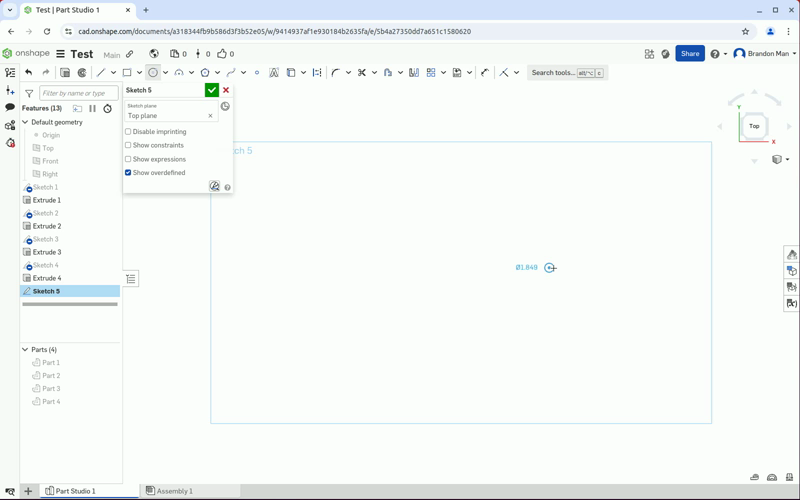
key(esc)
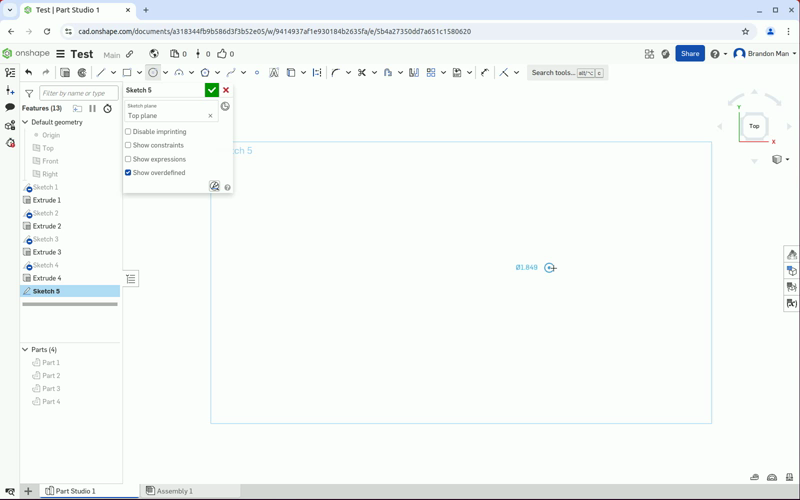
mouse_move(549, 263)
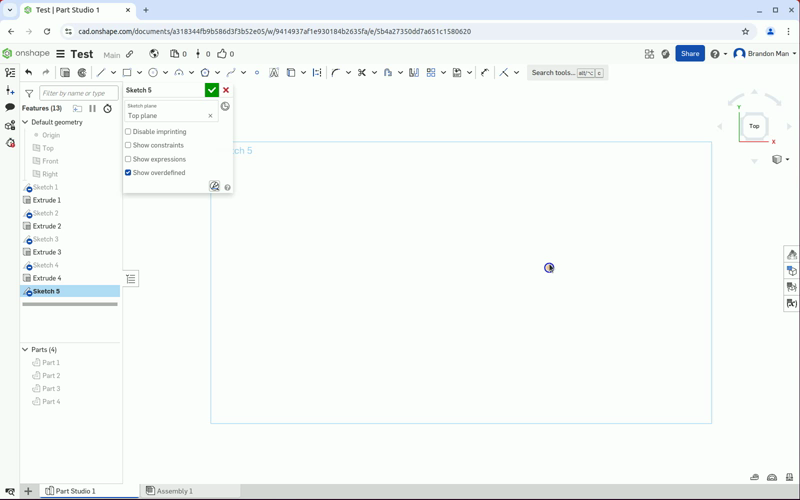
scroll(6)
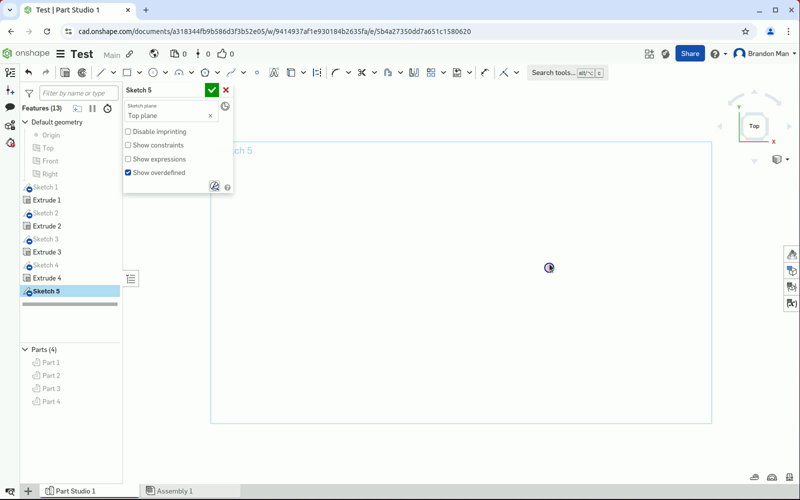
scroll(6)
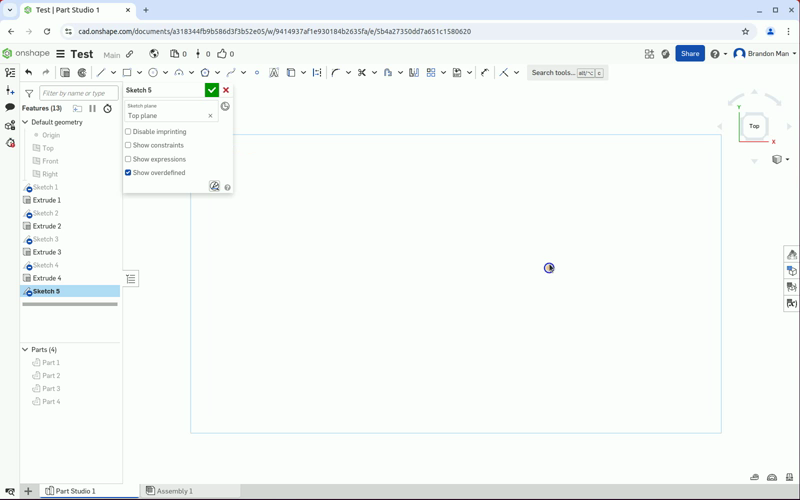
scroll(6)
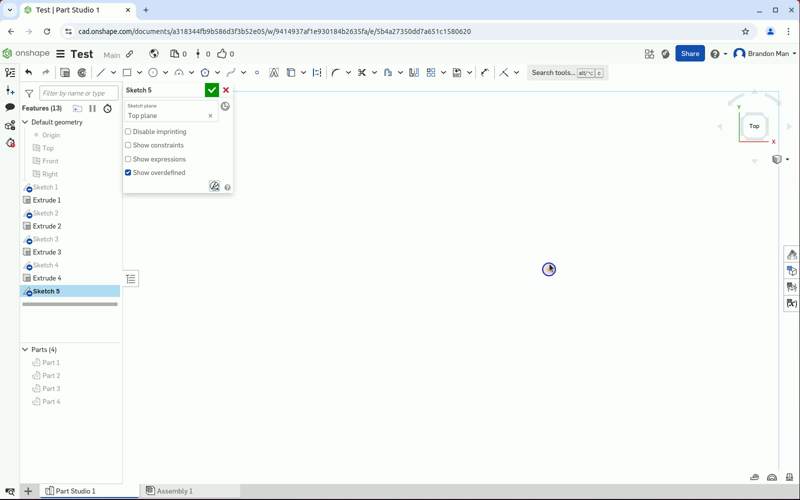
scroll(6)
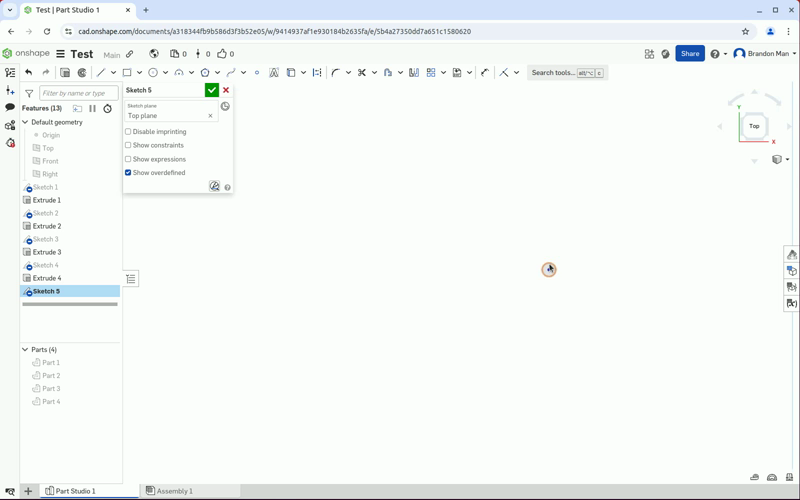
scroll(6)
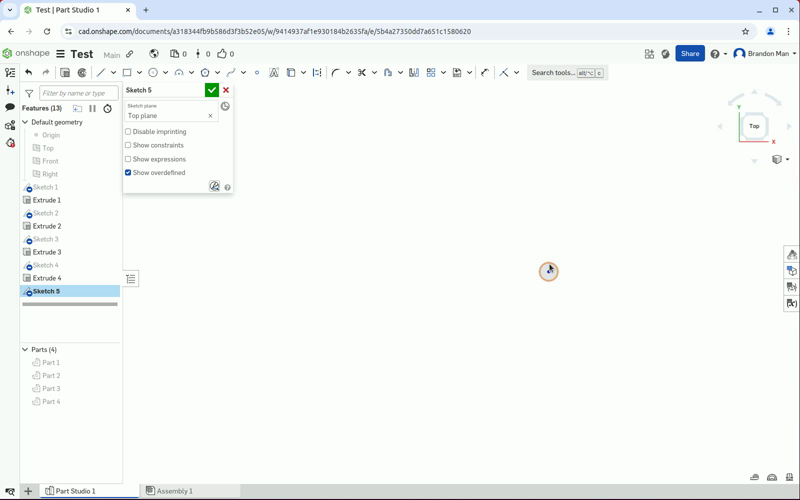
scroll(6)
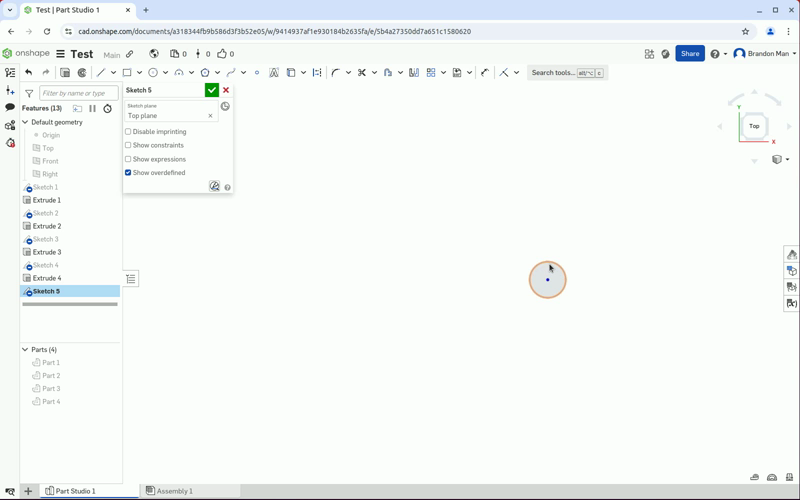
scroll(6)
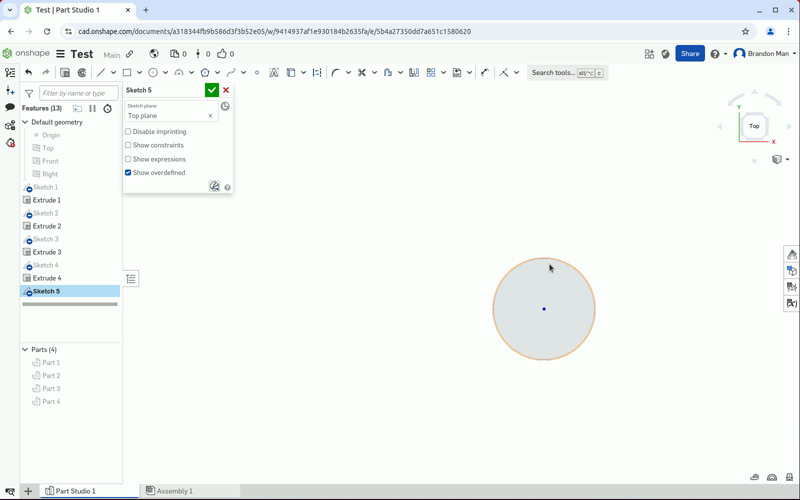
click(549, 263)
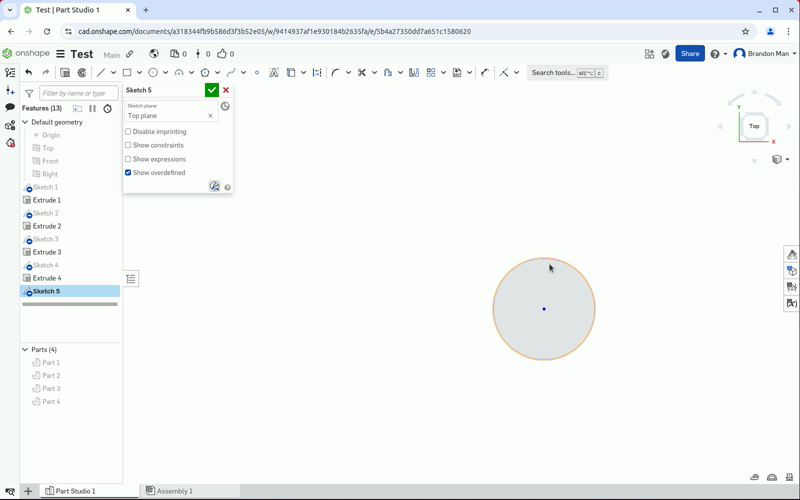
scroll(-6)
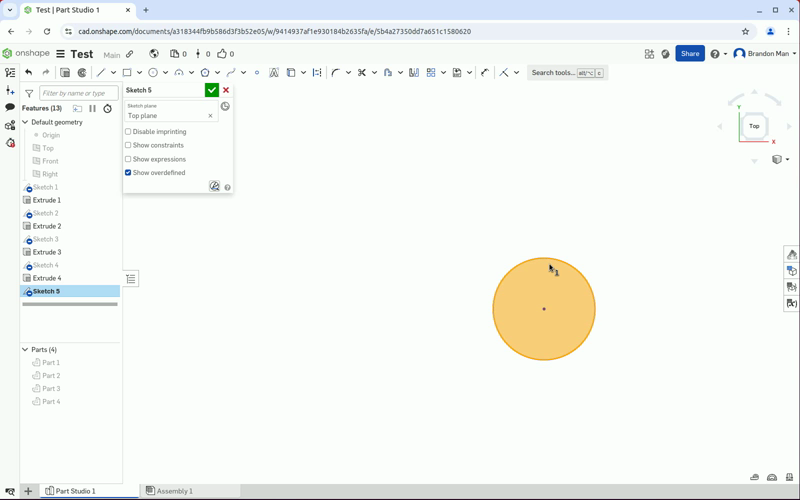
scroll(-6)
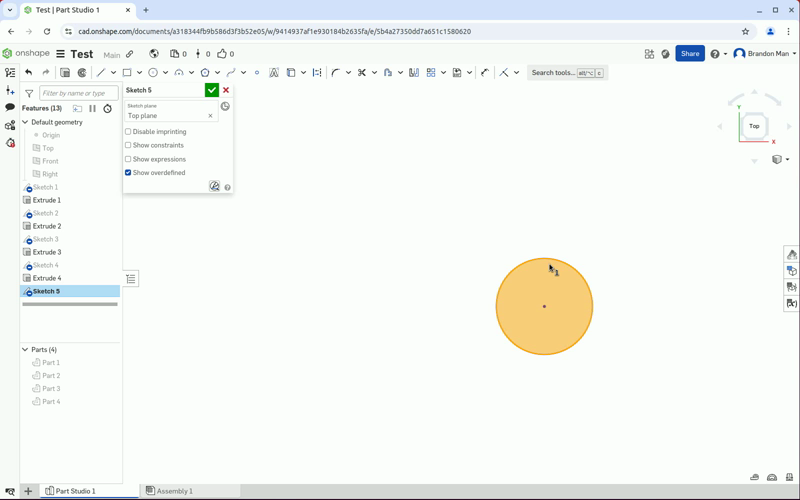
scroll(-6)
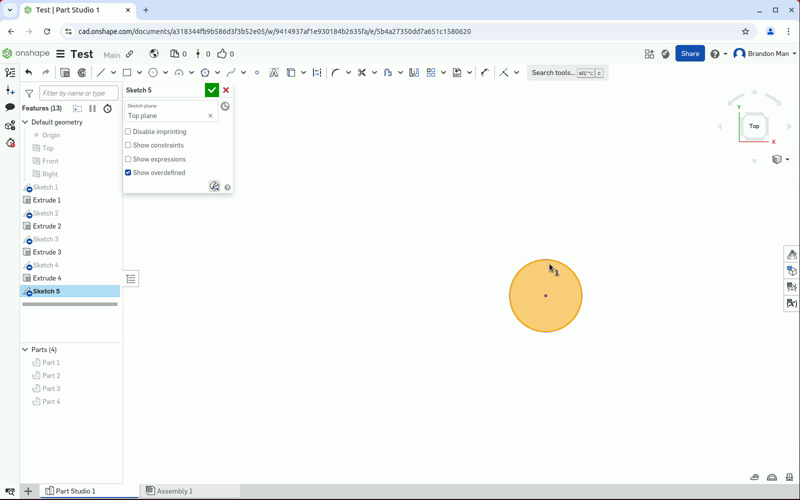
scroll(-6)
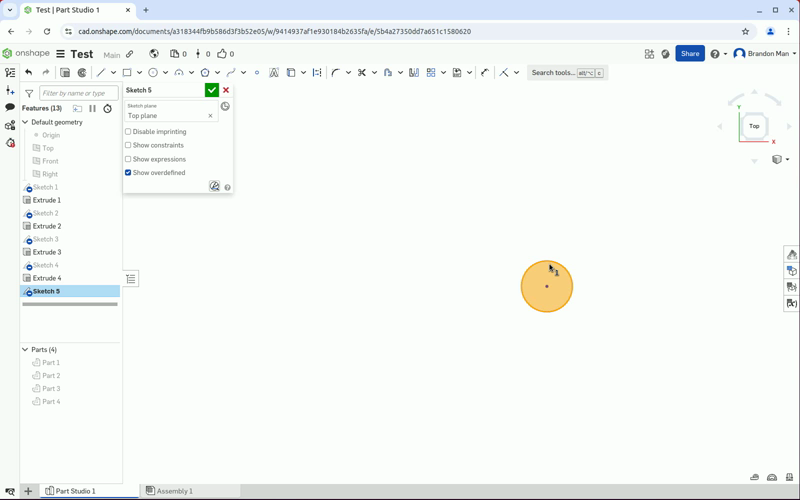
scroll(-6)
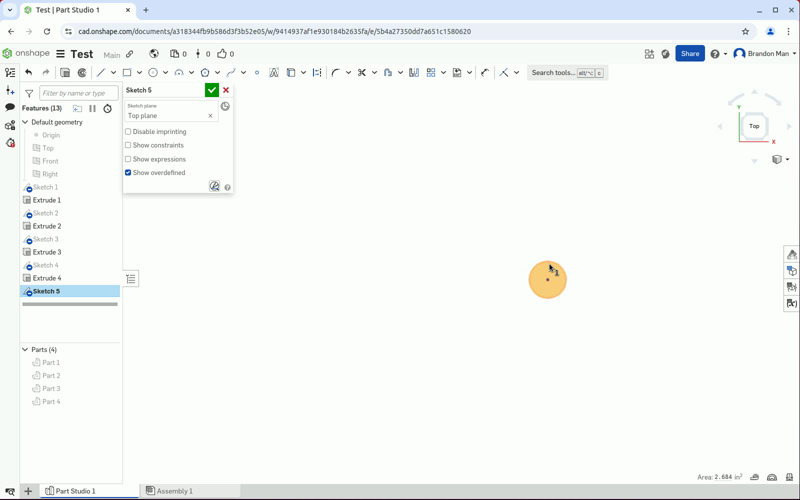
scroll(-6)
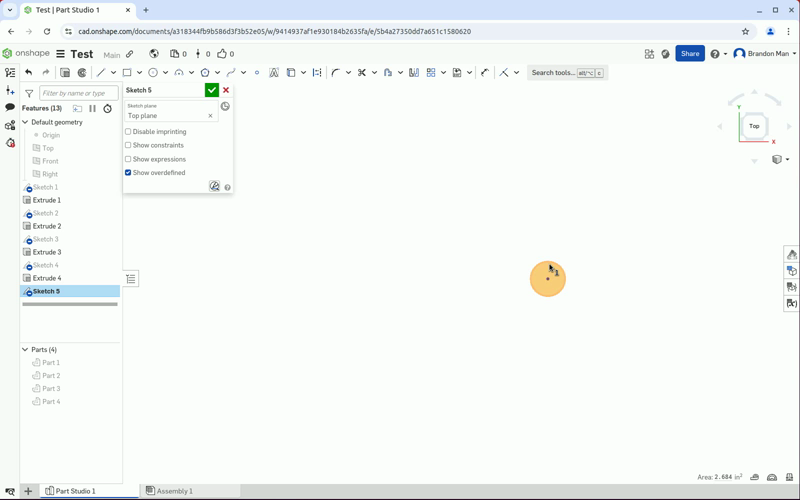
scroll(-6)
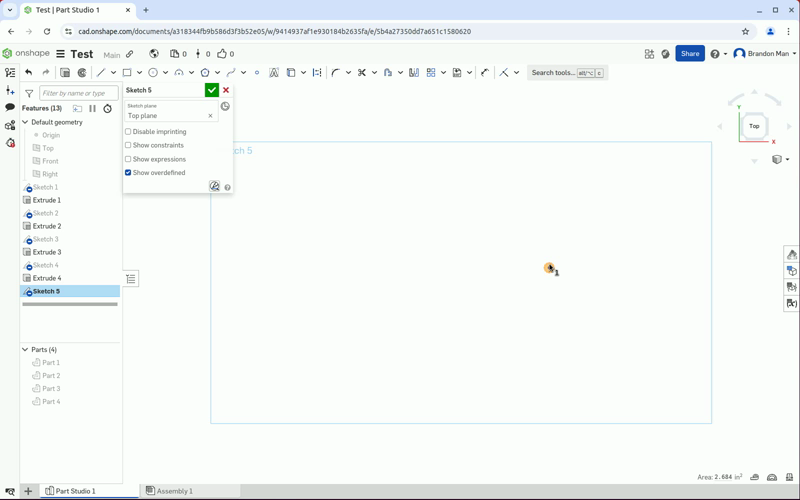
mouse_move(73, 352)
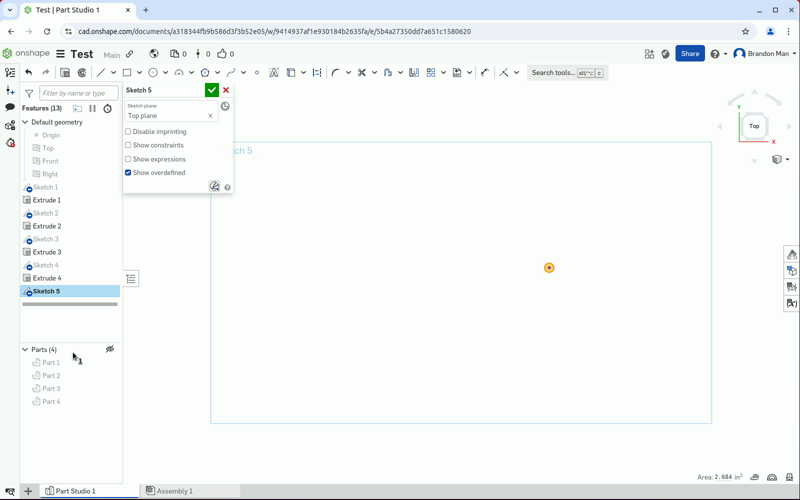
key(shift+y)
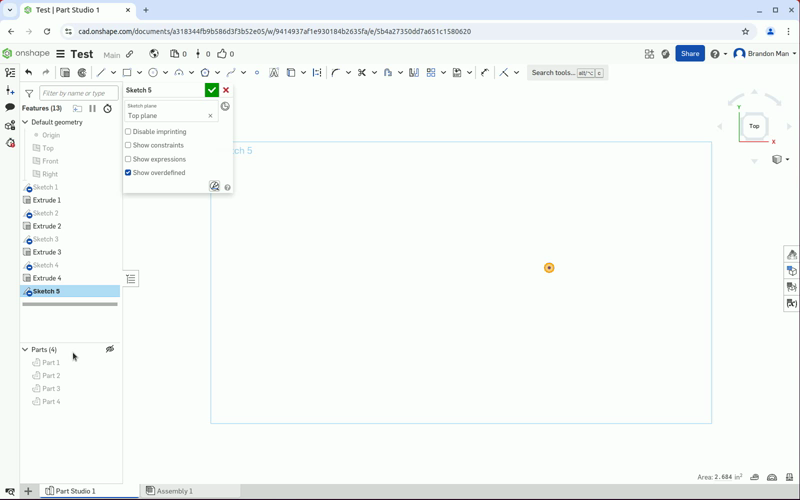
key(shift+e)
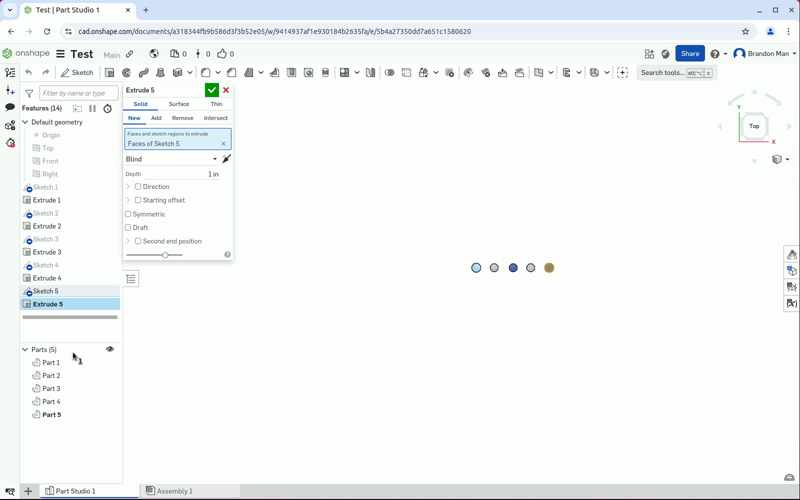
mouse_move(143, 106)
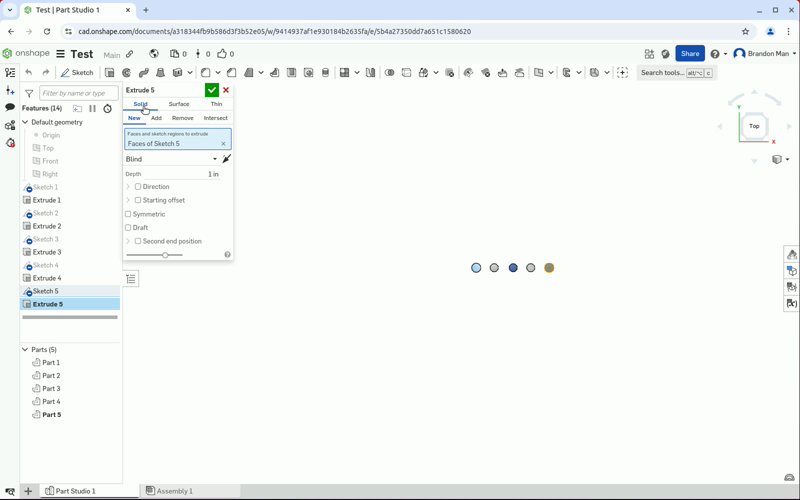
click(143, 106)
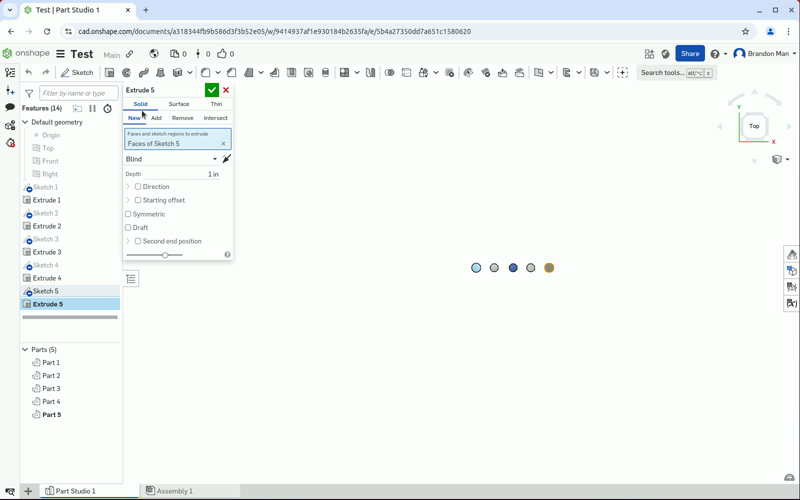
mouse_move(137, 120)
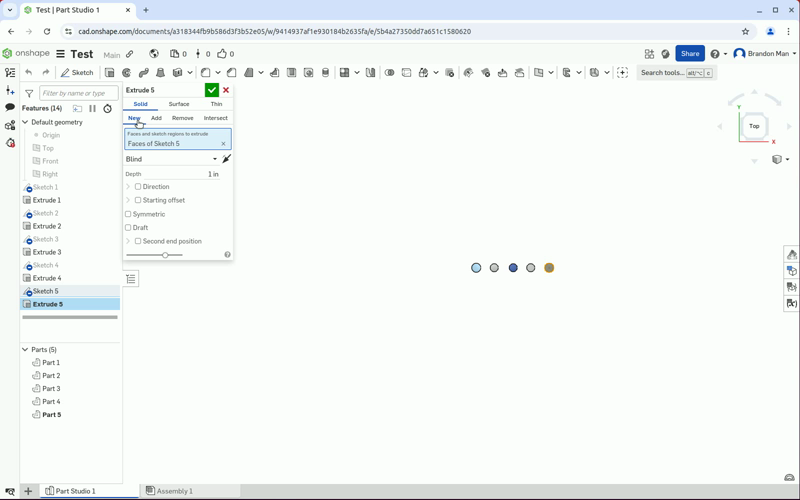
click(137, 120)
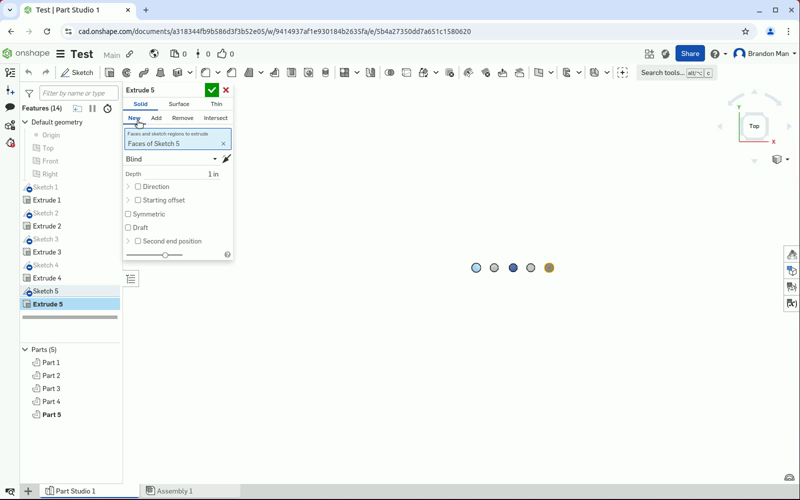
key(tab, 4)
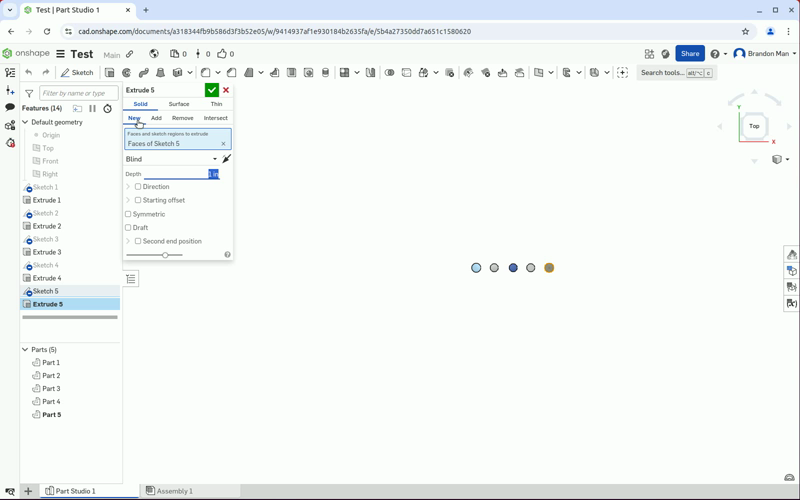
text(1.444)
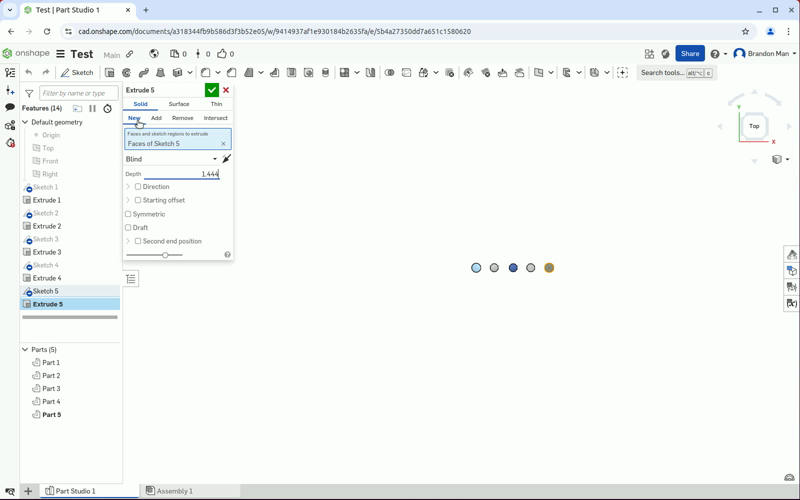
key(enter)
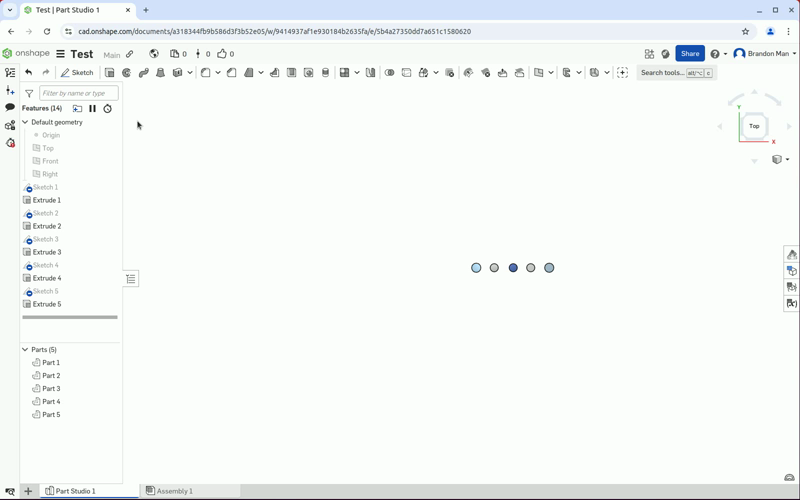
key(shift+h)
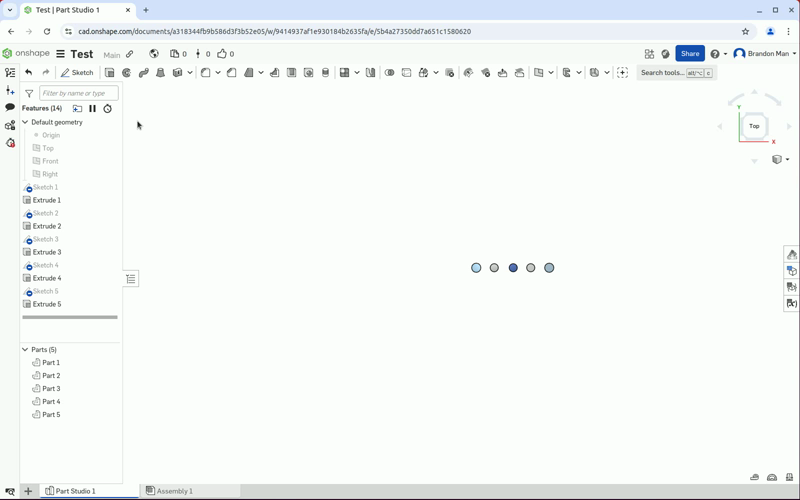
key(shift+h)
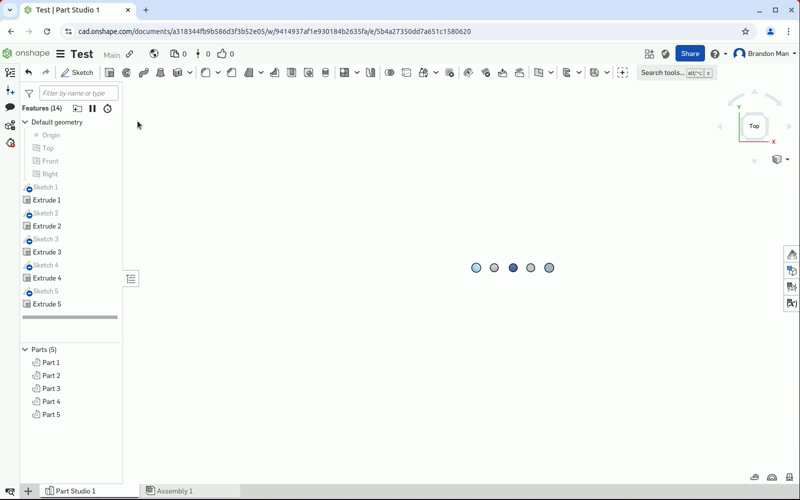
mouse_move(73, 189)
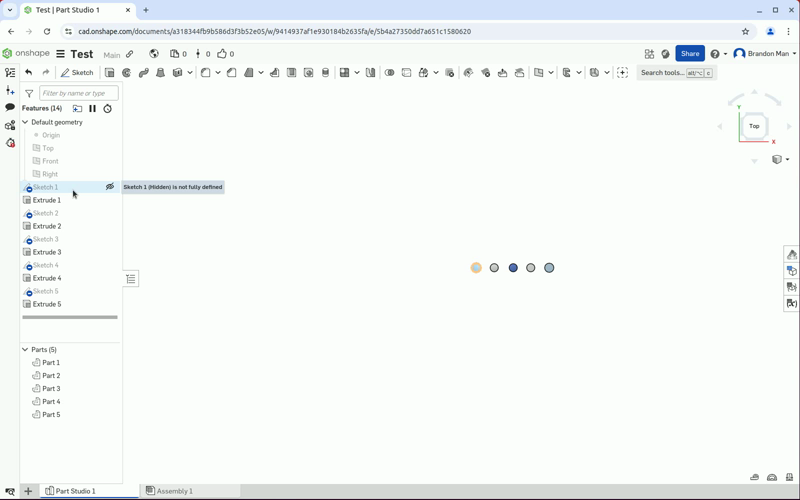
click(73, 189)
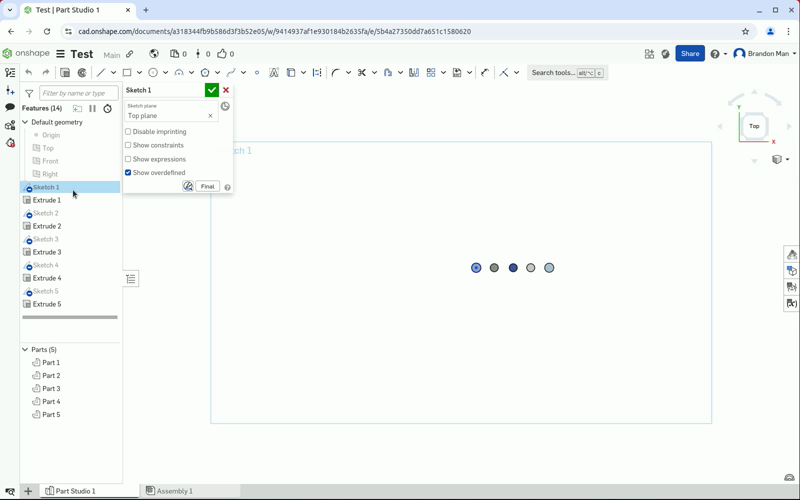
mouse_move(229, 92)
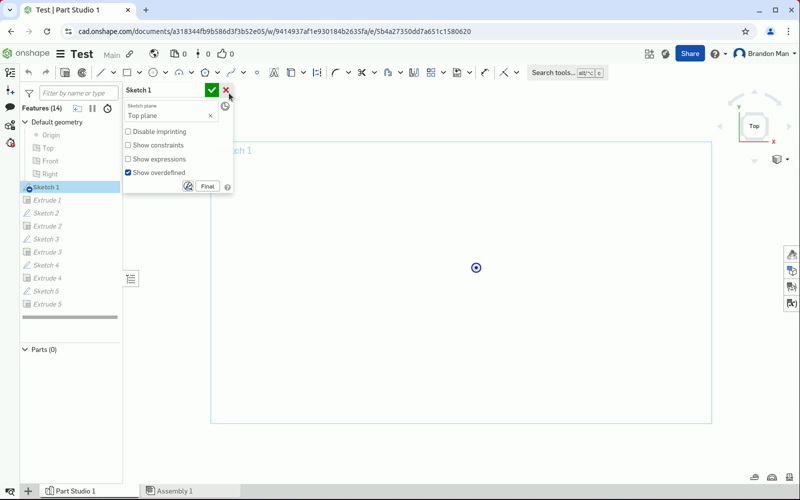
click(229, 92)
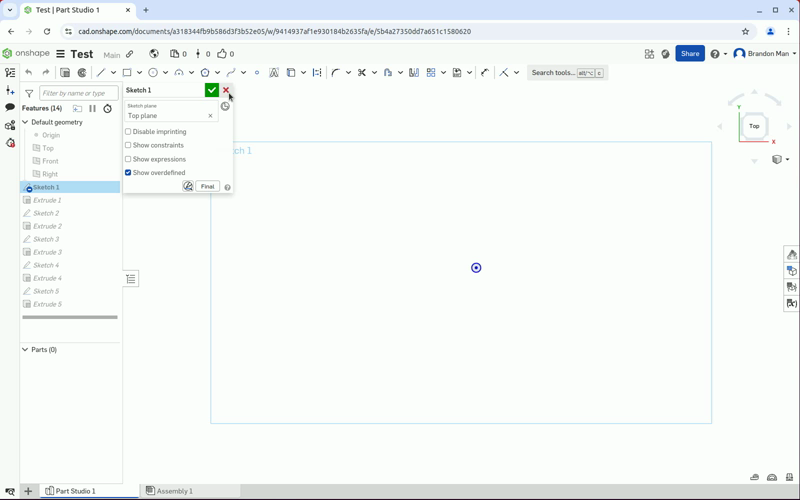
key(shift+s)
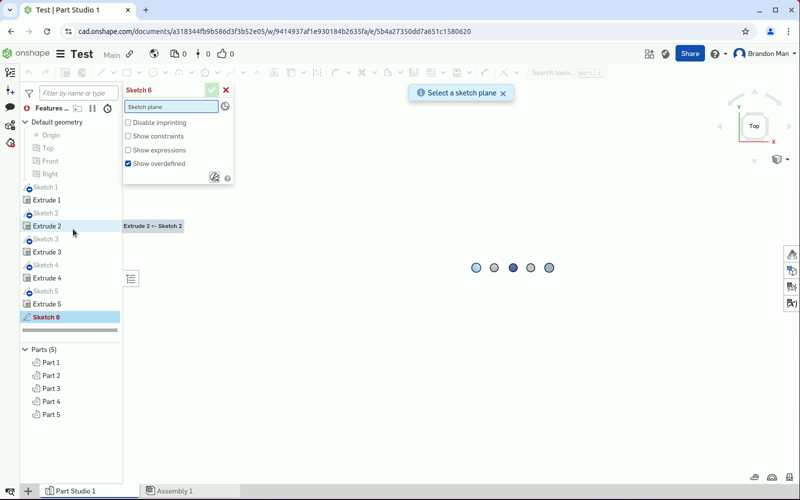
scroll(3)
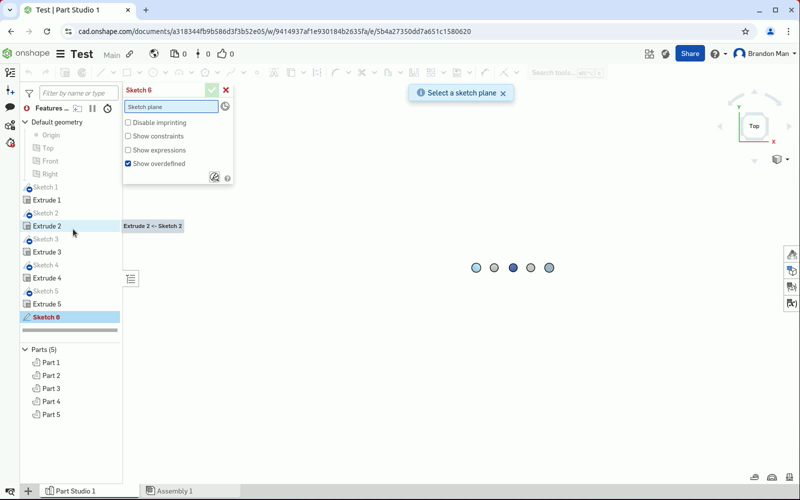
mouse_move(73, 150)
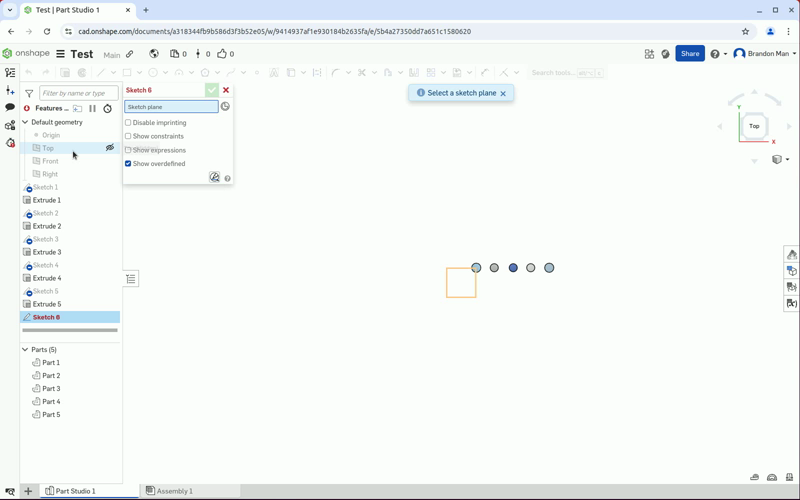
click(73, 150)
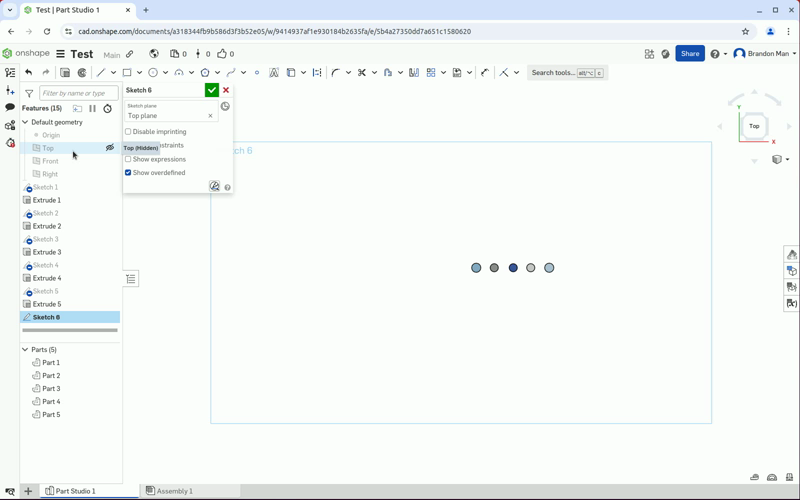
mouse_move(73, 352)
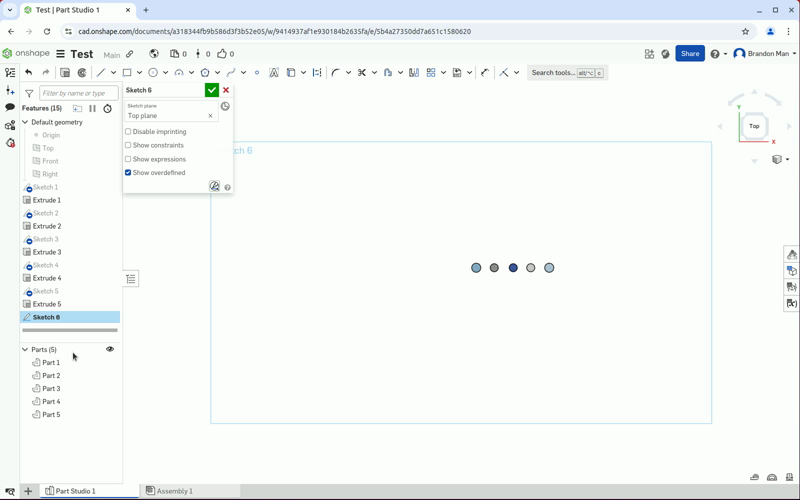
key(y)
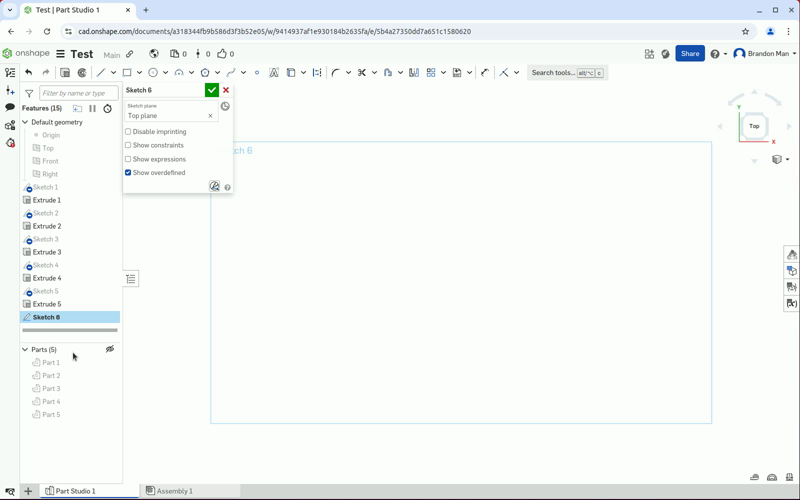
key(l)
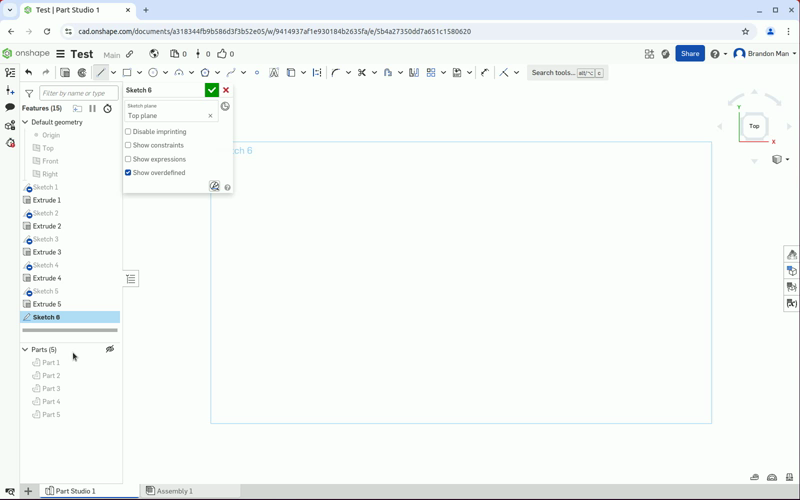
key_down(shift)
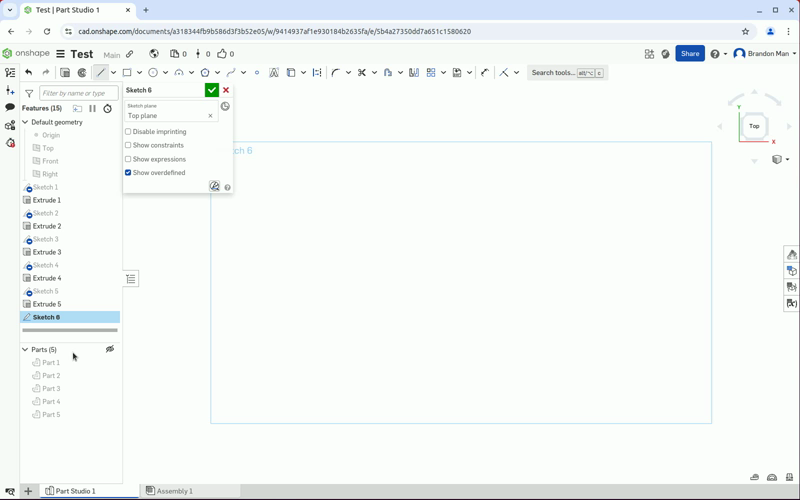
mouse_move(566, 282)
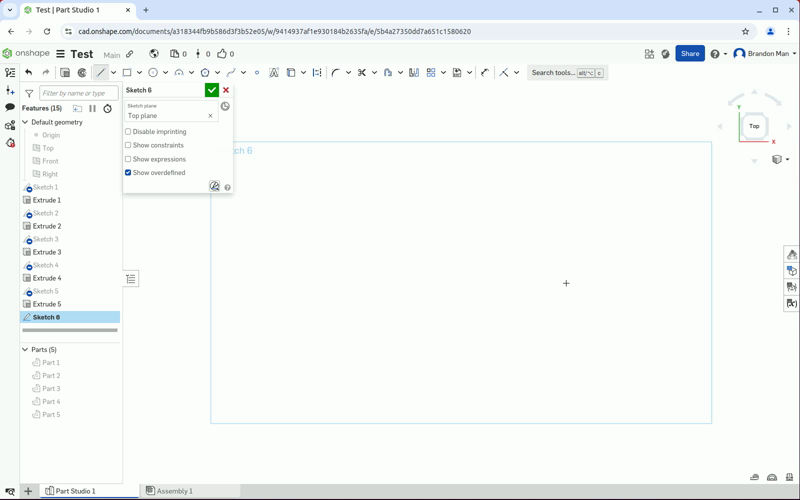
click(566, 282)
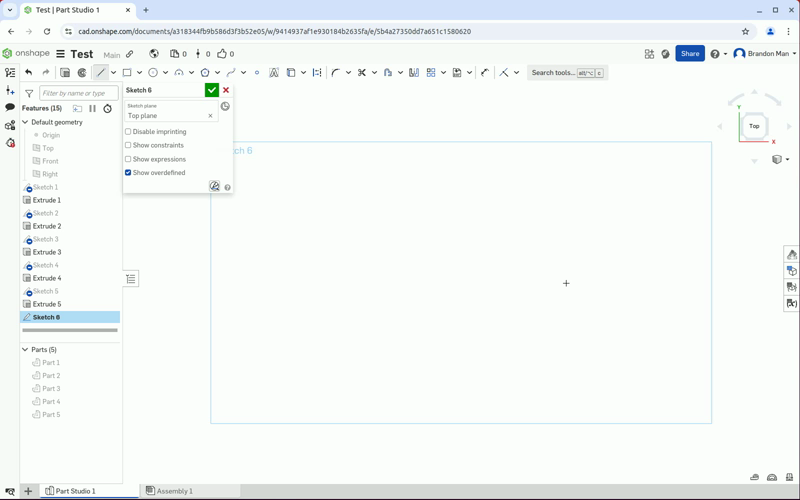
key_up(shift)
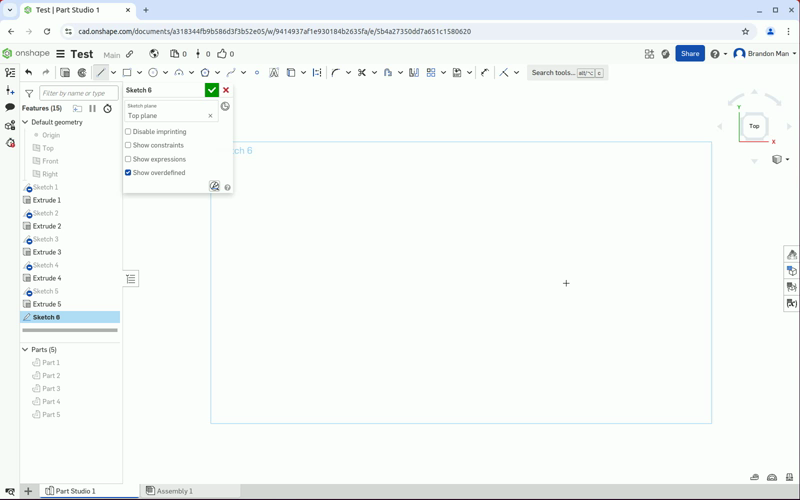
key_down(shift)
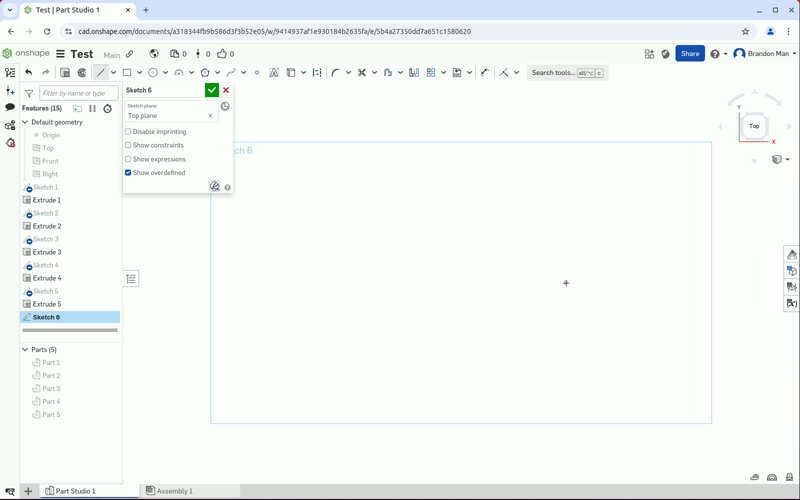
mouse_move(589, 282)
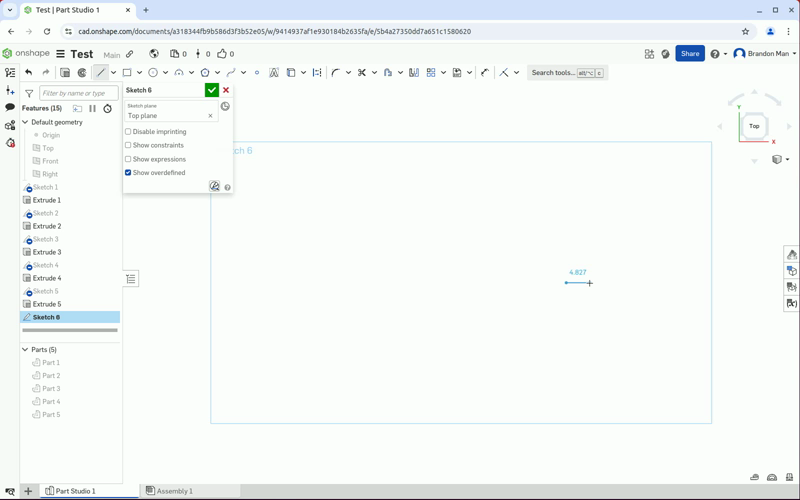
mouse_move(573, 282)
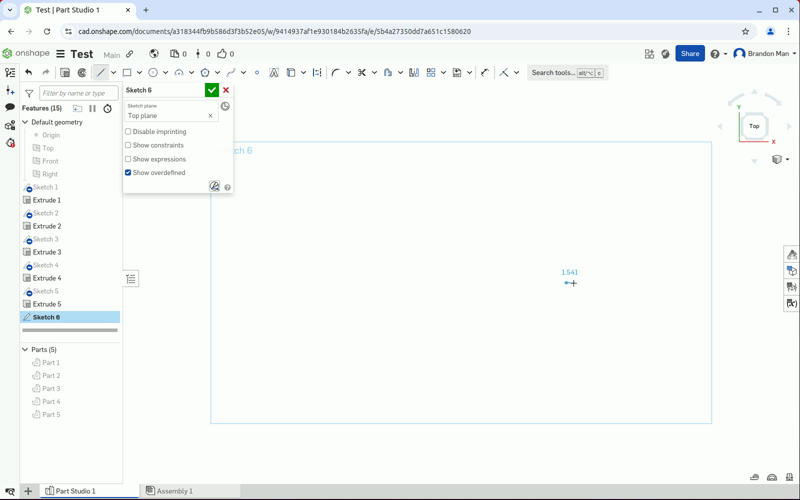
scroll(6)
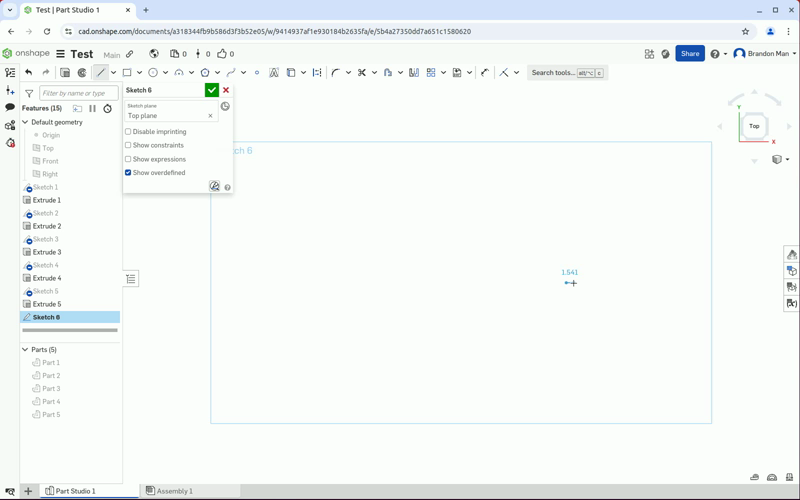
scroll(6)
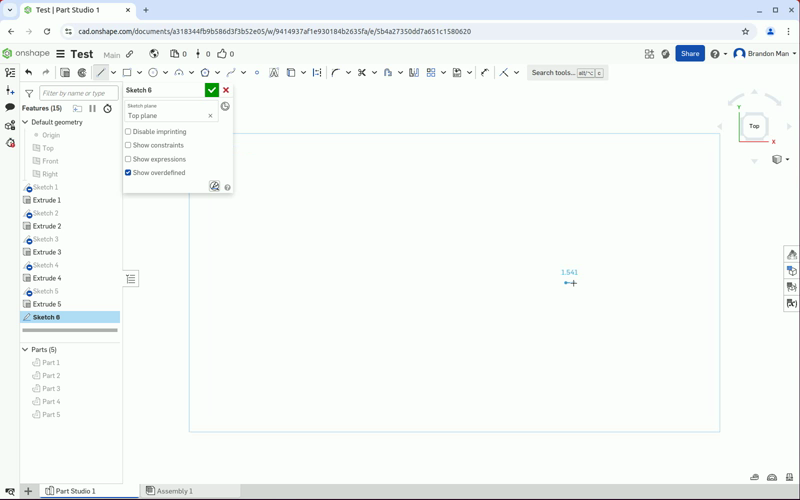
scroll(6)
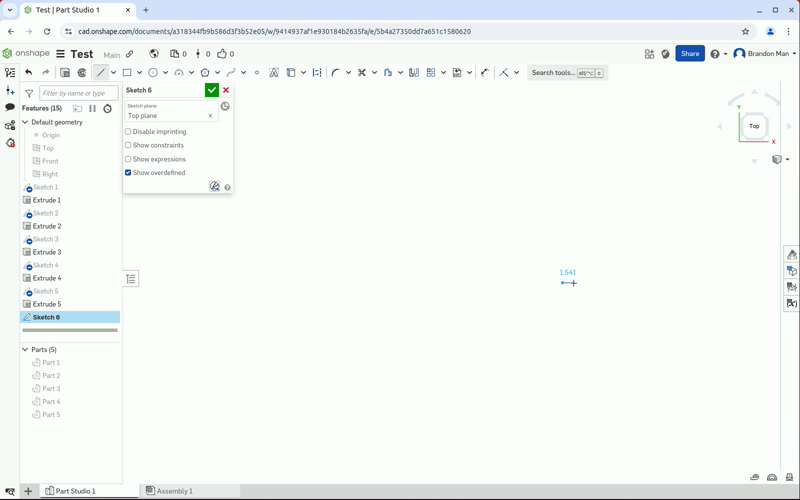
scroll(6)
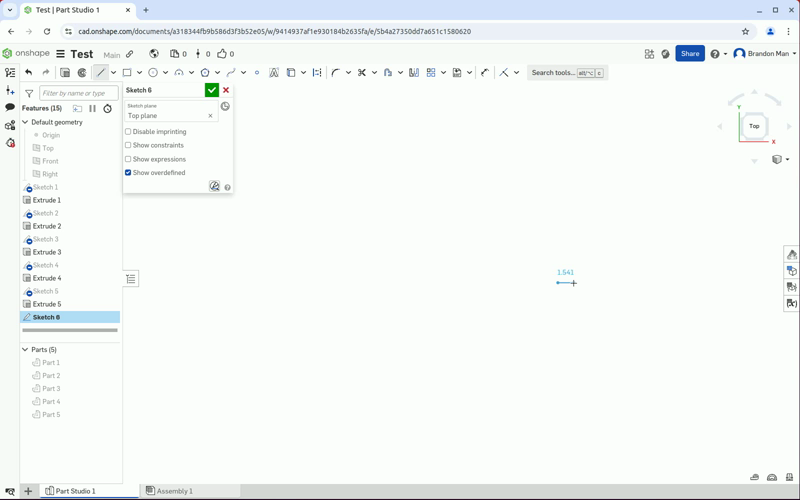
scroll(6)
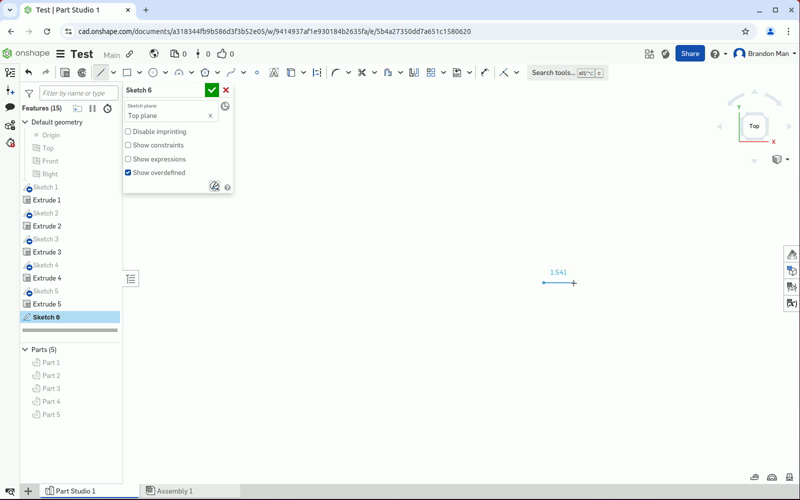
scroll(6)
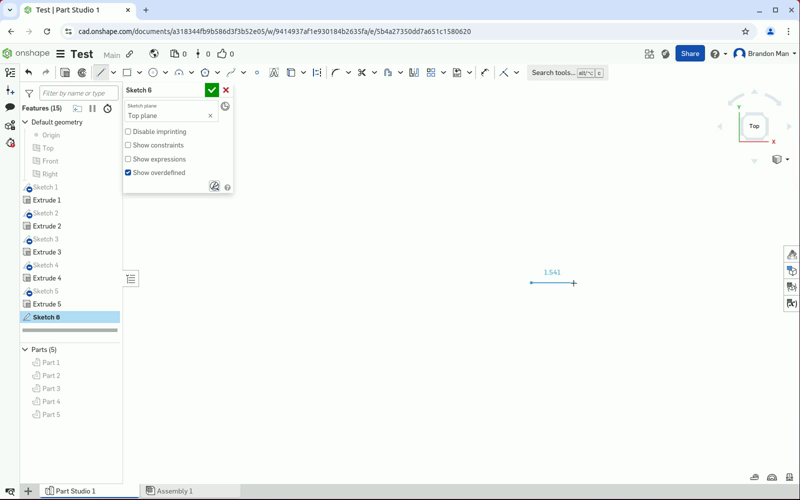
scroll(6)
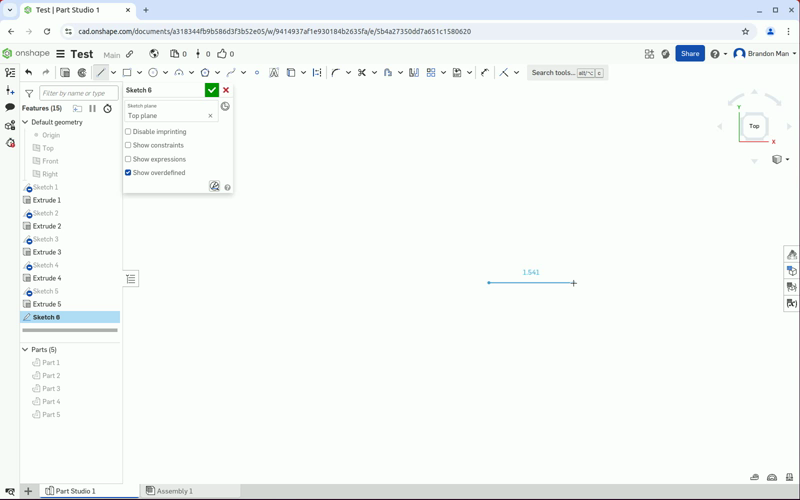
click(573, 282)
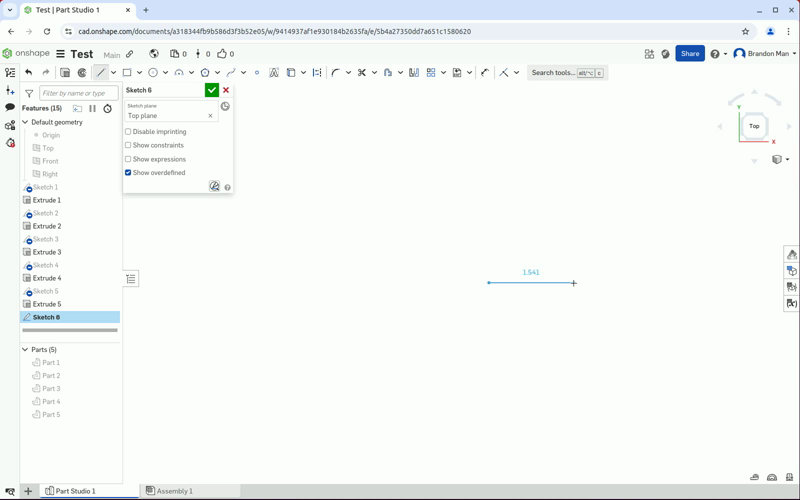
scroll(-6)
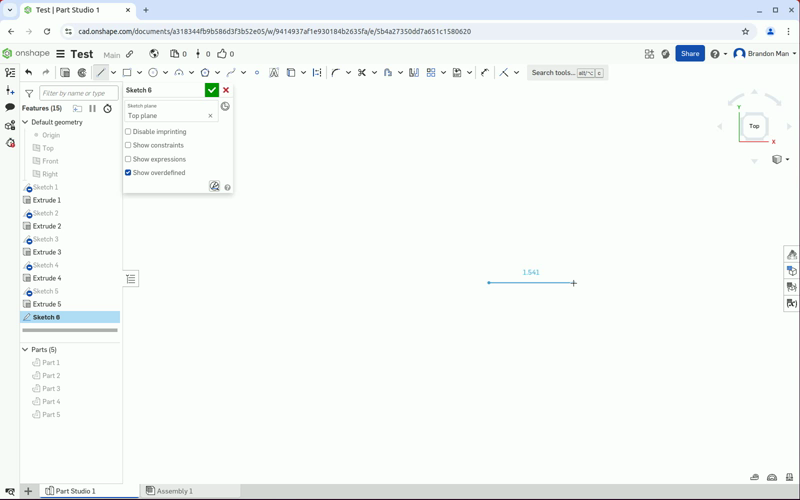
scroll(-6)
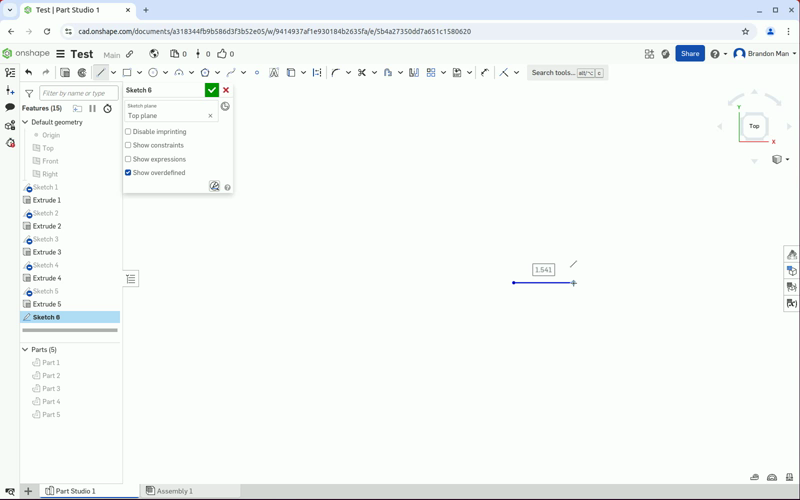
scroll(-6)
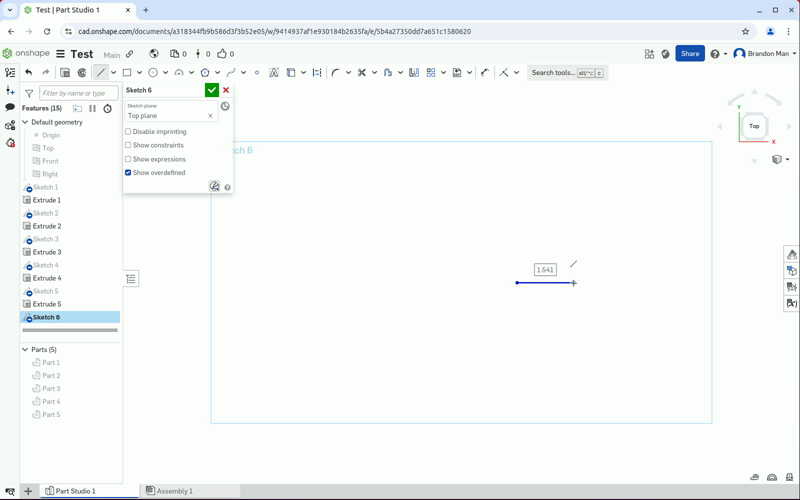
scroll(-6)
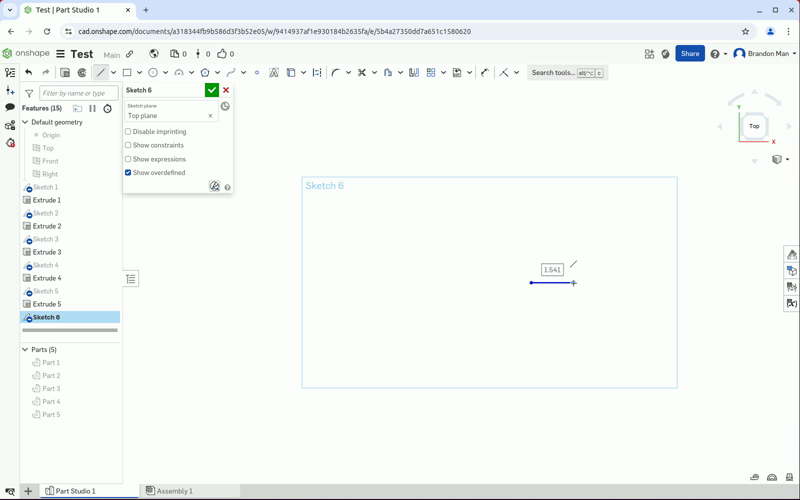
scroll(-6)
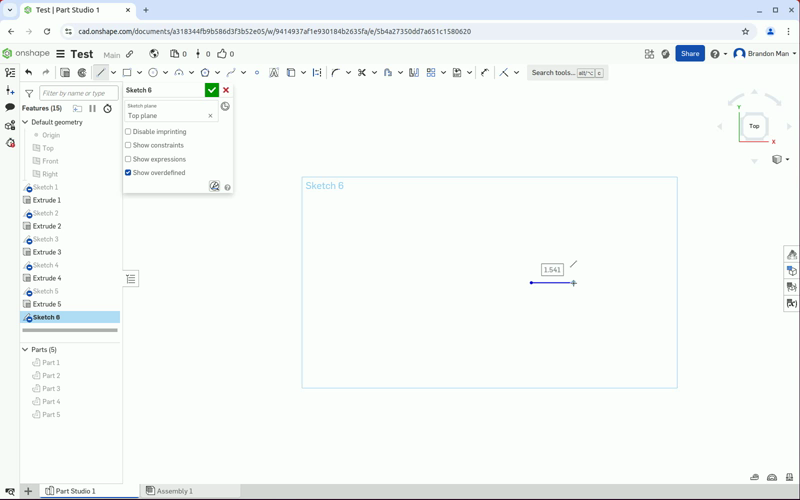
scroll(-6)
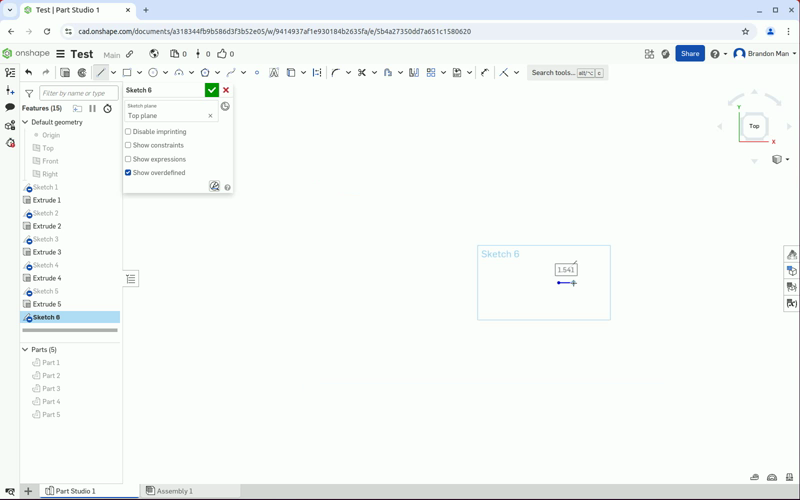
scroll(-6)
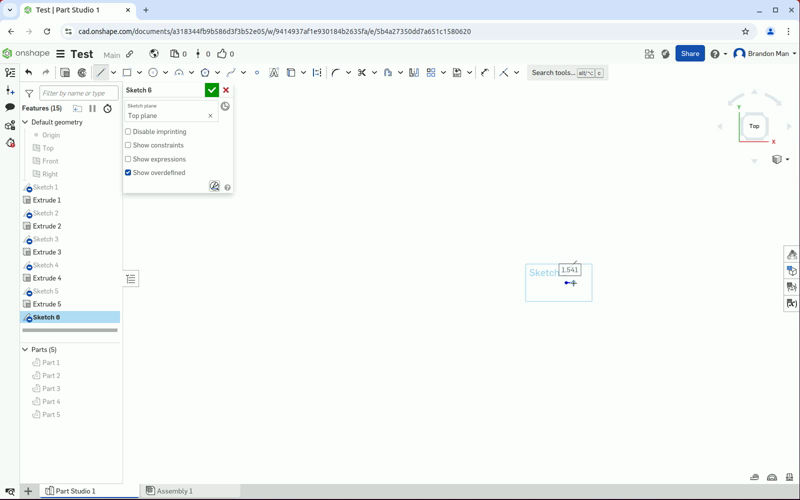
key_up(shift)
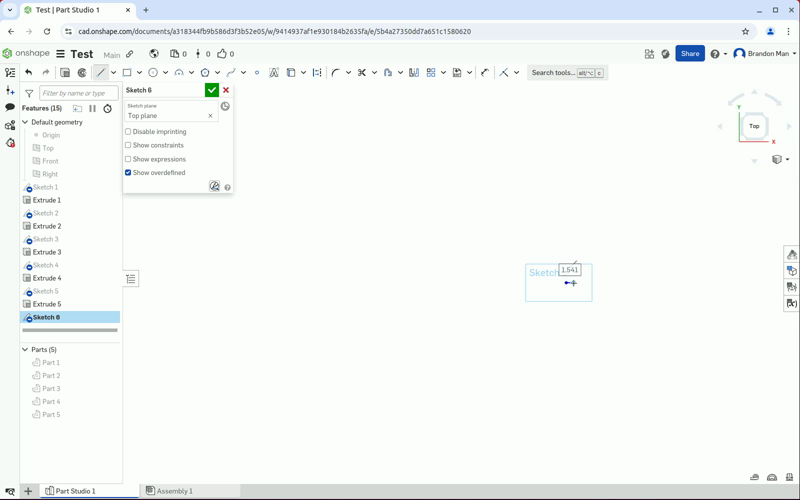
key_down(shift)
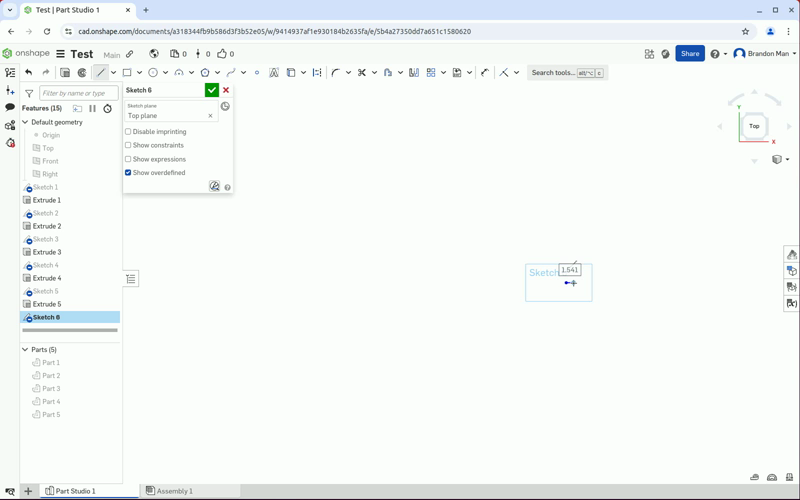
mouse_move(589, 282)
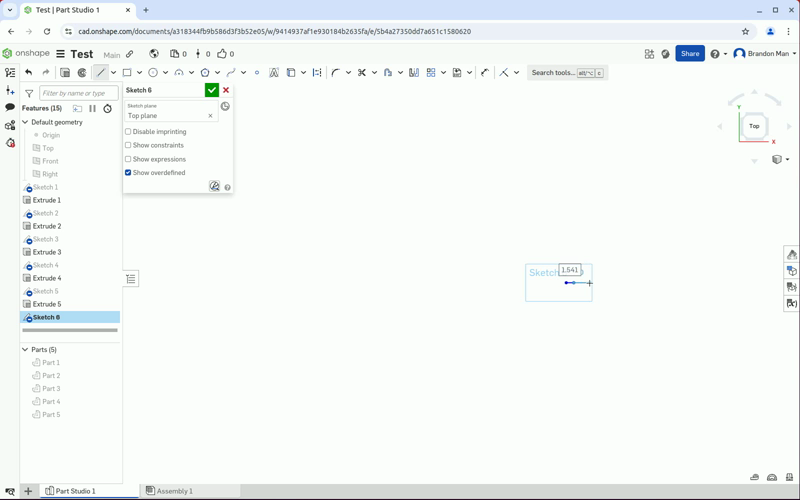
mouse_move(566, 270)
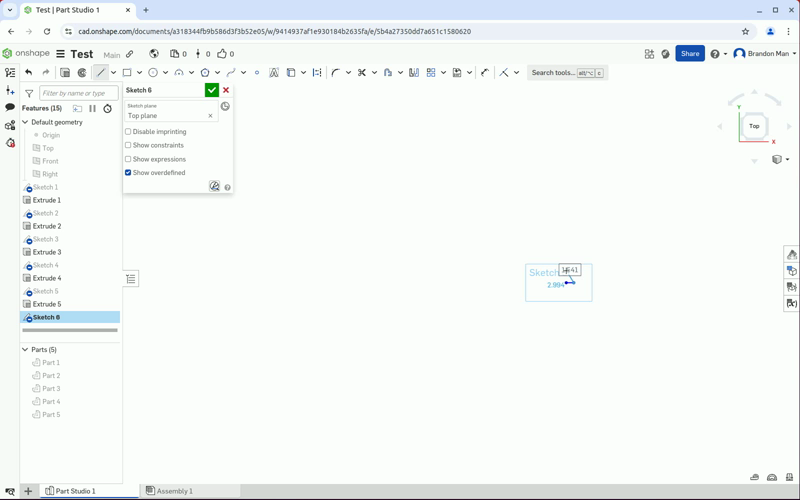
click(566, 270)
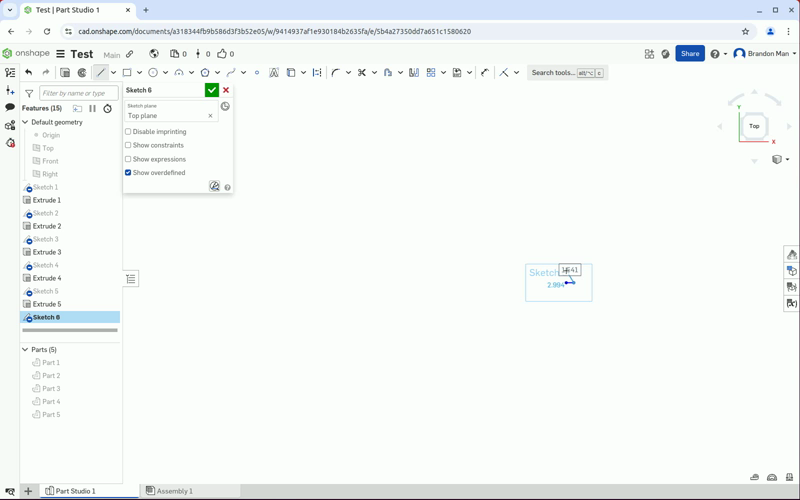
key_up(shift)
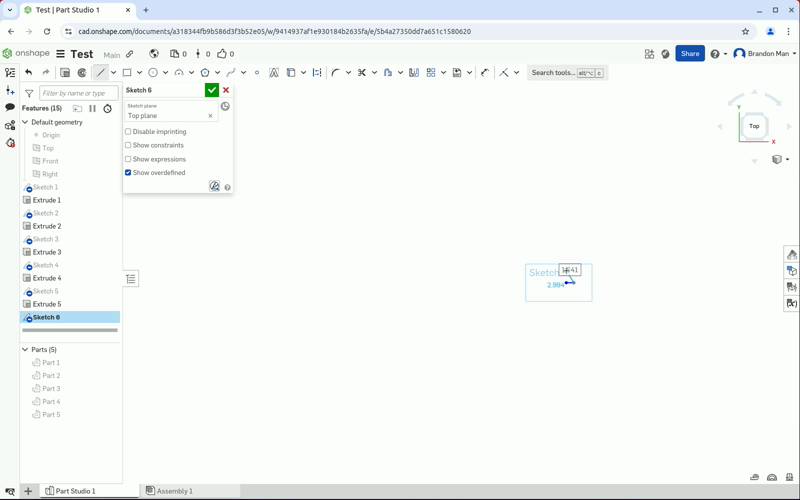
mouse_move(589, 270)
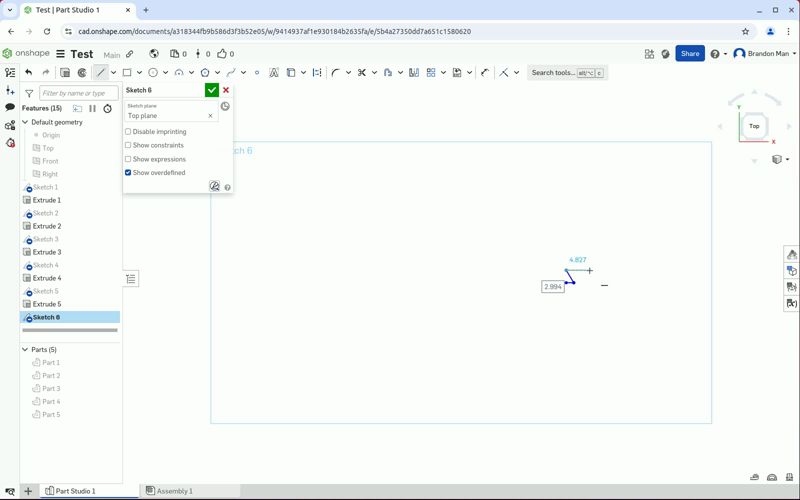
key_down(shift)
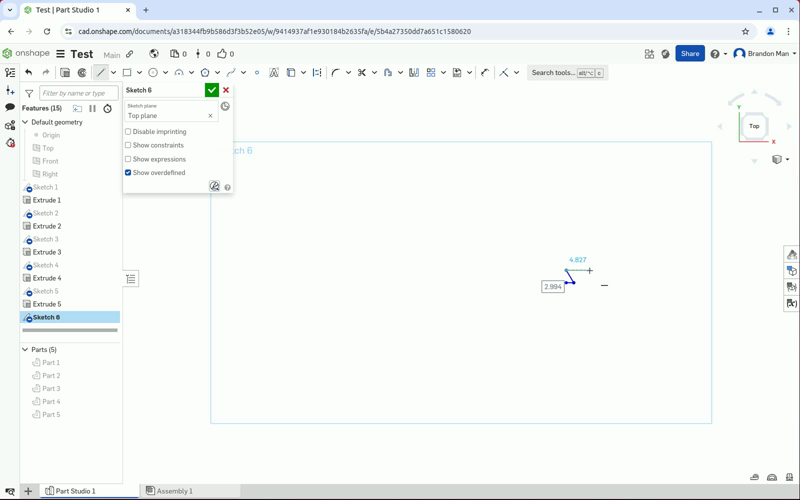
mouse_move(566, 282)
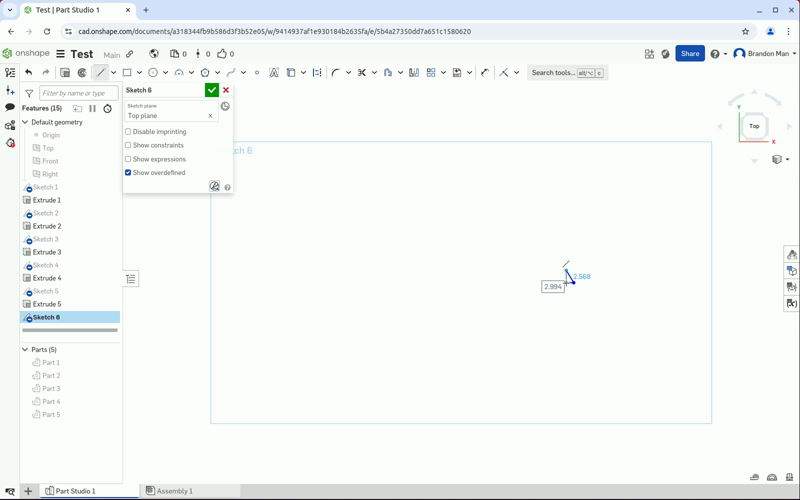
key_up(shift)
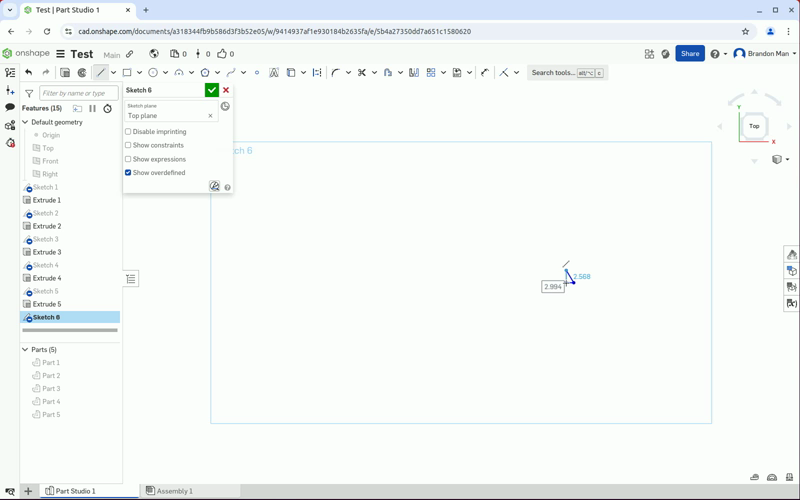
click(566, 282)
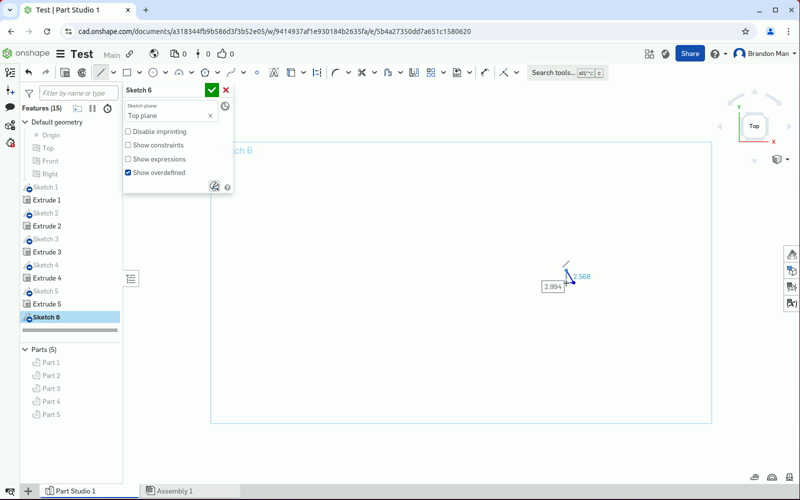
key(esc)
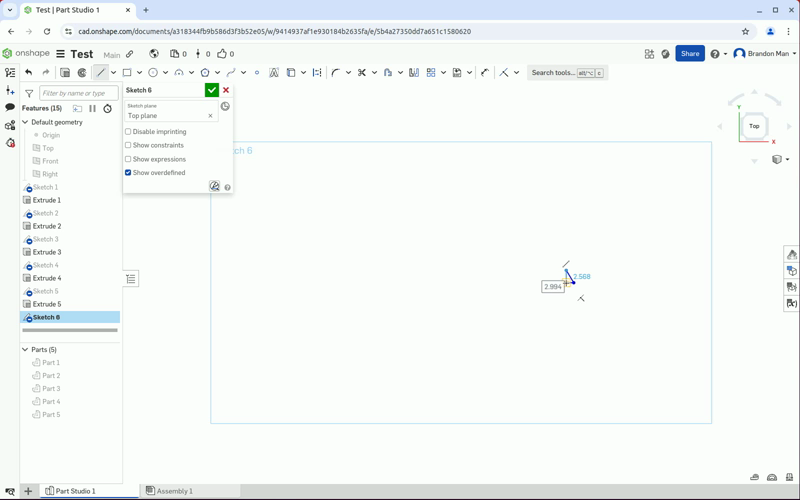
mouse_move(567, 273)
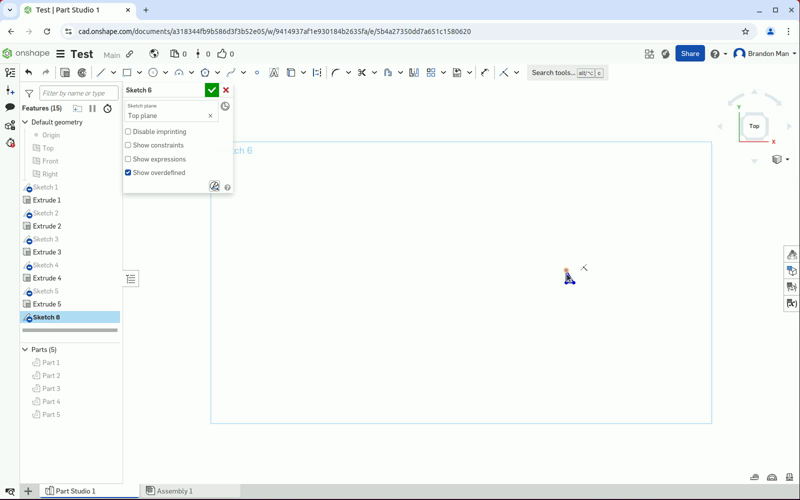
scroll(6)
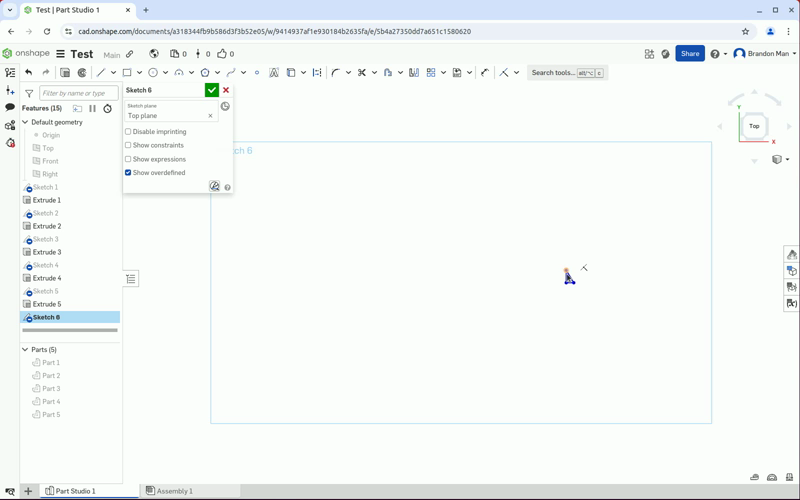
scroll(6)
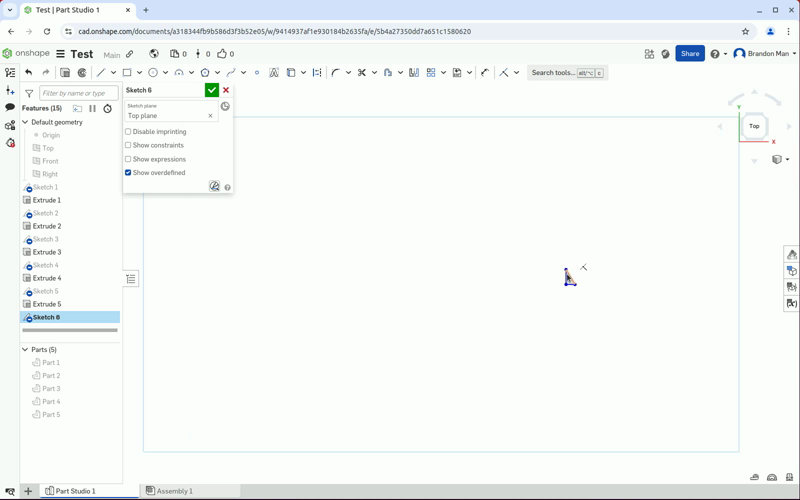
scroll(6)
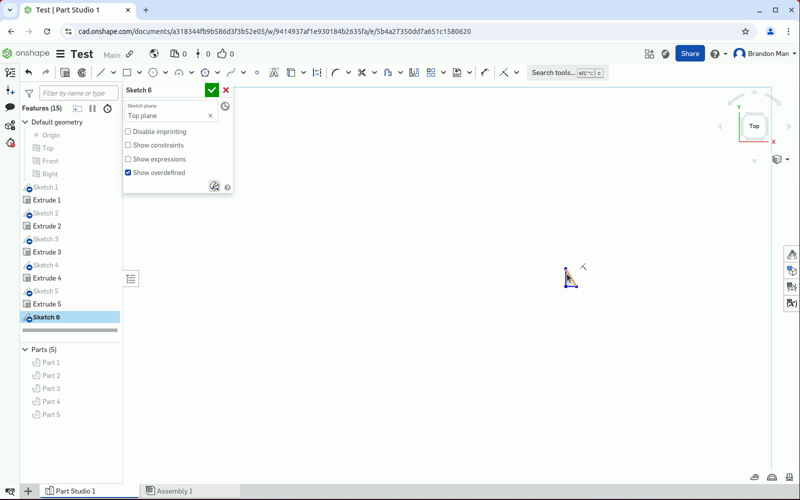
scroll(6)
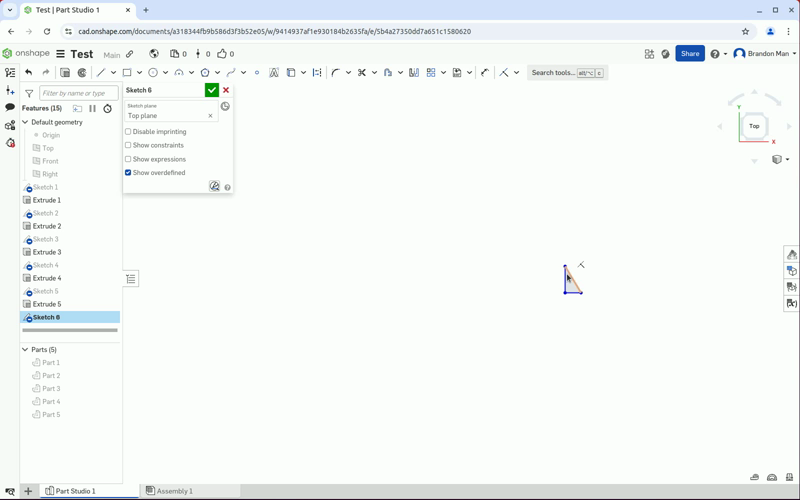
scroll(6)
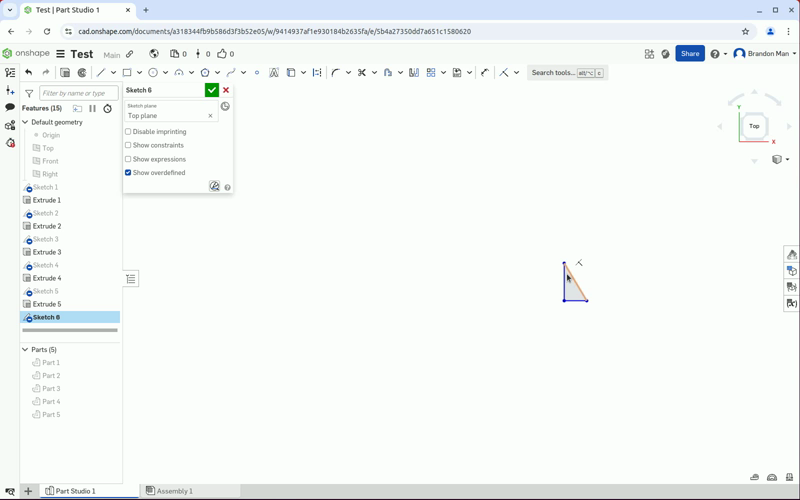
scroll(6)
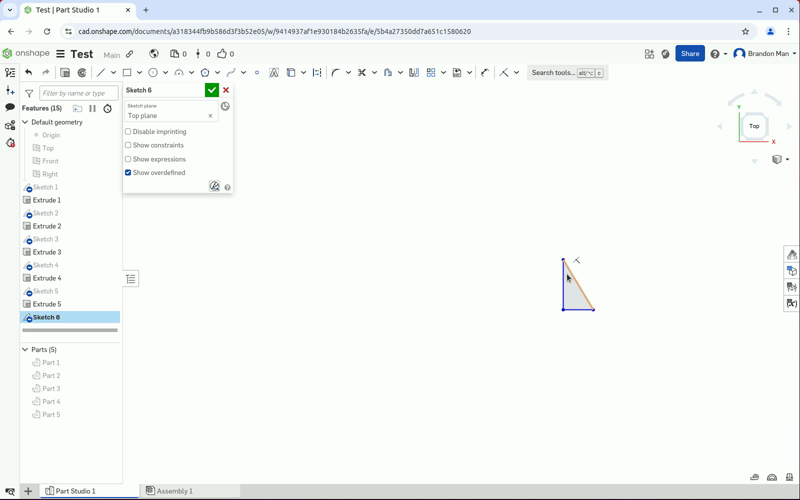
scroll(6)
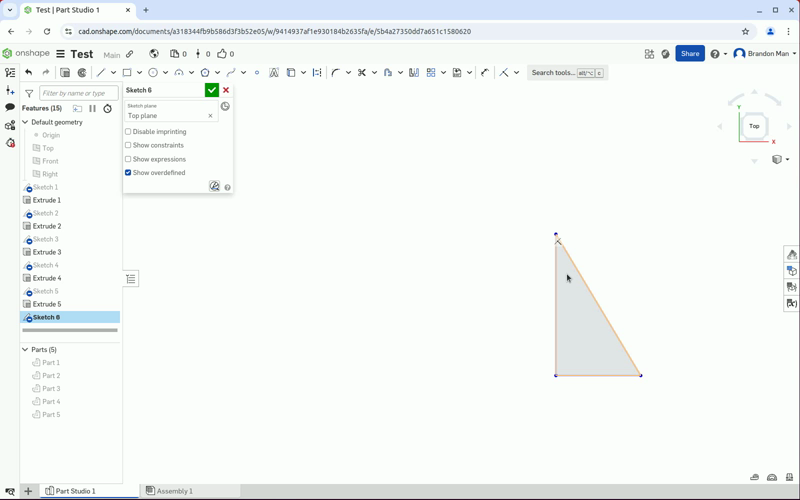
click(567, 273)
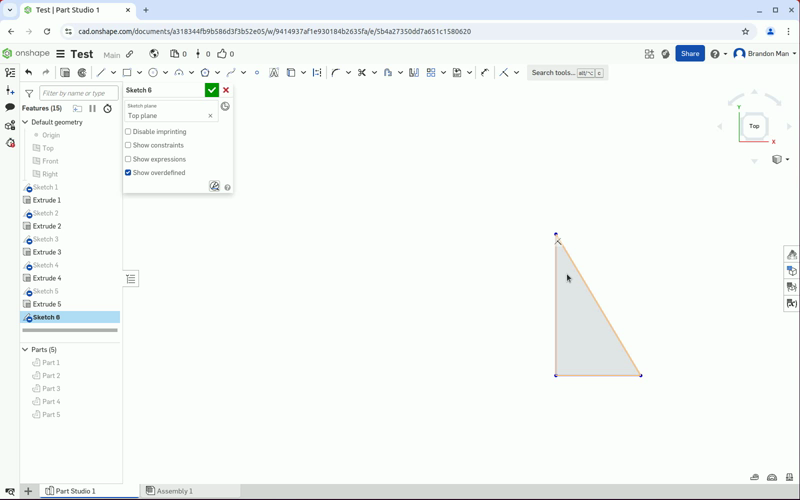
scroll(-6)
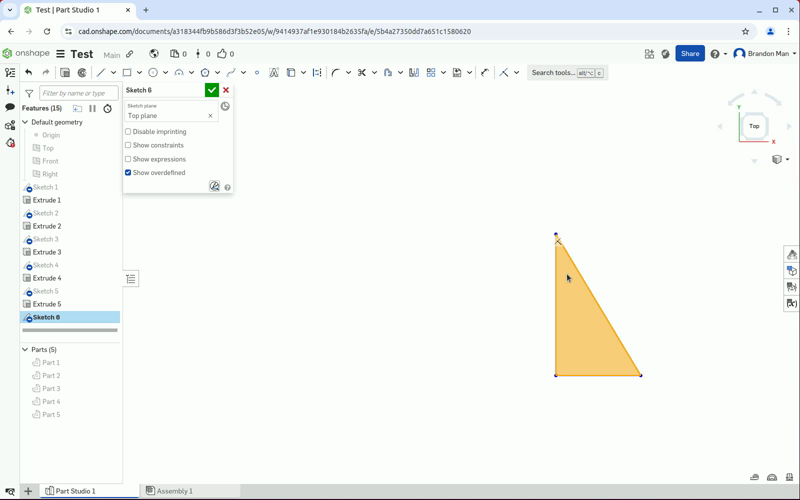
scroll(-6)
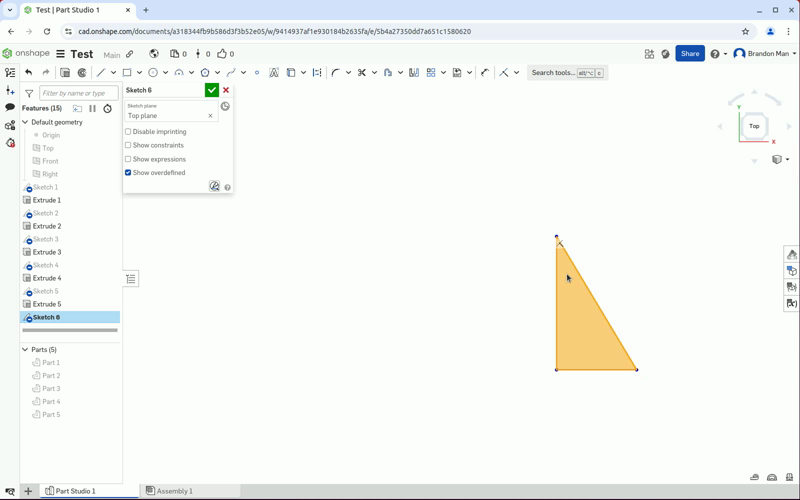
scroll(-6)
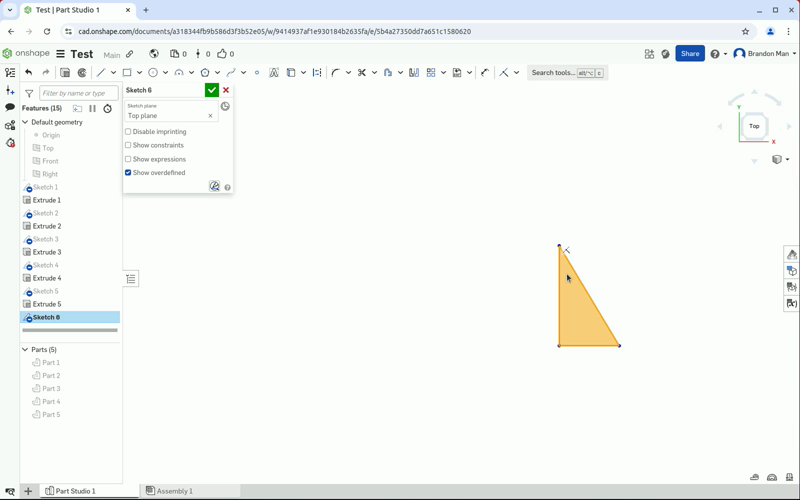
scroll(-6)
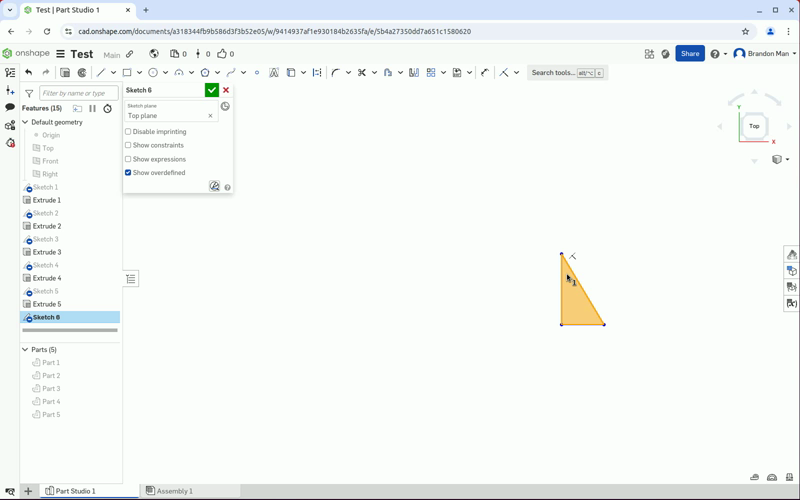
scroll(-6)
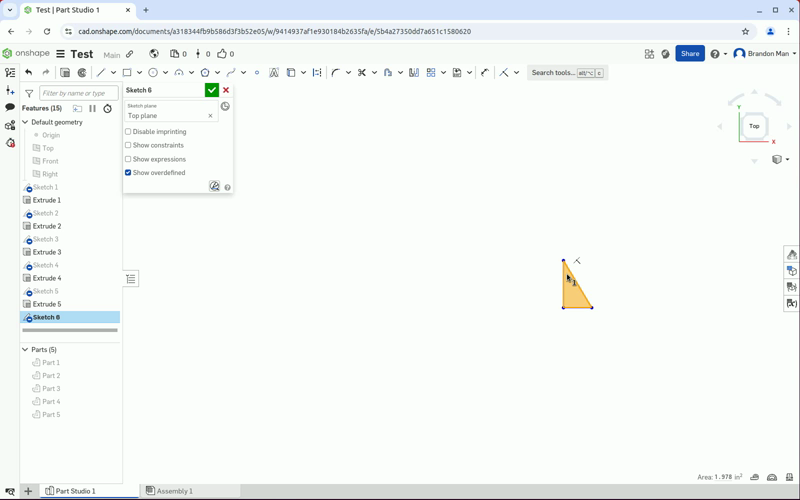
scroll(-6)
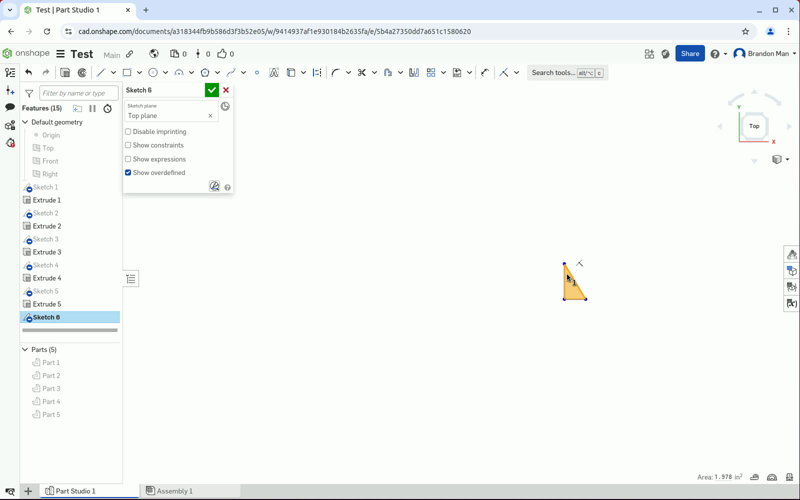
scroll(-6)
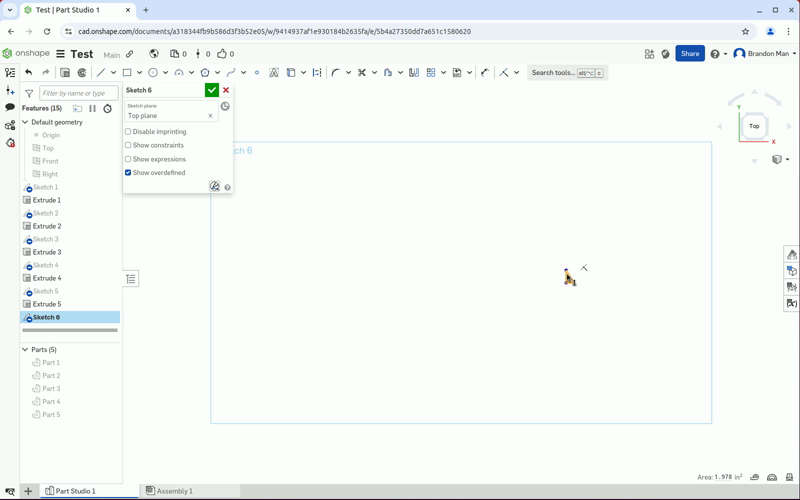
mouse_move(73, 352)
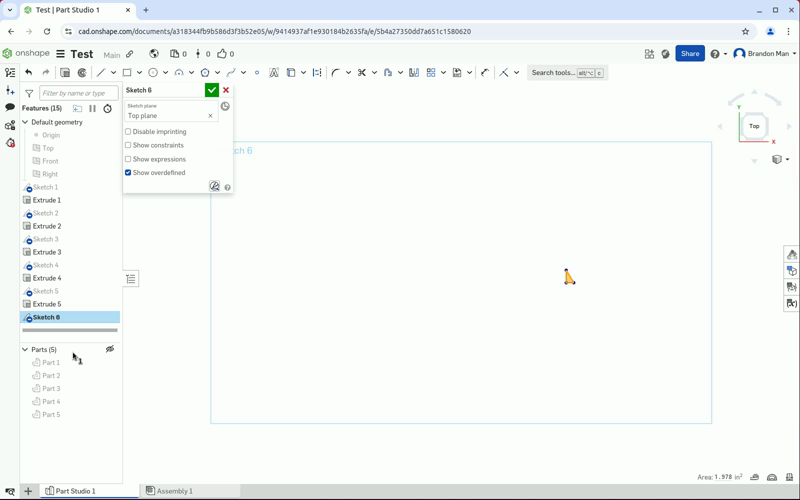
key(shift+y)
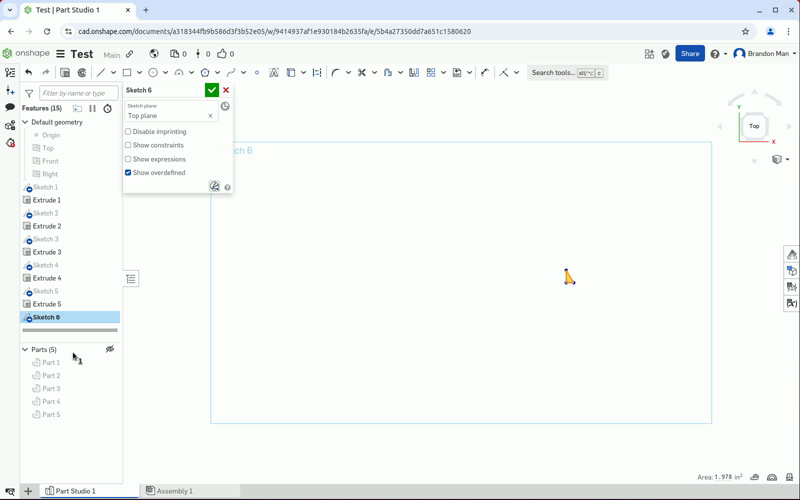
key(shift+e)
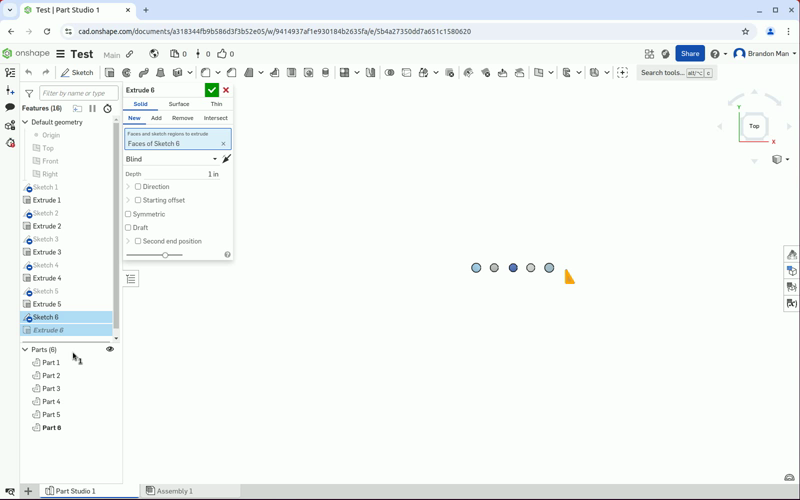
mouse_move(143, 106)
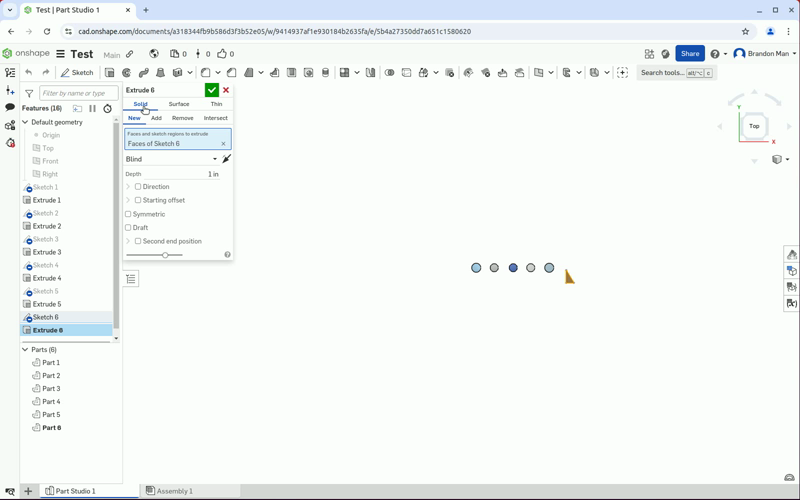
click(143, 106)
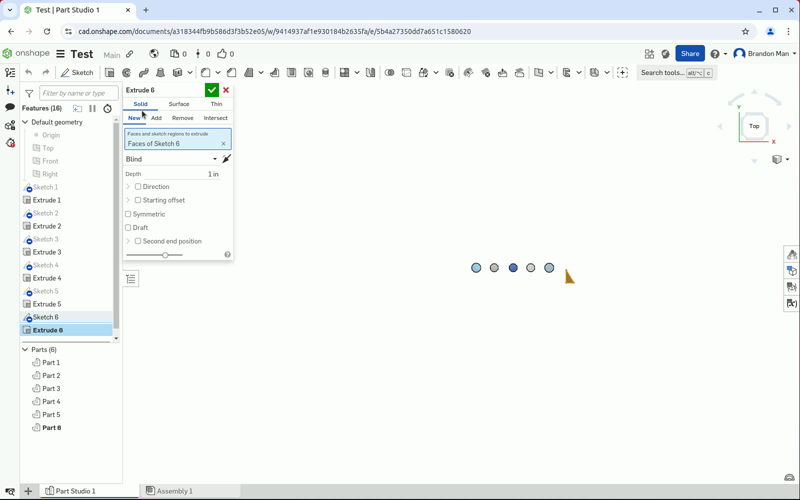
mouse_move(137, 120)
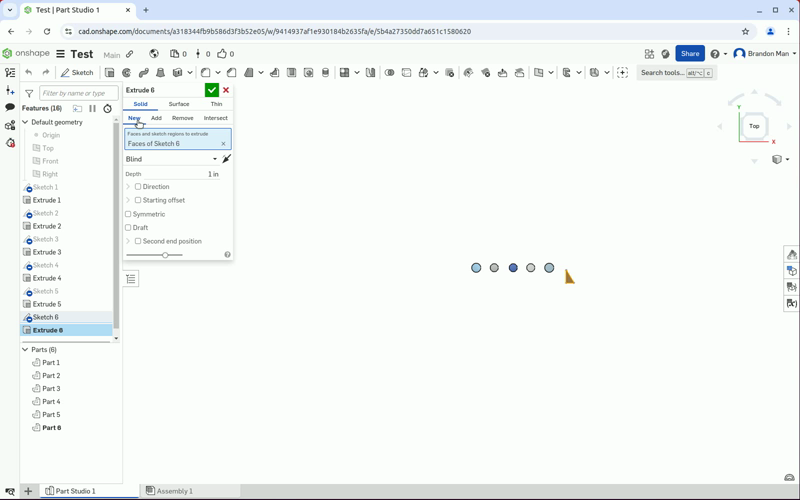
click(137, 120)
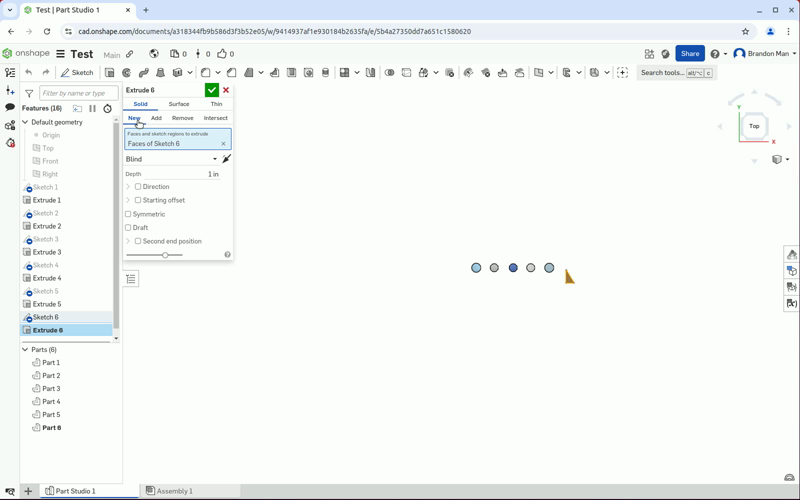
key(tab, 4)
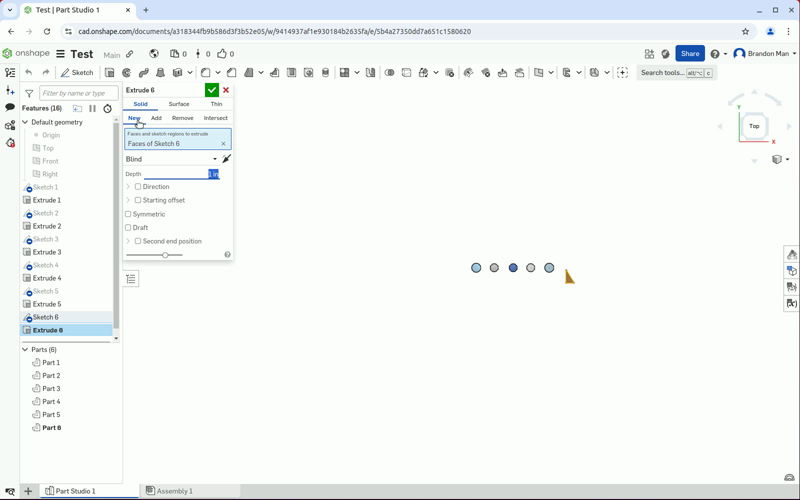
text(1.444)
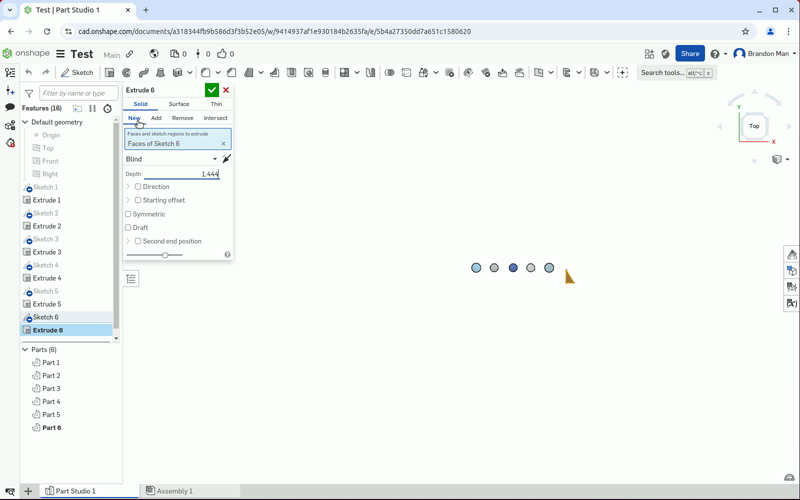
key(enter)
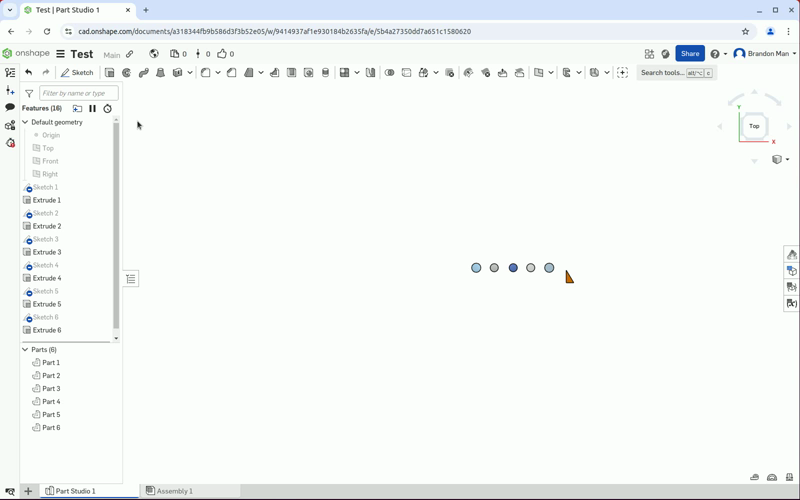
key(shift+h)
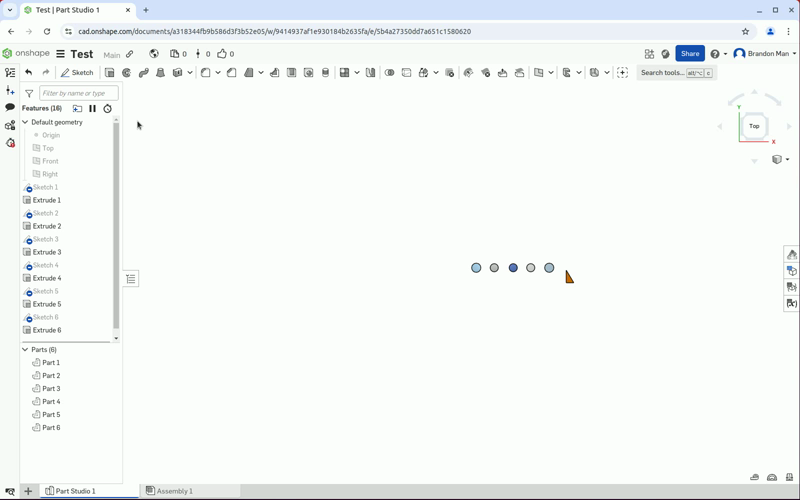
key(shift+h)
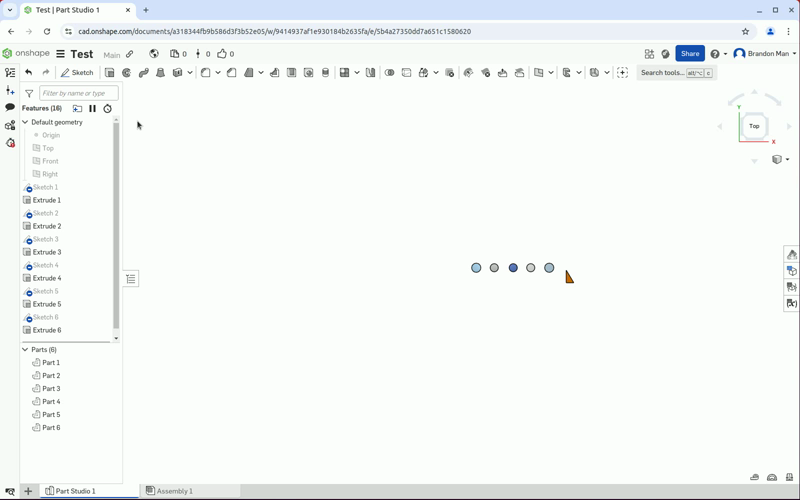
mouse_move(69, 189)
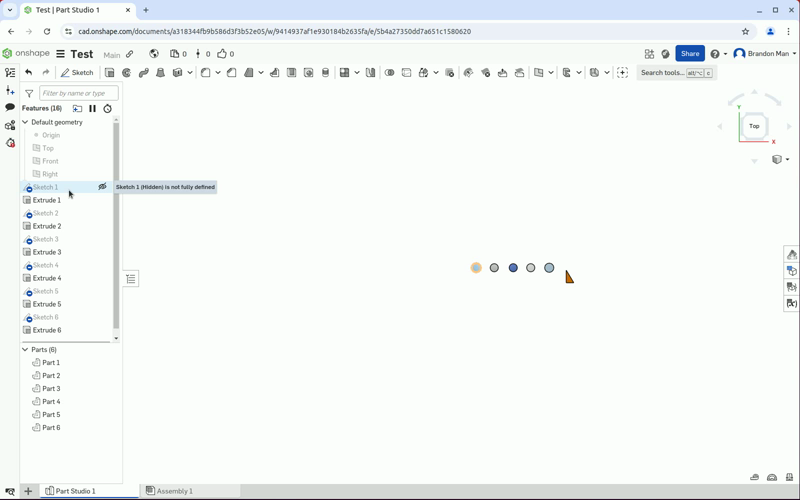
click(69, 189)
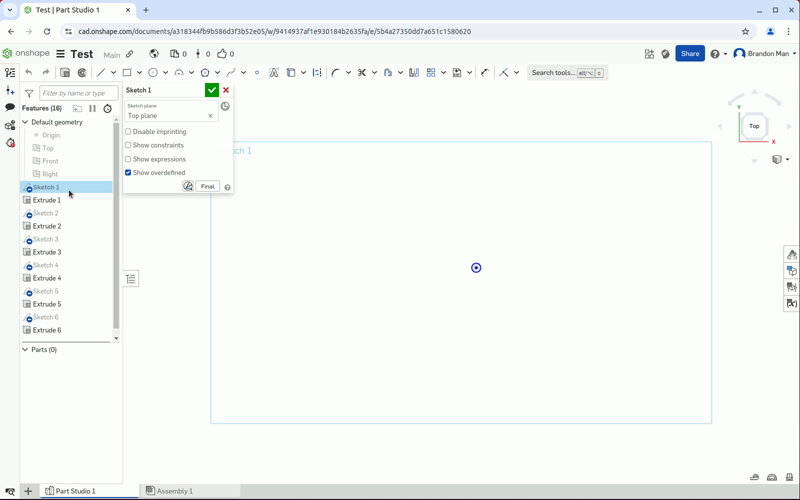
mouse_move(229, 92)
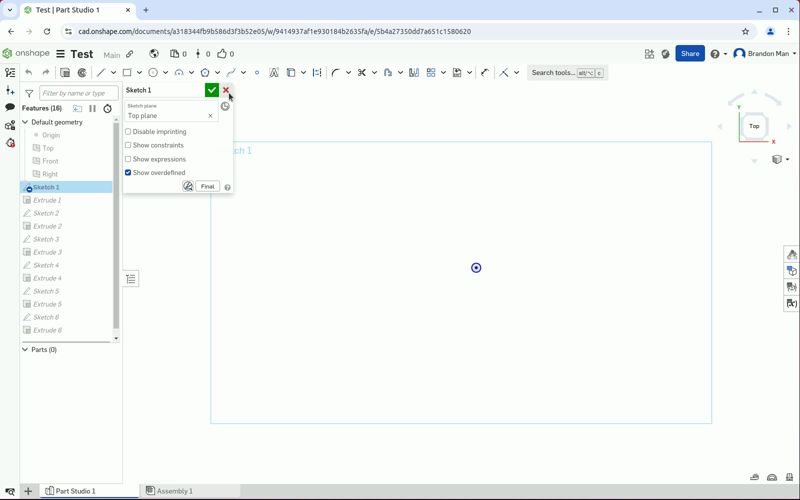
click(229, 92)
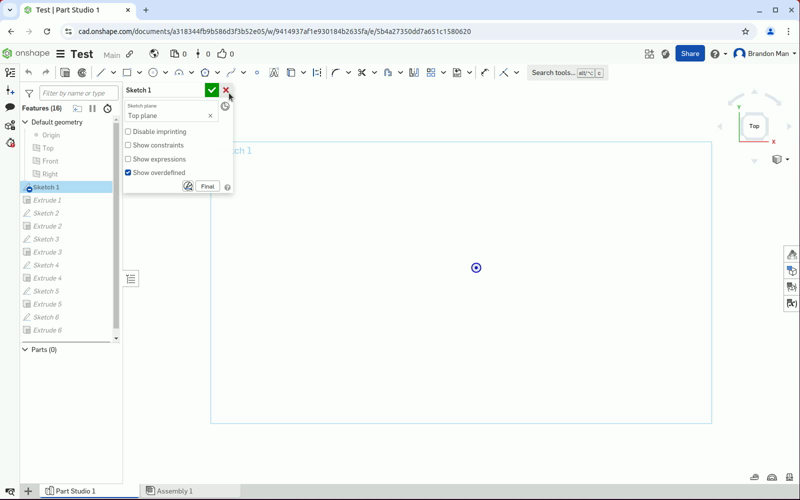
key(shift+s)
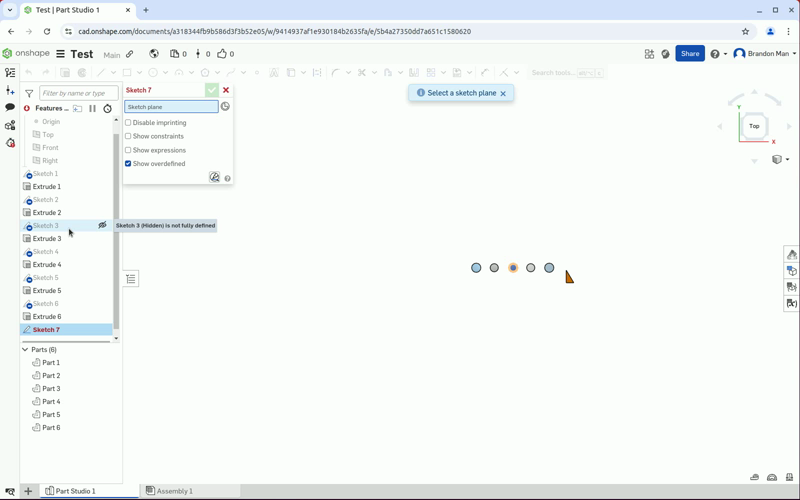
scroll(3)
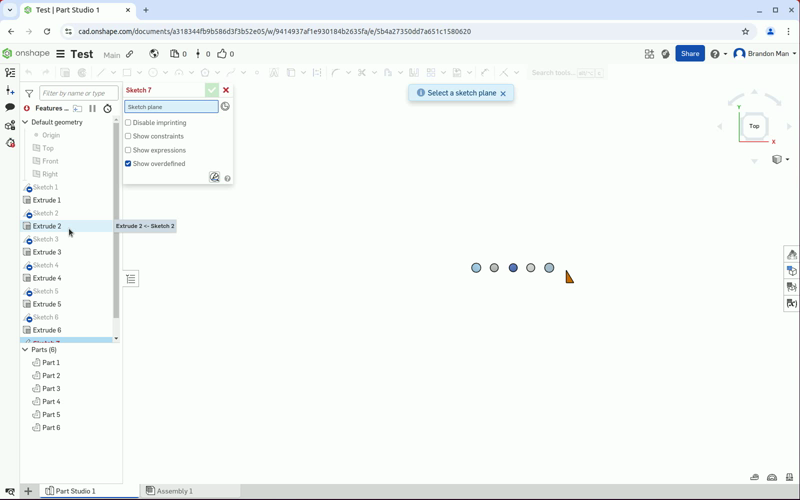
mouse_move(69, 150)
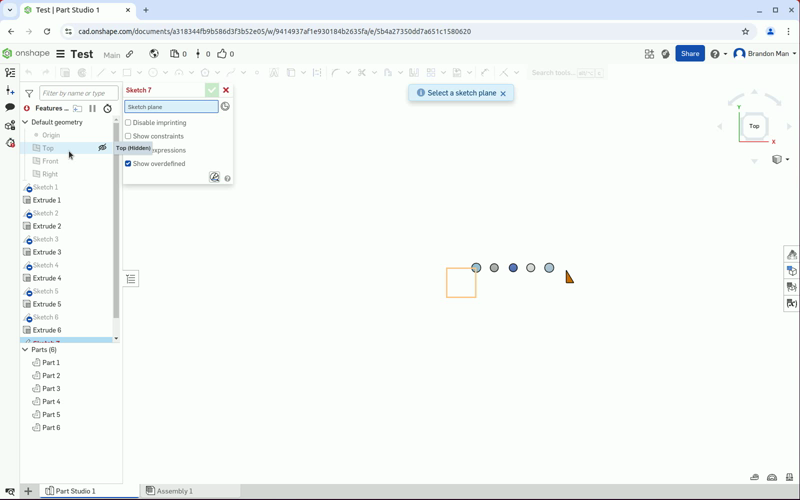
click(69, 150)
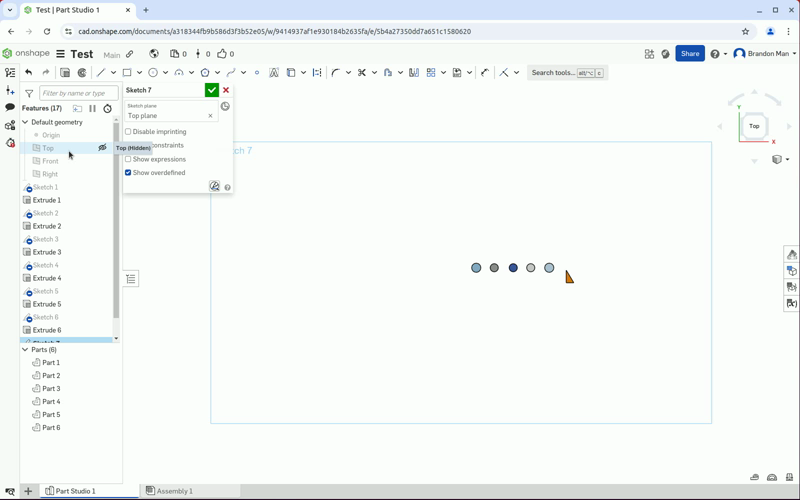
mouse_move(73, 352)
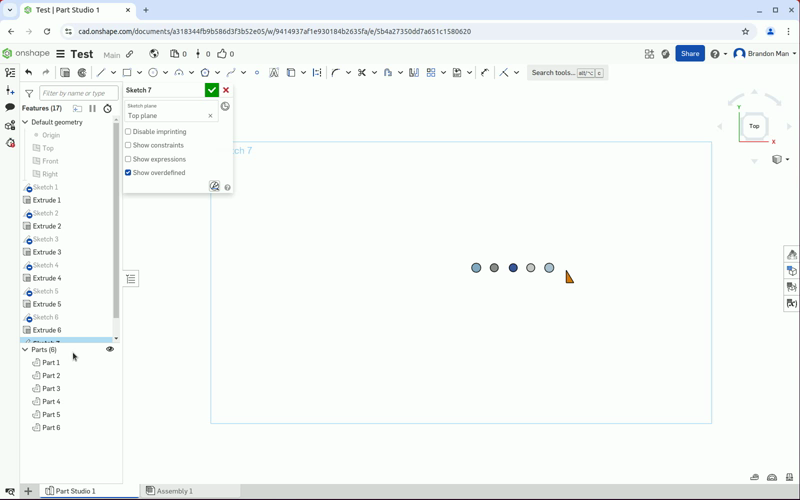
key(y)
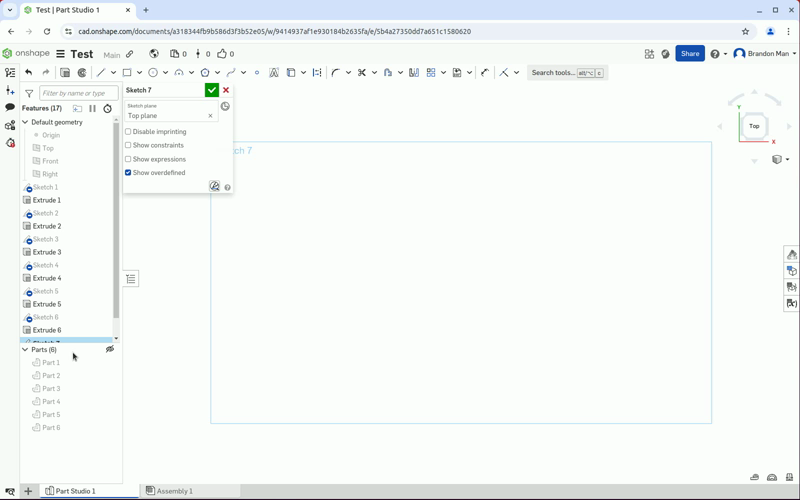
key(l)
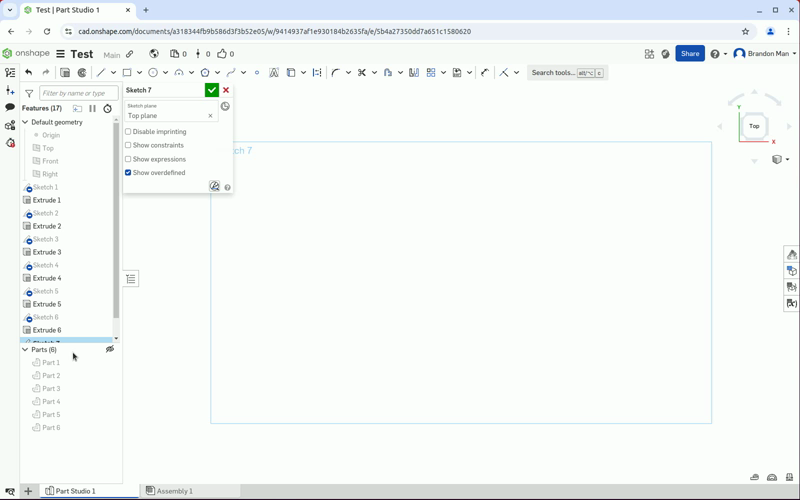
key_down(shift)
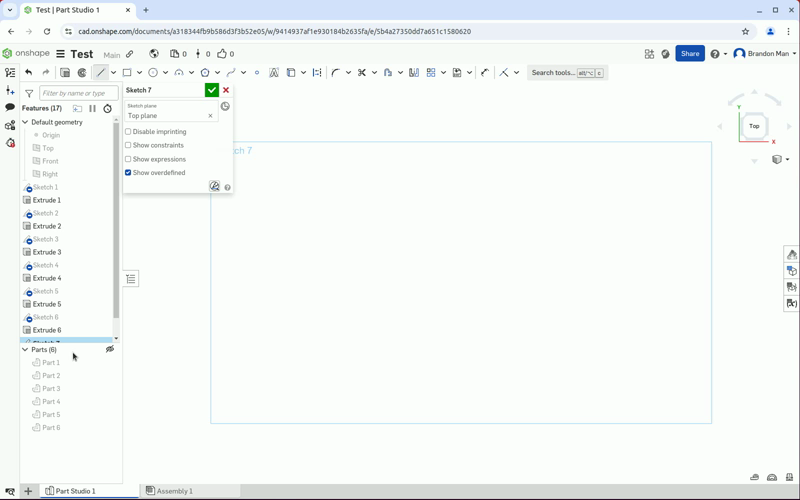
mouse_move(451, 282)
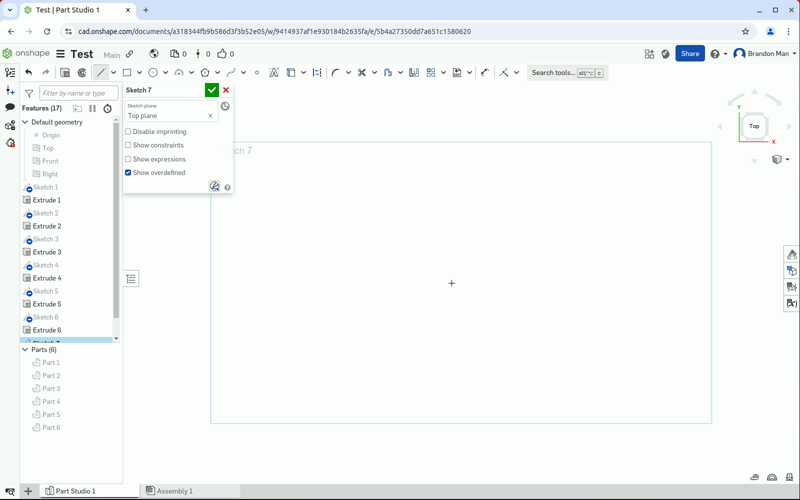
click(451, 282)
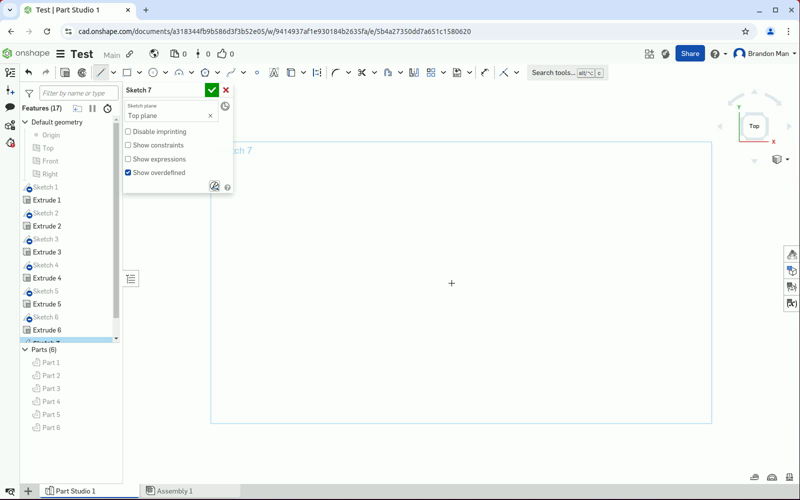
key_up(shift)
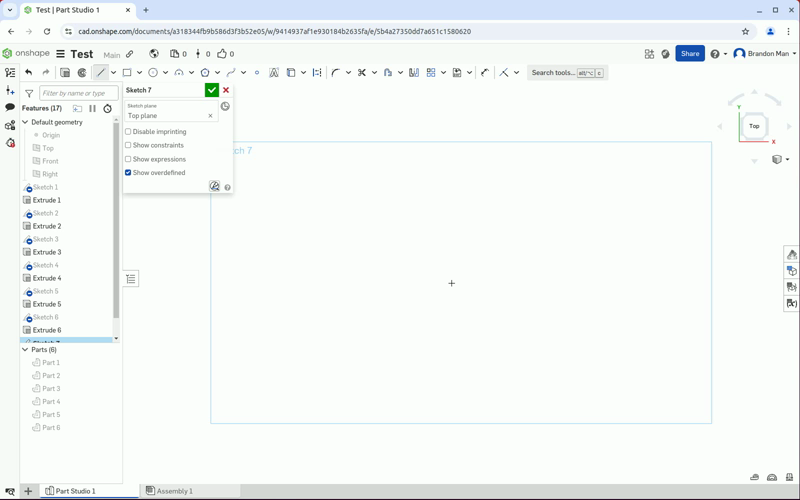
key_down(shift)
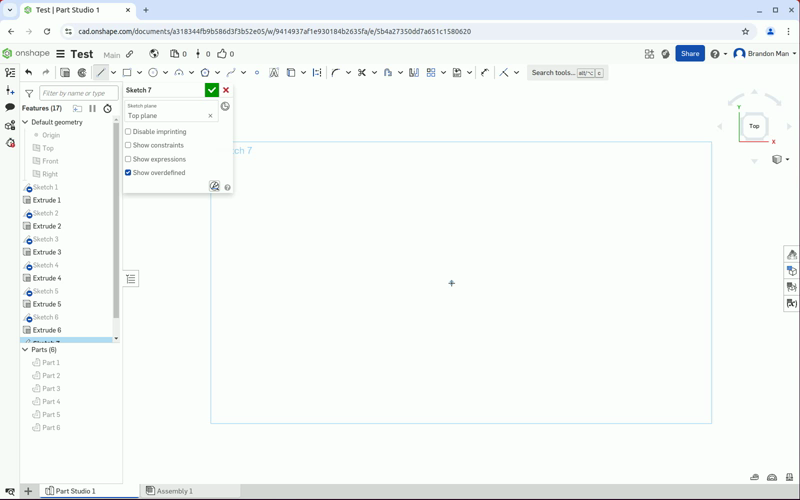
mouse_move(481, 282)
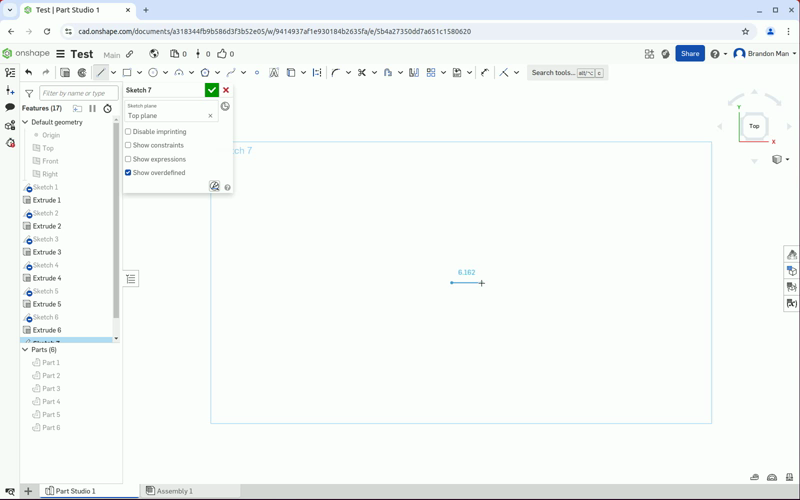
mouse_move(462, 282)
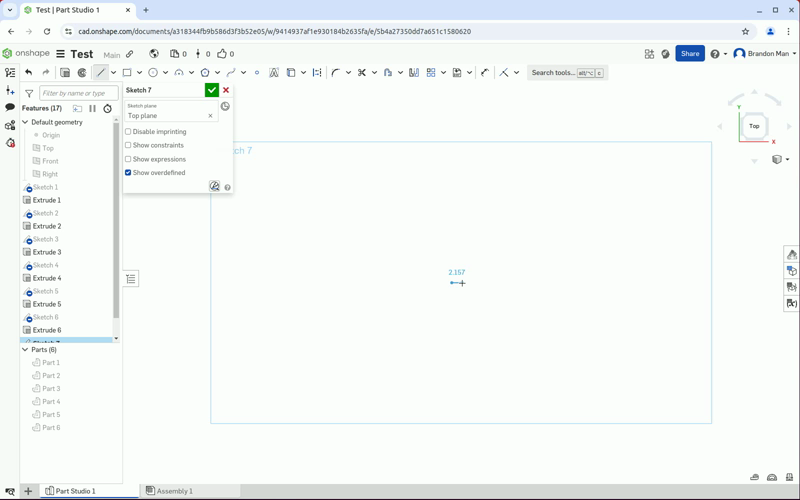
click(462, 282)
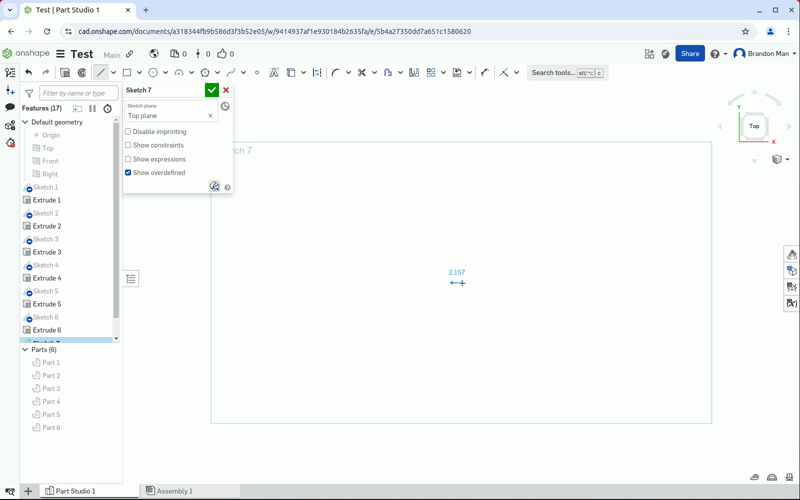
key_up(shift)
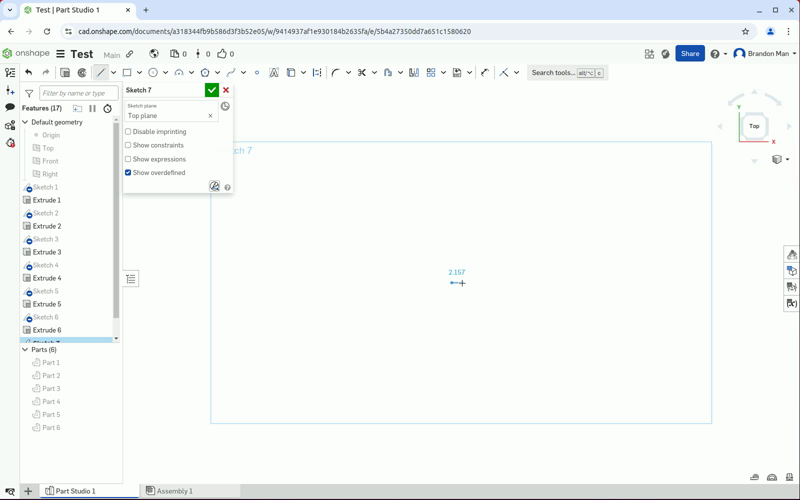
key_down(shift)
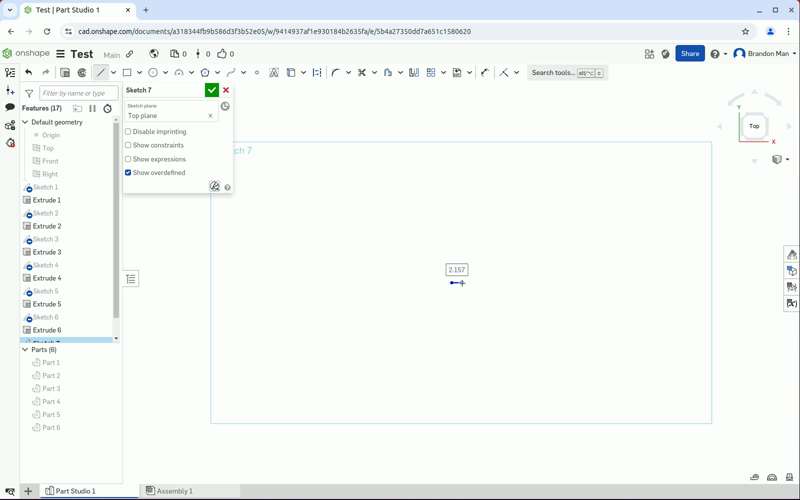
mouse_move(492, 282)
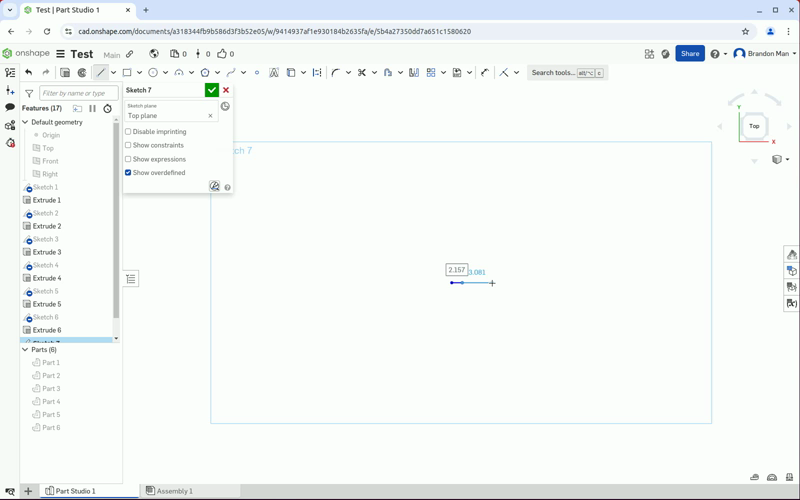
mouse_move(462, 264)
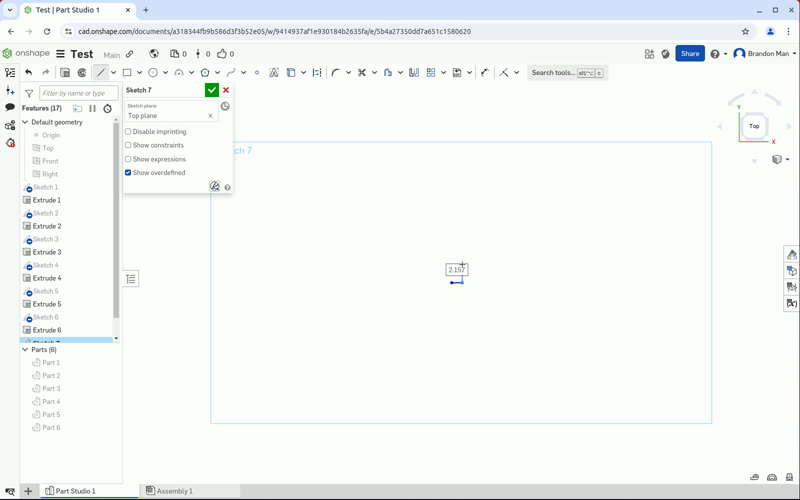
click(462, 264)
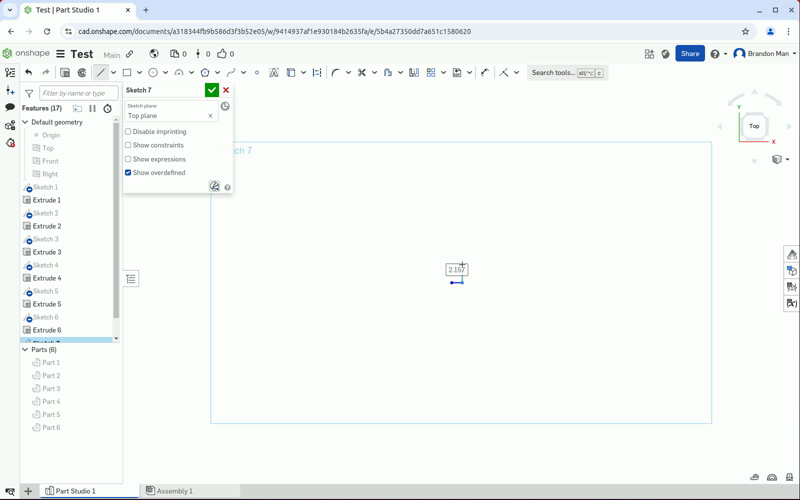
key_up(shift)
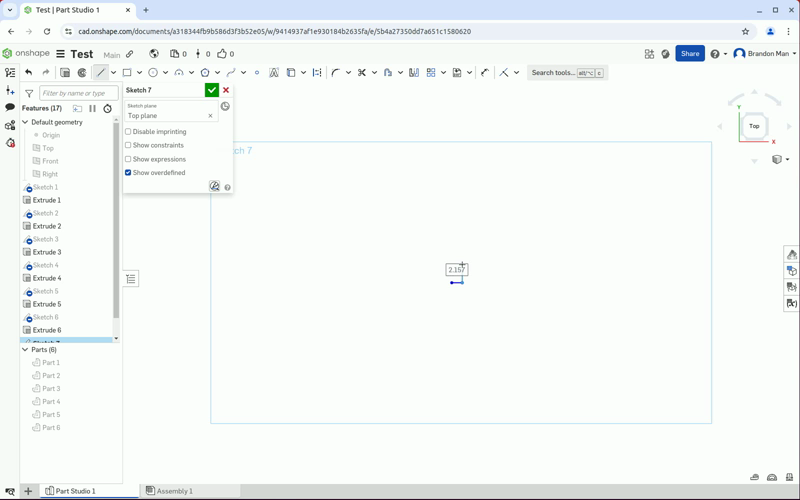
mouse_move(492, 264)
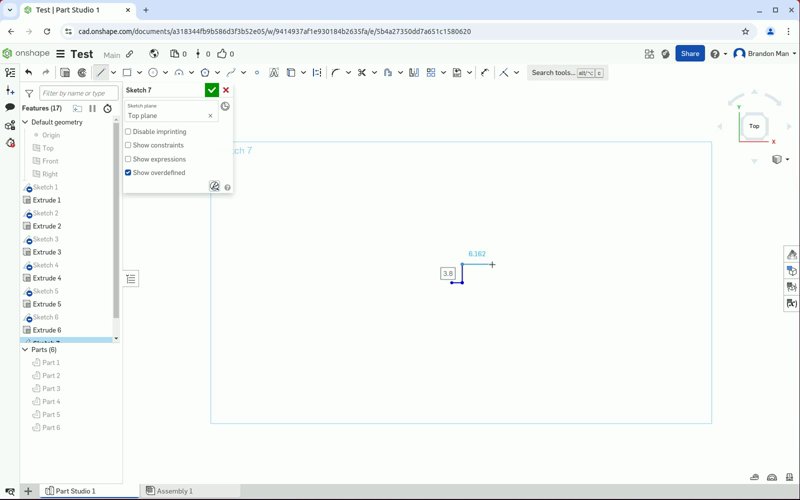
key_down(shift)
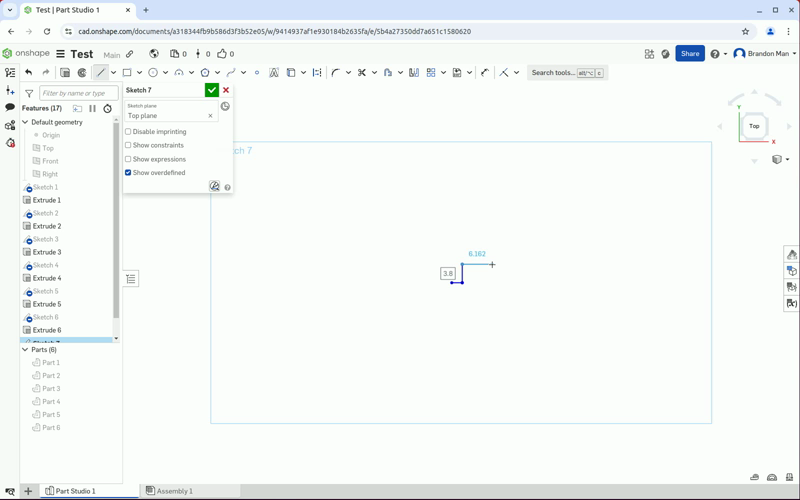
mouse_move(451, 282)
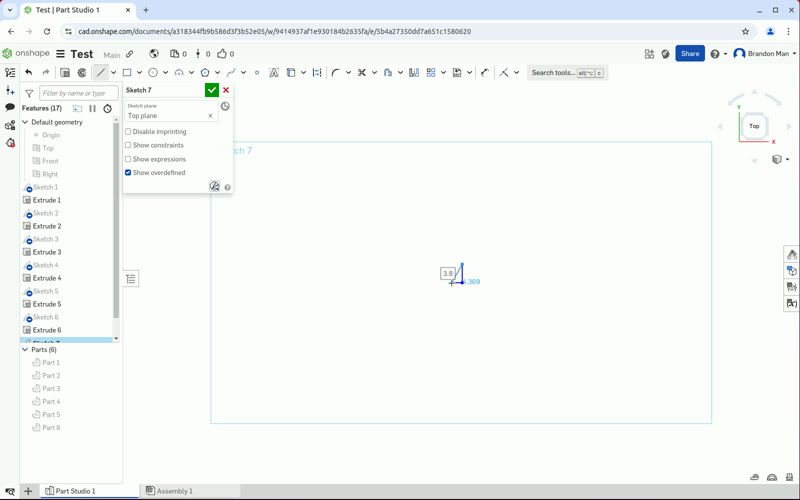
key_up(shift)
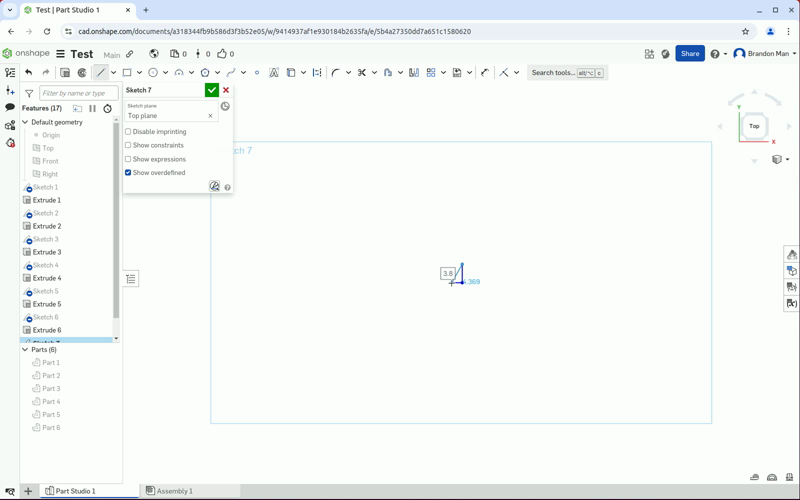
click(451, 282)
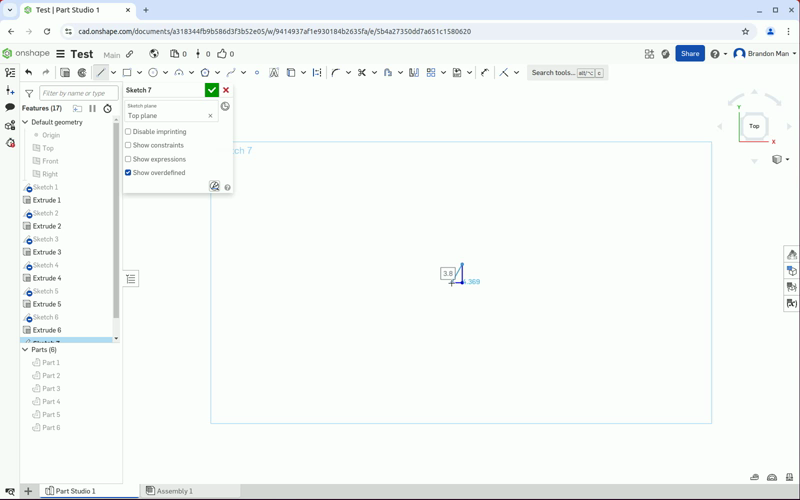
key(esc)
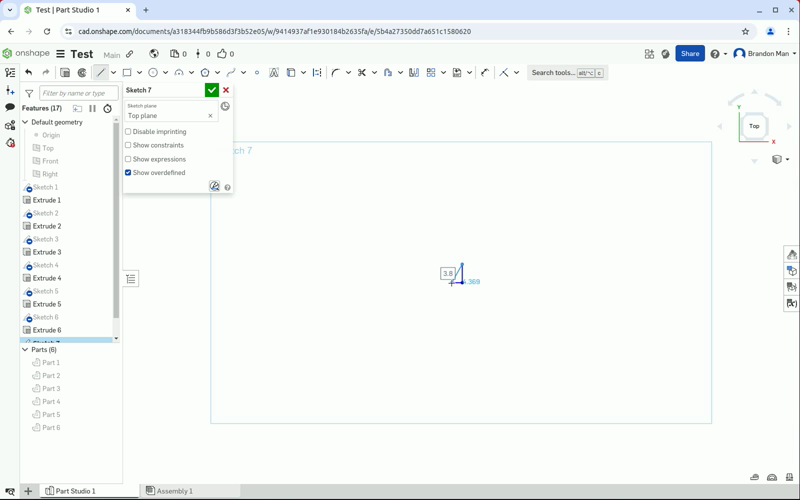
mouse_move(458, 273)
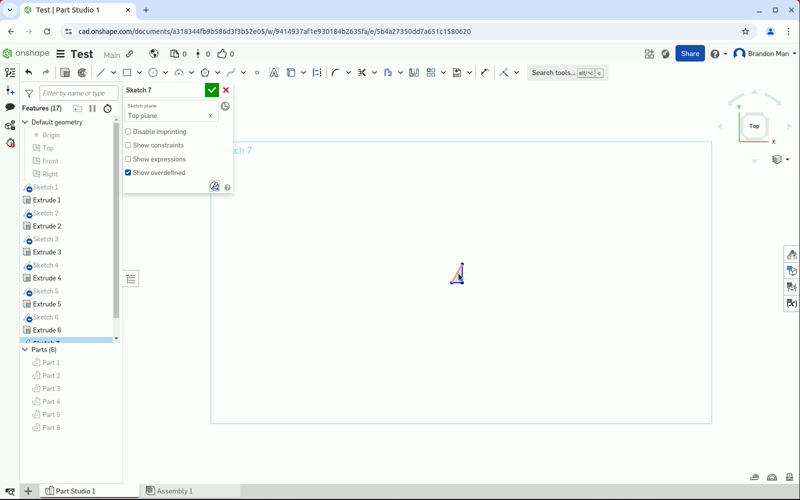
scroll(6)
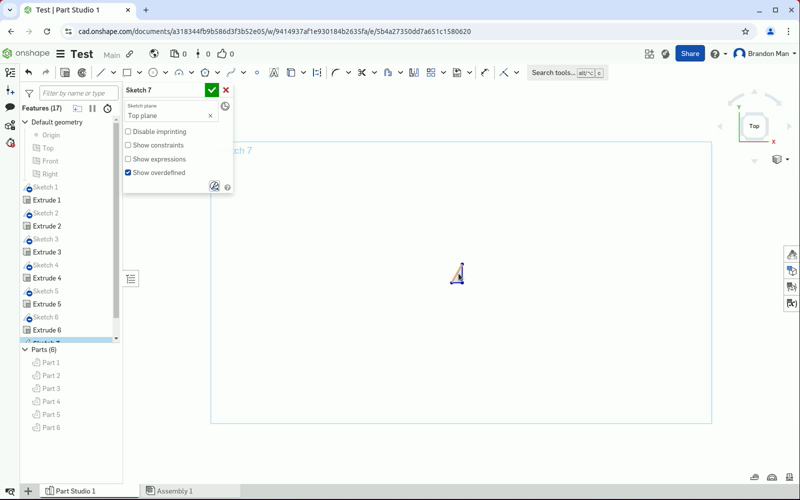
scroll(6)
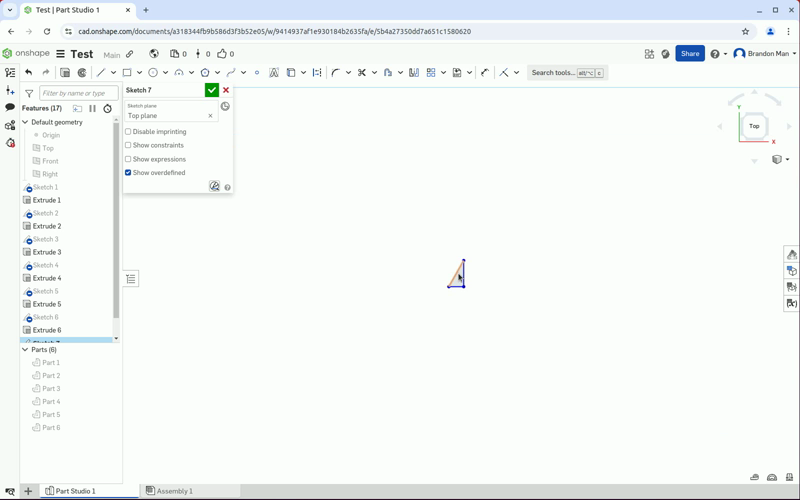
scroll(6)
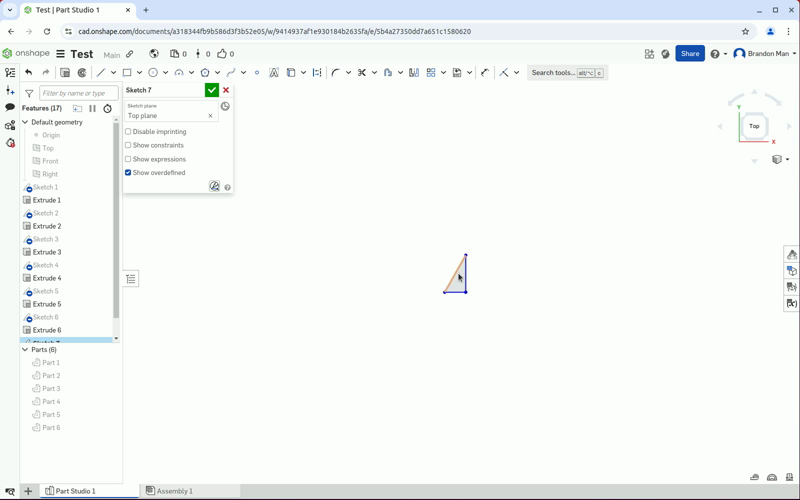
scroll(6)
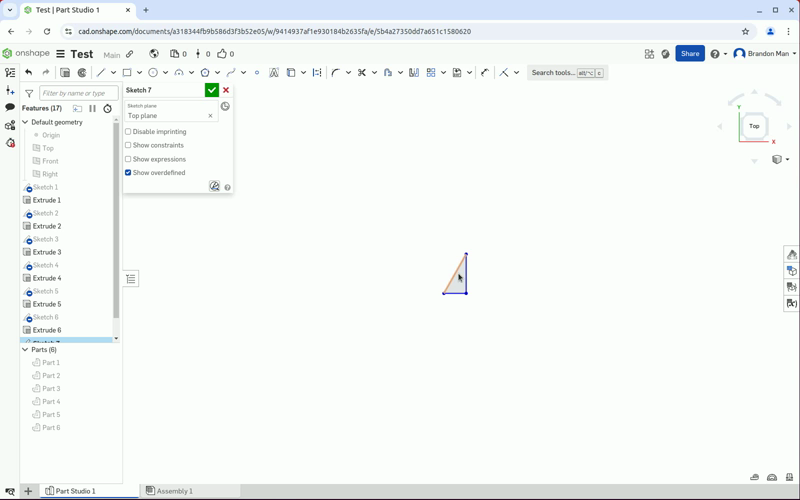
scroll(6)
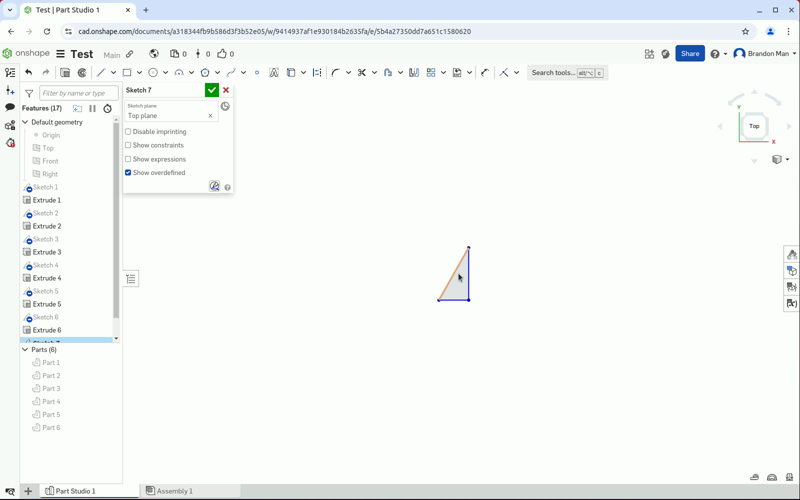
scroll(6)
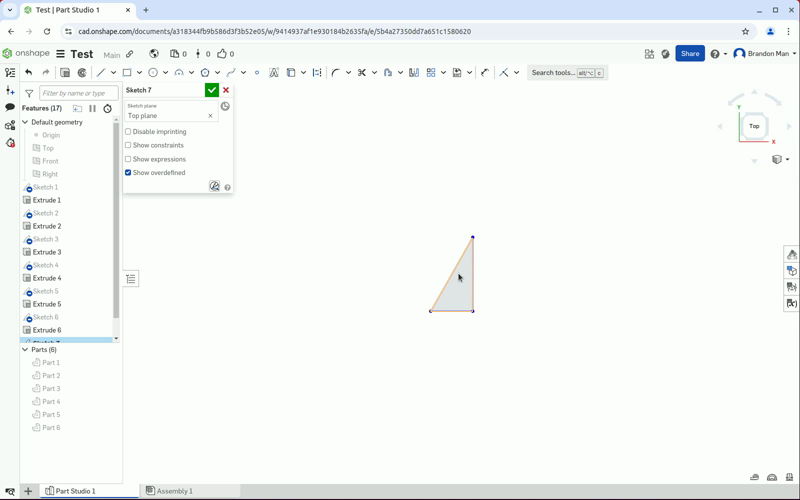
scroll(6)
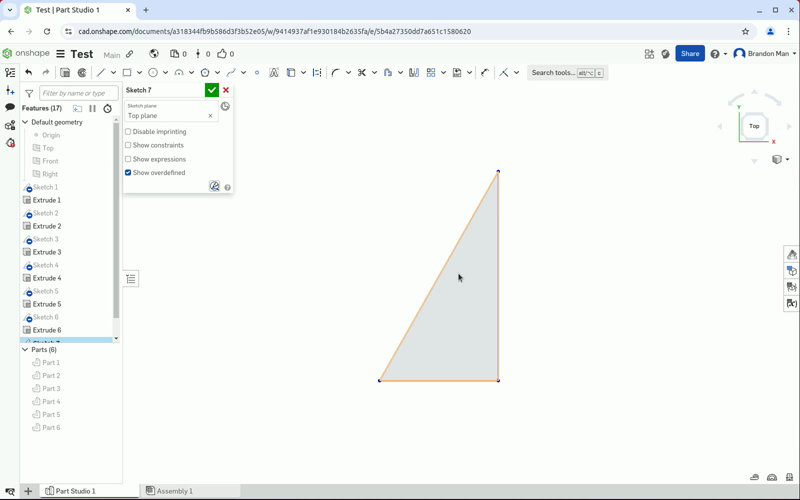
click(458, 273)
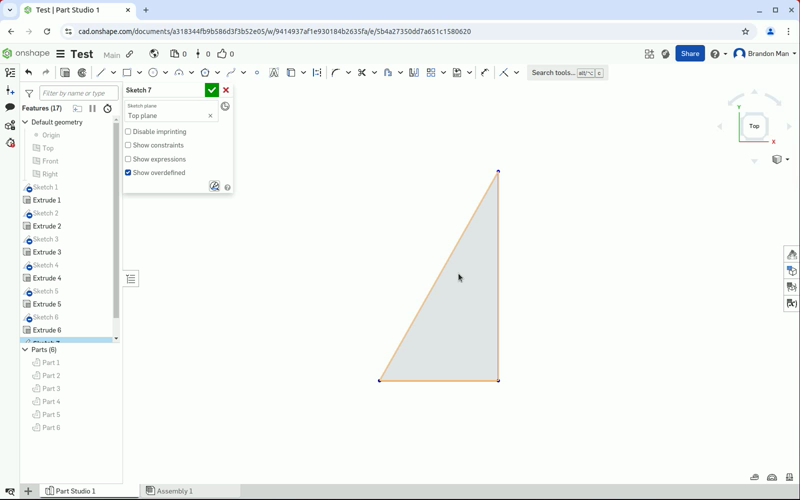
scroll(-6)
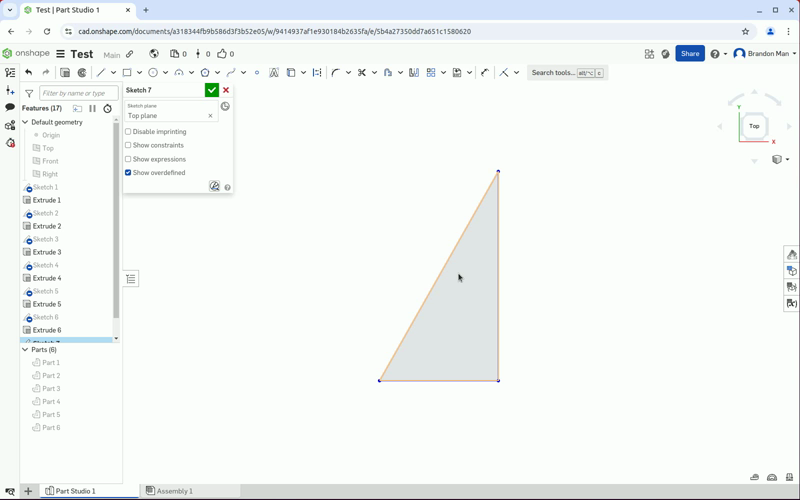
scroll(-6)
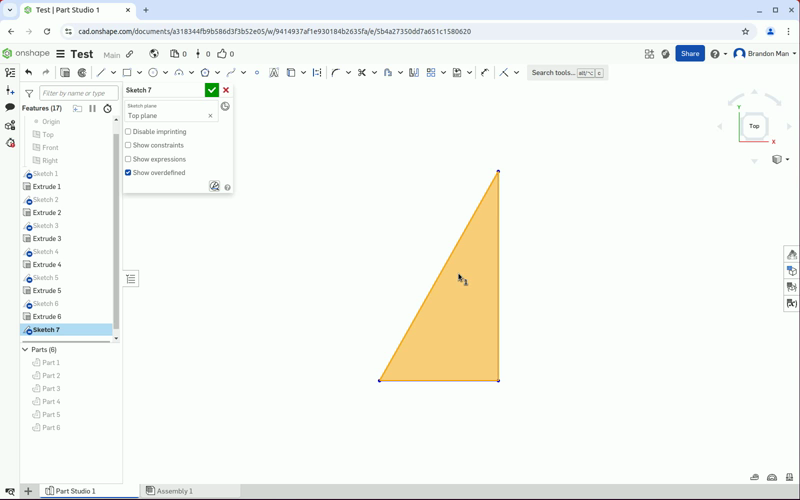
scroll(-6)
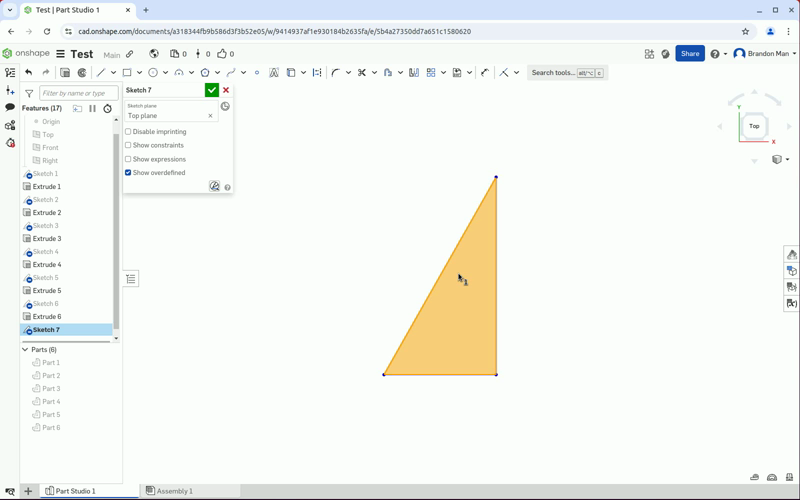
scroll(-6)
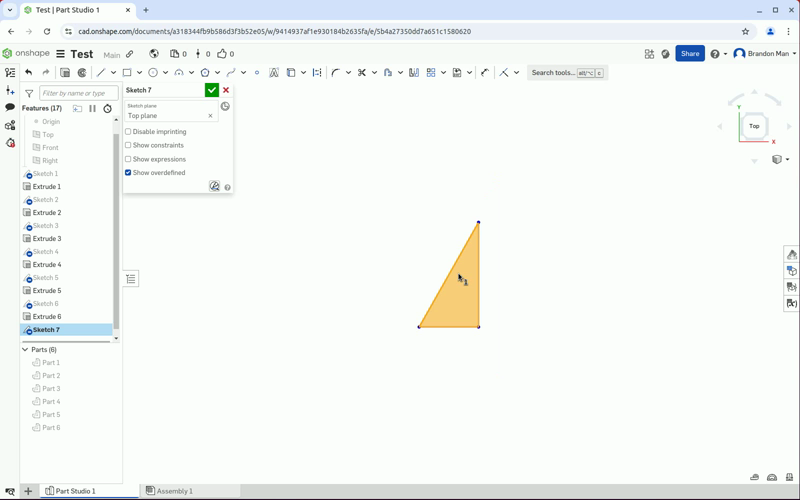
scroll(-6)
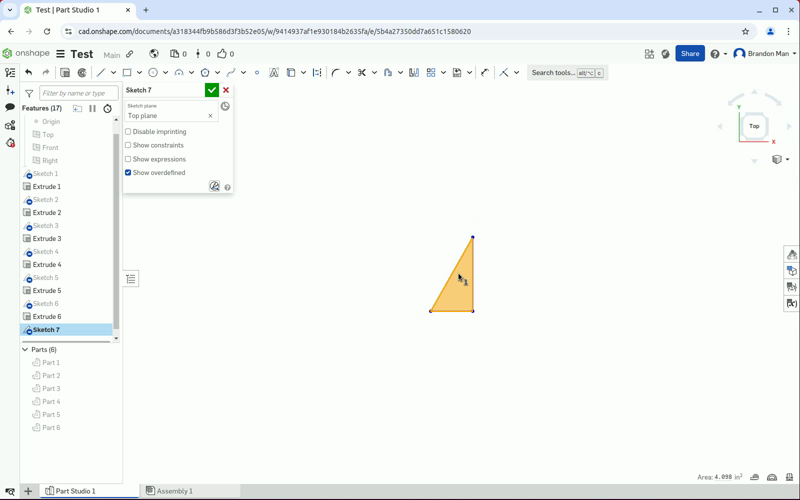
scroll(-6)
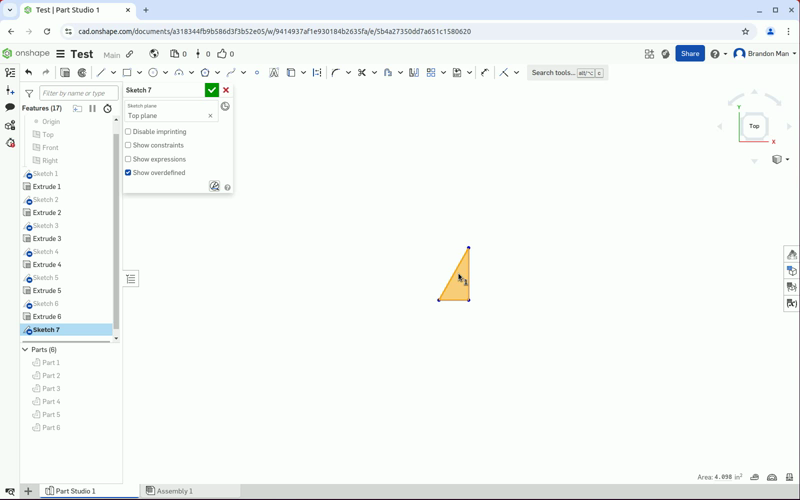
scroll(-6)
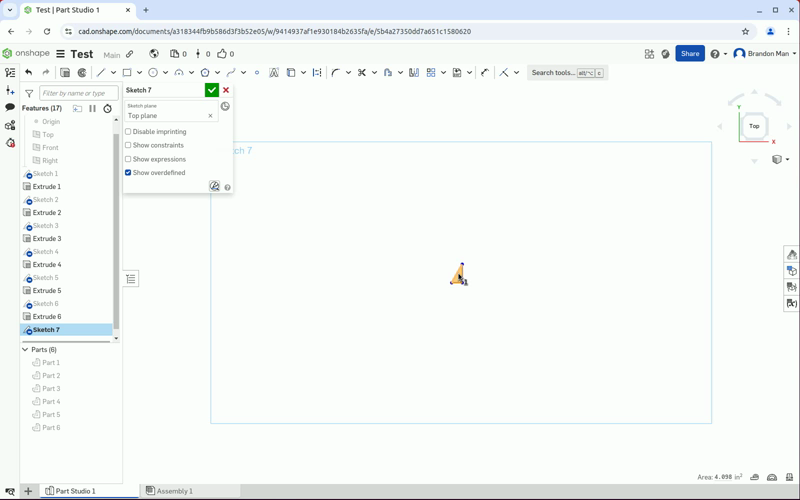
mouse_move(73, 352)
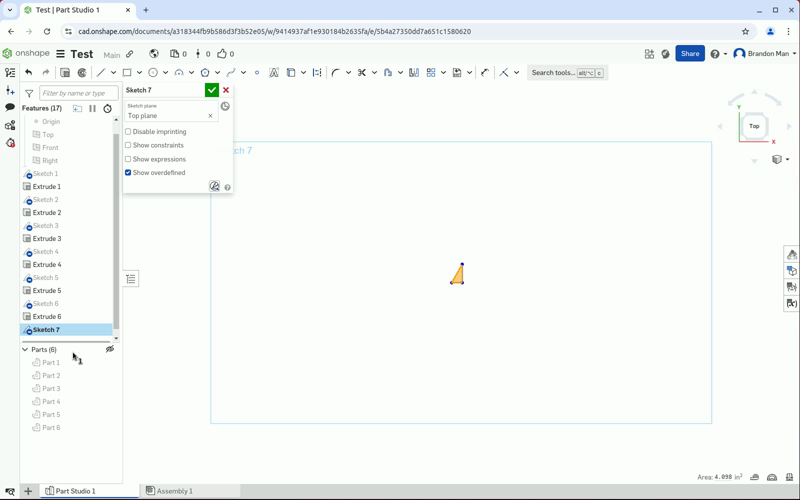
key(shift+y)
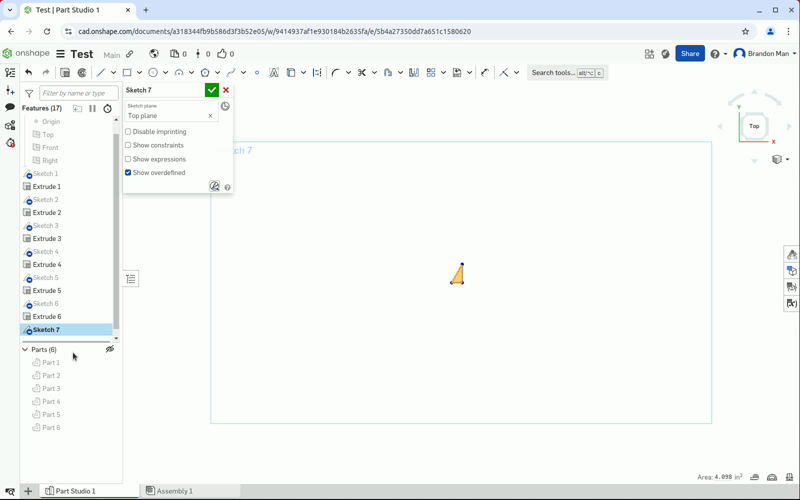
key(shift+e)
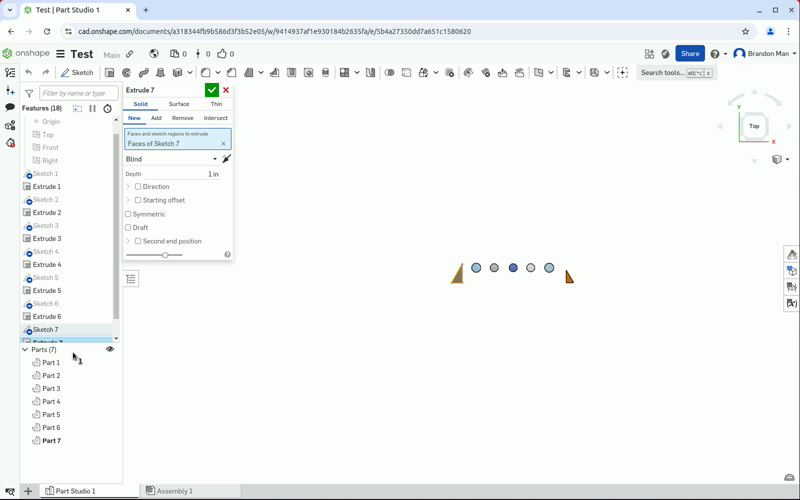
mouse_move(143, 106)
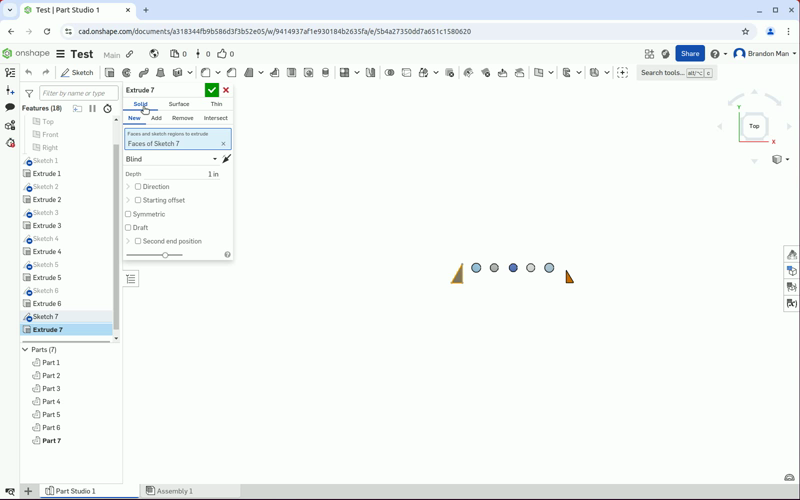
click(143, 106)
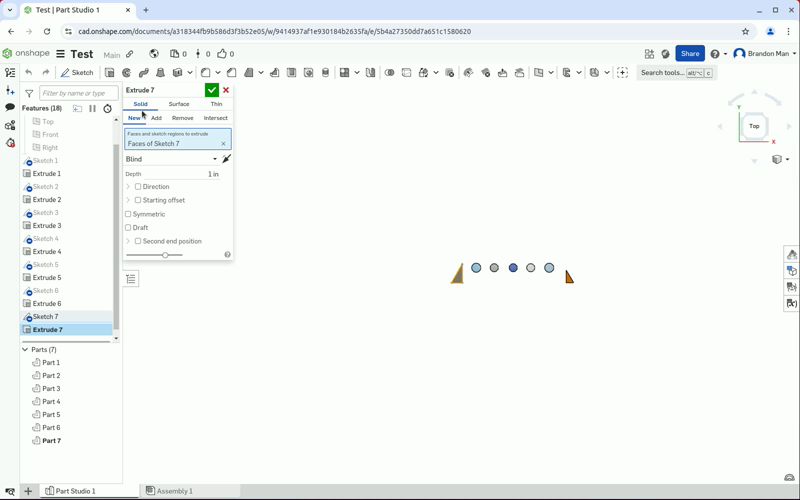
mouse_move(137, 120)
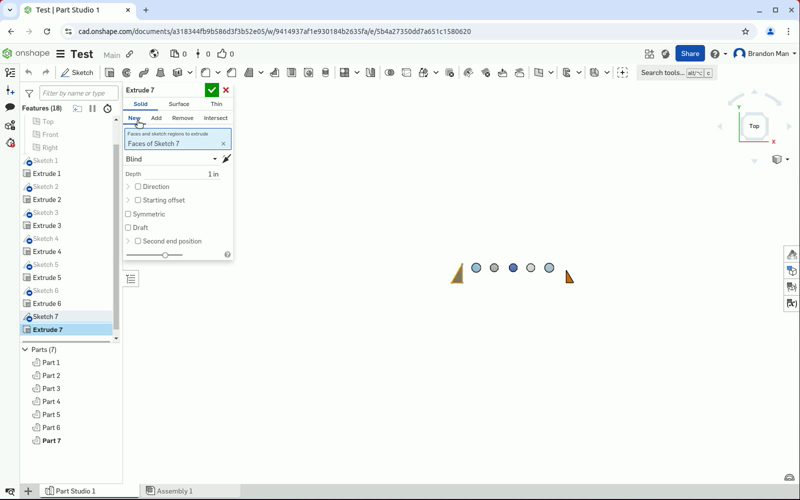
click(137, 120)
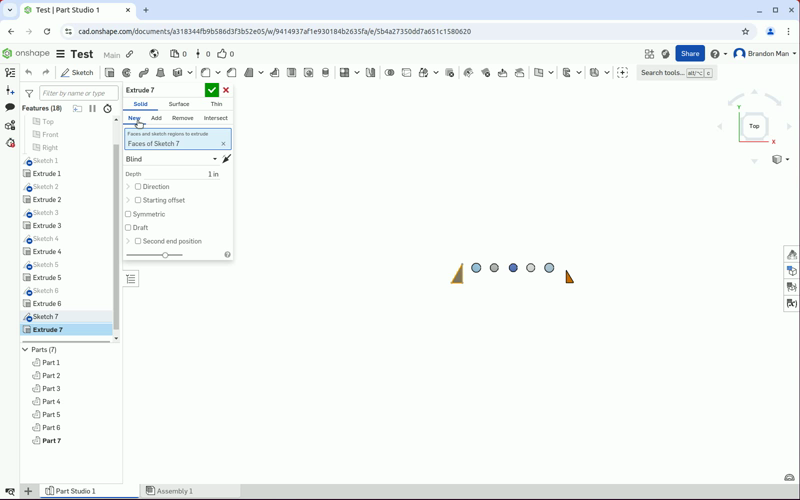
key(tab, 4)
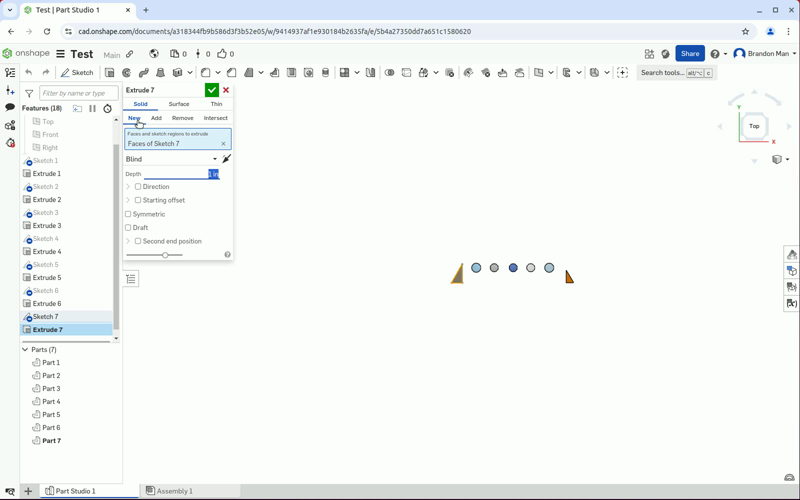
text(1.444)
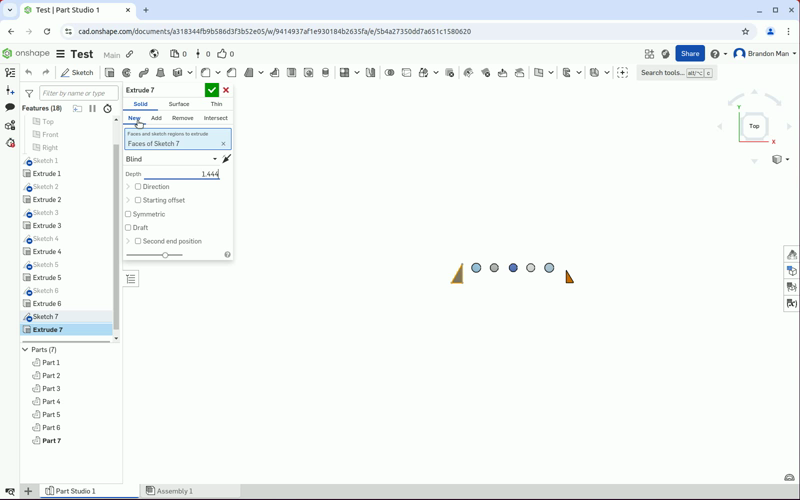
key(enter)
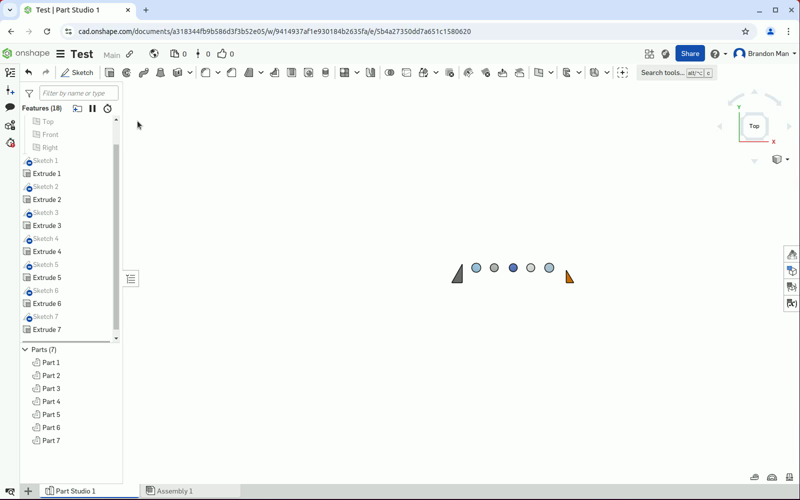
key(shift+h)
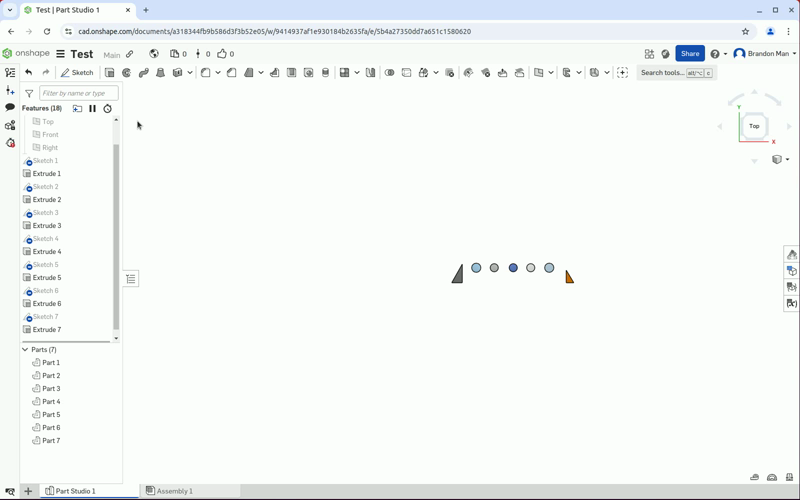
key(shift+h)
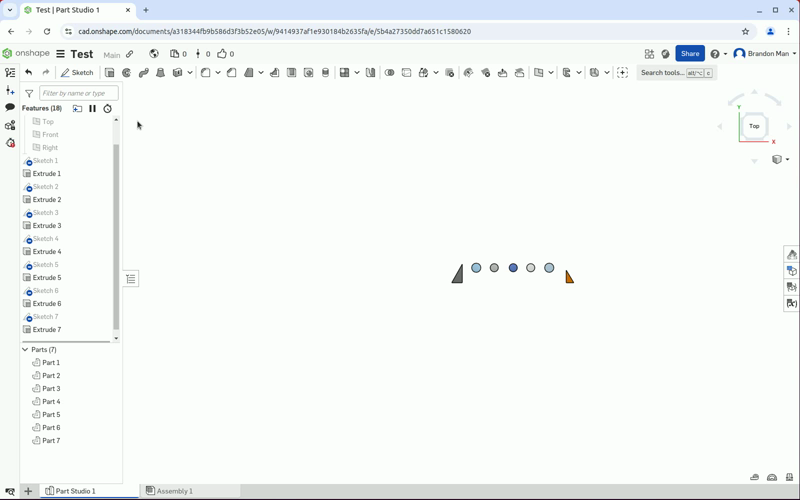
mouse_move(69, 163)
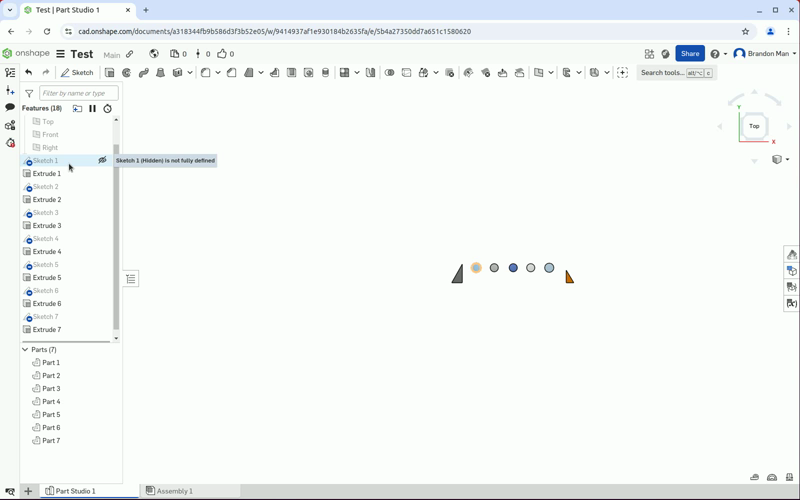
click(69, 163)
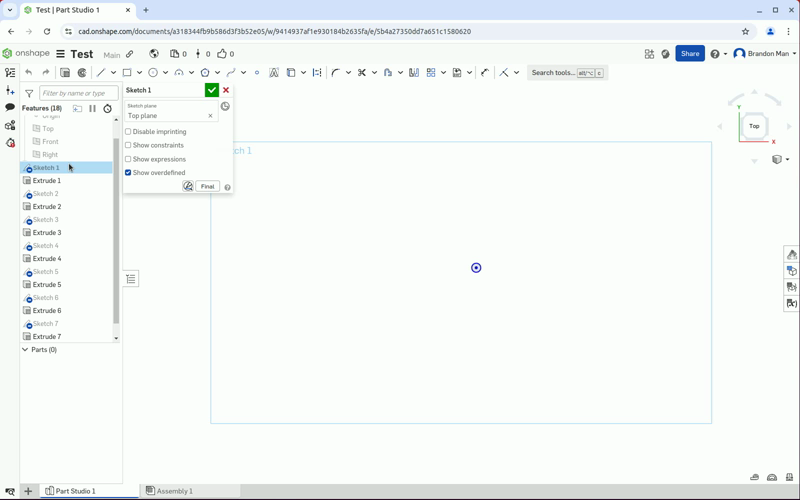
mouse_move(229, 92)
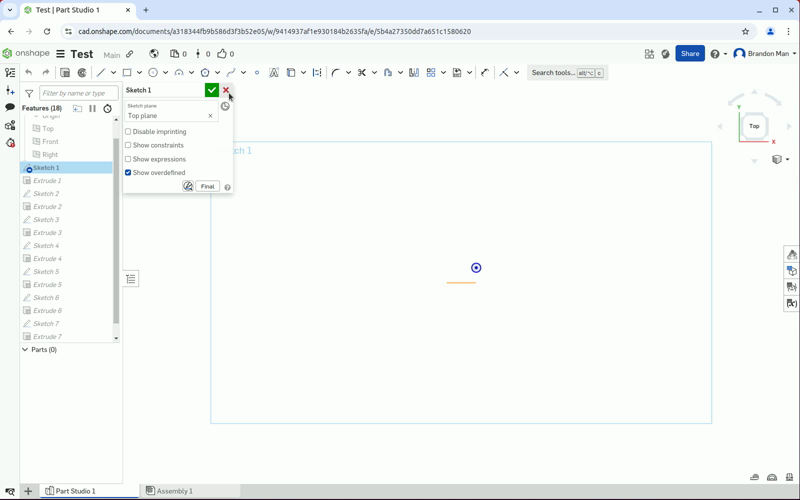
click(229, 92)
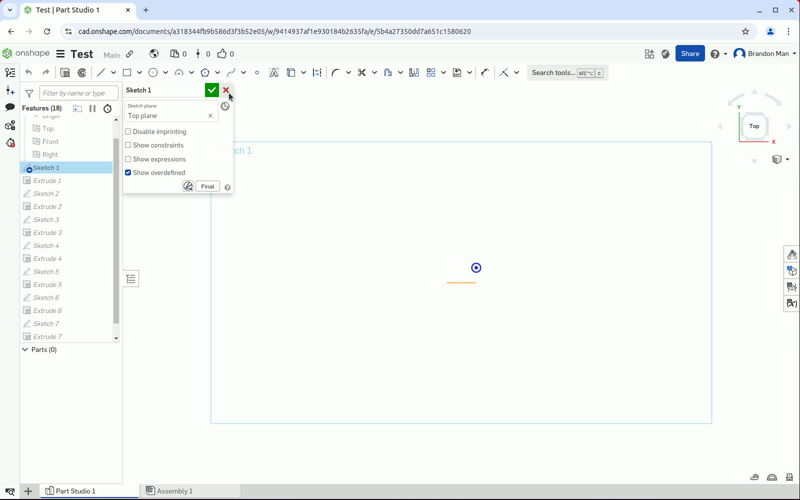
key(shift+s)
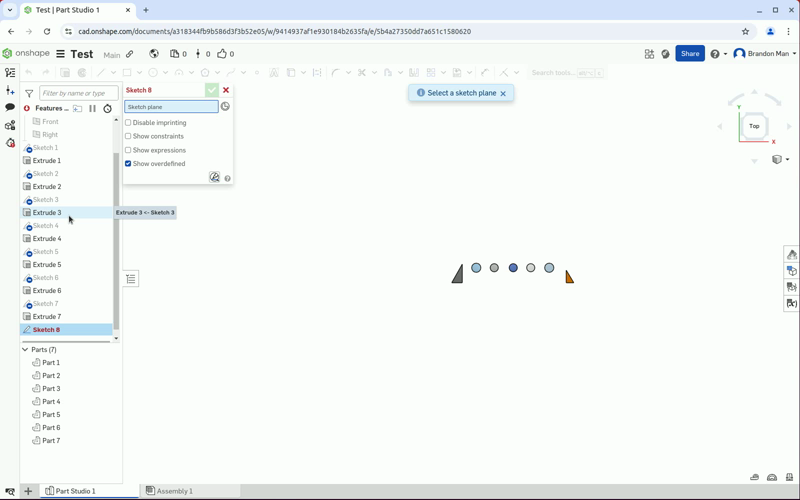
scroll(3)
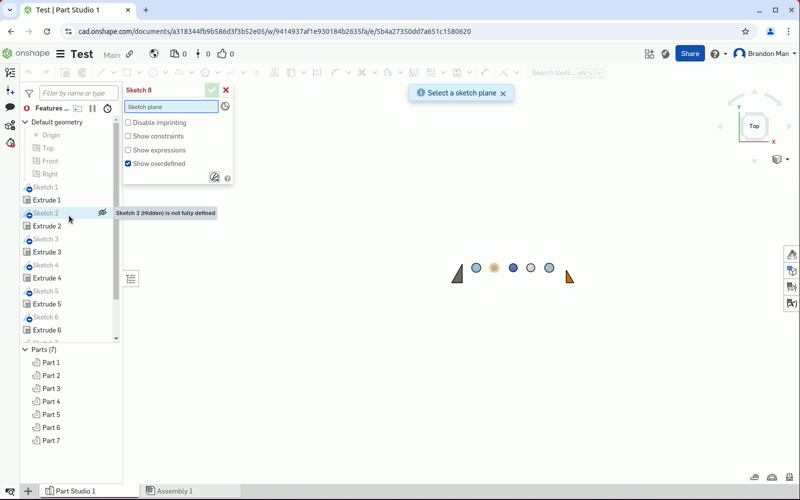
mouse_move(69, 150)
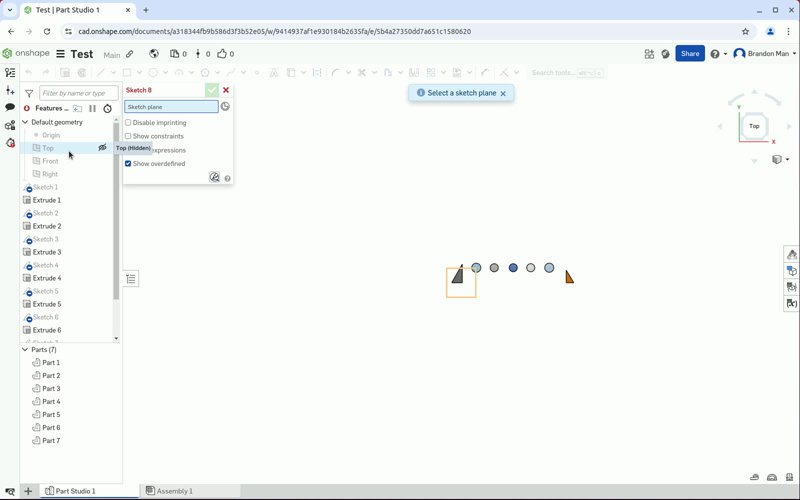
click(69, 150)
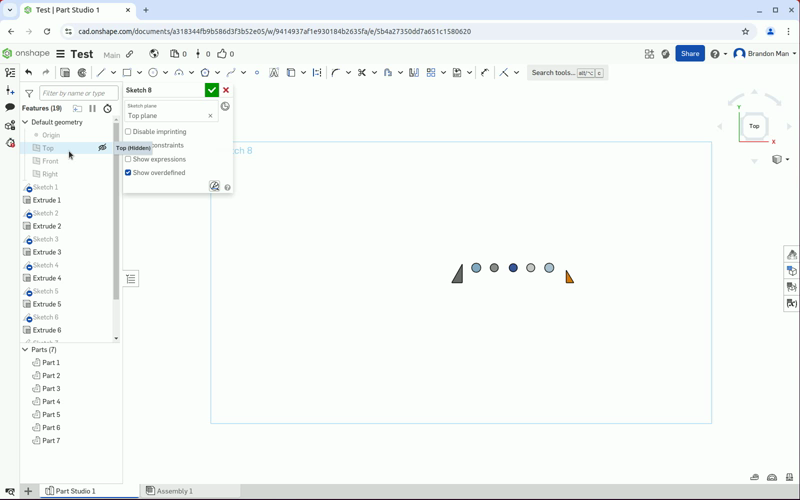
mouse_move(73, 352)
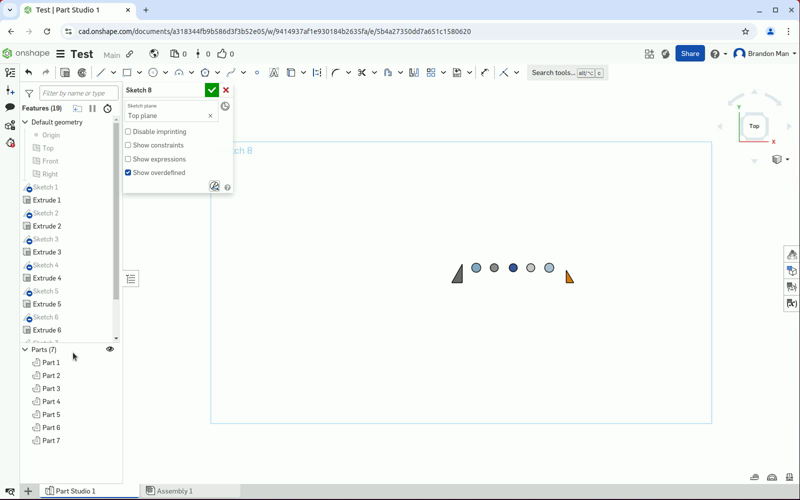
key(y)
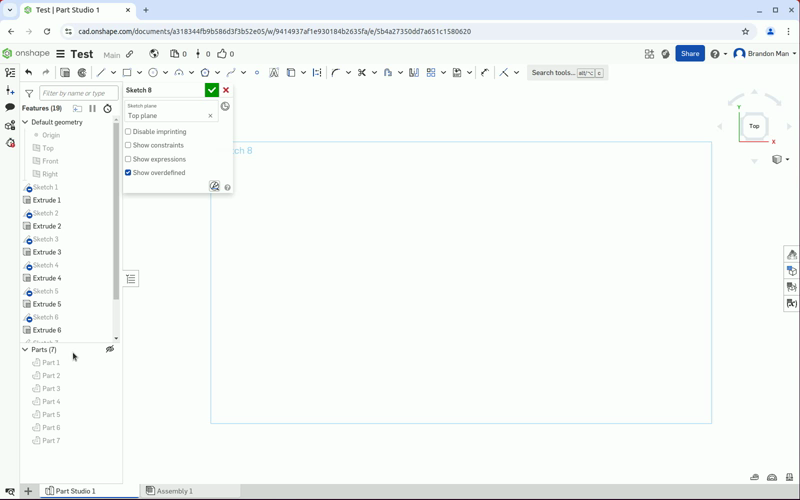
key(l)
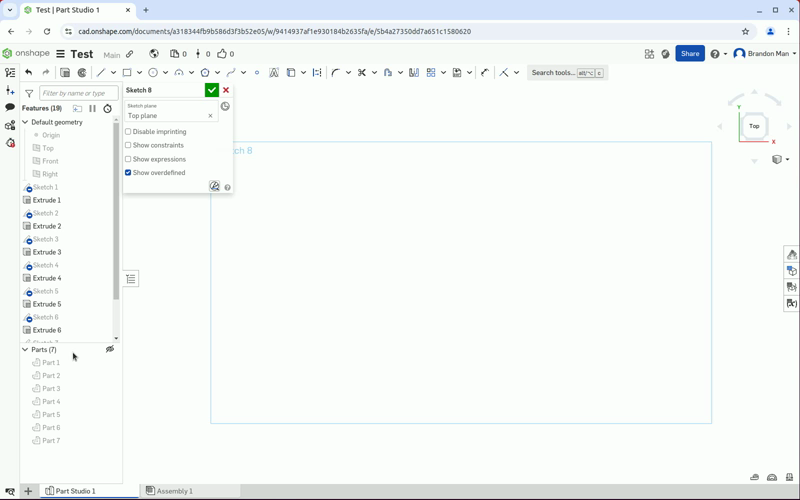
key_down(shift)
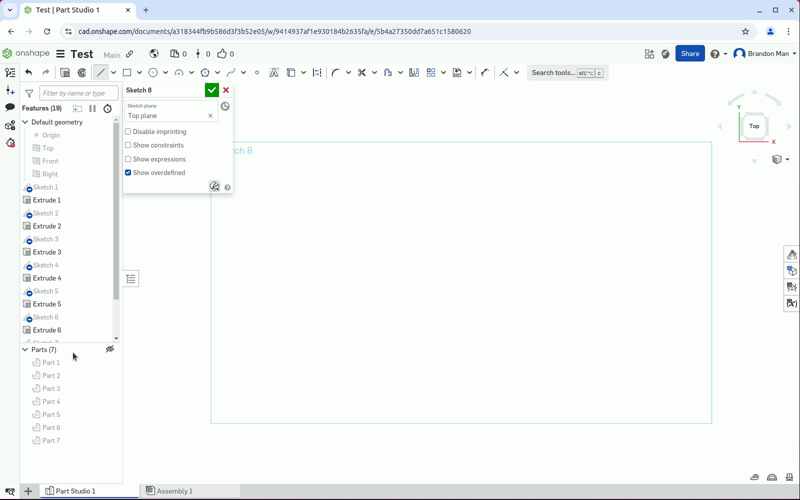
mouse_move(460, 282)
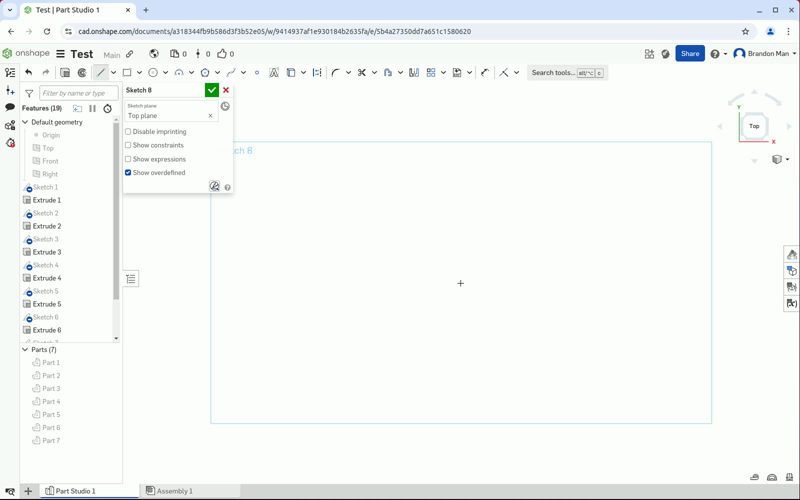
click(460, 282)
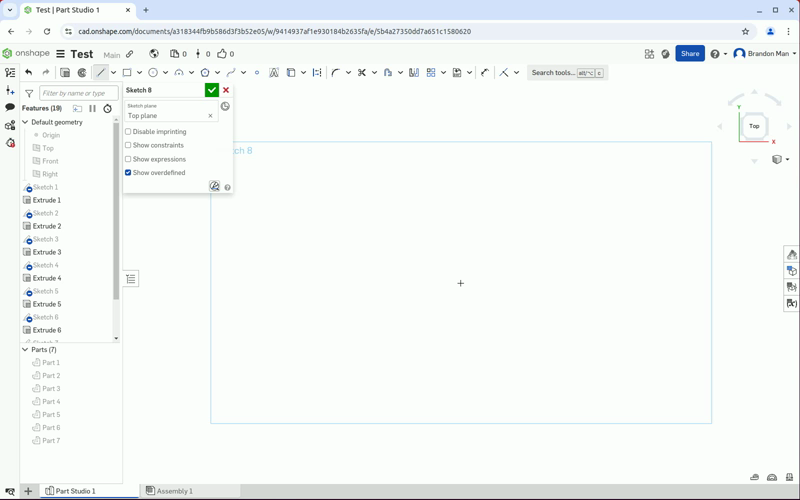
key_up(shift)
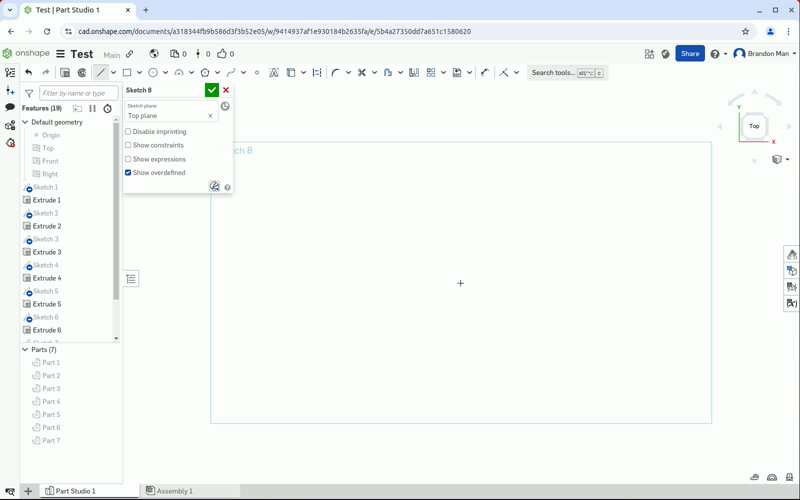
key_down(shift)
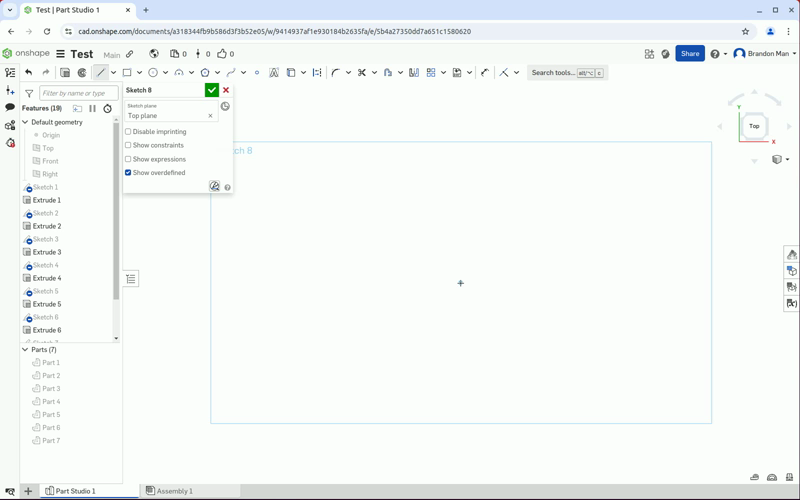
mouse_move(566, 282)
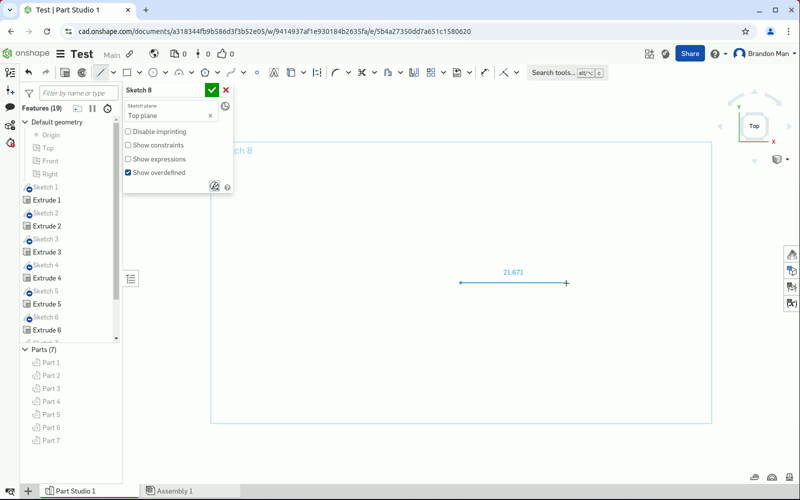
click(566, 282)
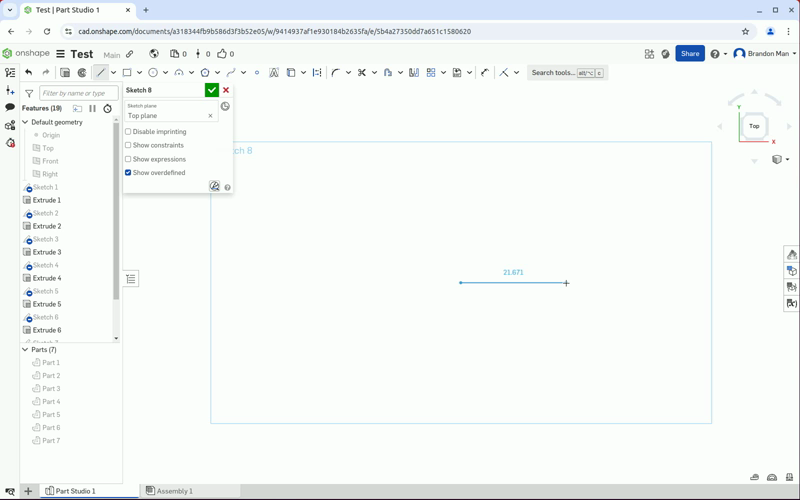
key_up(shift)
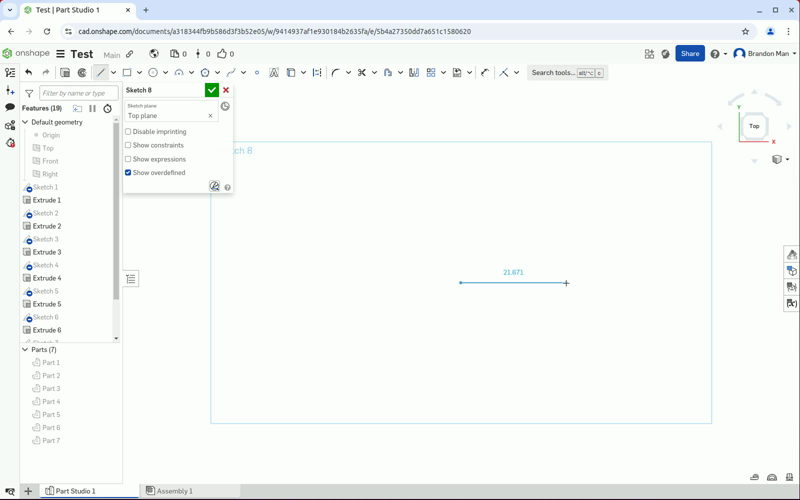
key_down(shift)
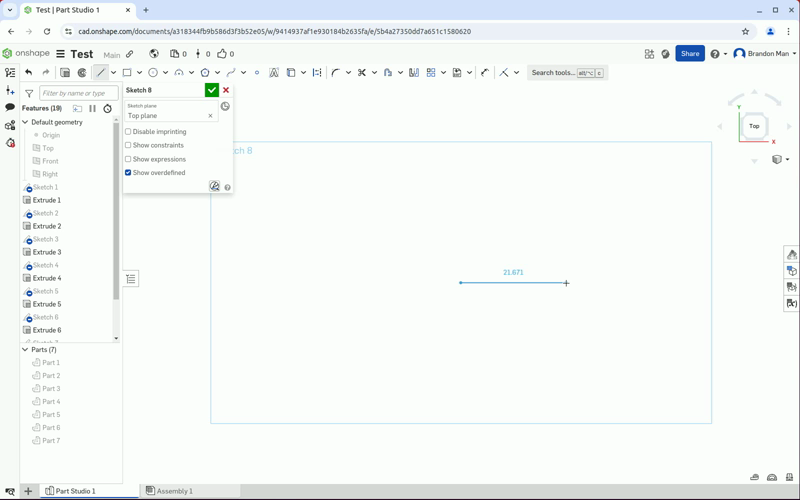
mouse_move(589, 282)
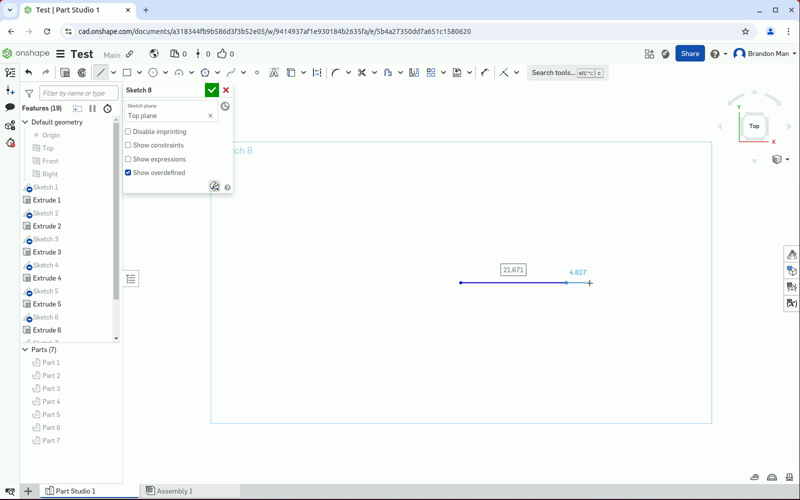
mouse_move(566, 271)
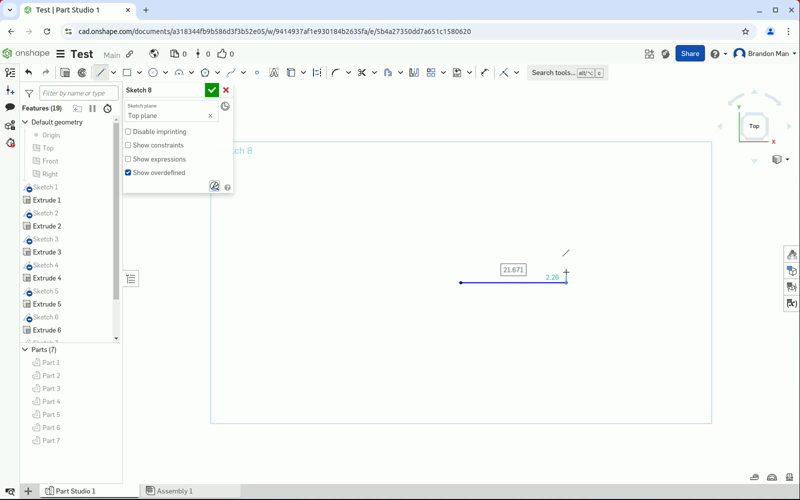
click(566, 271)
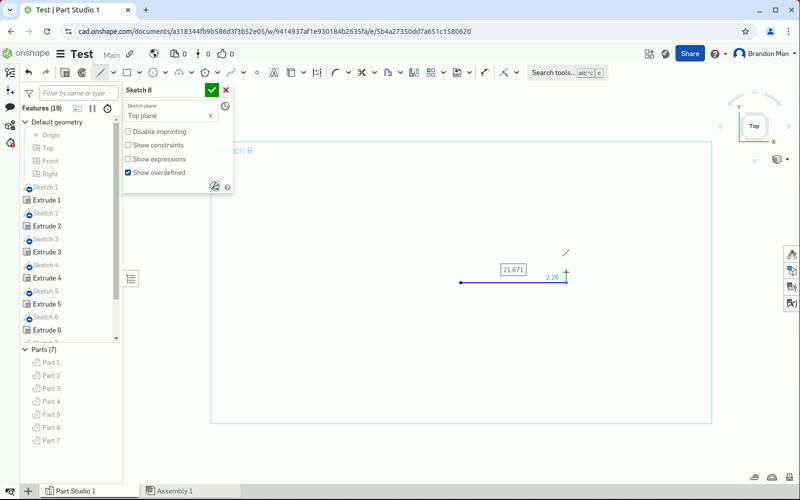
key_up(shift)
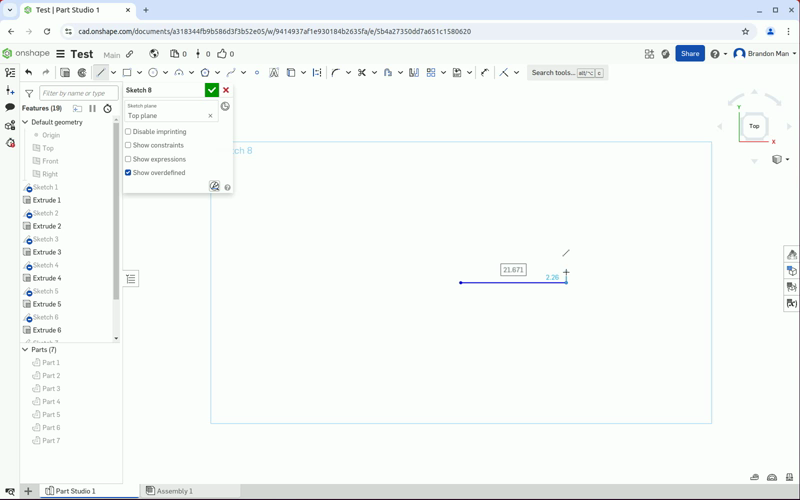
key_down(shift)
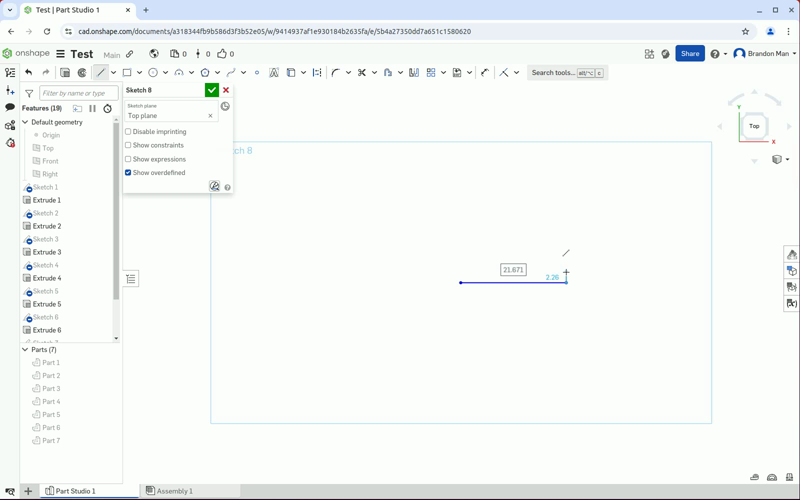
mouse_move(511, 177)
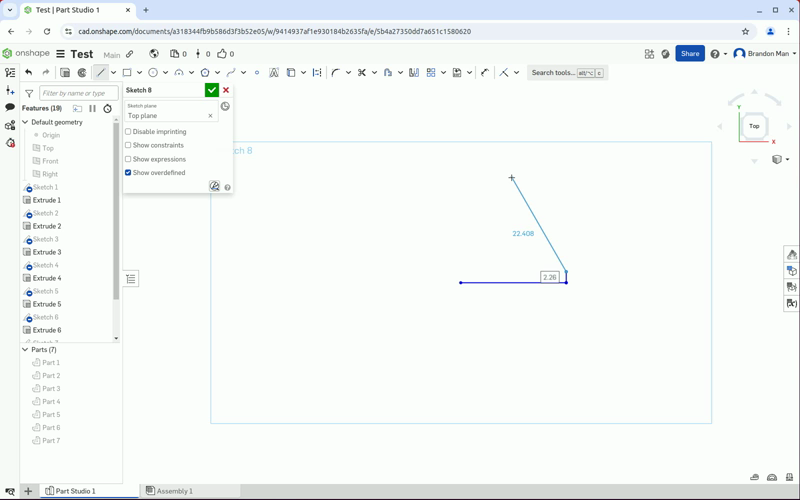
click(511, 177)
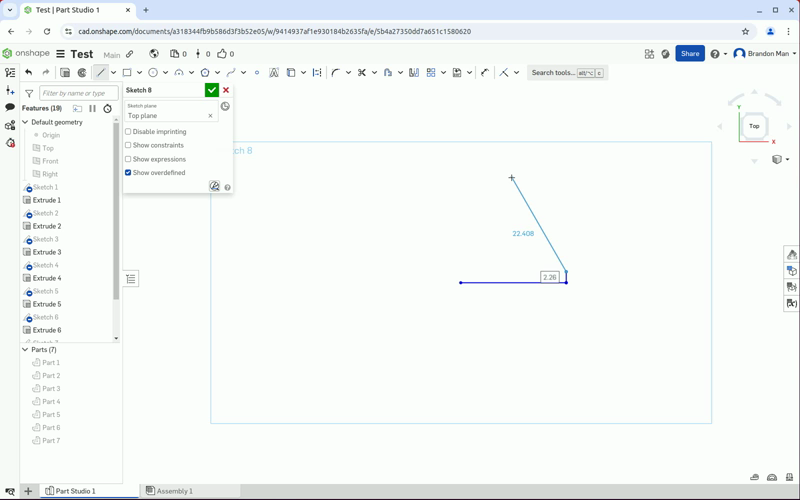
key_up(shift)
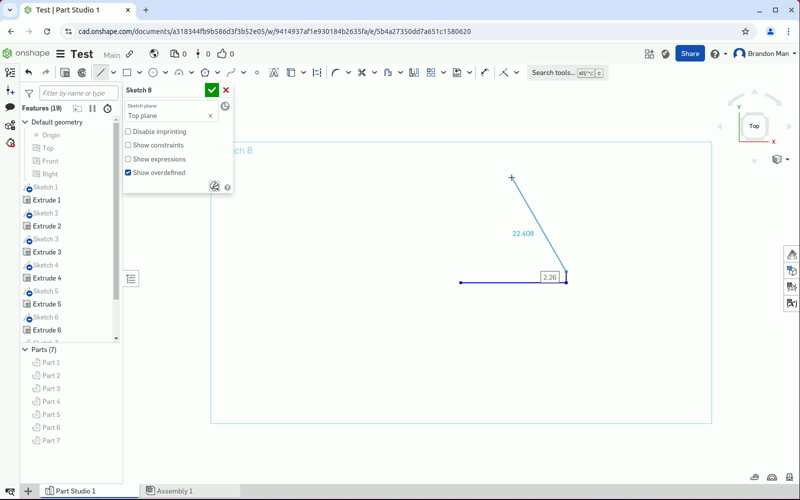
key_down(shift)
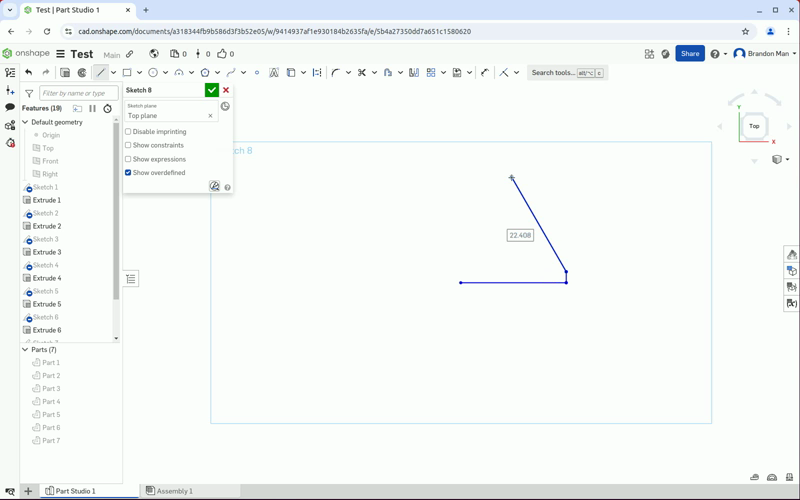
mouse_move(460, 266)
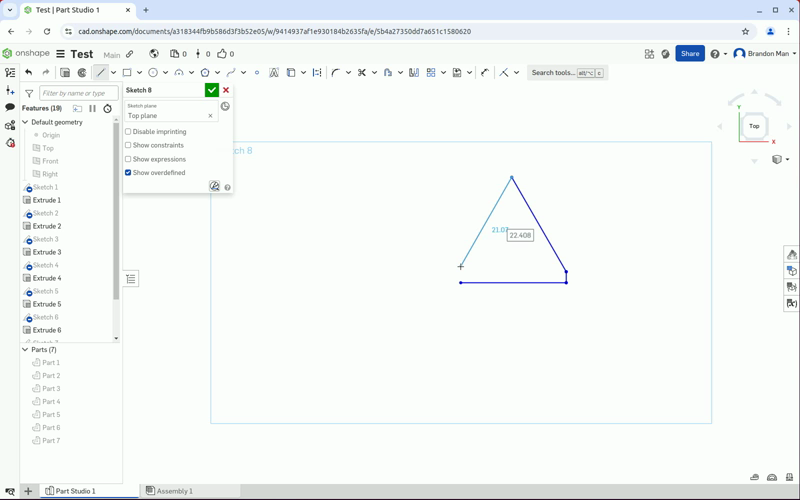
click(460, 266)
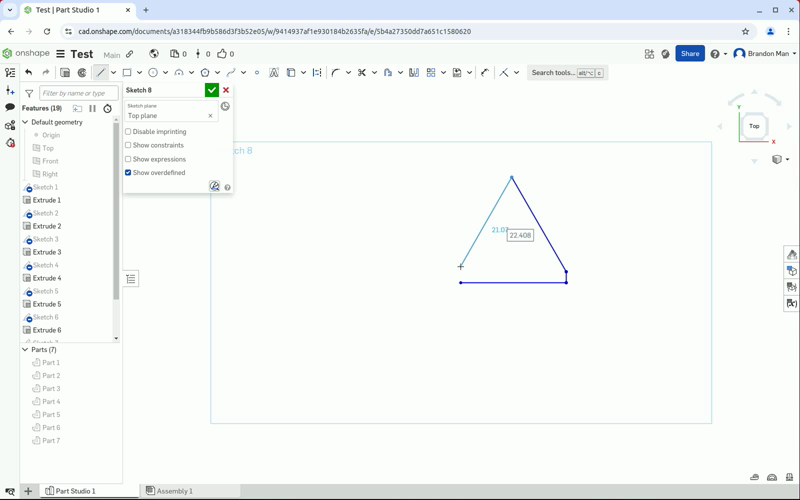
key_up(shift)
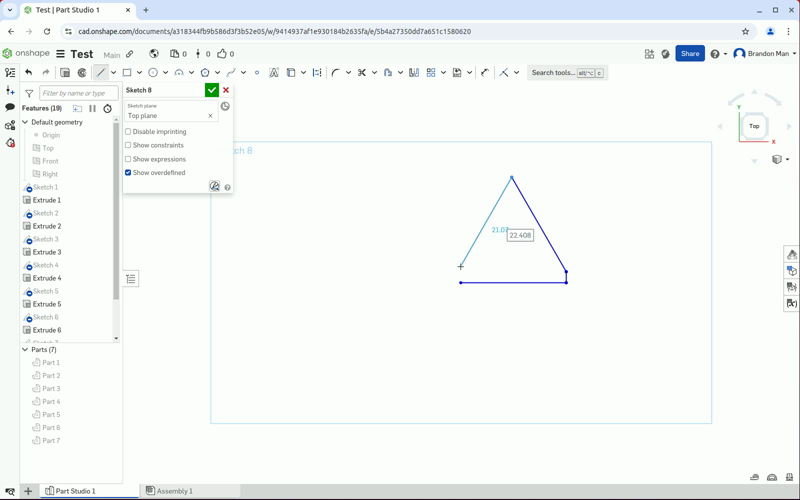
mouse_move(490, 266)
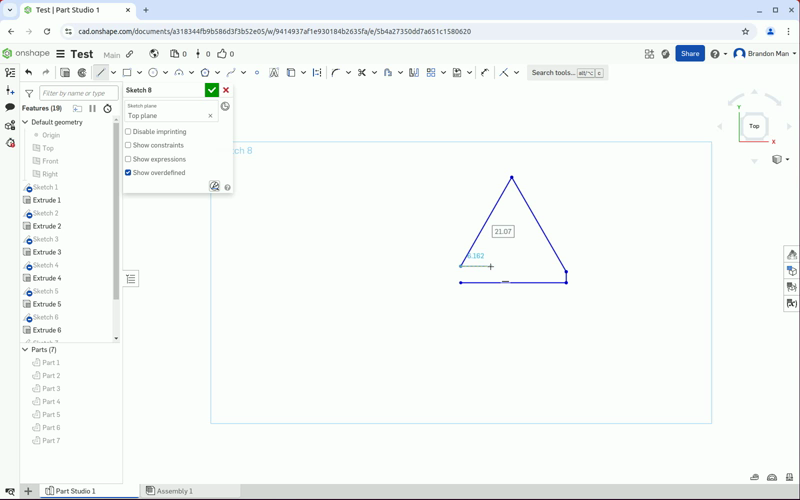
key_down(shift)
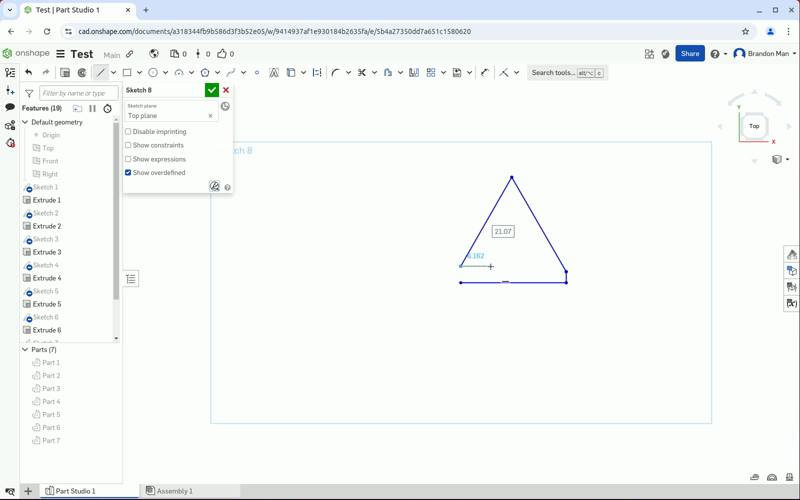
mouse_move(460, 282)
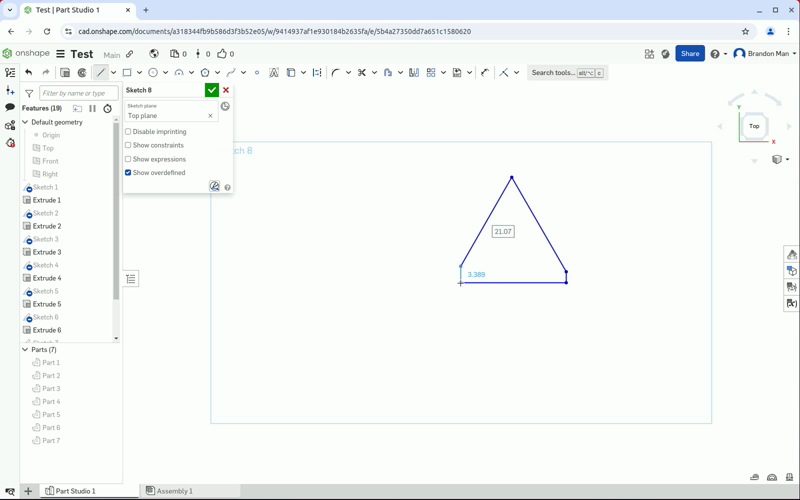
key_up(shift)
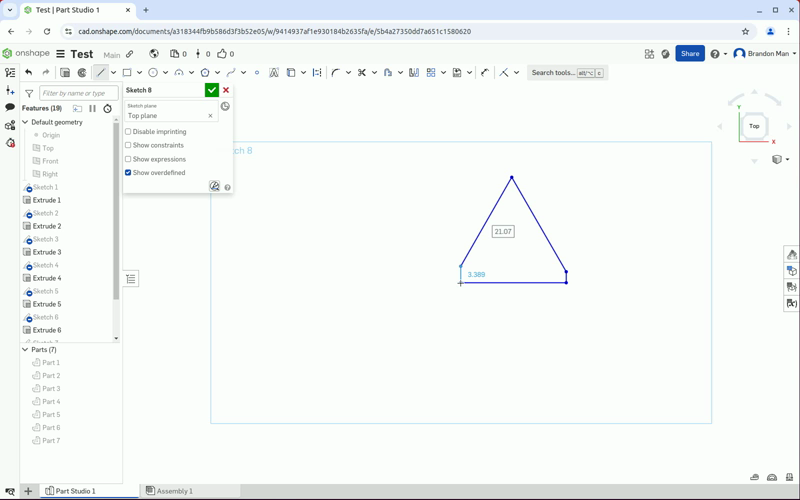
click(460, 282)
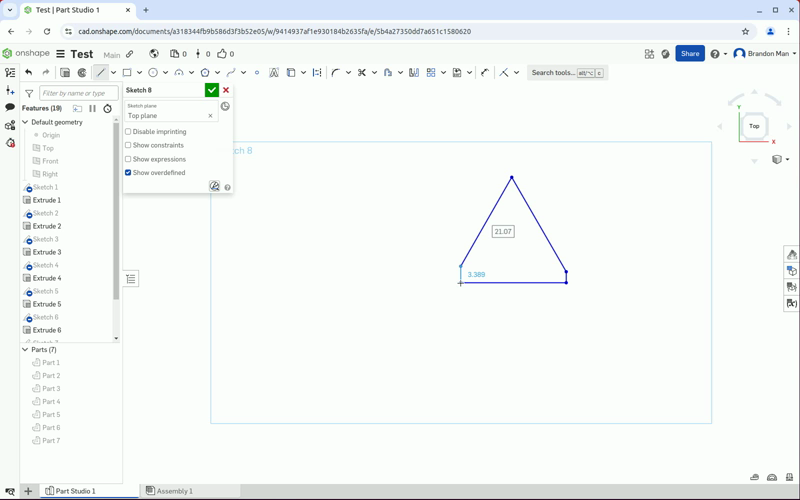
key(esc)
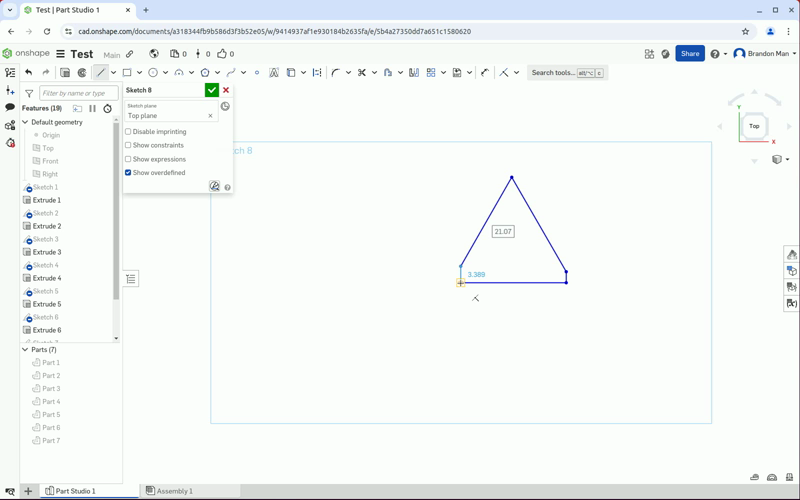
key(c)
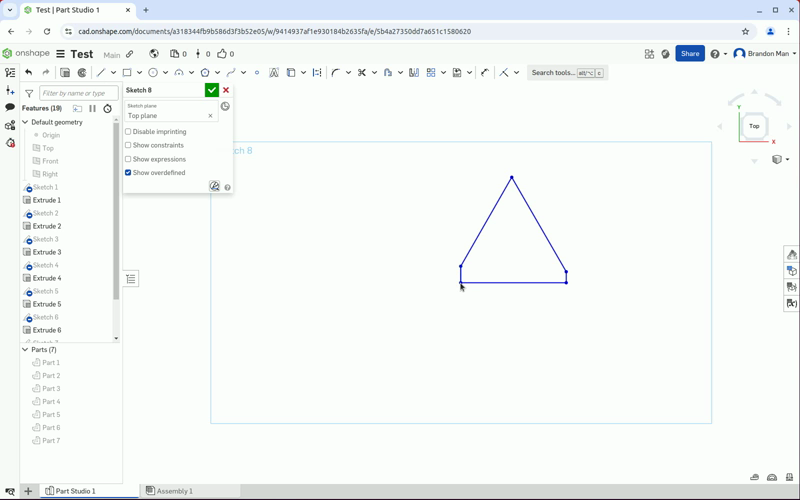
key_down(shift)
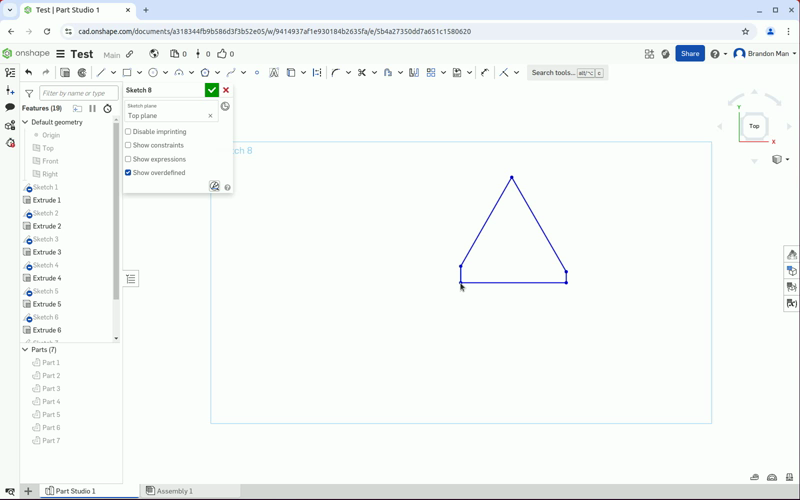
mouse_move(476, 267)
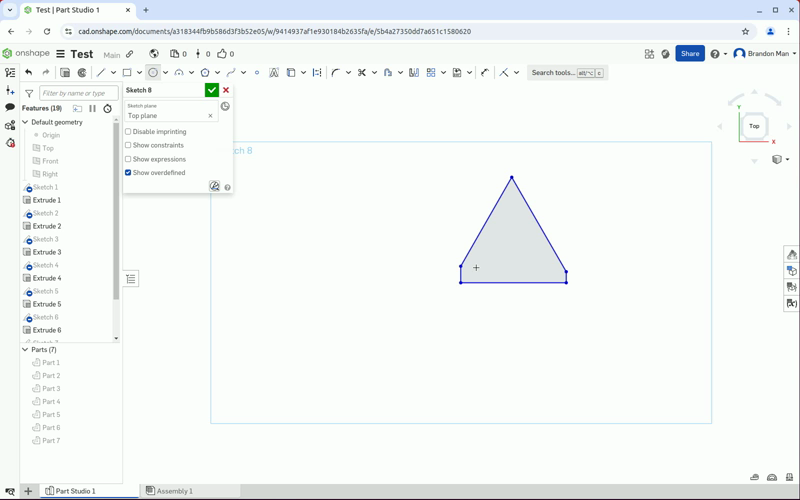
click(476, 267)
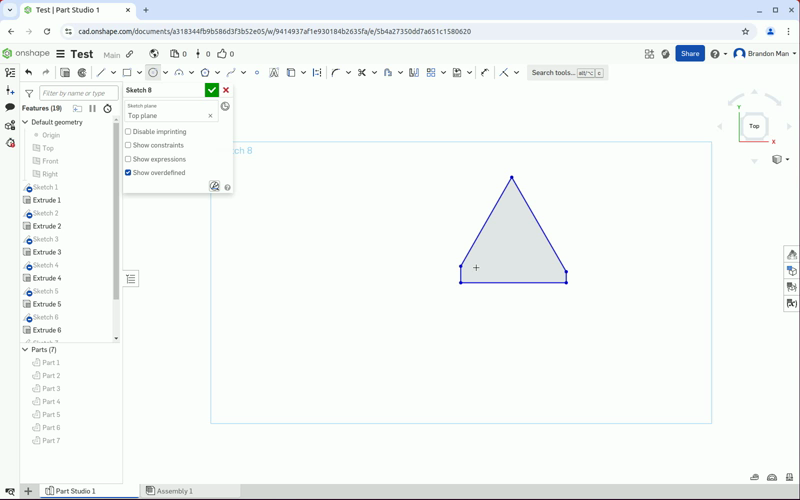
key_up(shift)
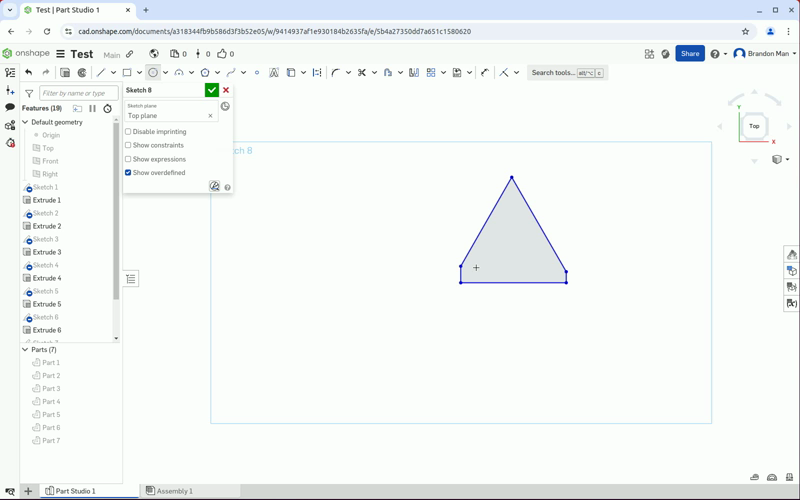
mouse_move(479, 267)
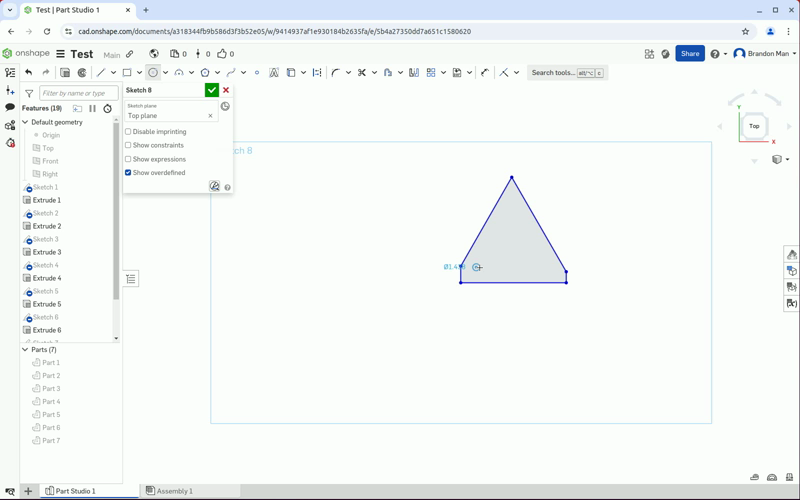
click(479, 267)
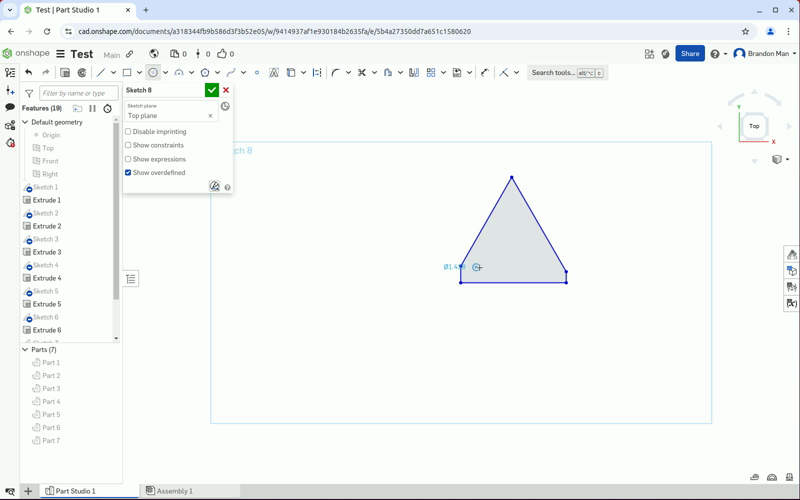
key(esc)
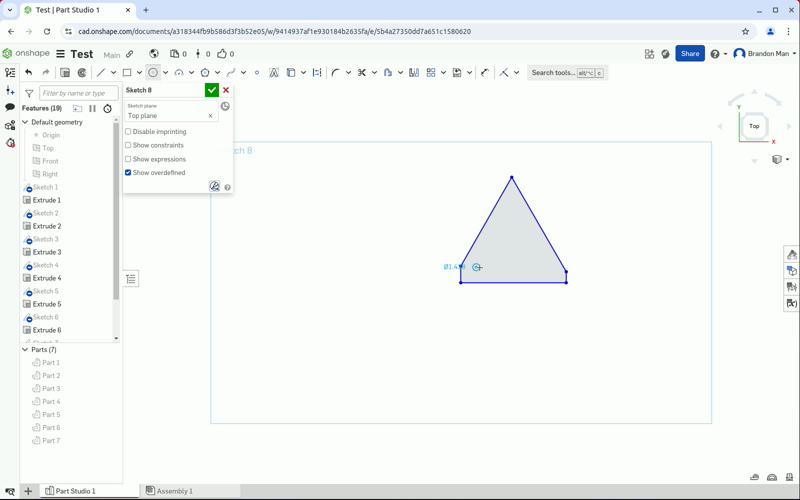
key(c)
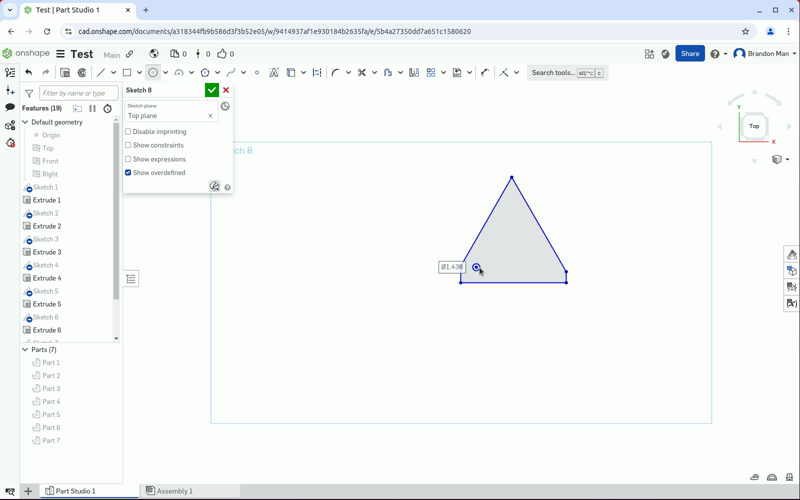
key_down(shift)
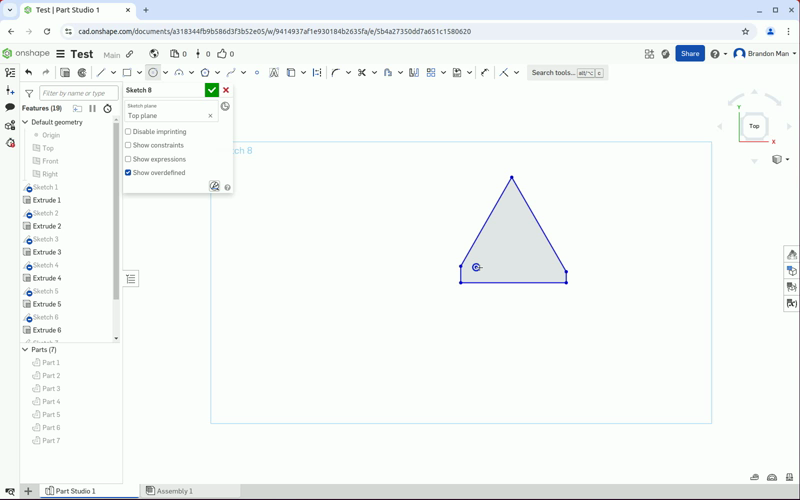
mouse_move(494, 267)
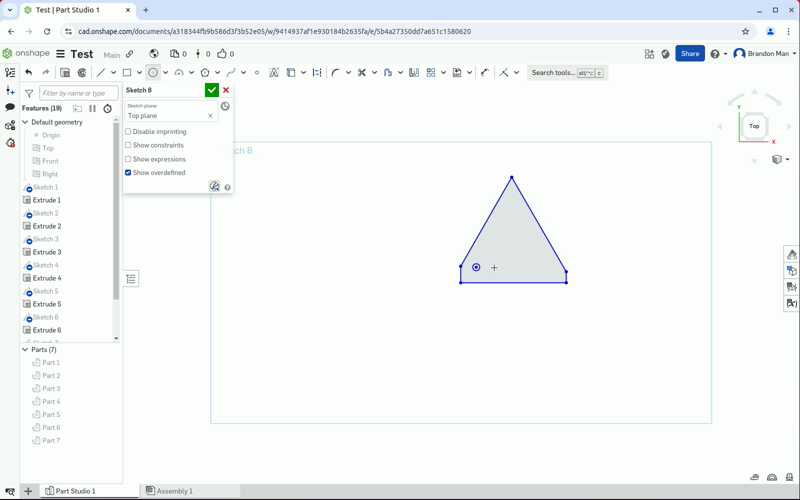
click(494, 267)
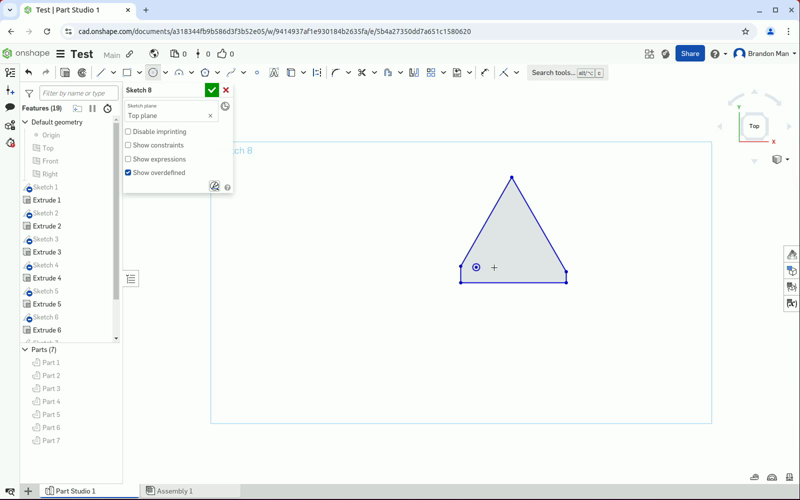
key_up(shift)
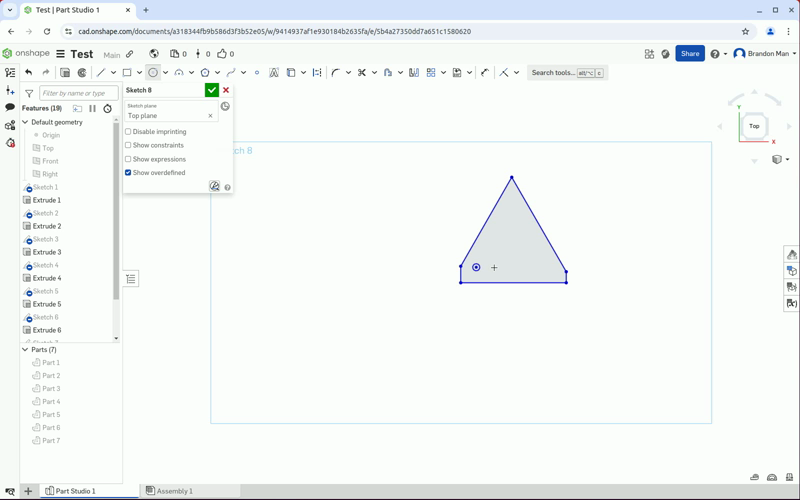
mouse_move(497, 267)
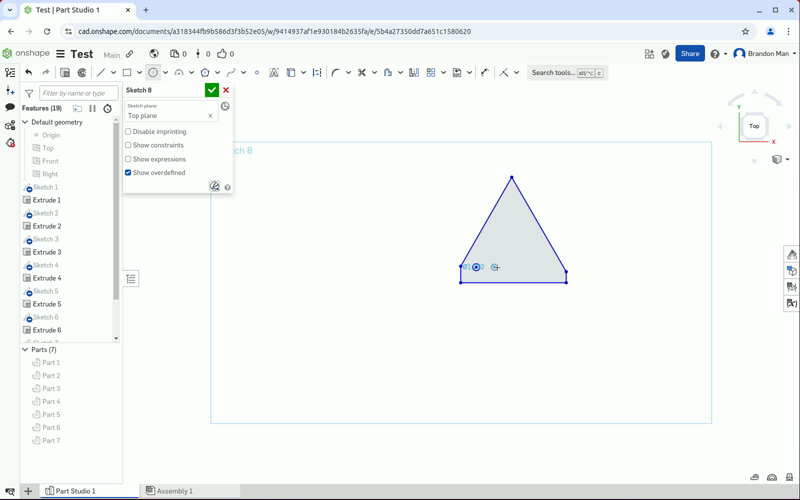
click(497, 267)
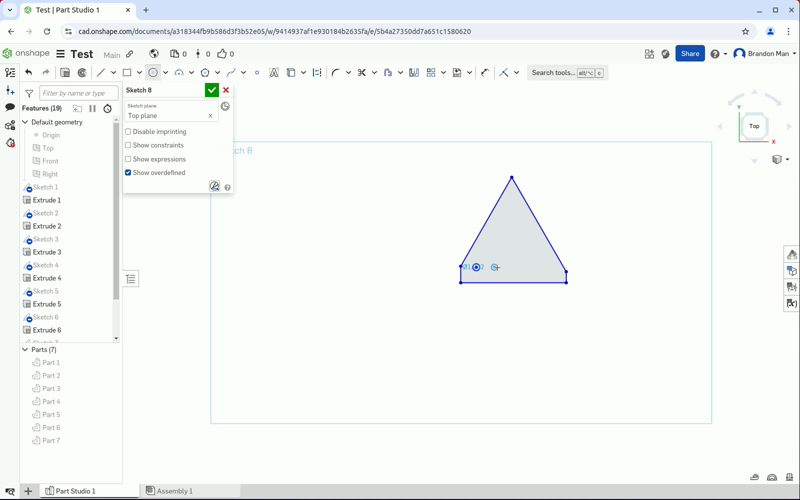
key(esc)
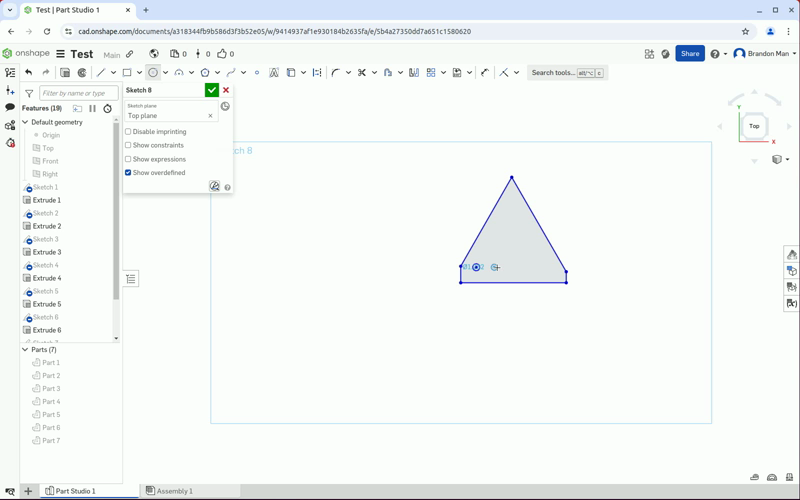
key(c)
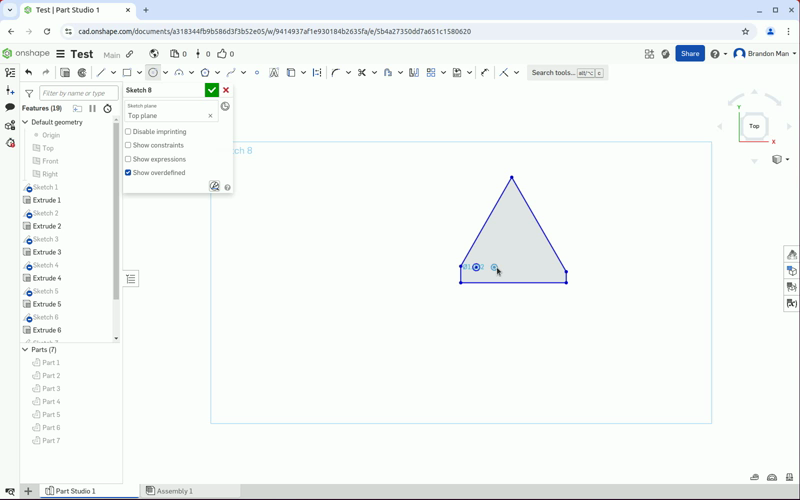
key_down(shift)
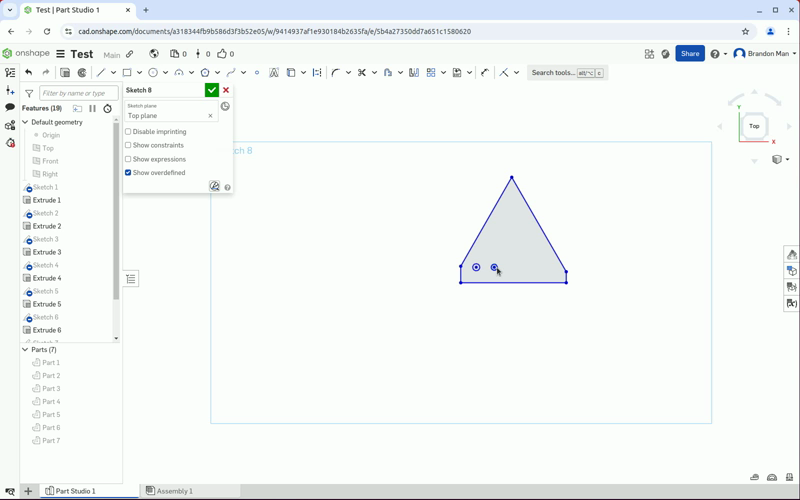
mouse_move(511, 267)
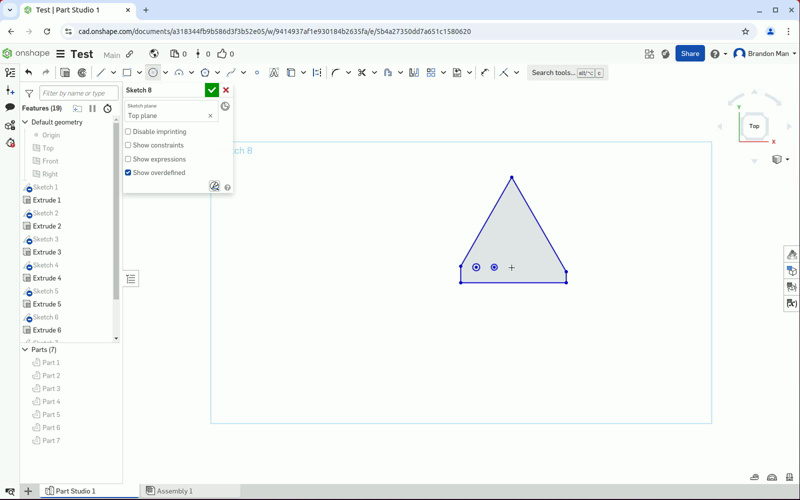
click(511, 267)
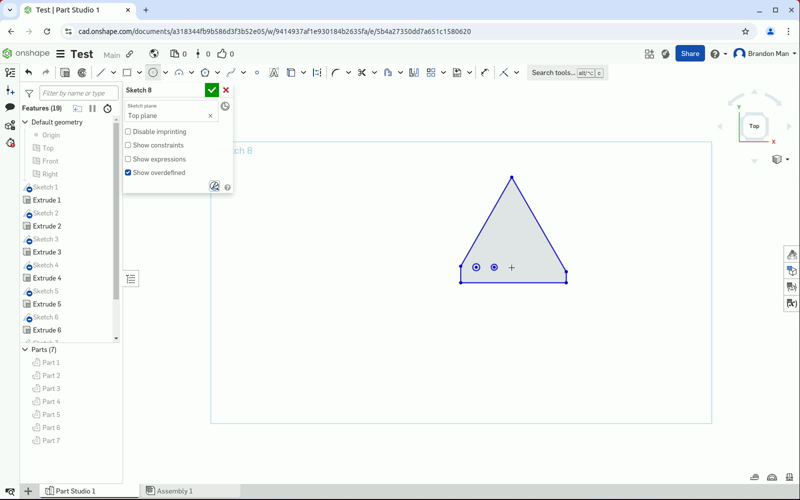
key_up(shift)
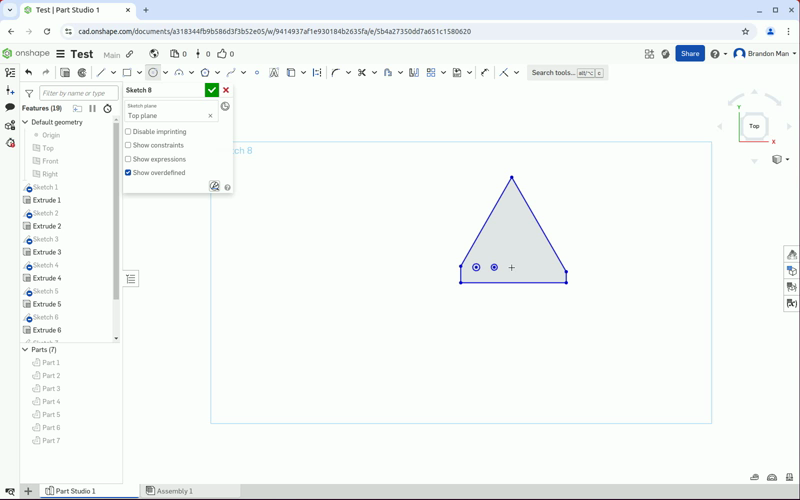
mouse_move(515, 267)
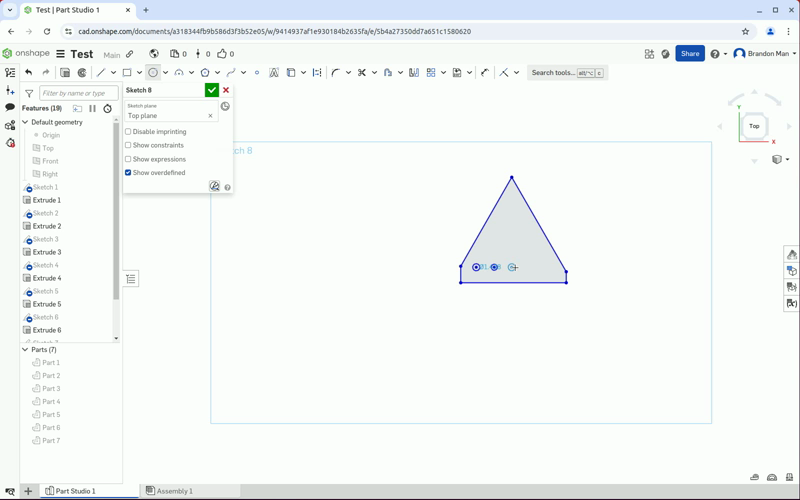
click(515, 267)
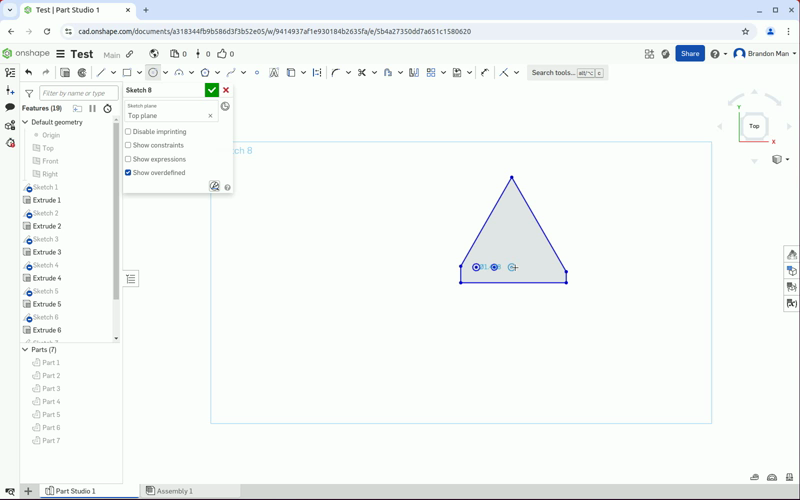
key(esc)
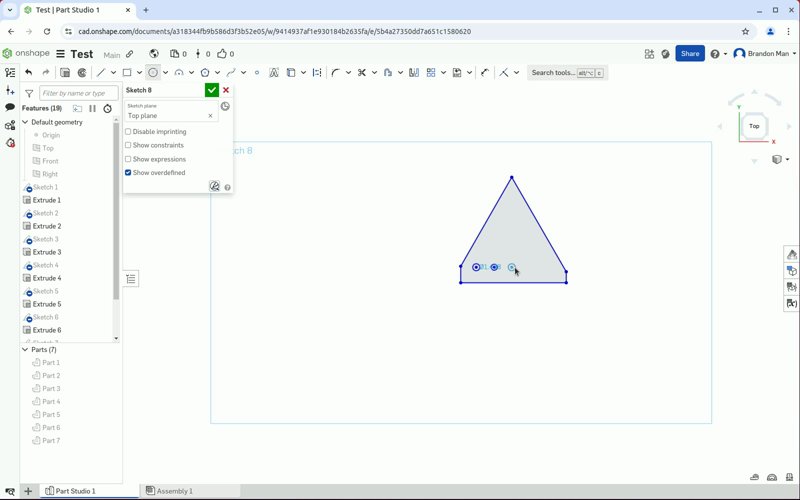
key(c)
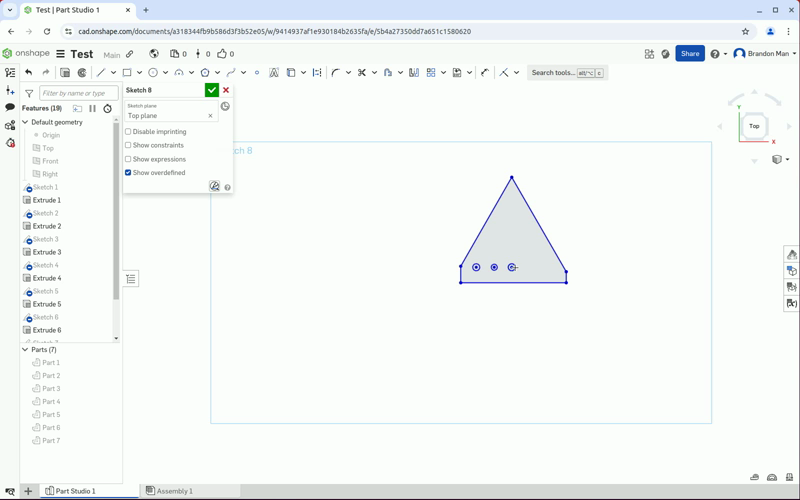
key_down(shift)
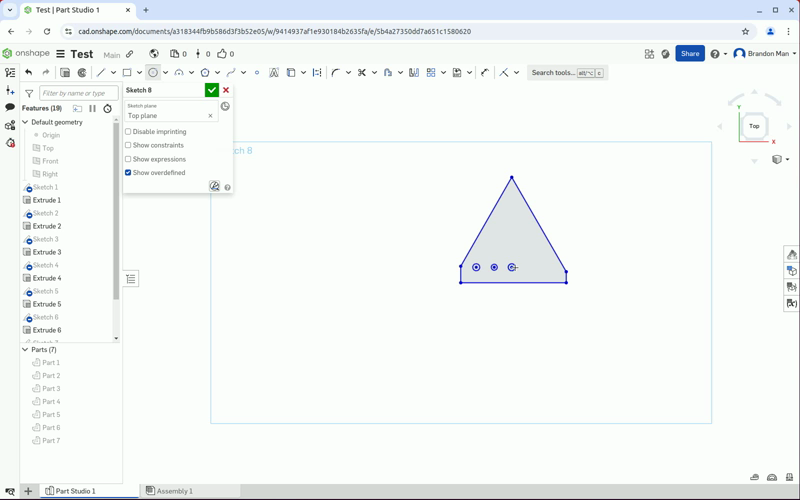
mouse_move(529, 267)
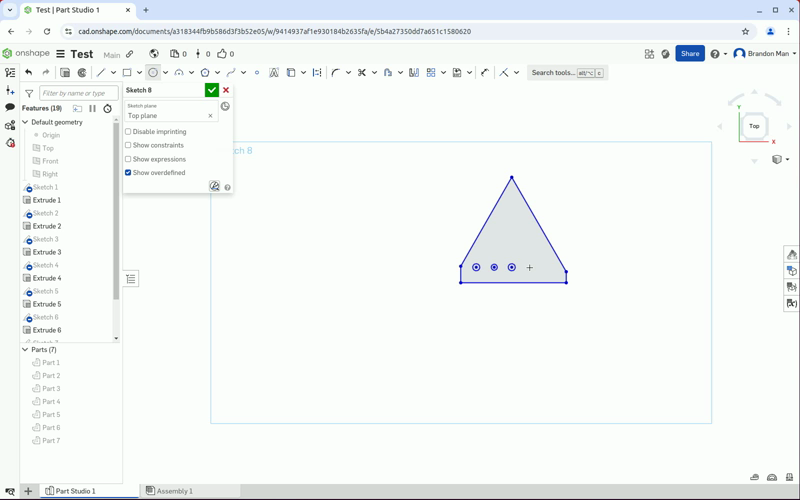
click(529, 267)
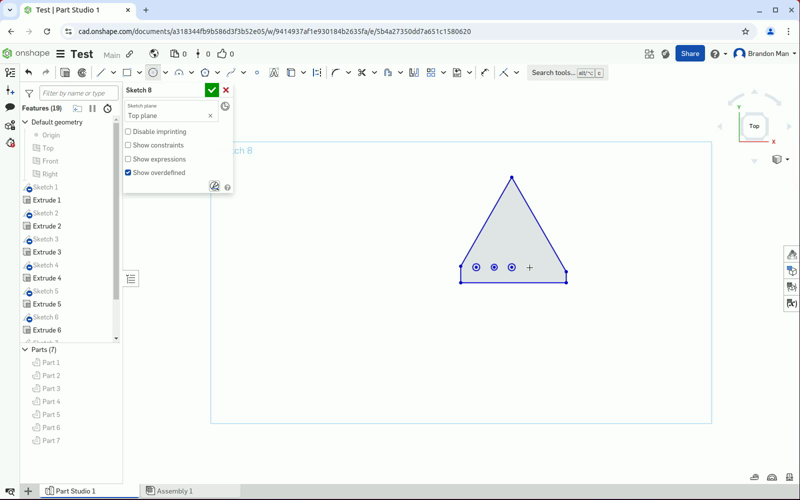
key_up(shift)
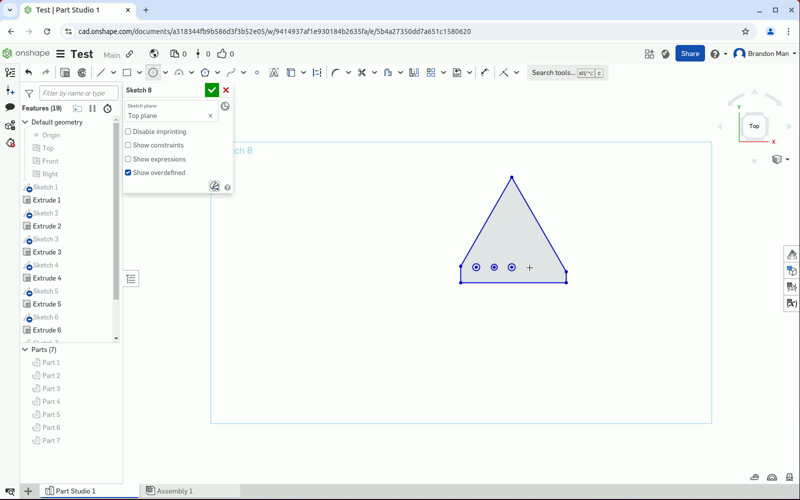
mouse_move(533, 267)
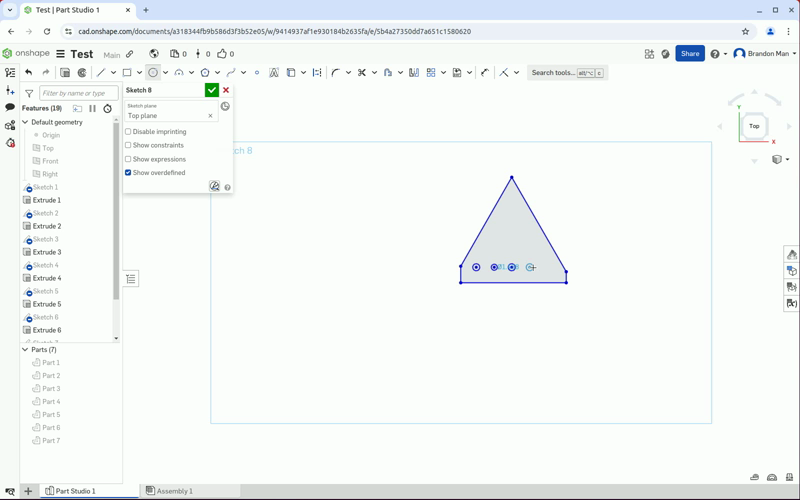
click(533, 267)
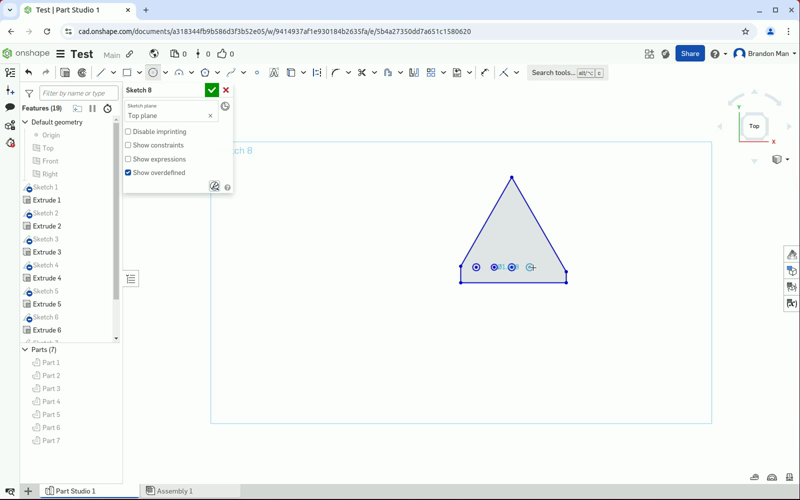
key(esc)
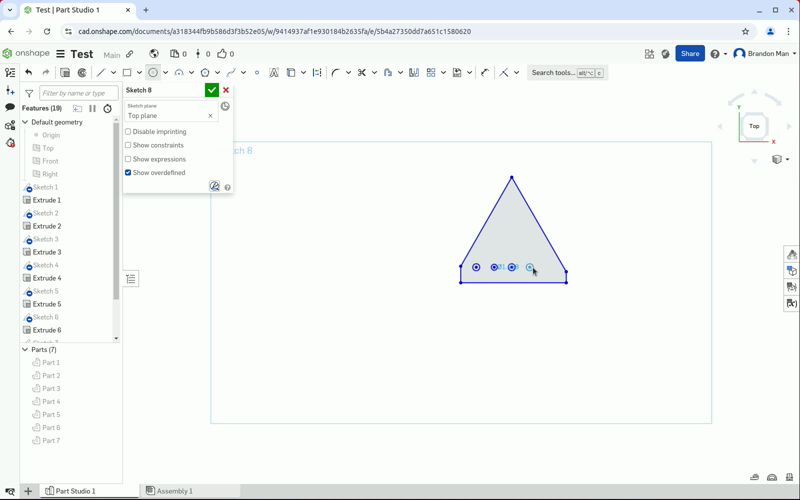
key(c)
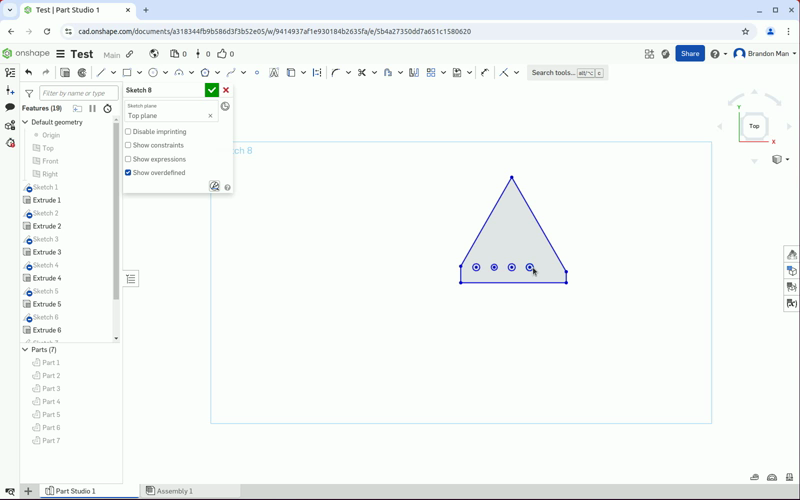
key_down(shift)
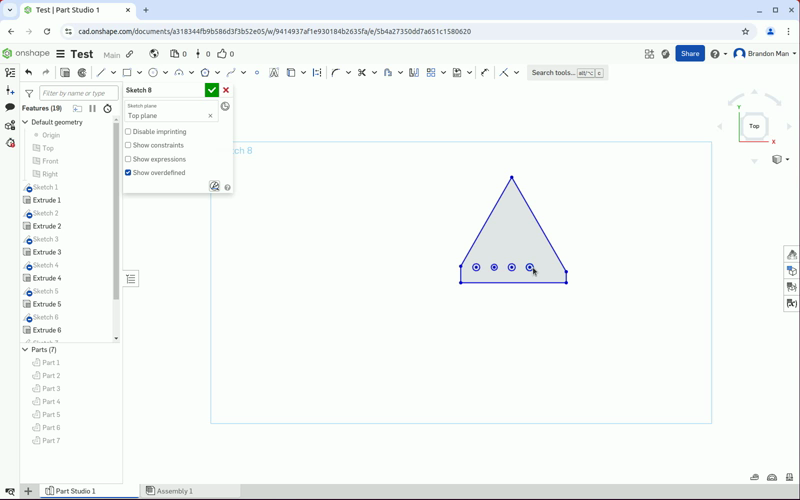
mouse_move(548, 267)
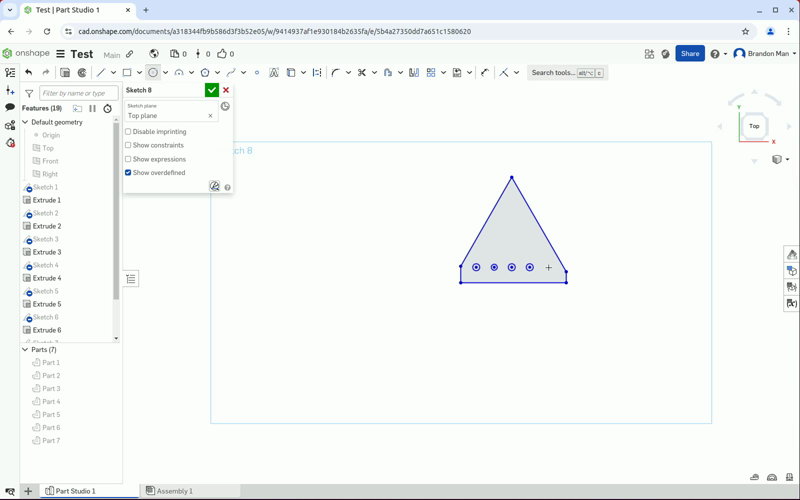
click(548, 267)
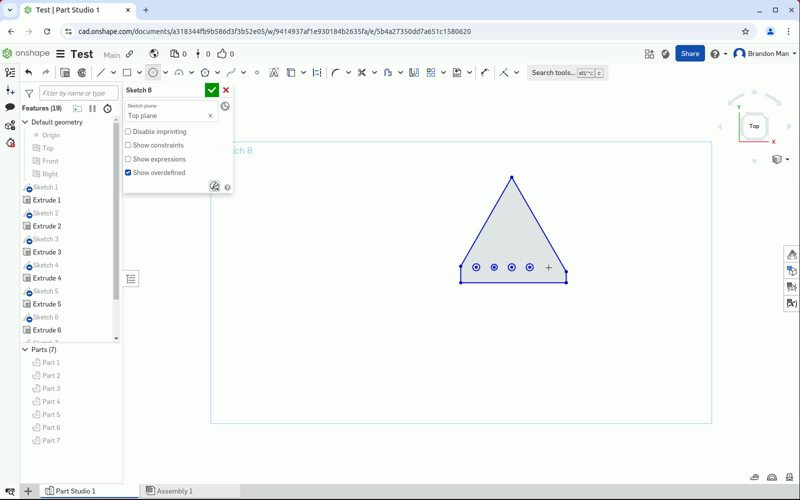
key_up(shift)
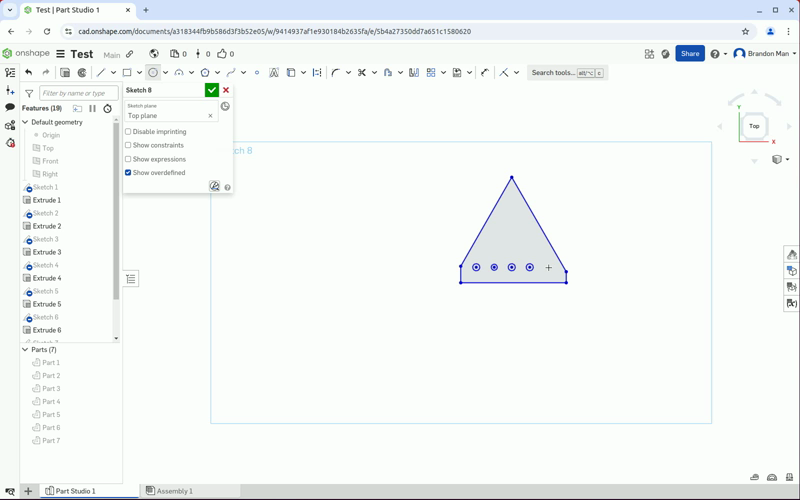
mouse_move(552, 267)
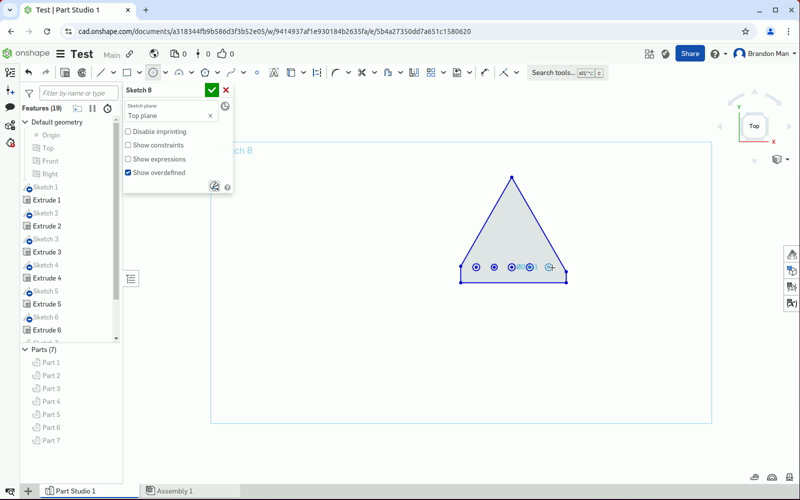
click(552, 267)
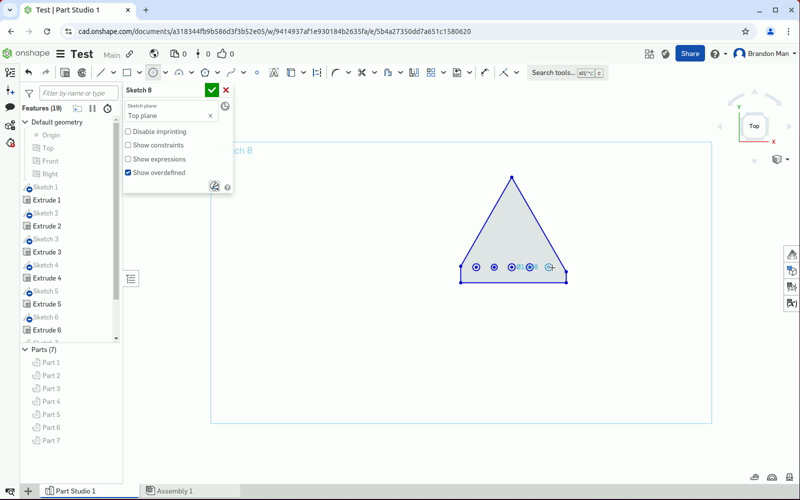
key(esc)
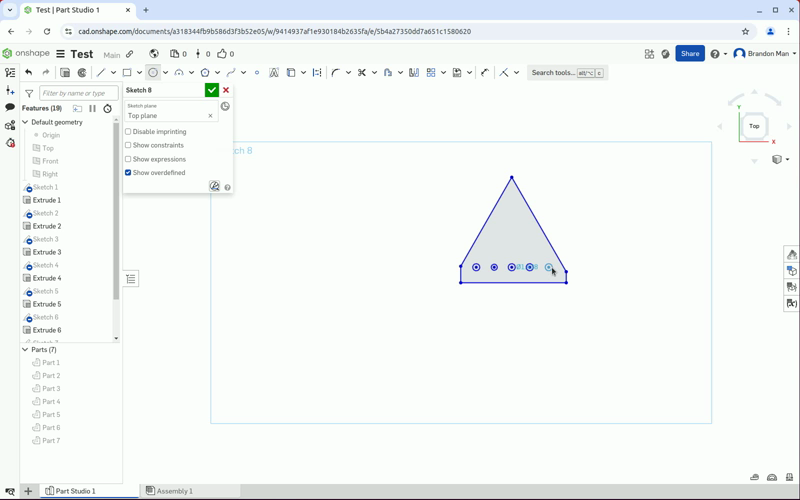
mouse_move(543, 262)
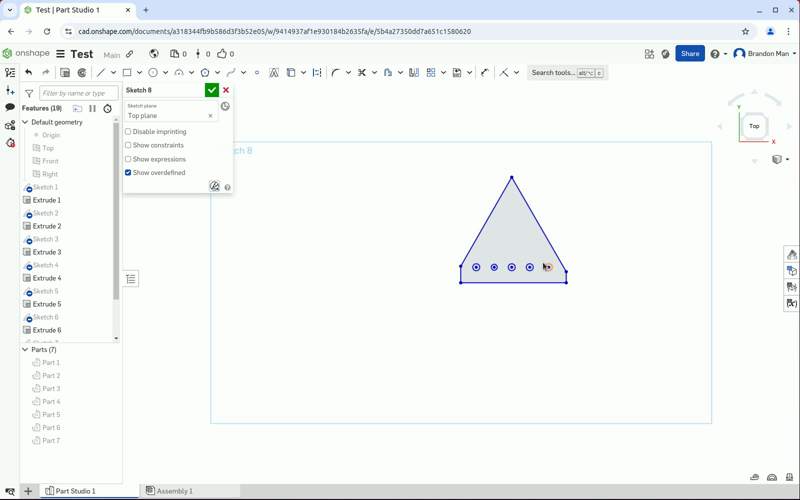
click(543, 262)
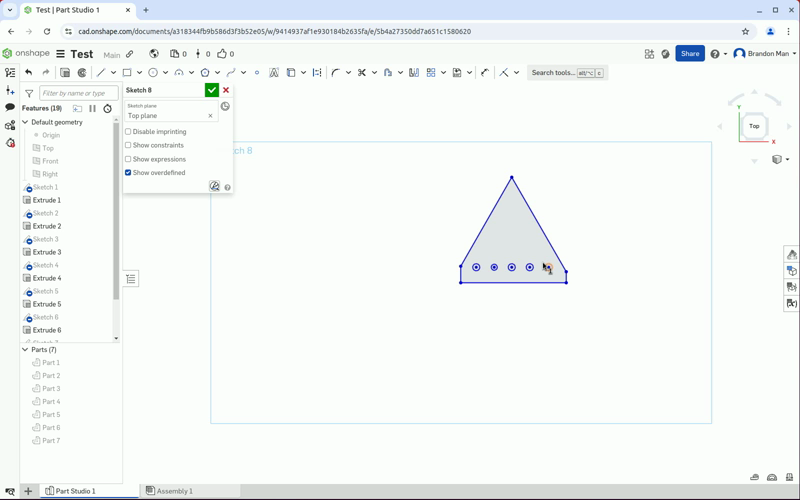
mouse_move(73, 352)
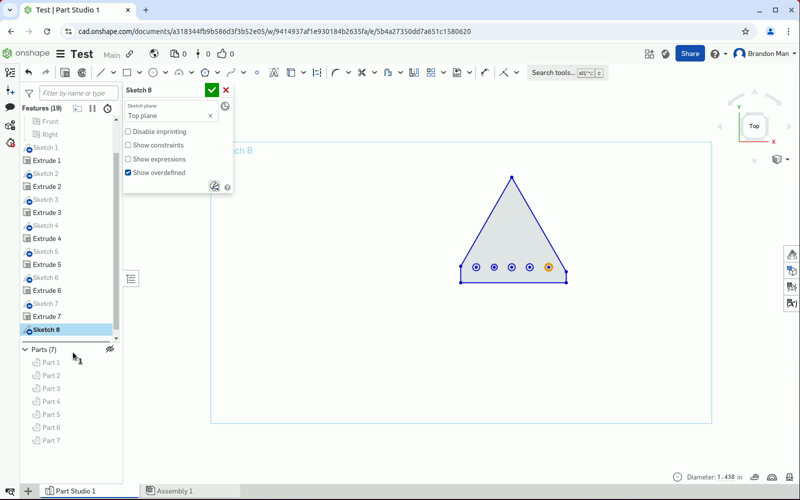
key(shift+y)
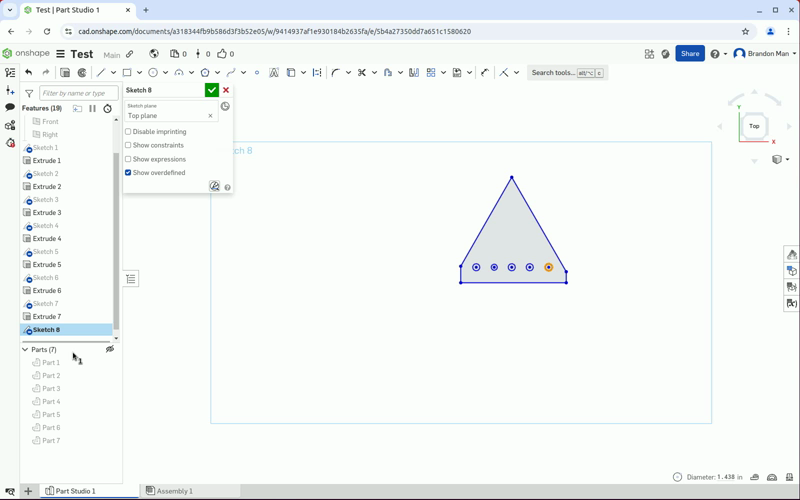
key(shift+e)
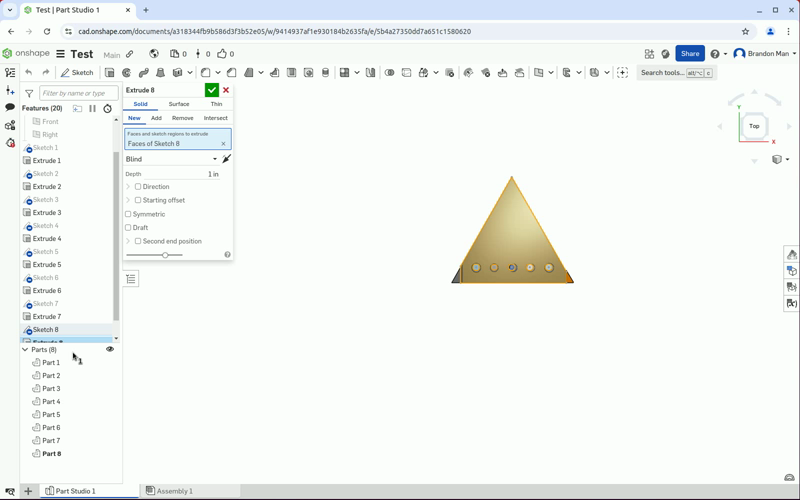
mouse_move(143, 106)
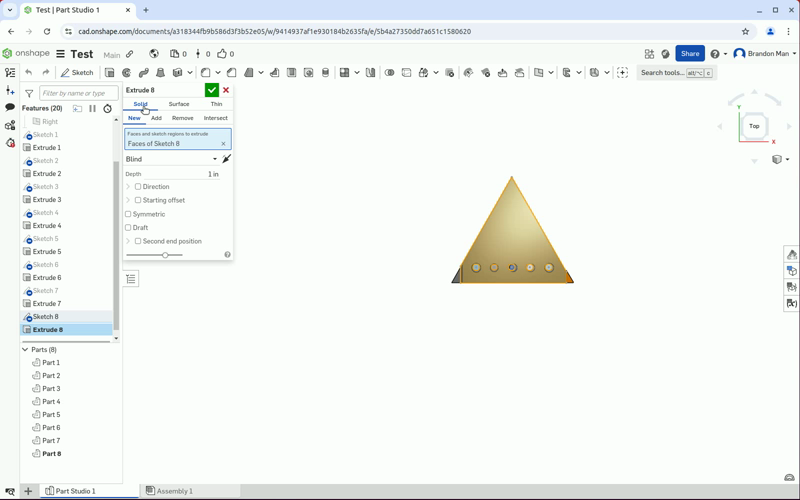
click(143, 106)
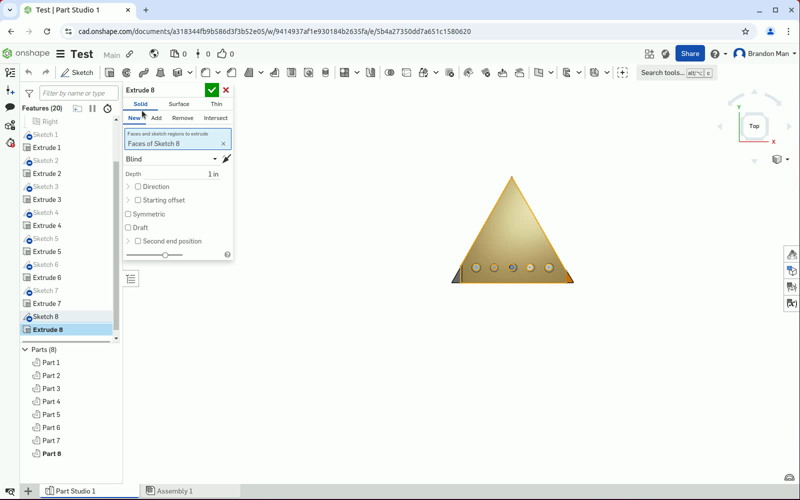
mouse_move(137, 120)
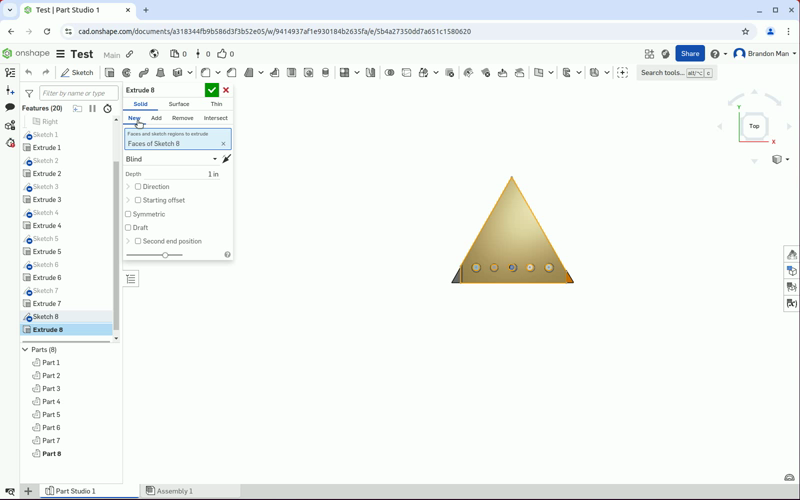
click(137, 120)
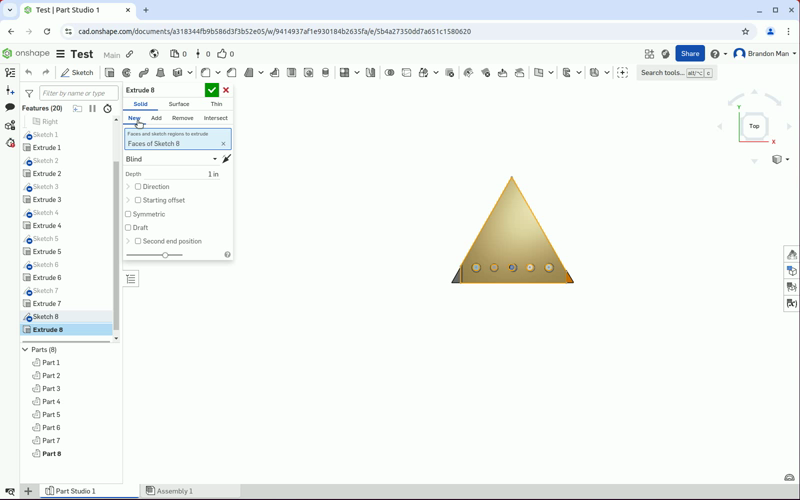
key(tab, 4)
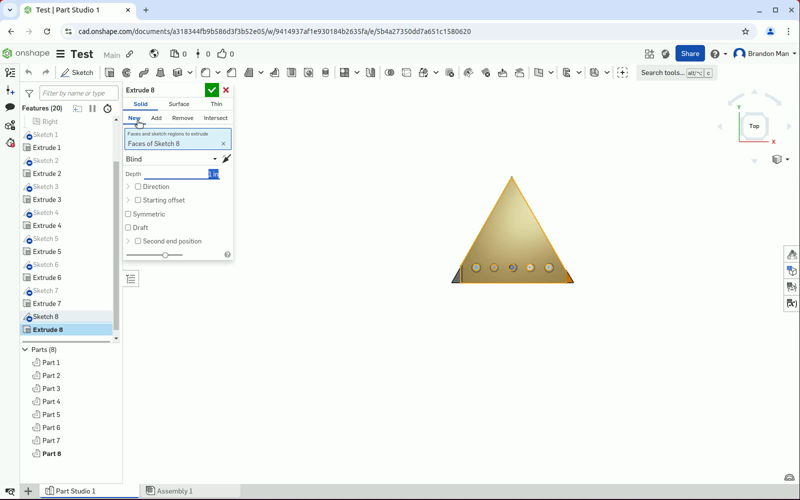
text(1.444)
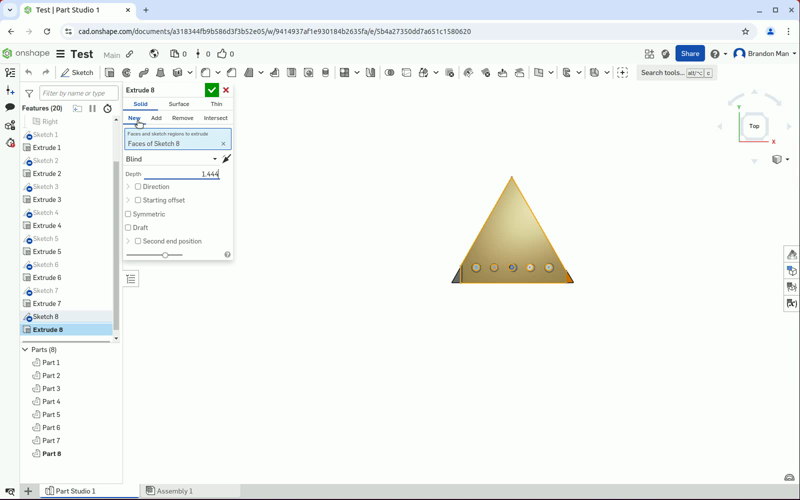
key(enter)
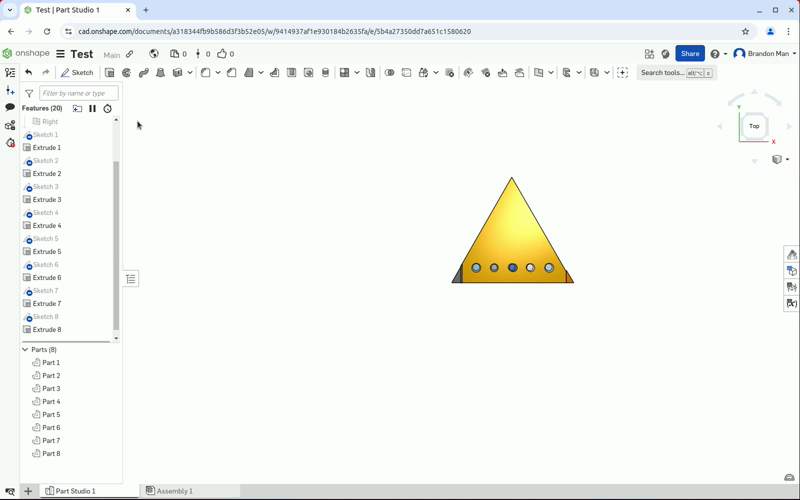
key(shift+h)
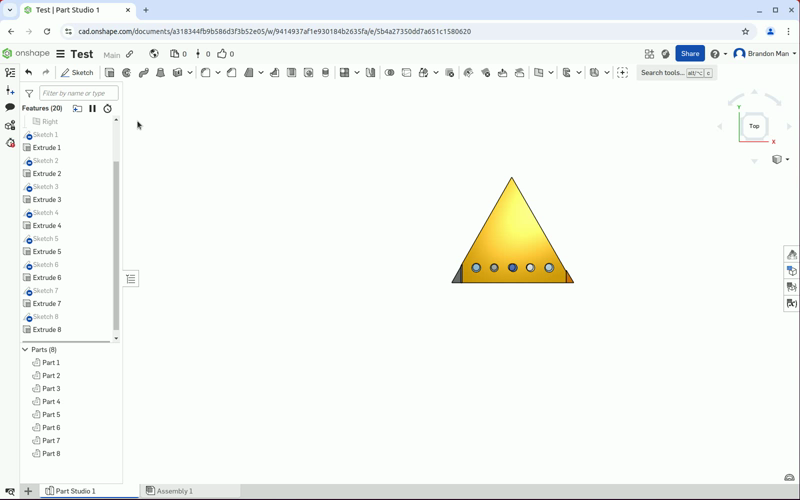
key(shift+h)
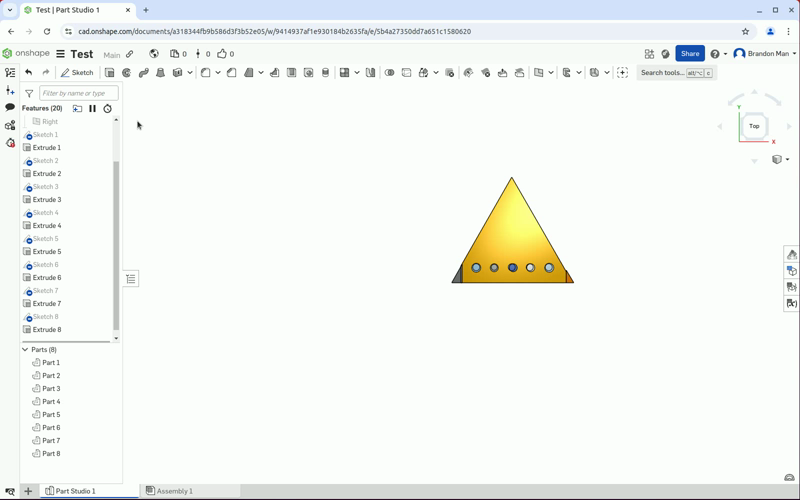
key(shift+7)
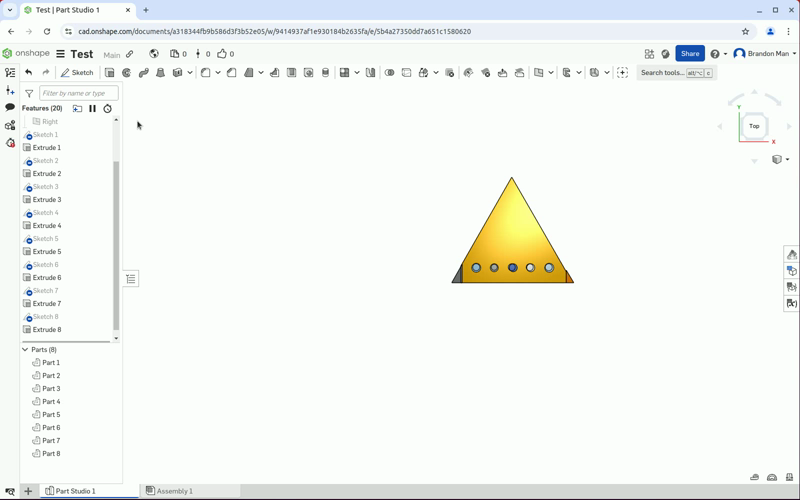
key(up, 3)
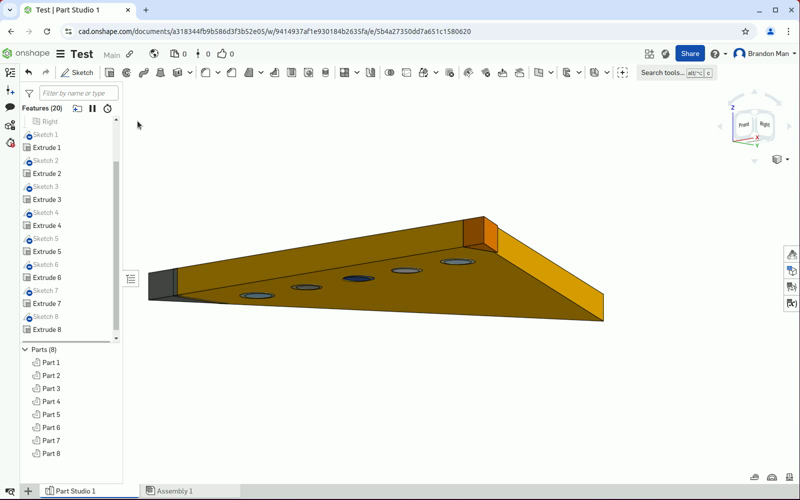
key(left, 3)
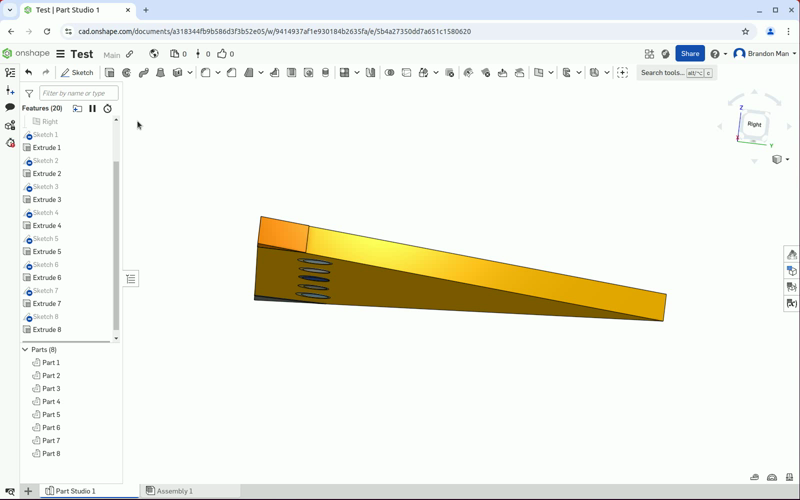
key(right, 3)
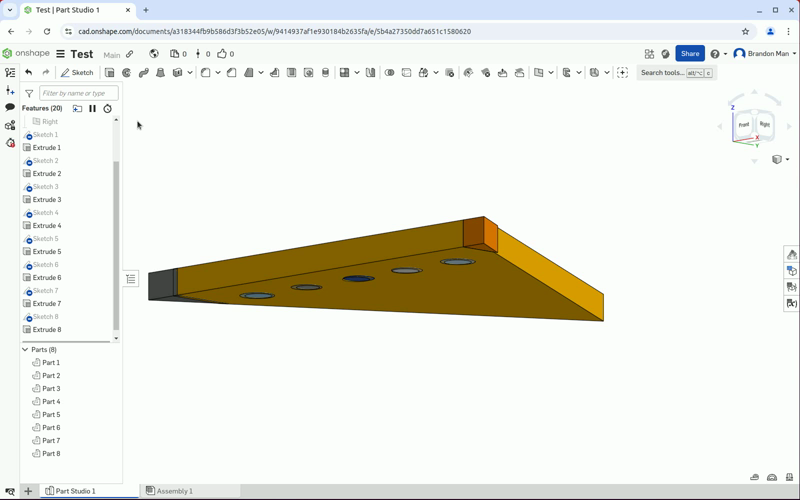
key(down, 3)
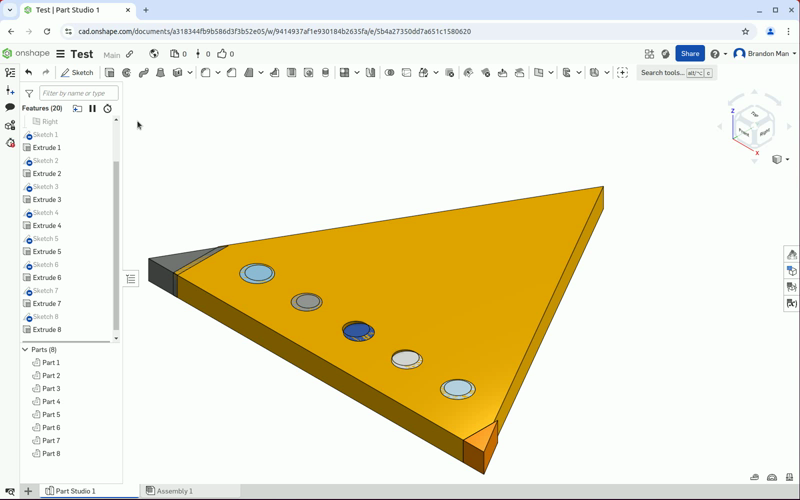
mouse_move(69, 137)
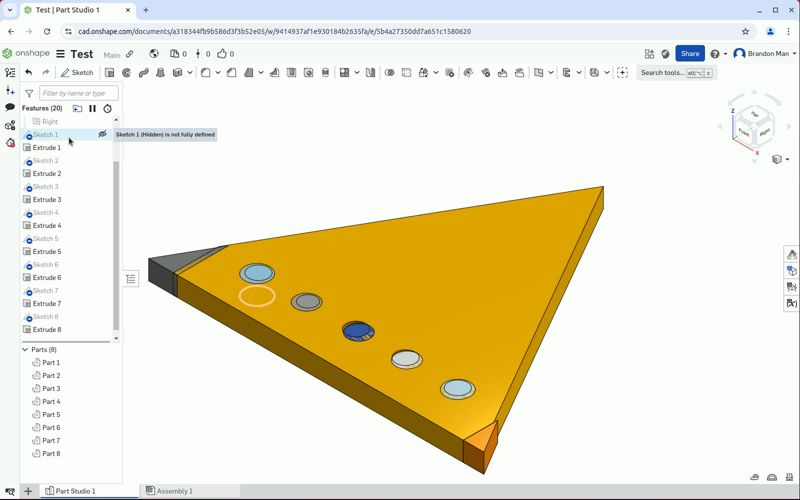
click(69, 137)